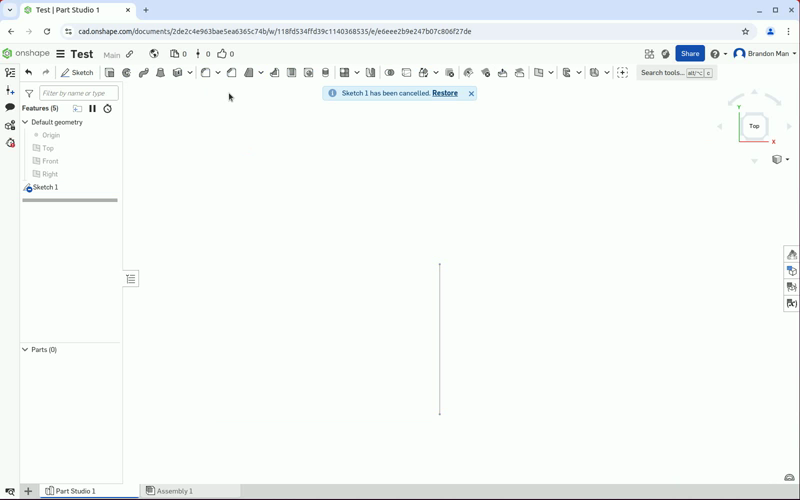
key(shift+h)
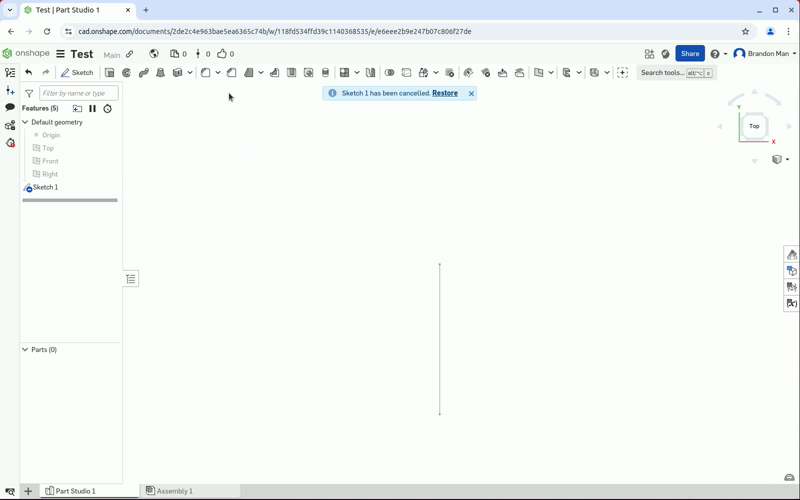
key(shift+s)
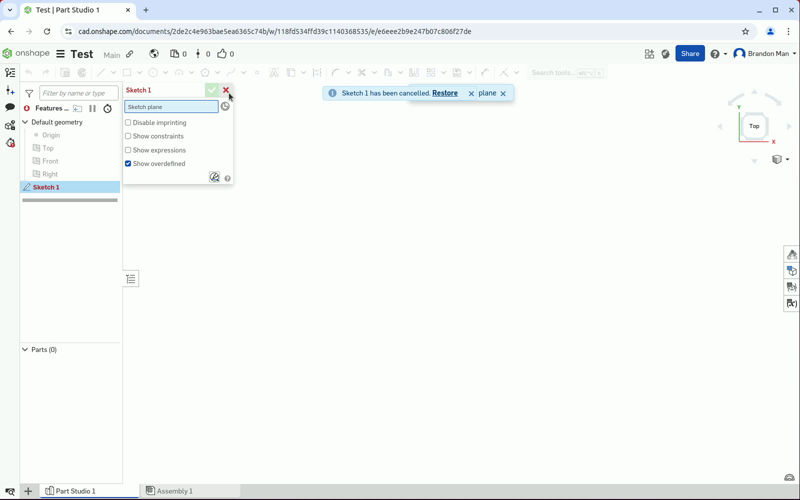
mouse_move(73, 150)
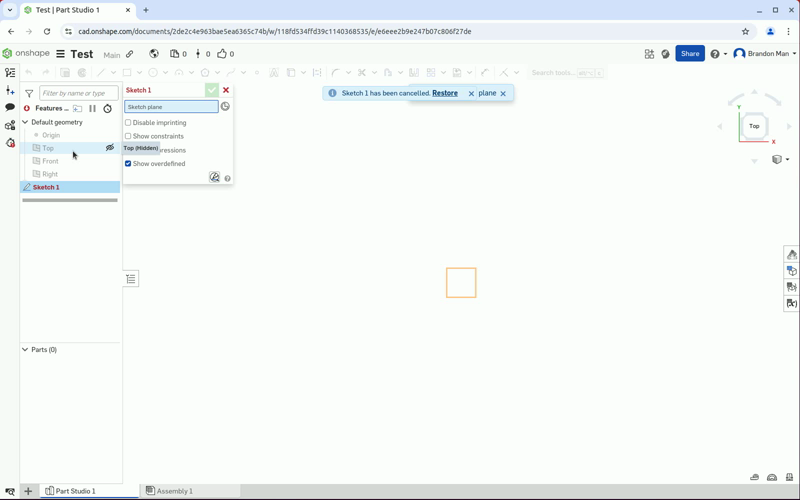
click(73, 150)
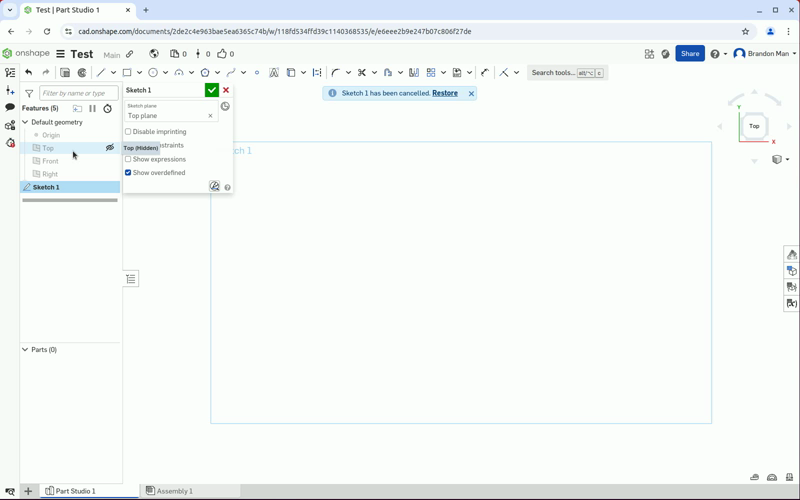
mouse_move(73, 352)
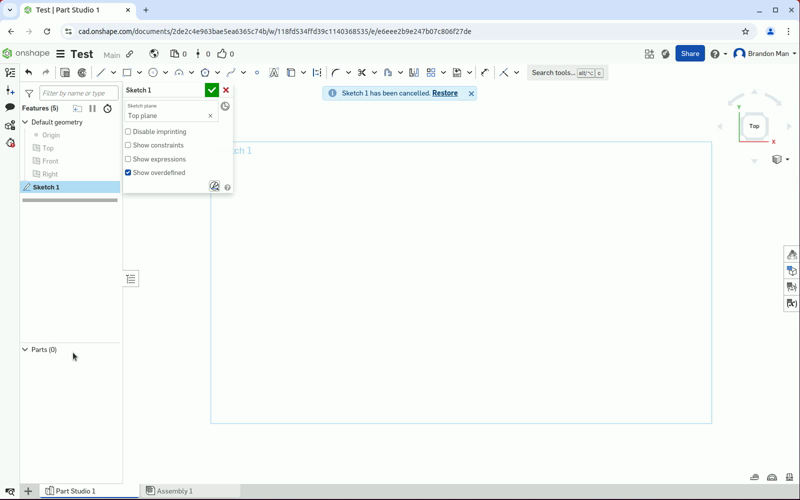
key(y)
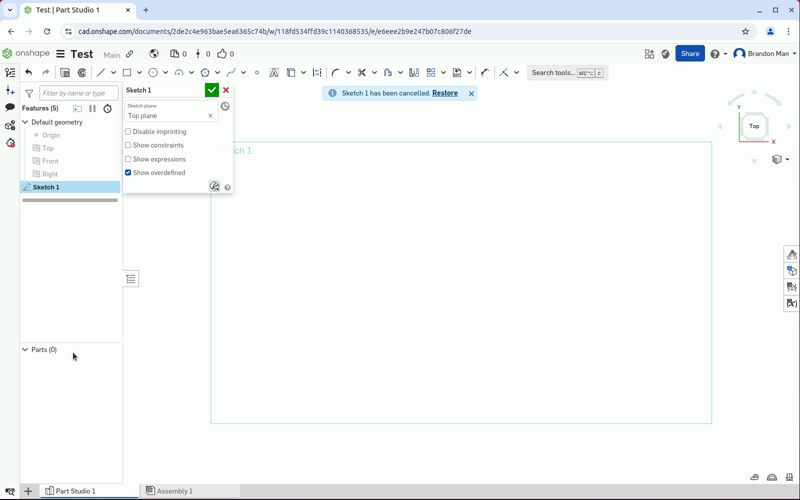
key(a)
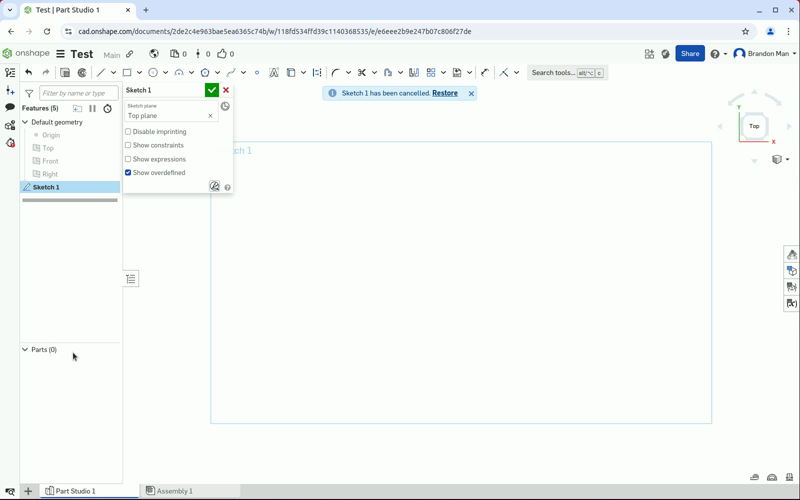
key_down(shift)
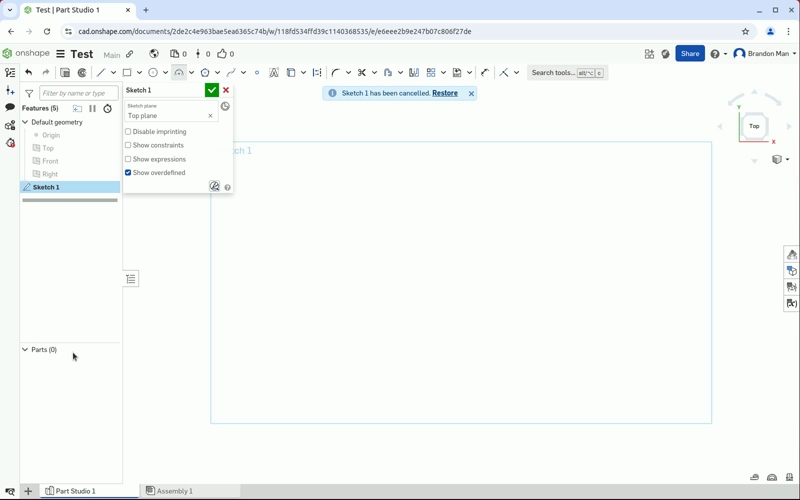
mouse_move(439, 264)
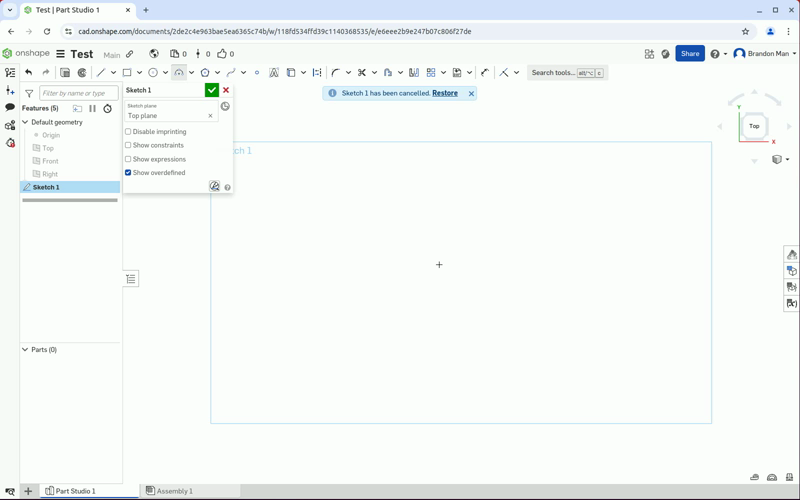
click(439, 264)
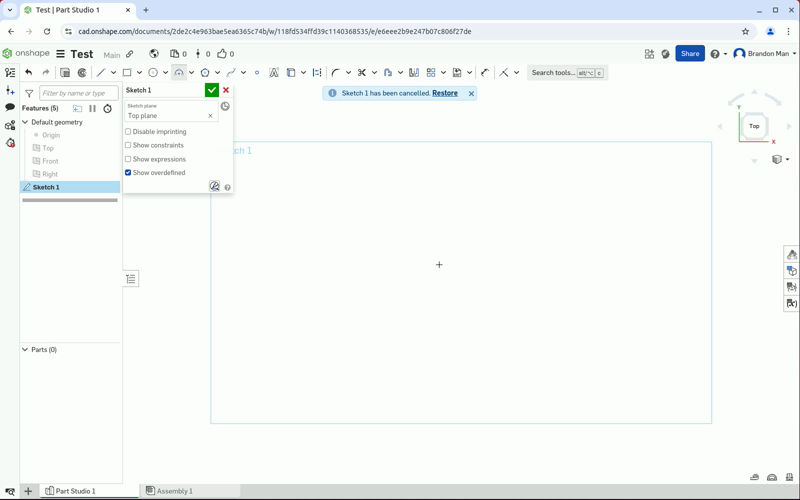
key_up(shift)
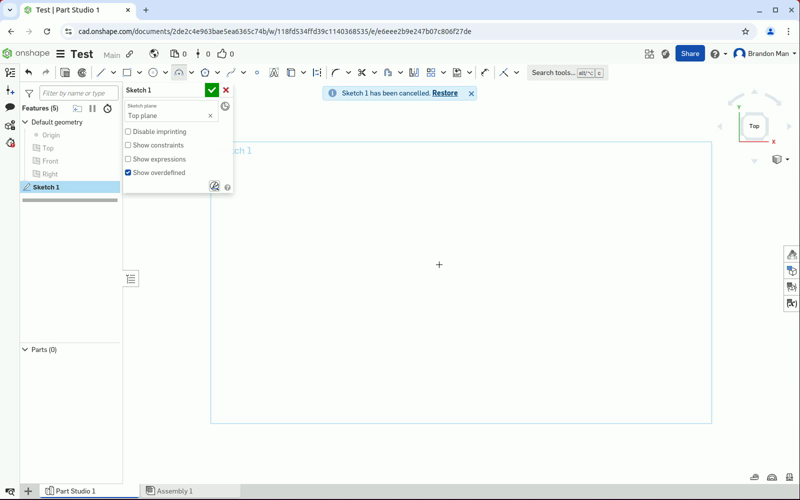
key_down(shift)
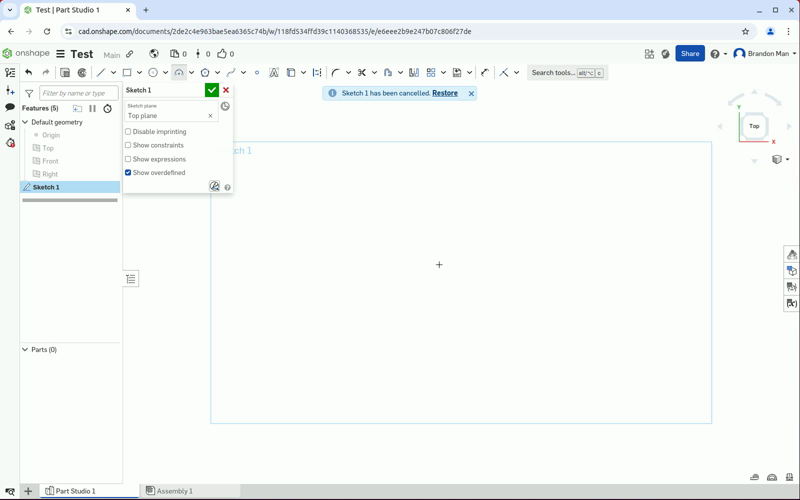
mouse_move(482, 264)
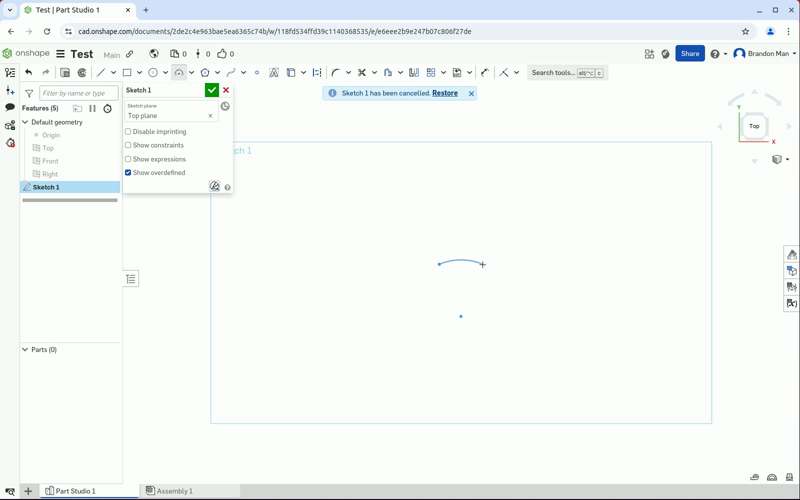
click(482, 264)
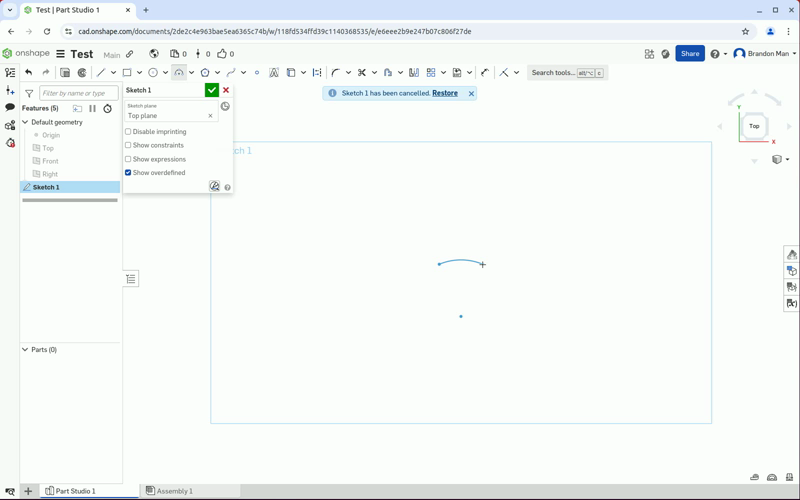
mouse_move(461, 254)
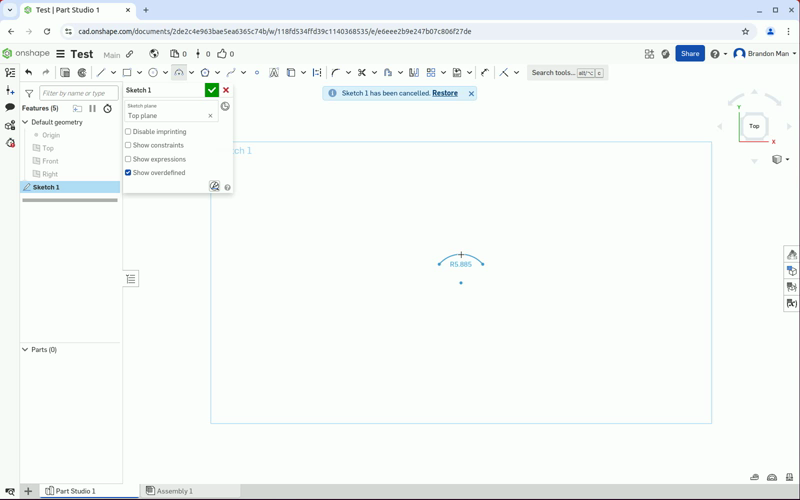
click(461, 254)
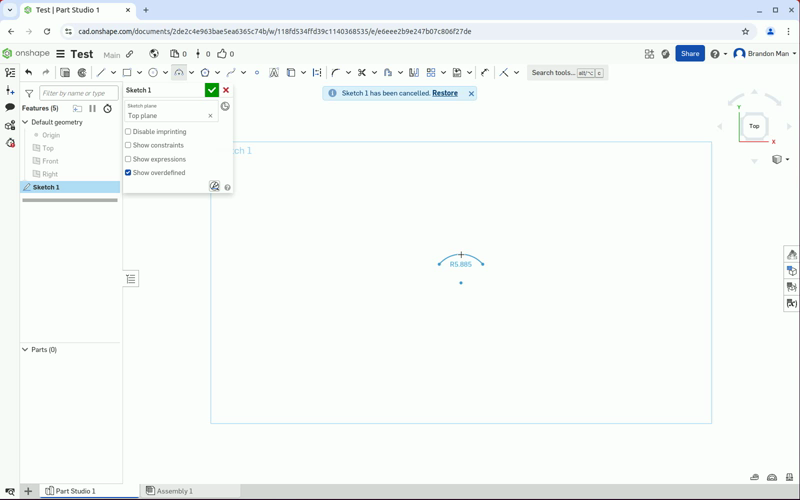
key_up(shift)
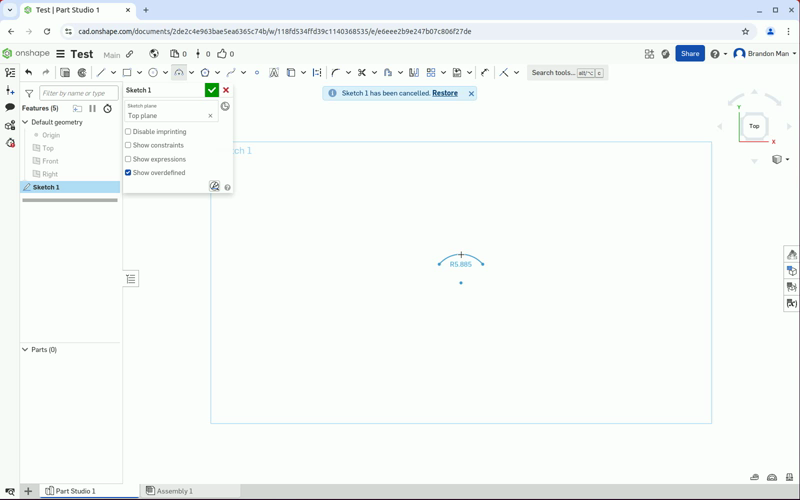
key(esc)
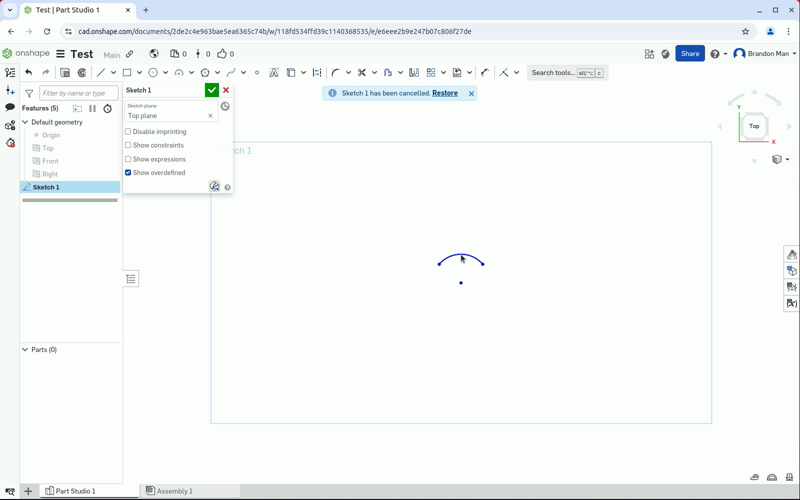
key(l)
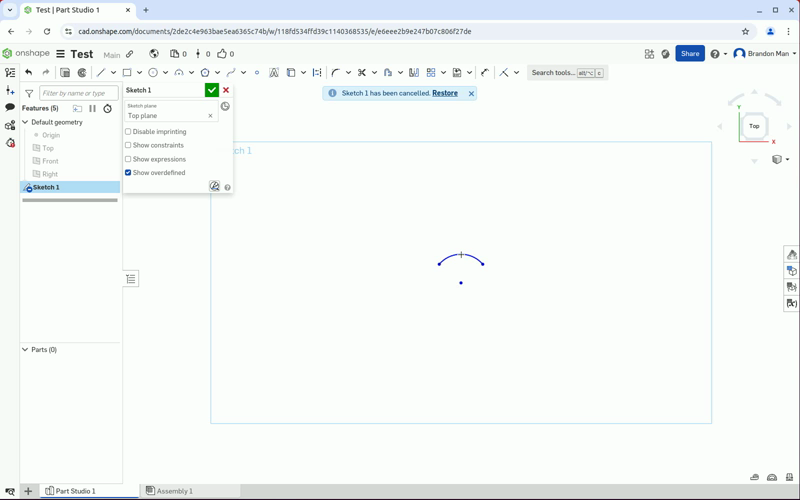
mouse_move(482, 264)
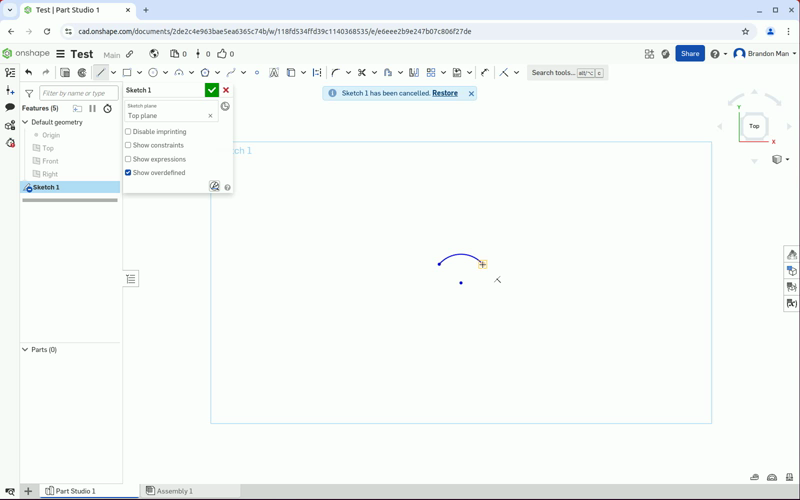
click(482, 264)
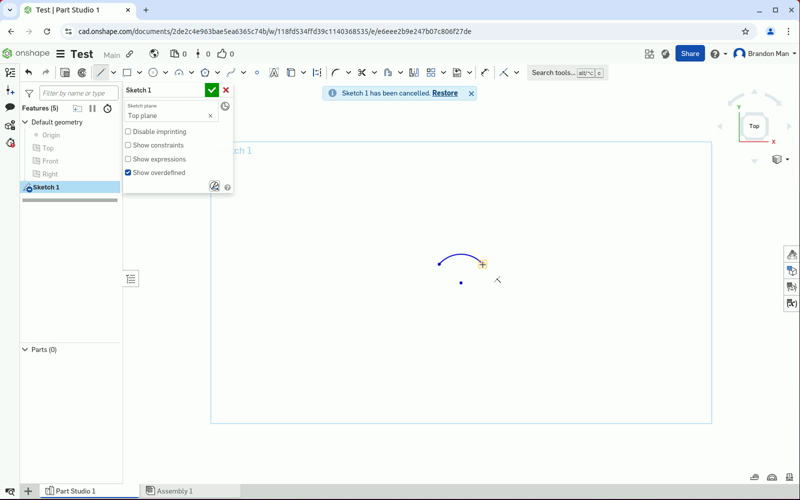
key_down(shift)
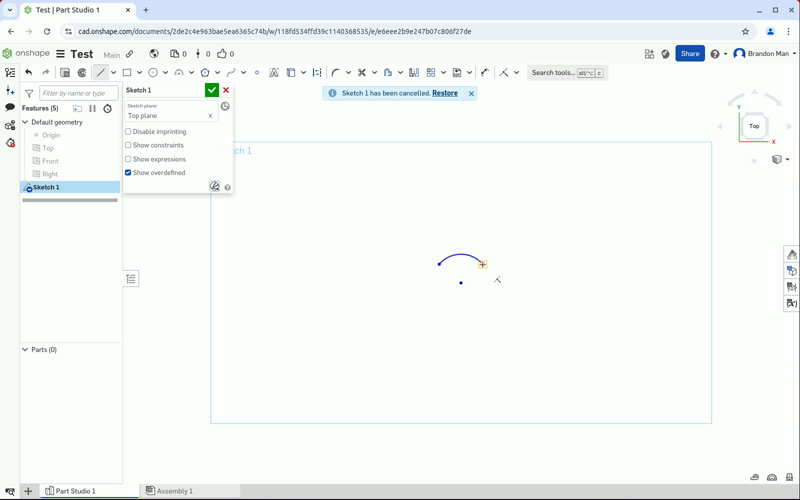
mouse_move(512, 264)
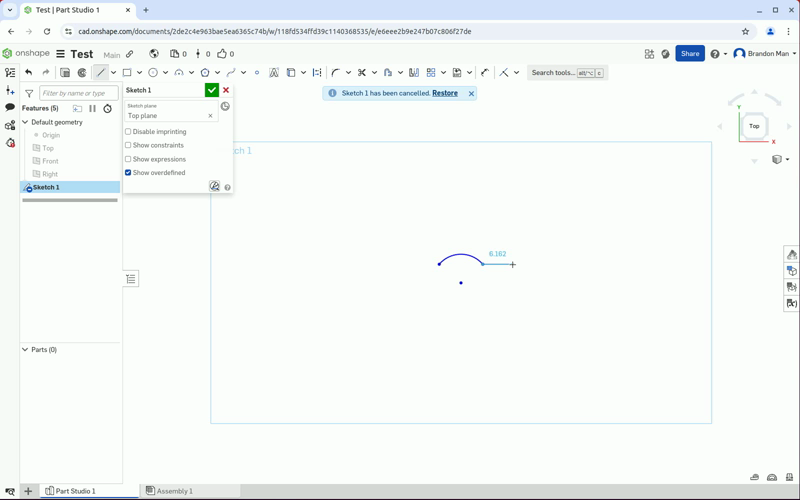
mouse_move(482, 215)
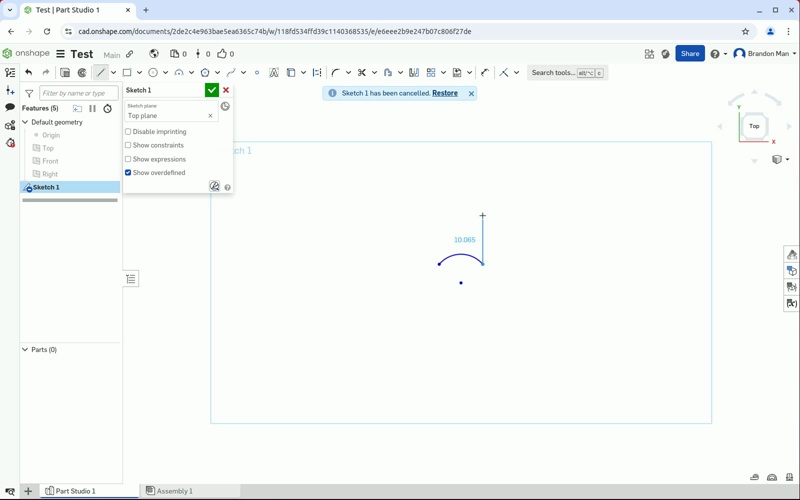
click(482, 215)
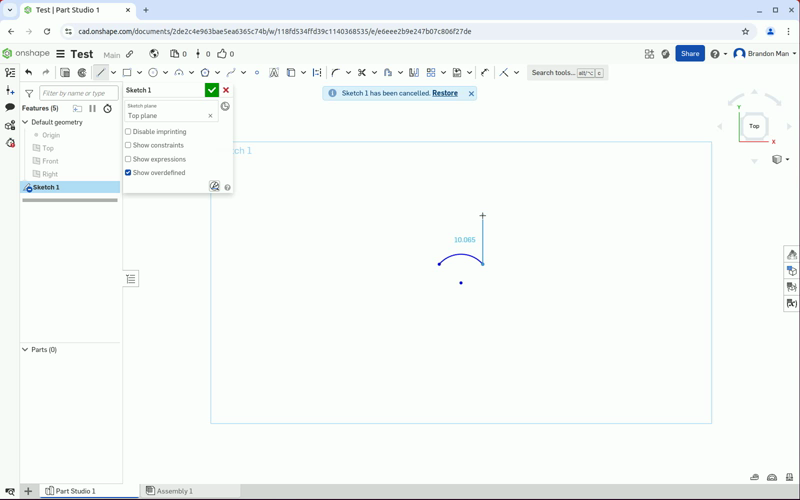
key_up(shift)
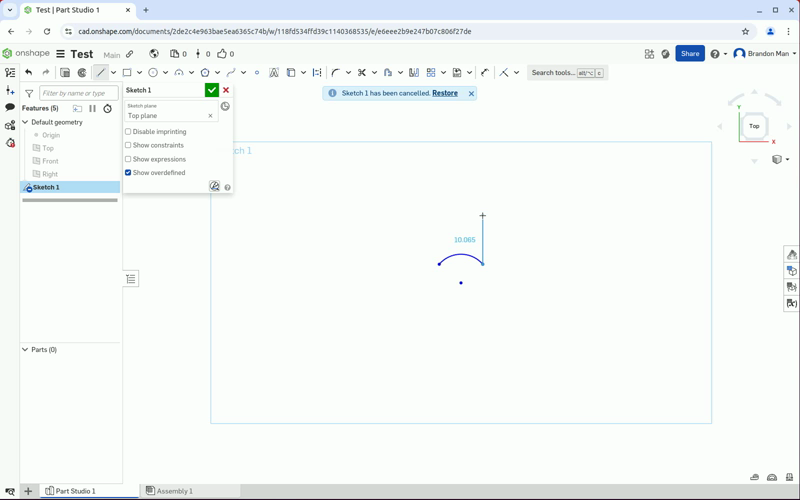
key(esc)
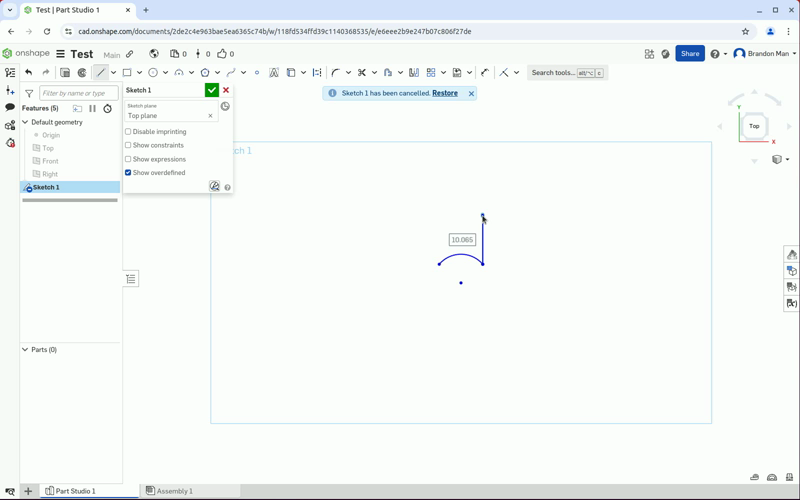
key(a)
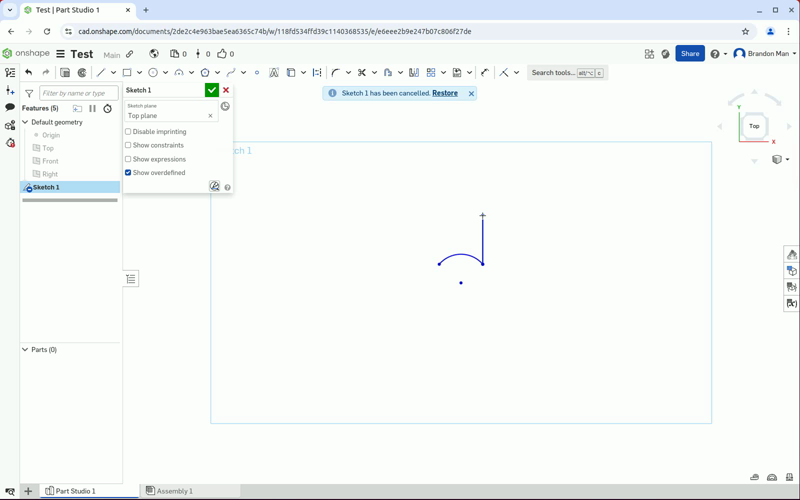
mouse_move(482, 215)
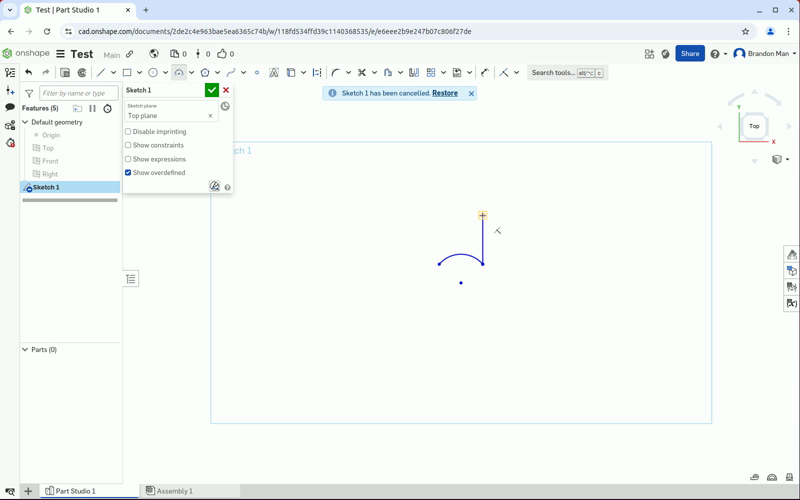
click(482, 215)
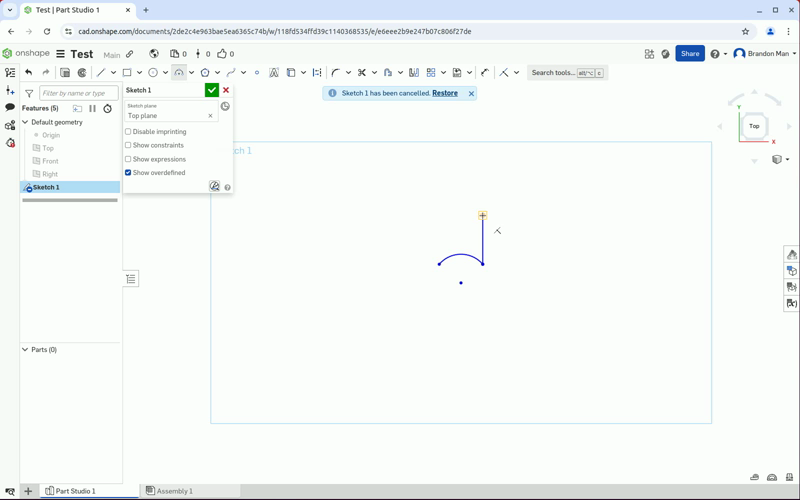
key_down(shift)
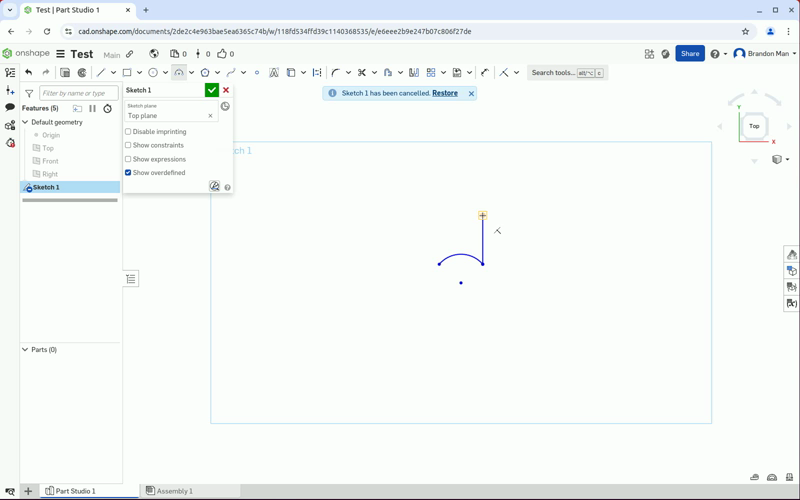
mouse_move(439, 215)
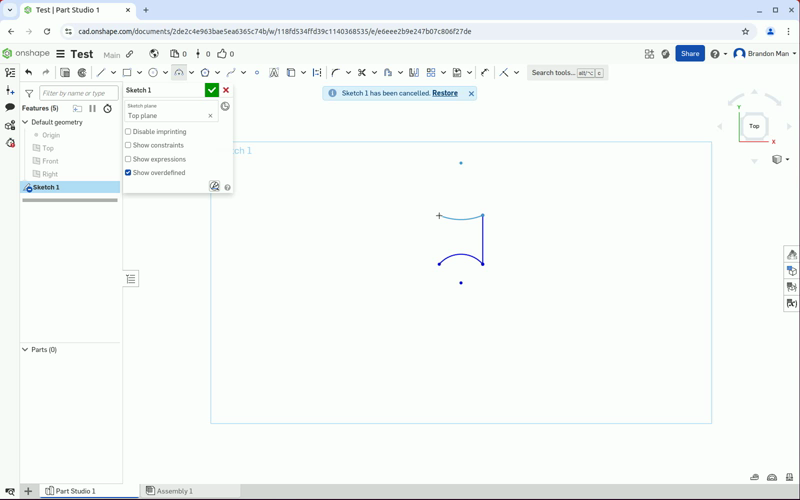
click(439, 215)
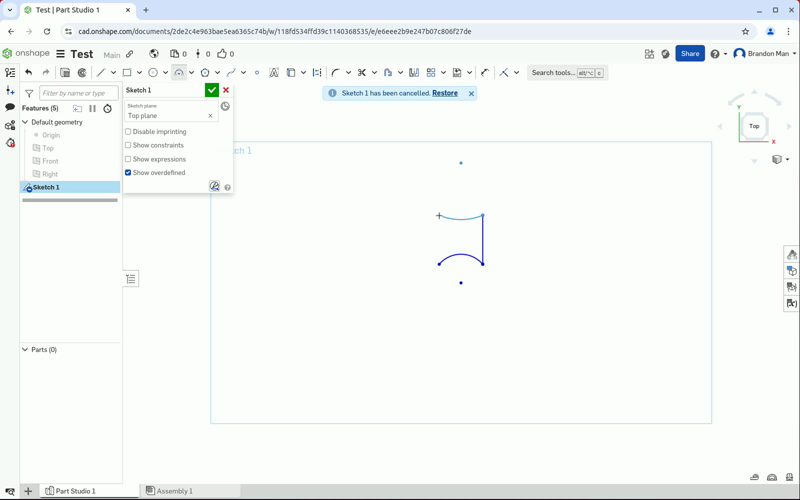
mouse_move(461, 225)
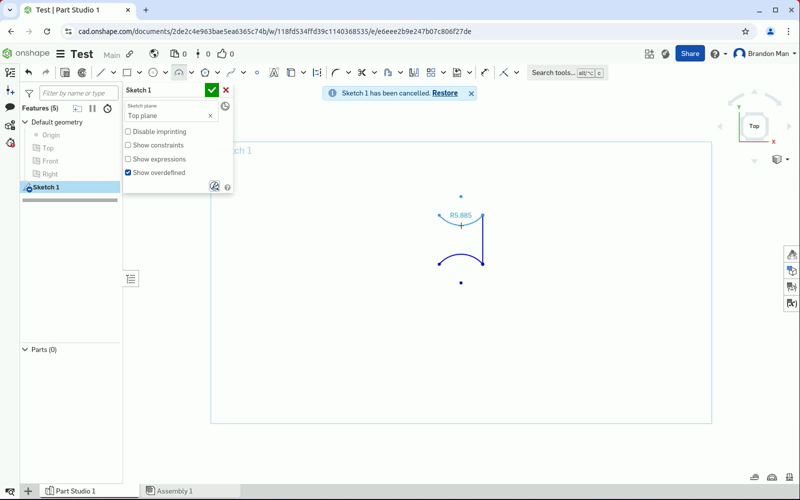
click(461, 225)
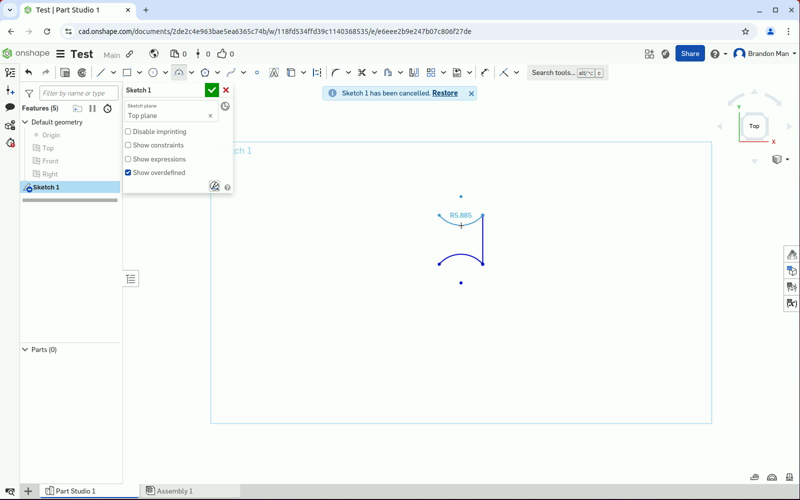
key_up(shift)
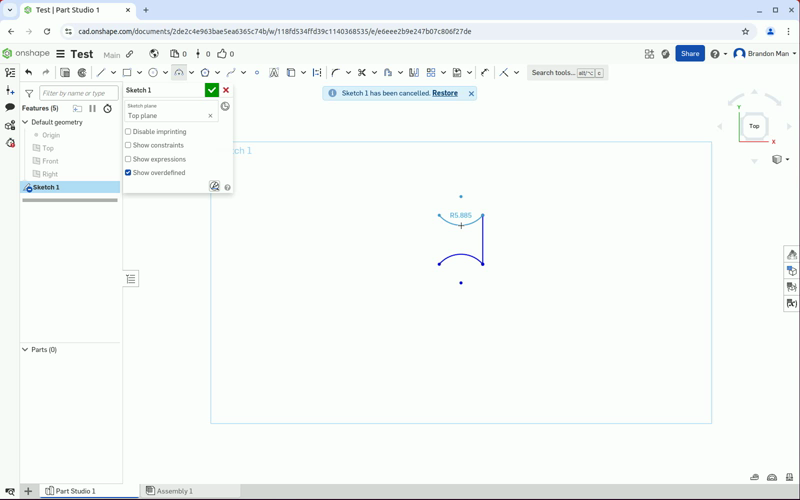
key(esc)
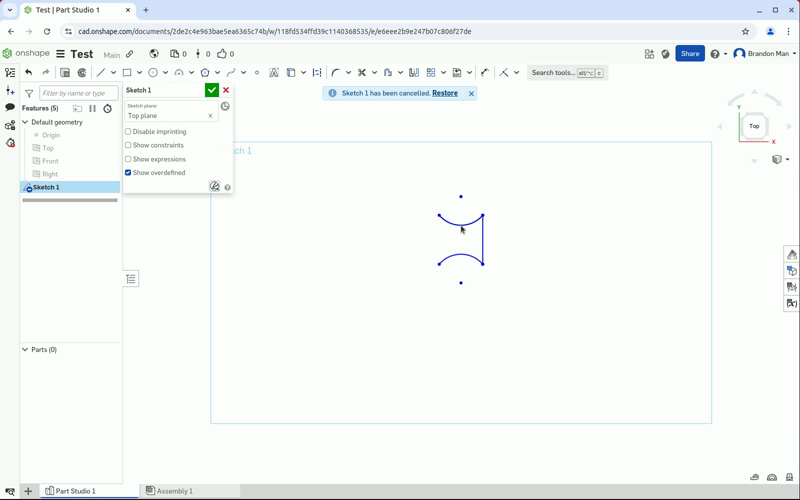
key(l)
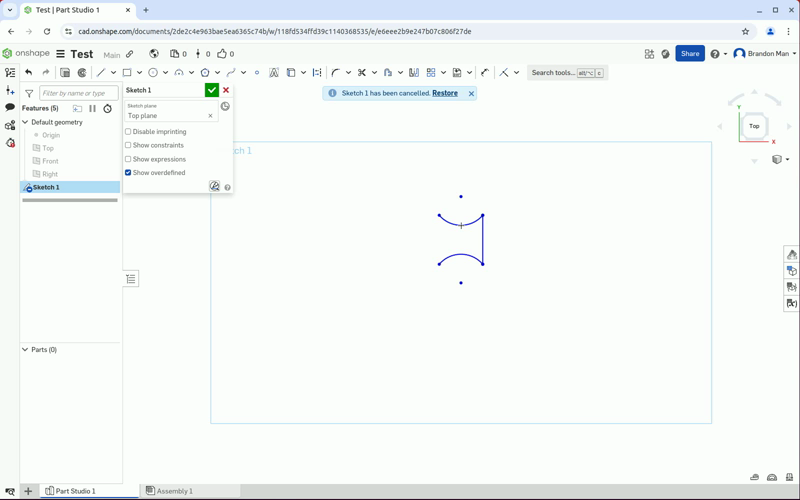
mouse_move(439, 215)
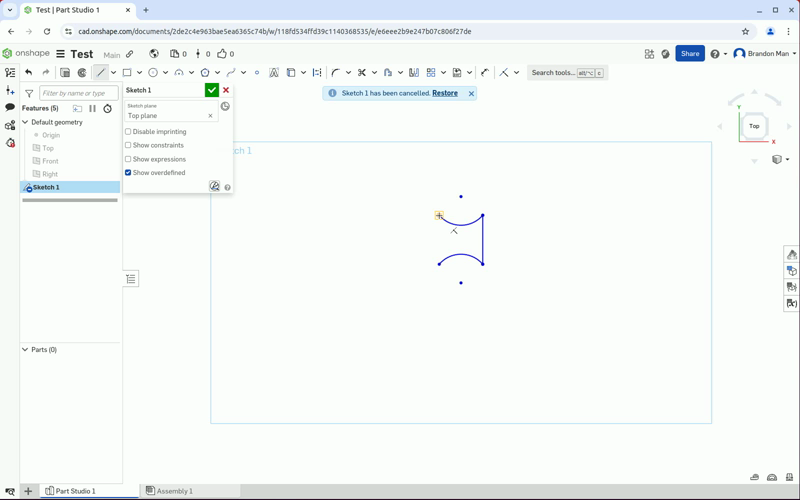
click(439, 215)
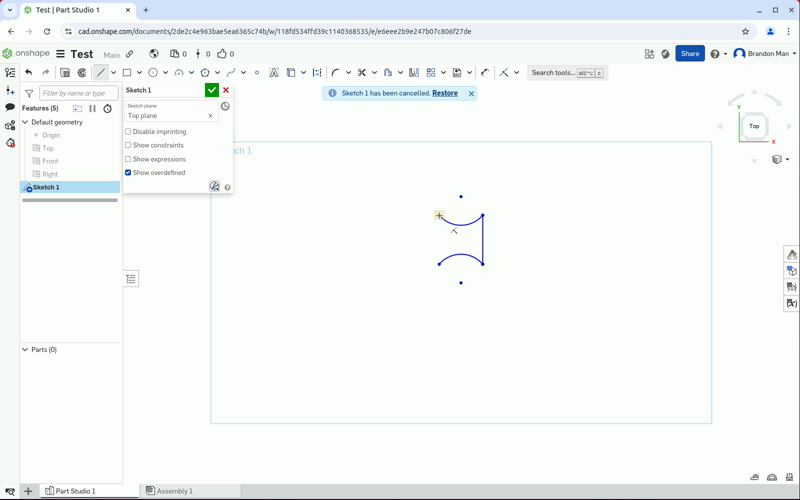
mouse_move(469, 215)
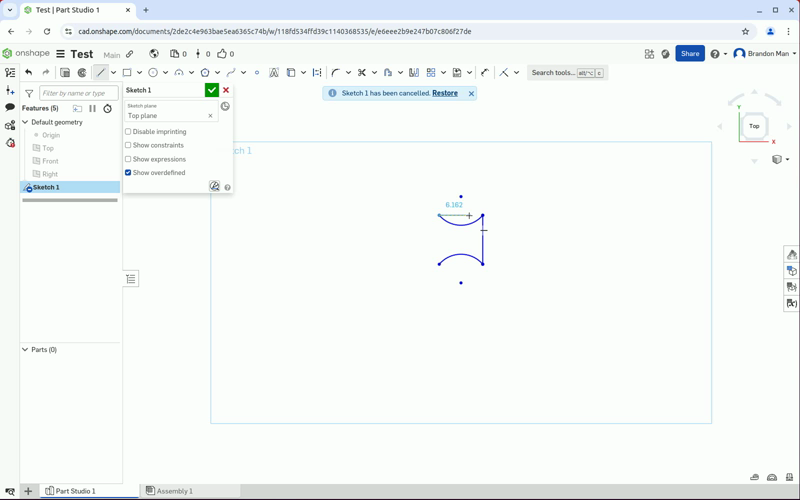
key_down(shift)
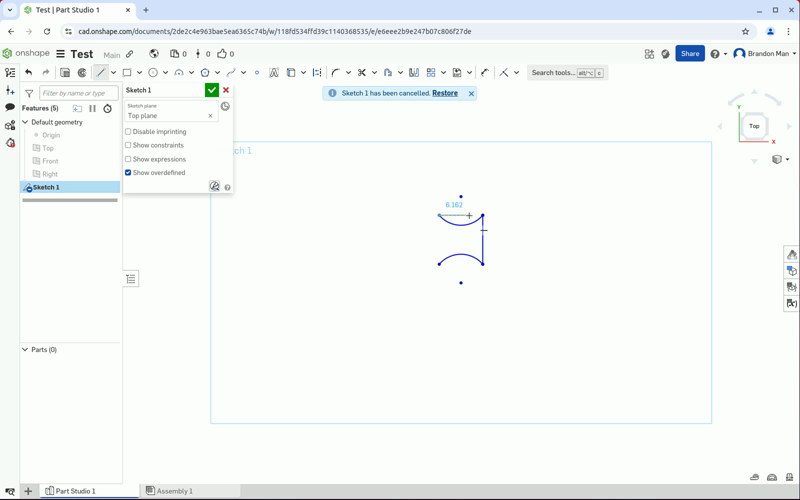
mouse_move(439, 264)
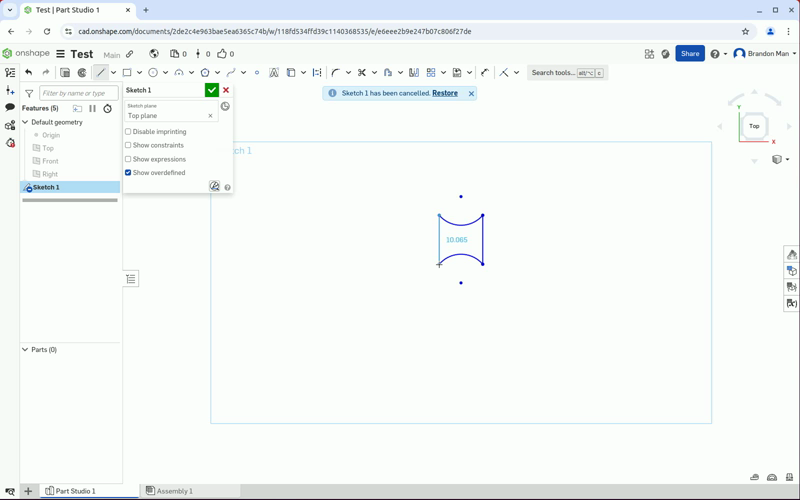
key_up(shift)
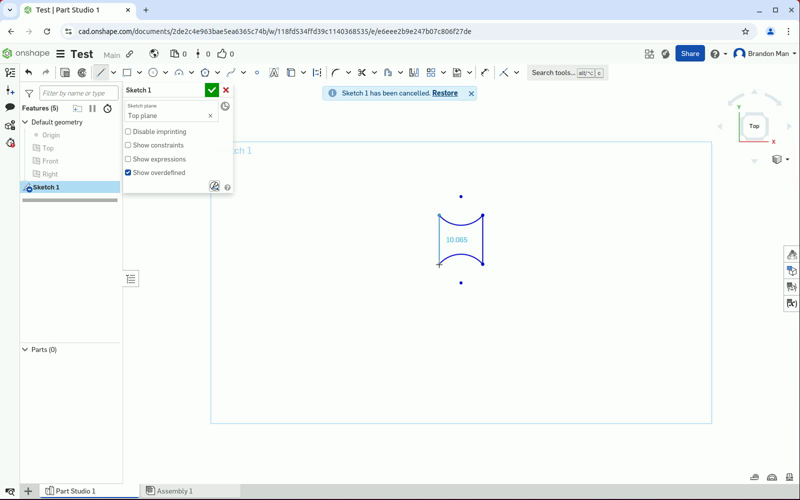
click(439, 264)
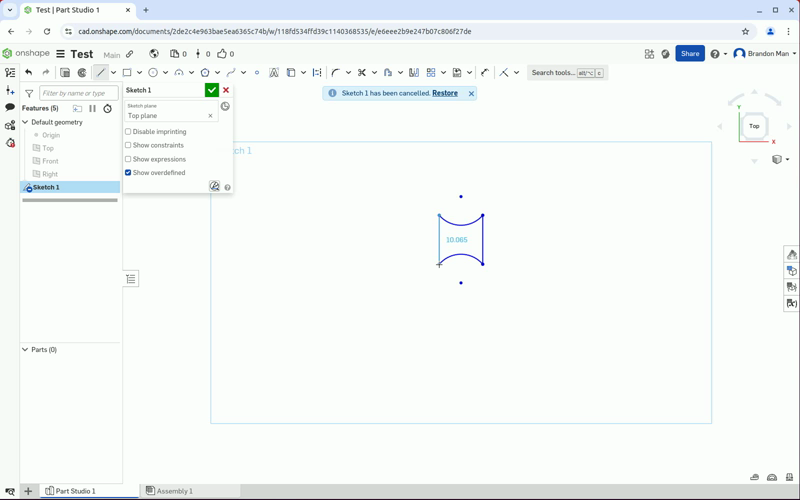
key(esc)
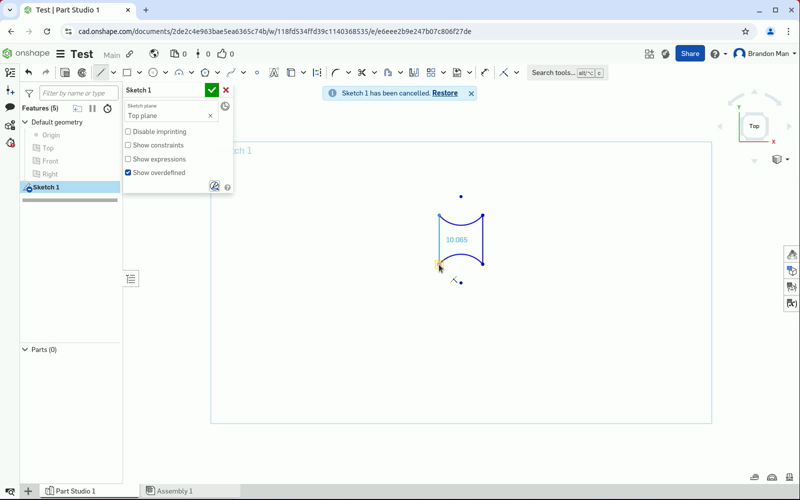
mouse_move(445, 233)
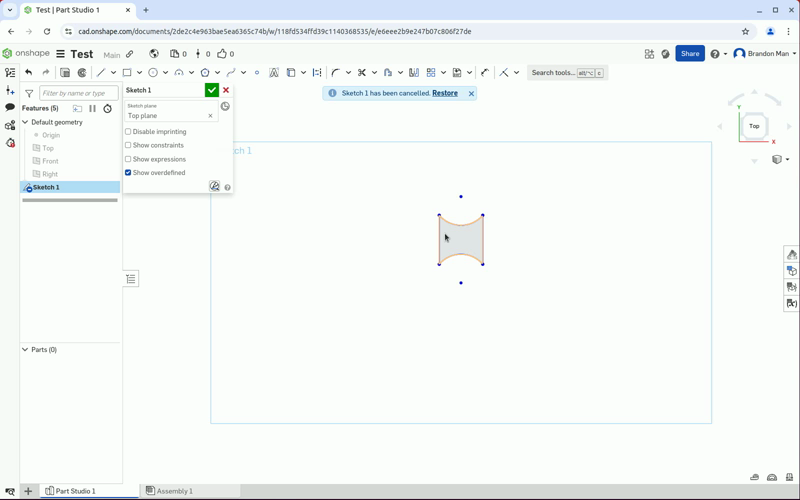
scroll(6)
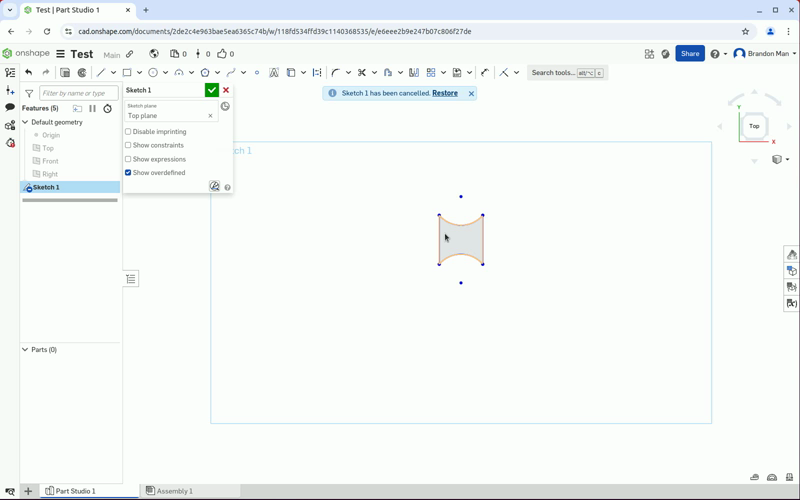
scroll(6)
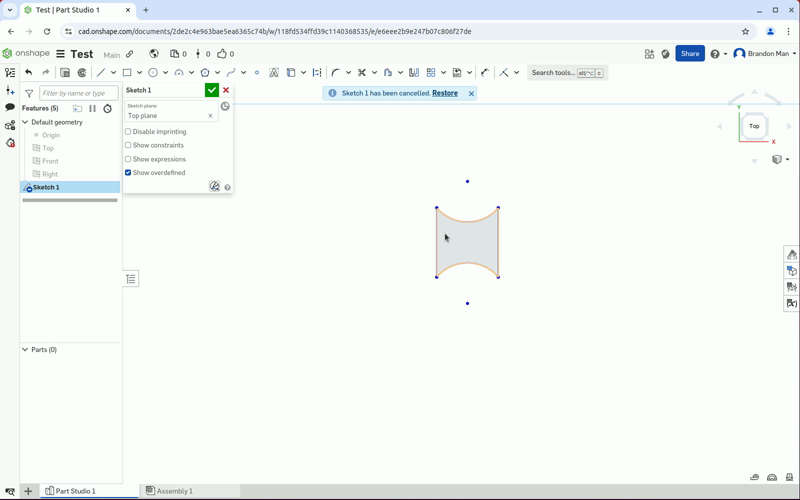
scroll(6)
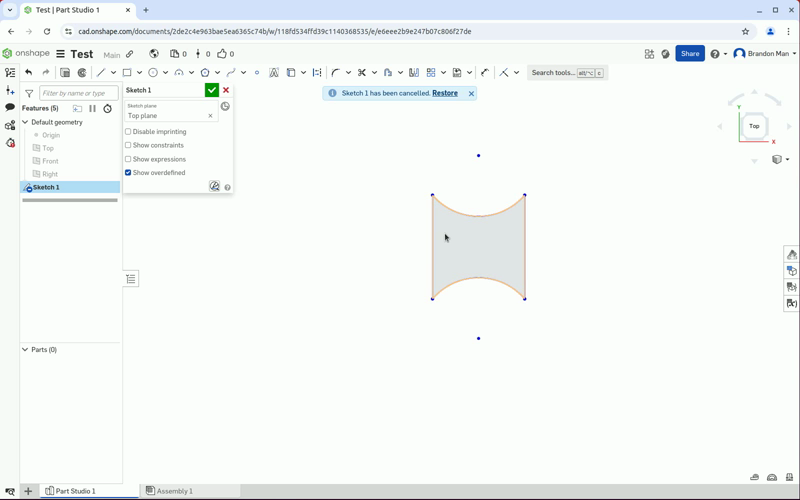
scroll(6)
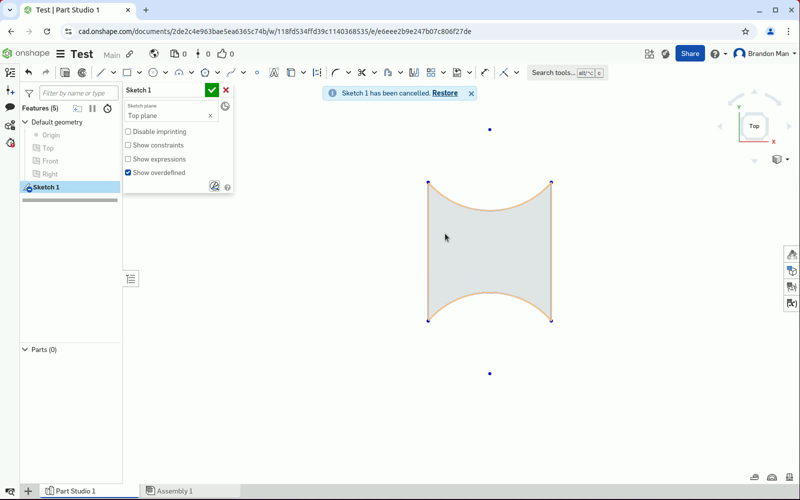
scroll(6)
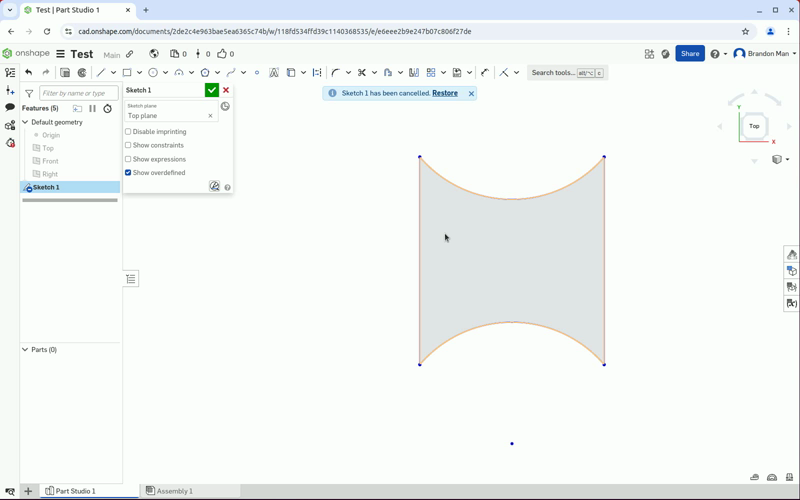
scroll(6)
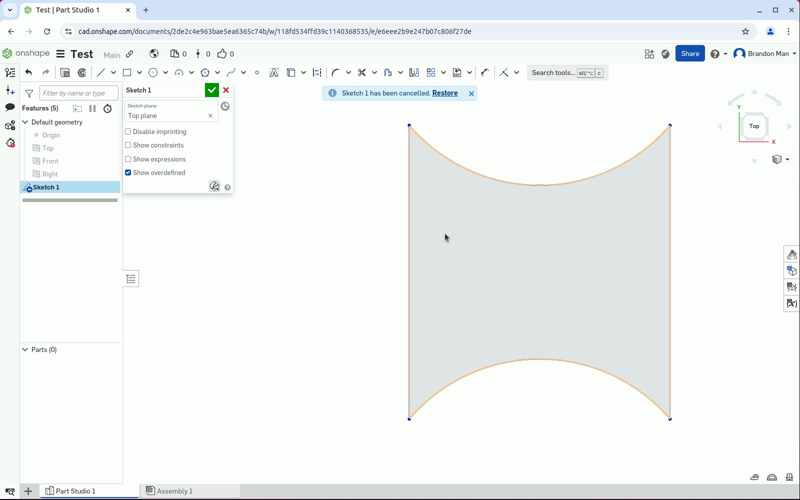
scroll(6)
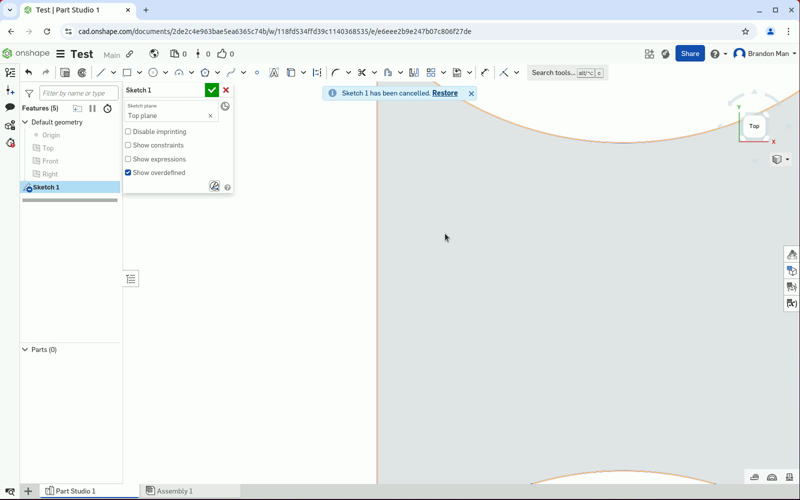
click(445, 233)
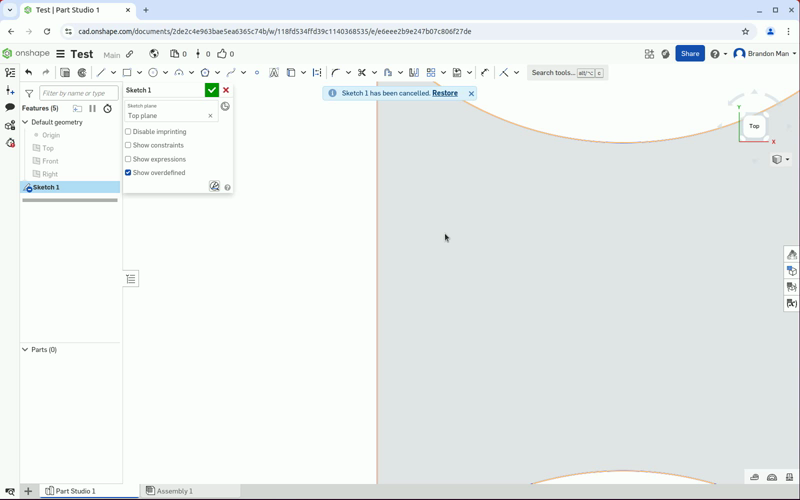
scroll(-6)
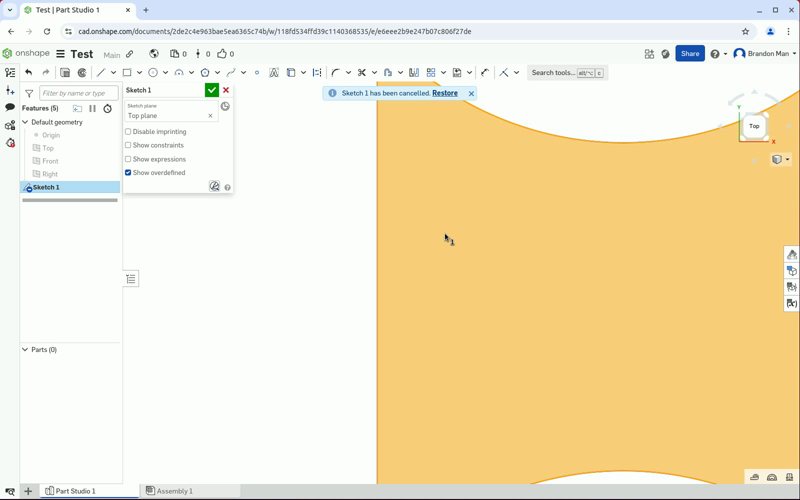
scroll(-6)
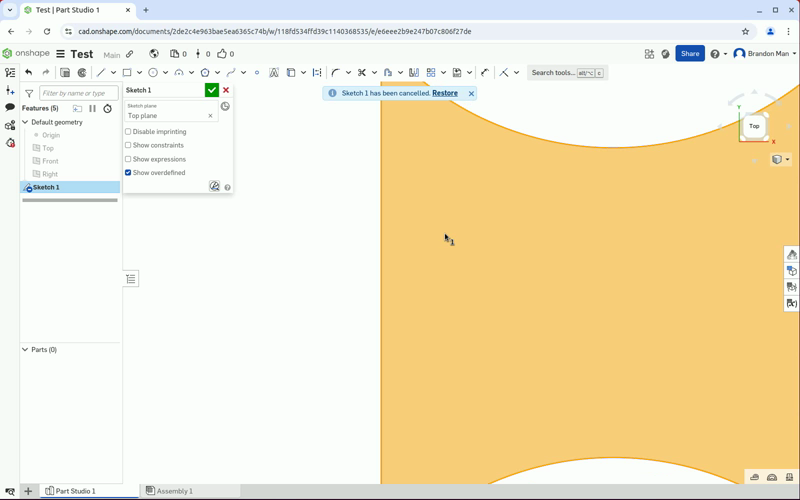
scroll(-6)
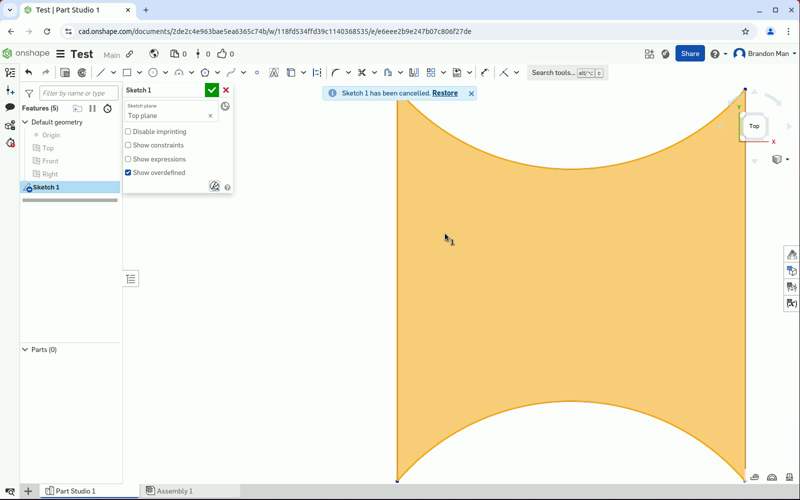
scroll(-6)
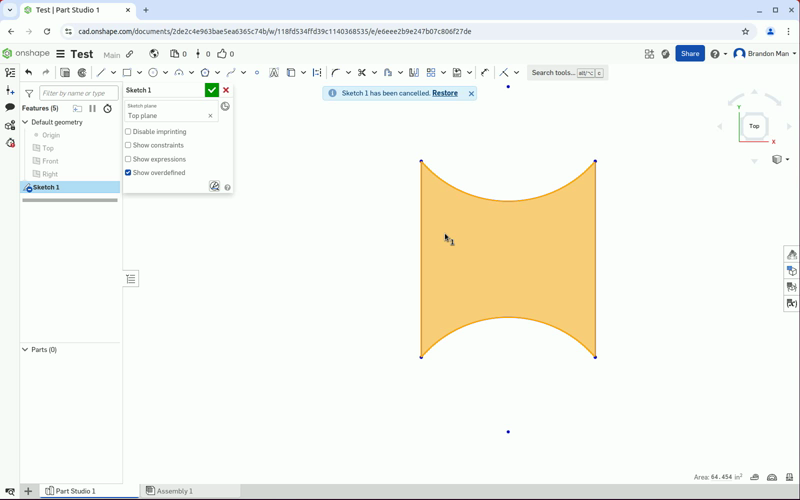
scroll(-6)
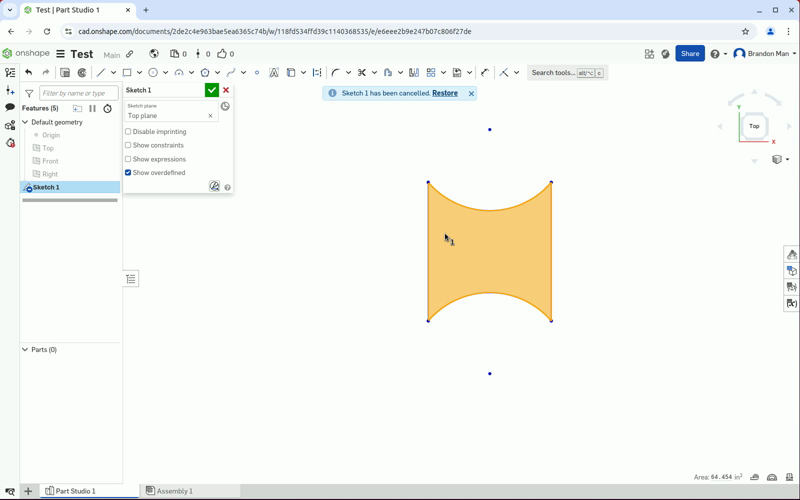
scroll(-6)
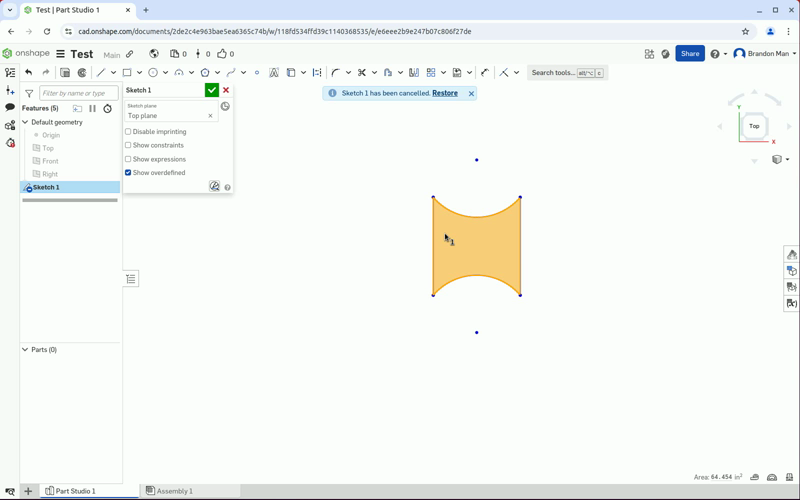
scroll(-6)
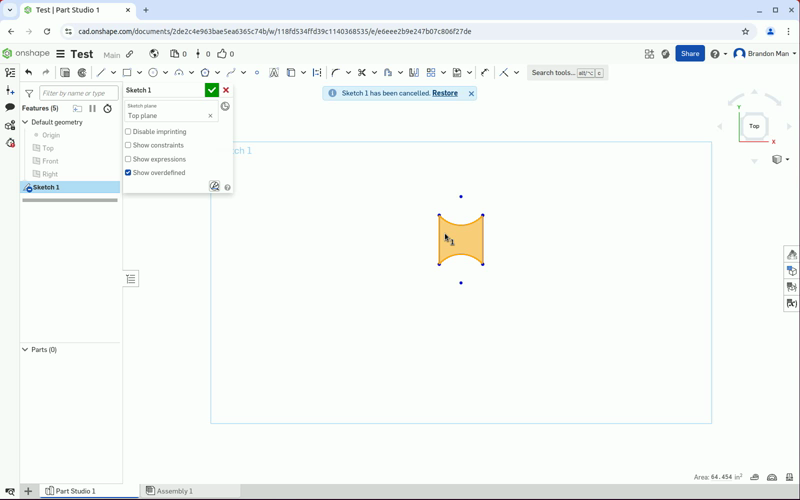
mouse_move(73, 352)
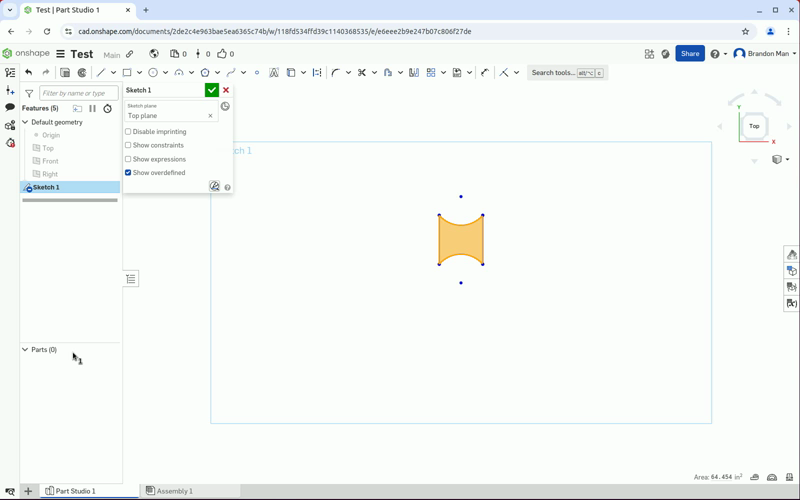
key(shift+y)
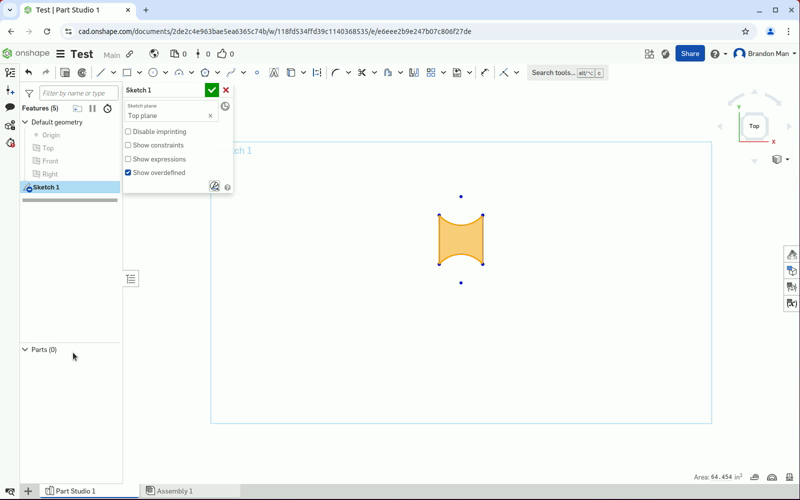
key(shift+e)
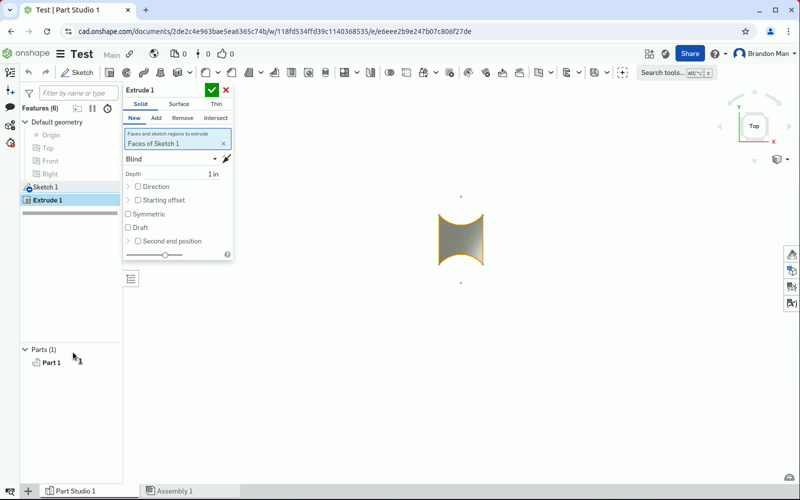
mouse_move(143, 106)
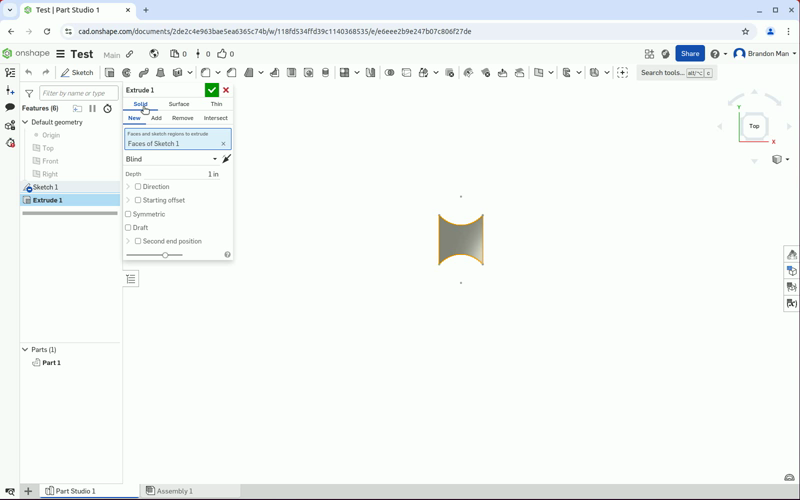
click(143, 106)
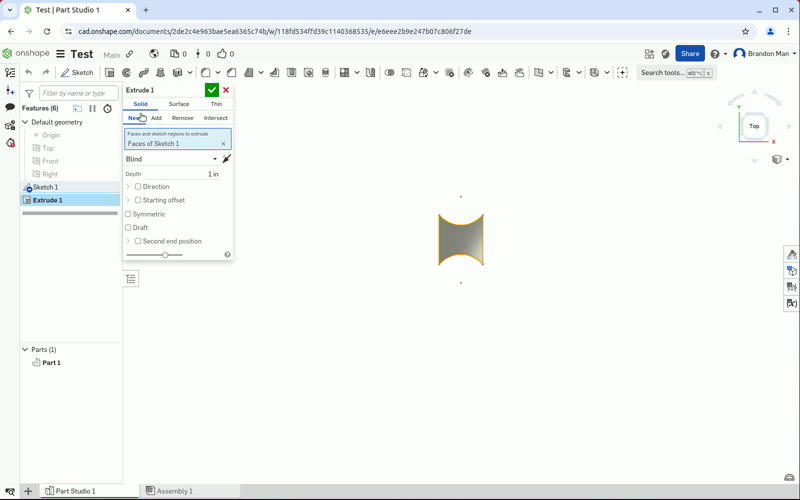
mouse_move(137, 120)
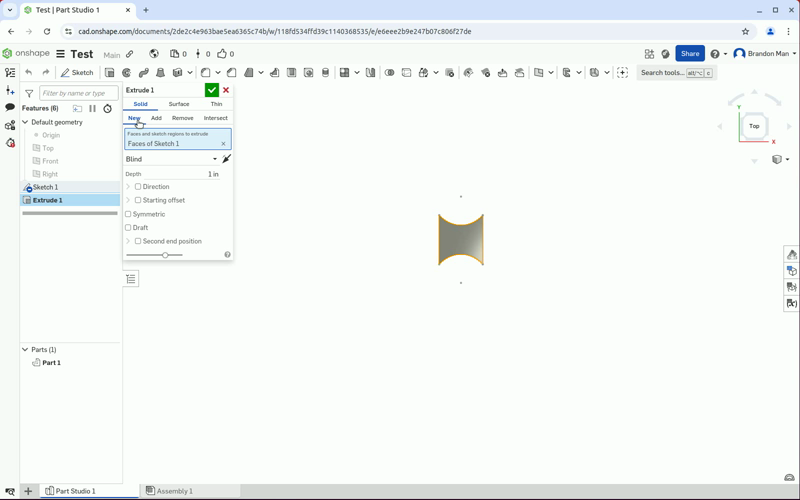
click(137, 120)
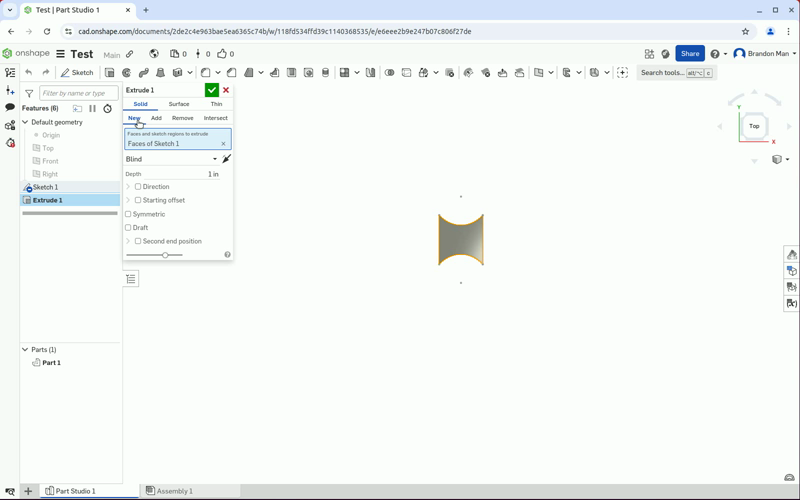
key(tab, 4)
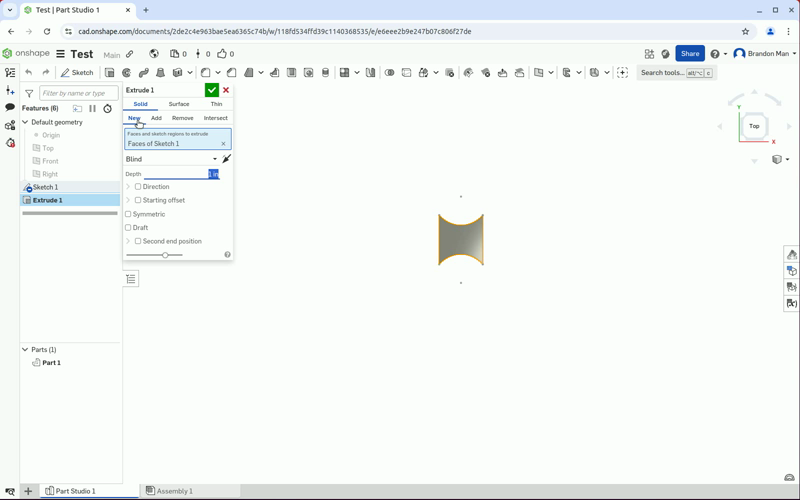
text(3.129)
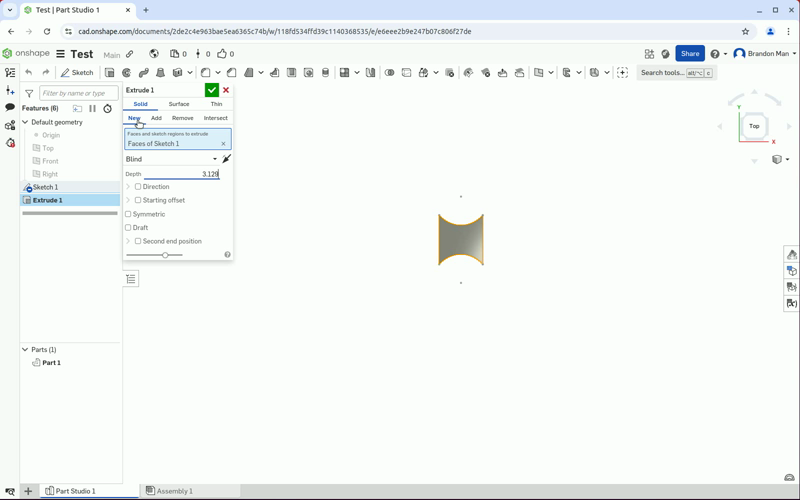
key(enter)
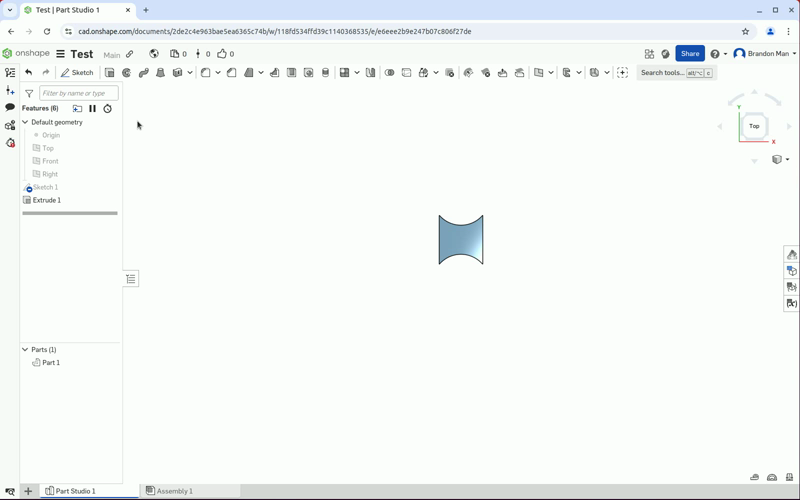
key(shift+h)
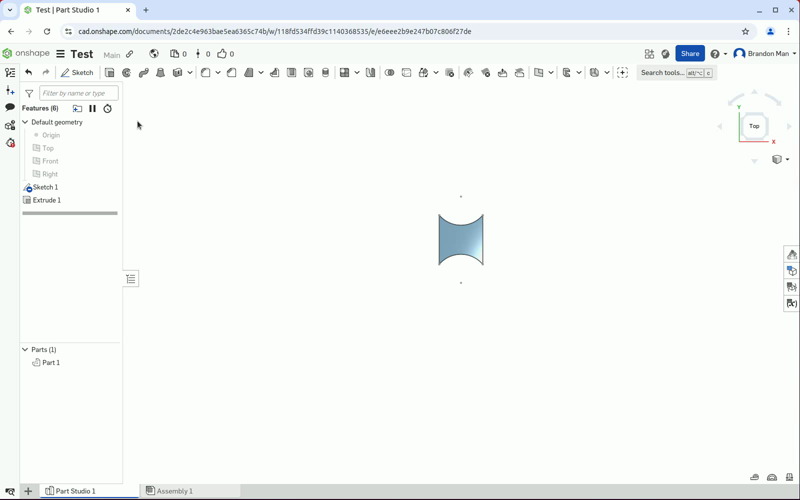
key(shift+h)
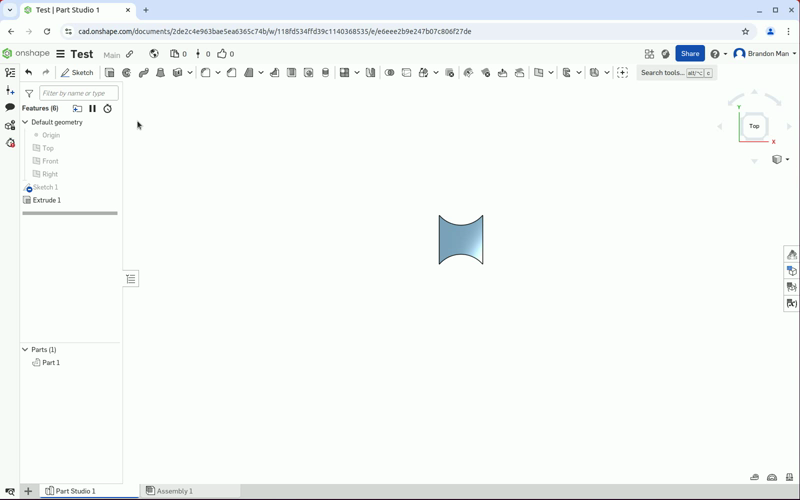
mouse_move(73, 189)
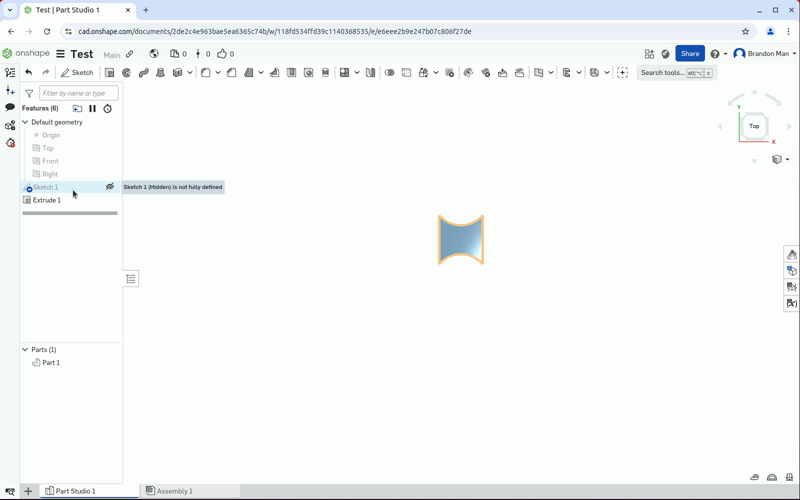
click(73, 189)
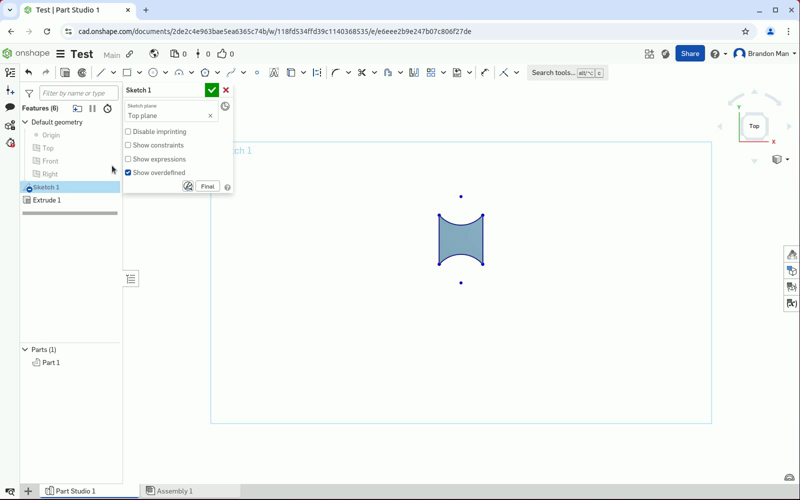
mouse_move(229, 92)
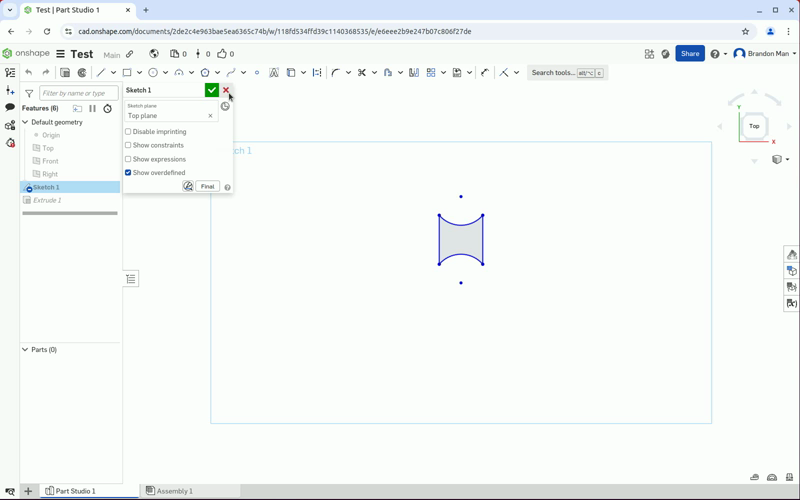
click(229, 92)
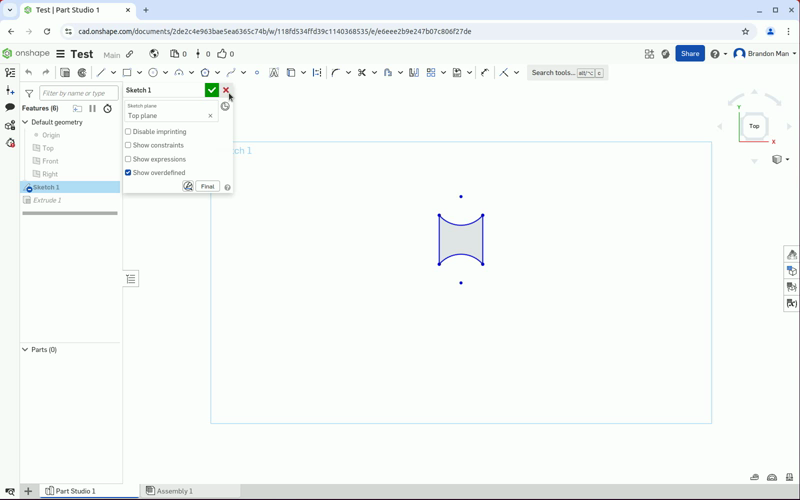
key(shift+s)
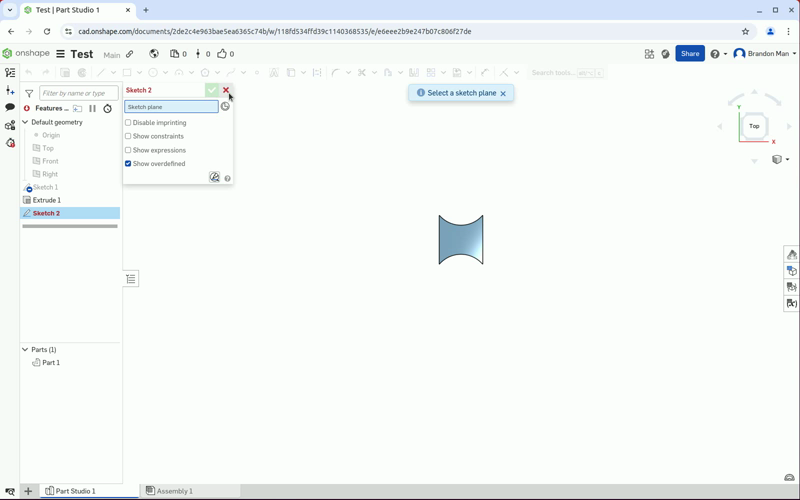
mouse_move(73, 150)
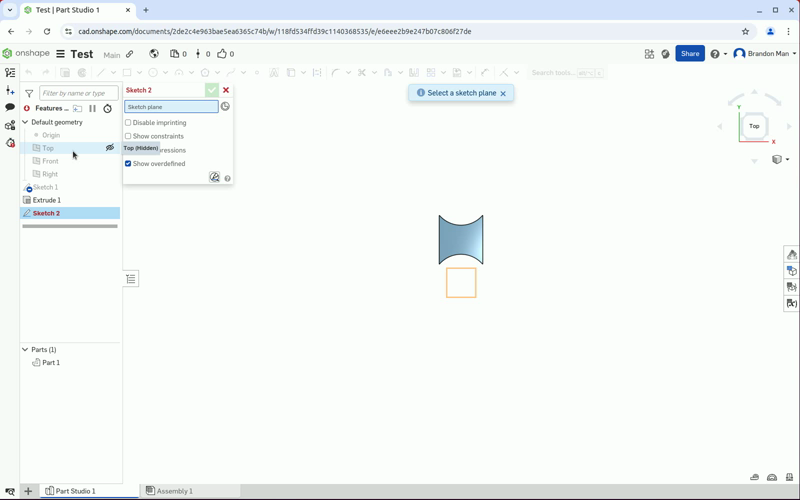
click(73, 150)
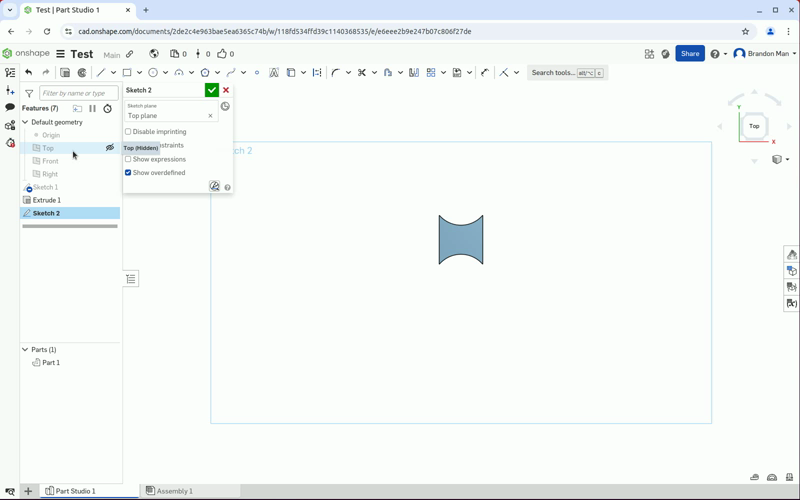
mouse_move(73, 352)
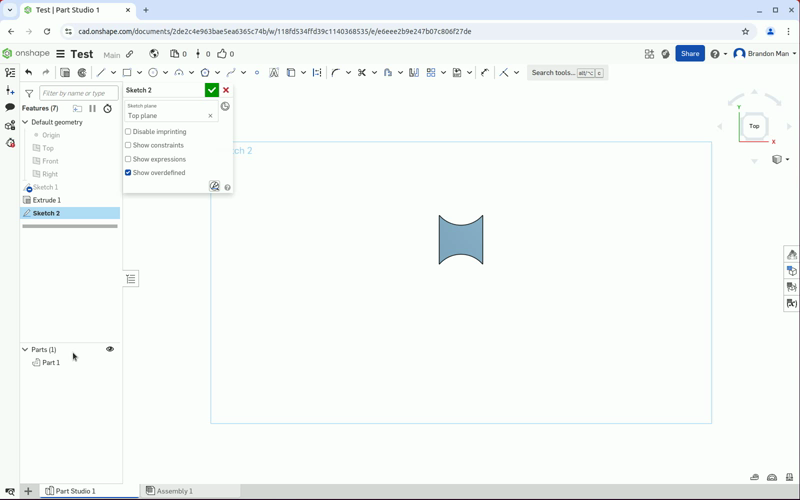
key(y)
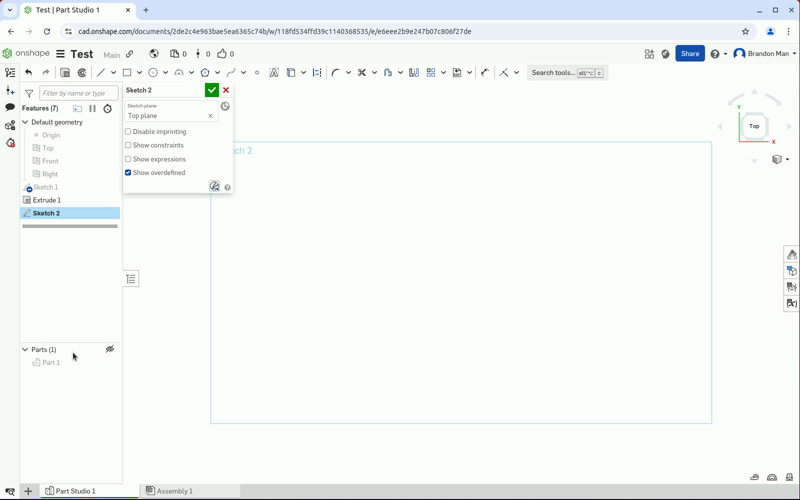
key(a)
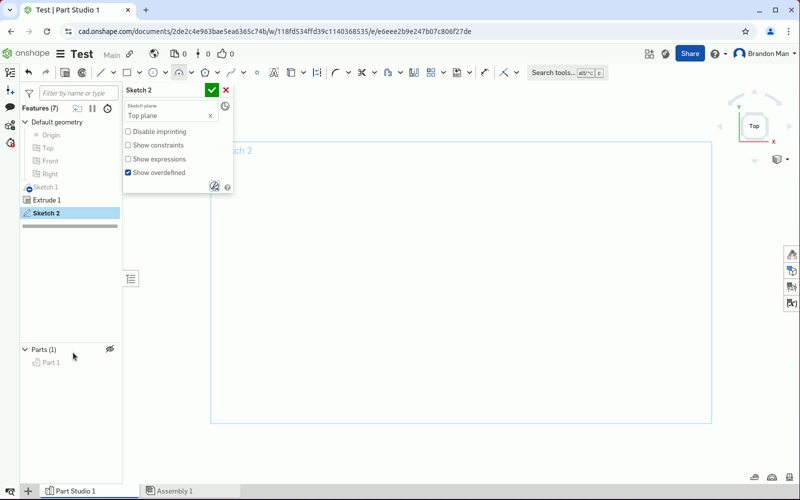
key_down(shift)
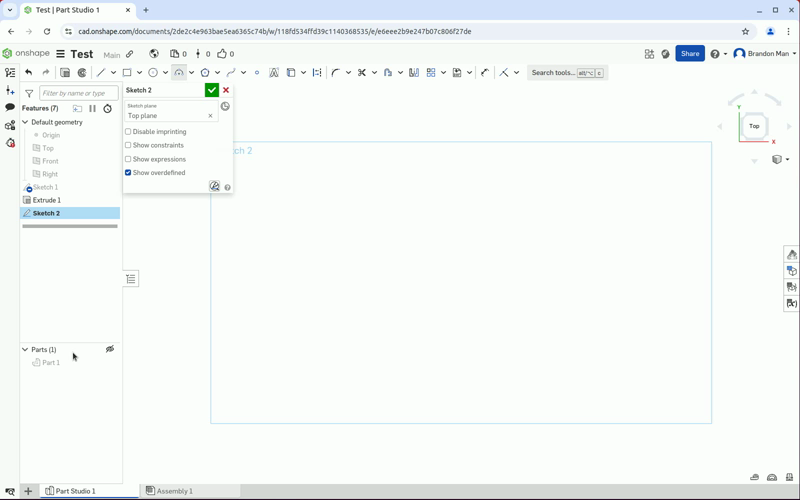
mouse_move(392, 298)
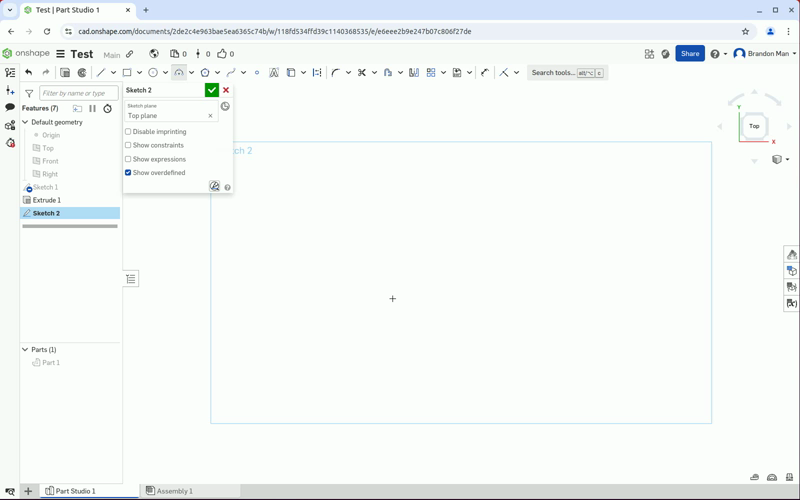
click(392, 298)
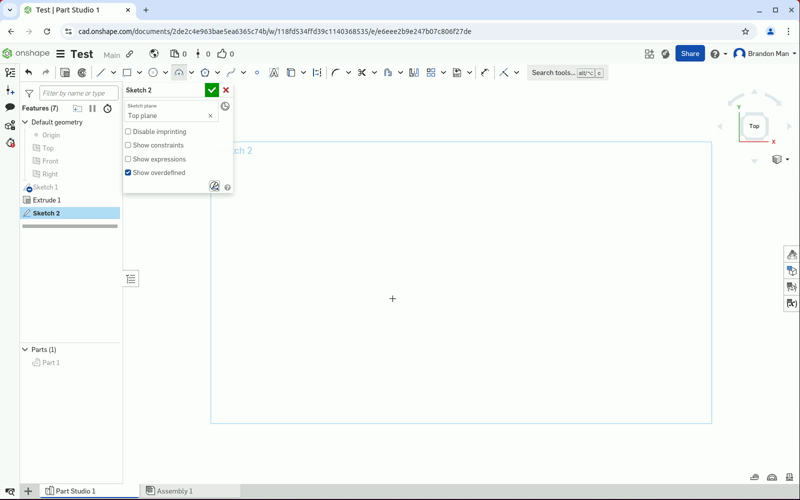
key_up(shift)
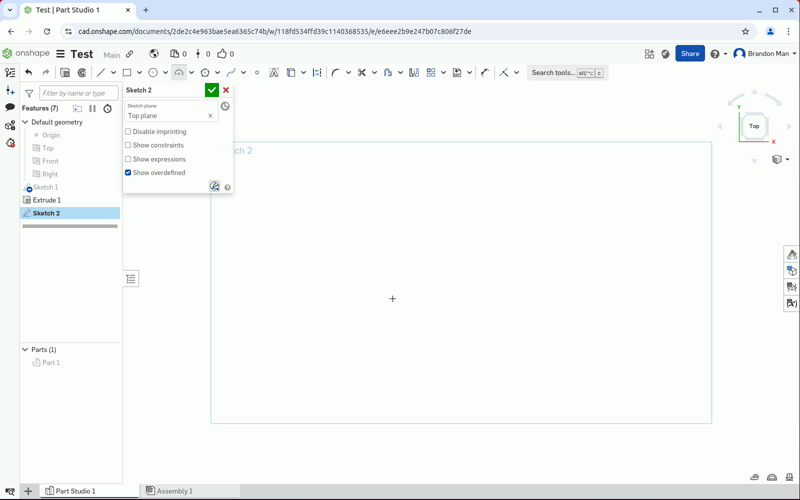
key_down(shift)
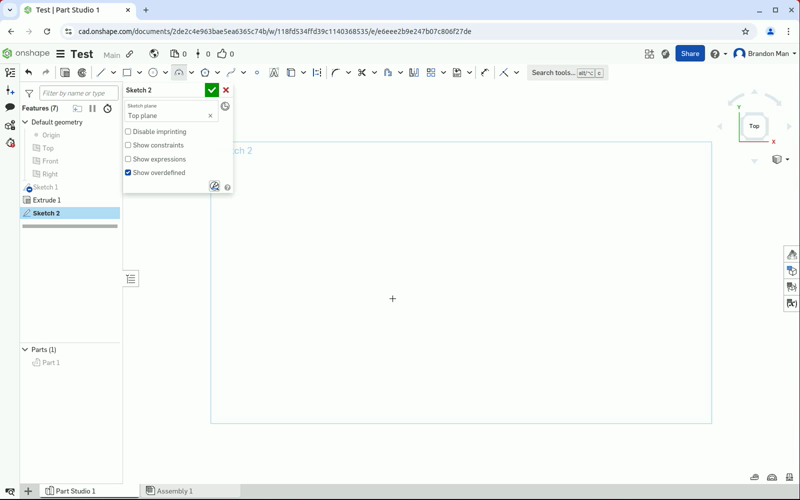
mouse_move(413, 335)
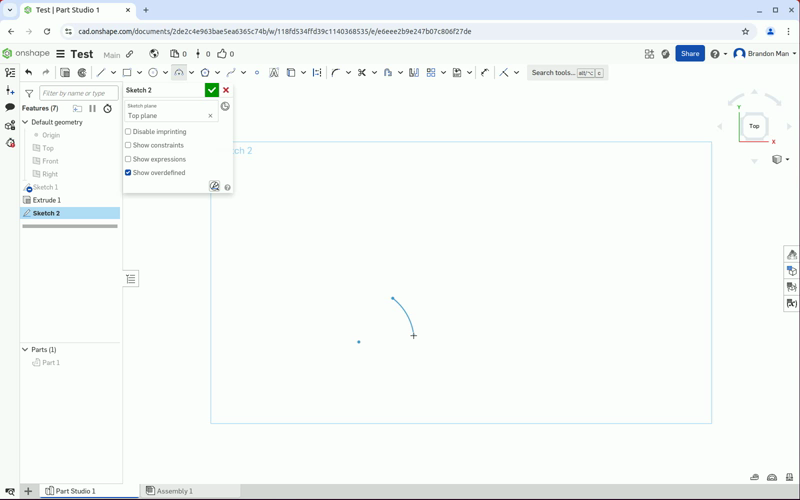
click(413, 335)
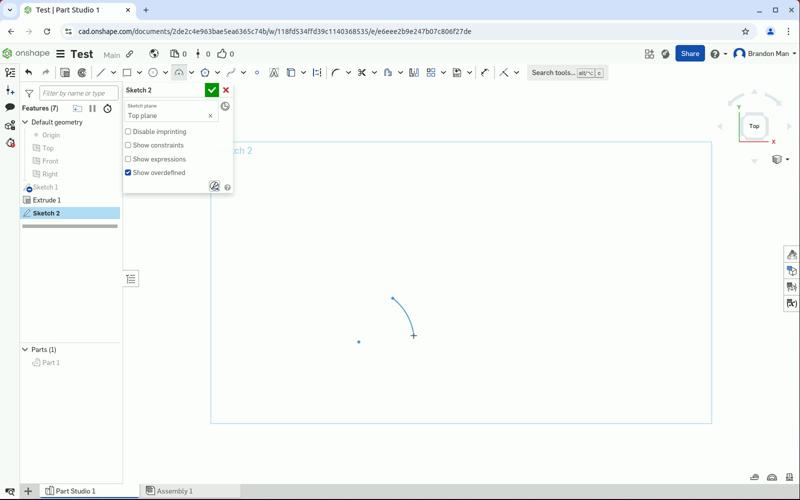
mouse_move(411, 311)
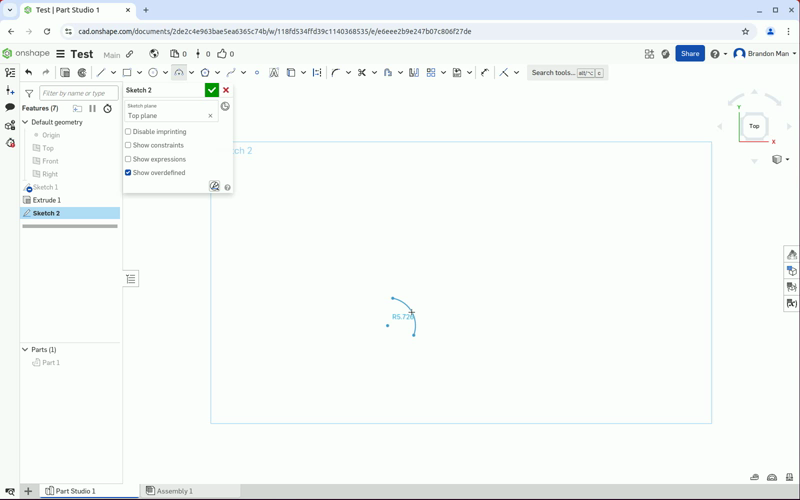
click(411, 311)
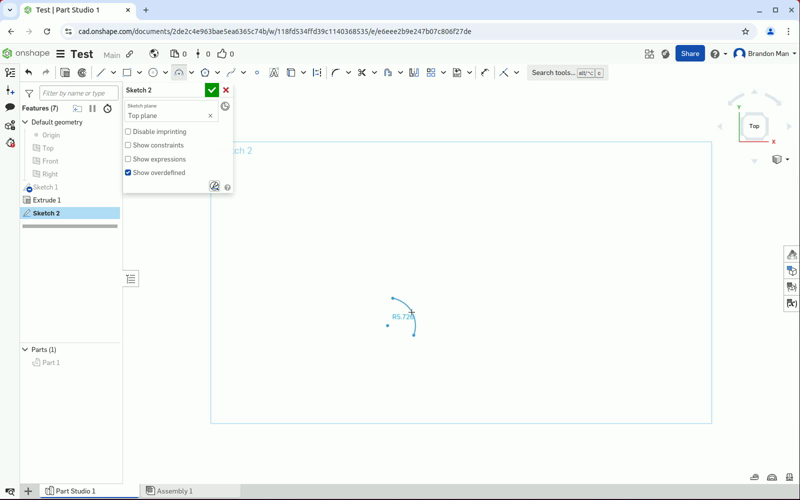
key_up(shift)
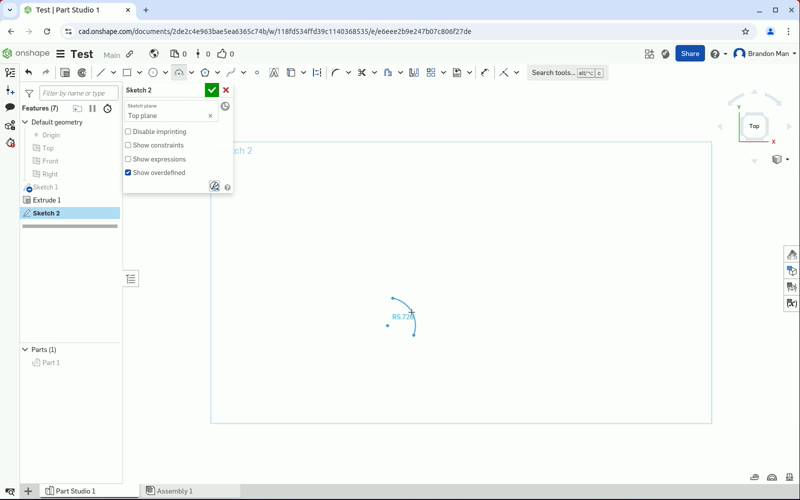
key(esc)
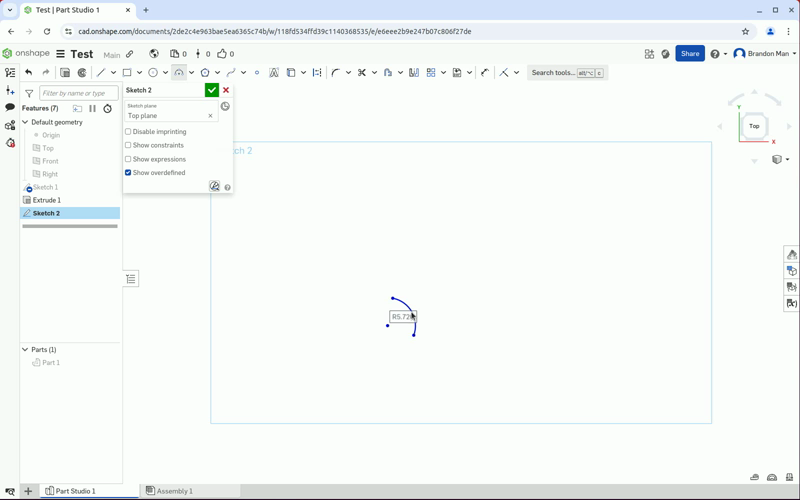
key(l)
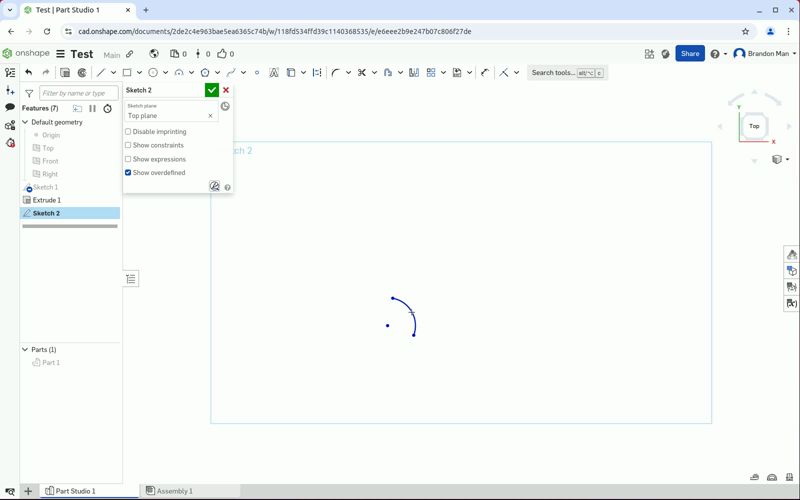
mouse_move(413, 335)
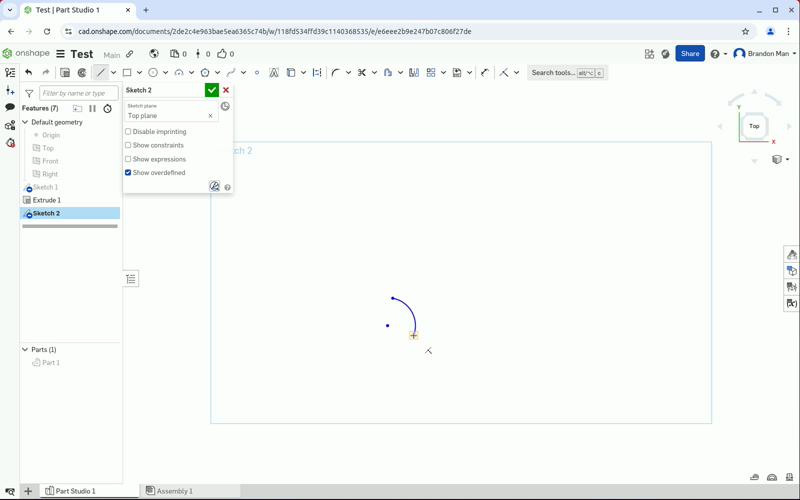
click(413, 335)
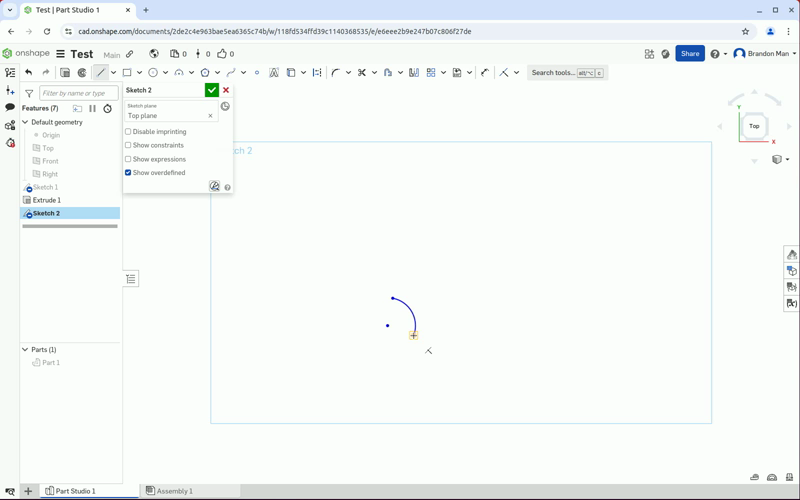
key_down(shift)
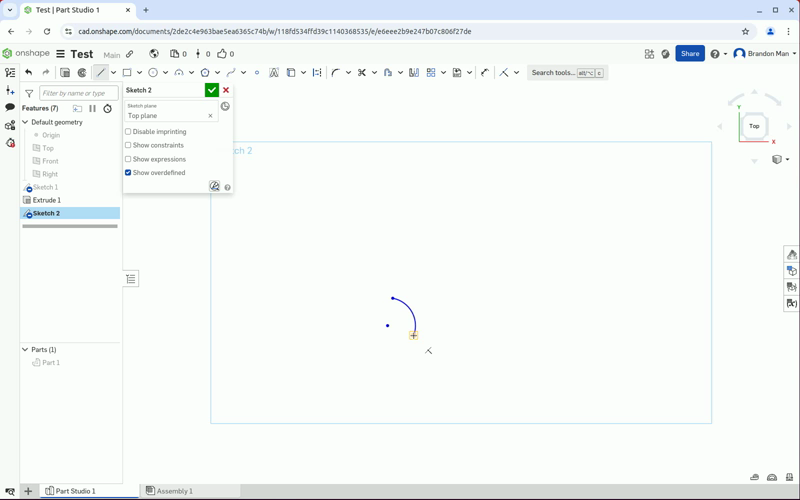
mouse_move(444, 335)
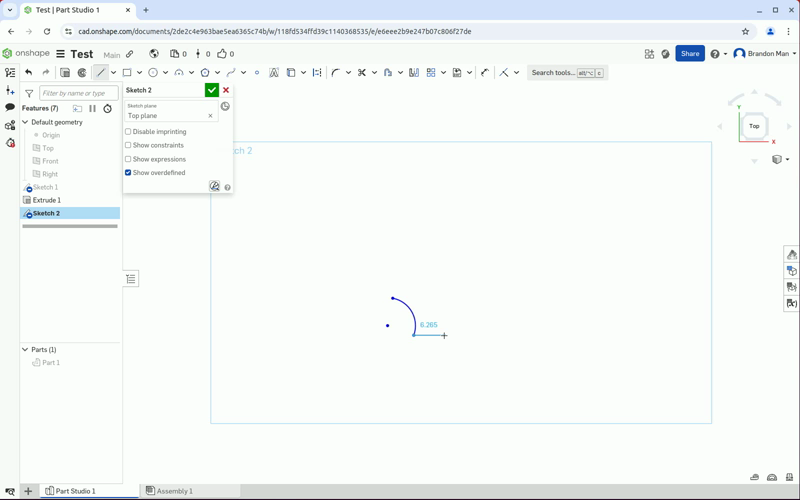
mouse_move(455, 310)
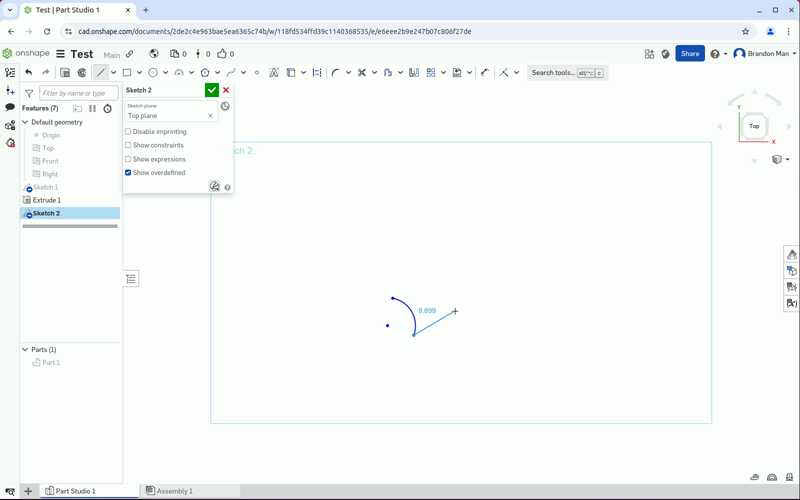
click(455, 310)
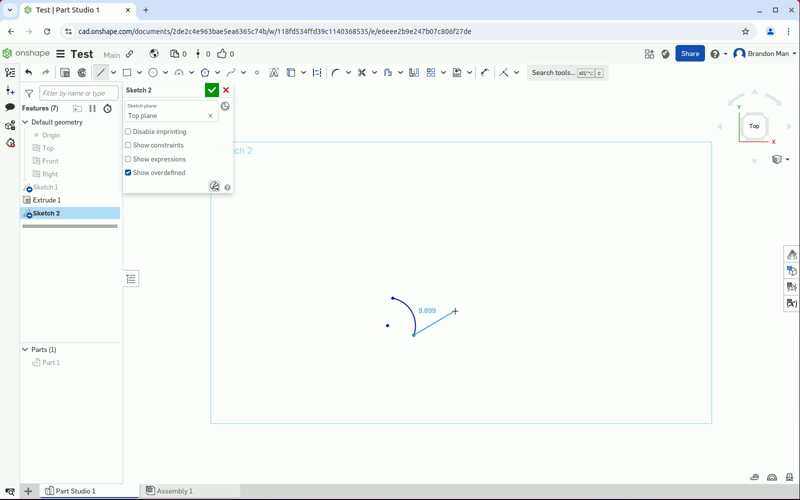
key_up(shift)
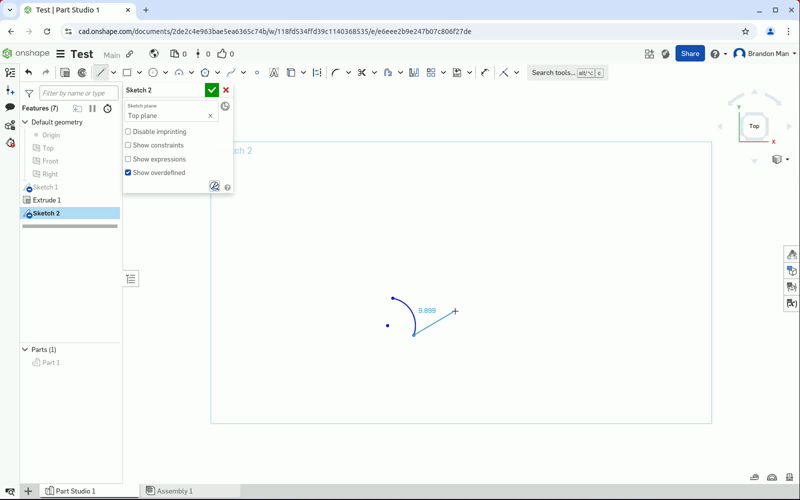
key(esc)
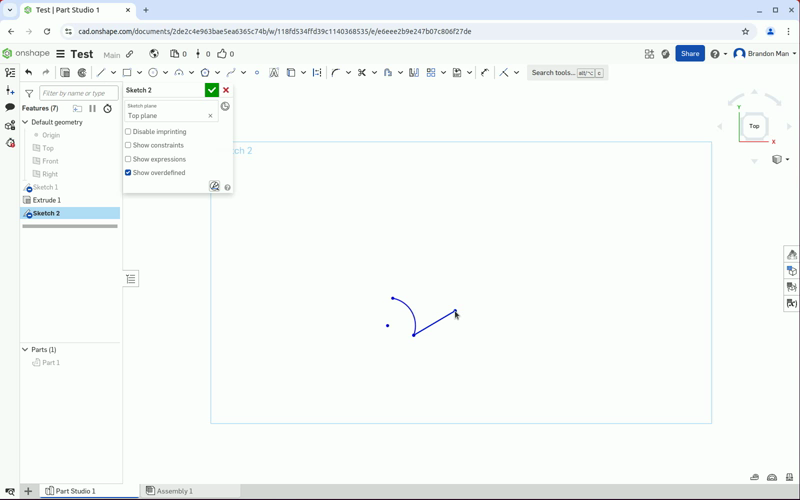
key(a)
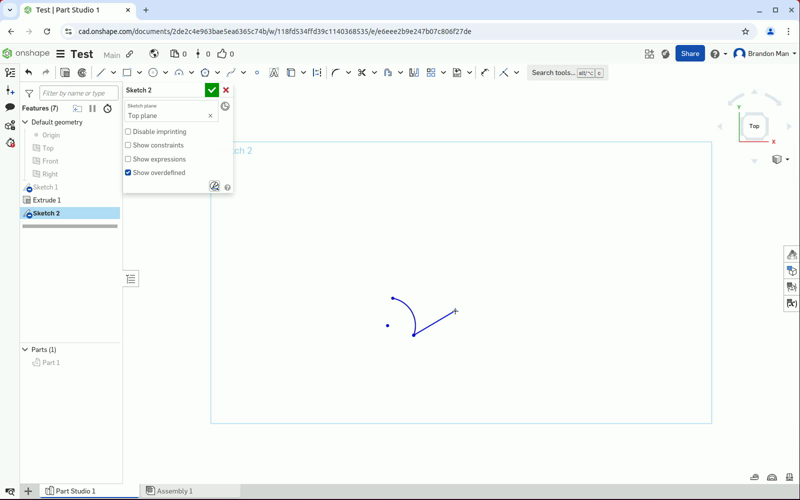
mouse_move(455, 310)
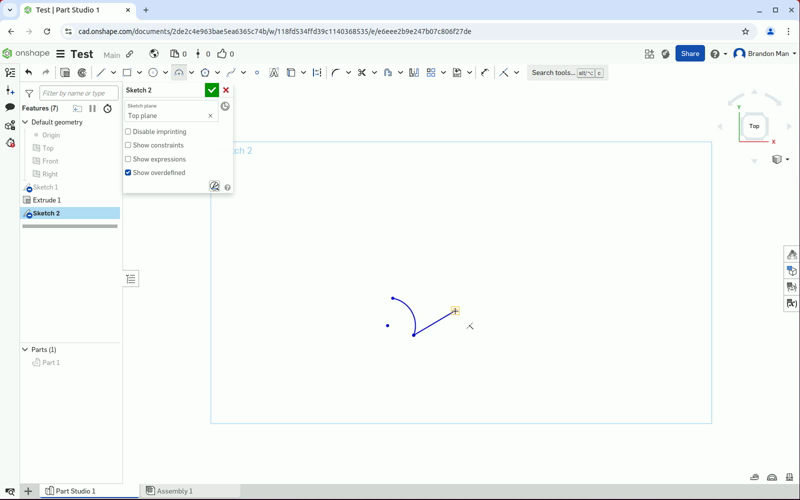
click(455, 310)
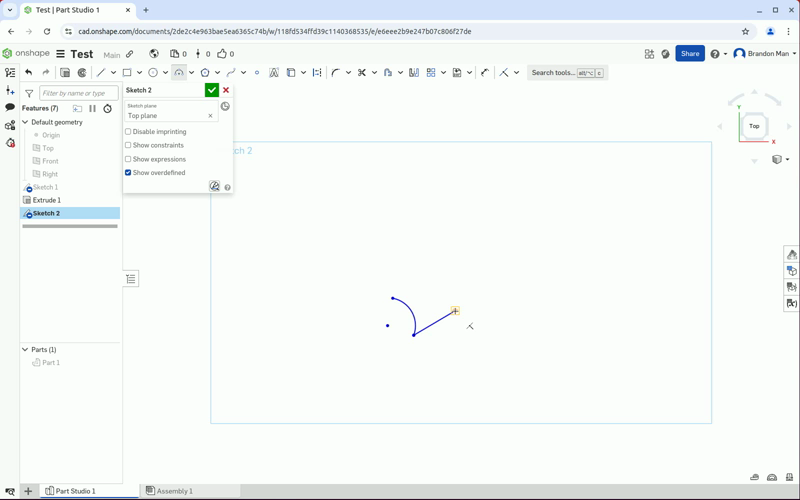
key_down(shift)
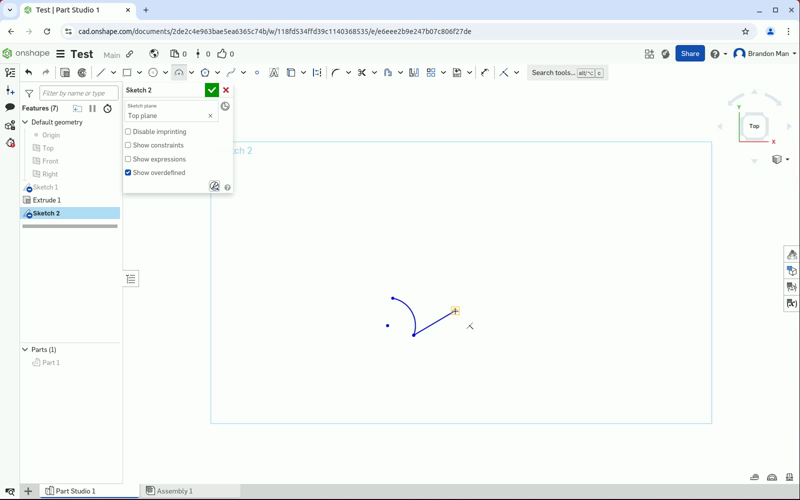
mouse_move(434, 274)
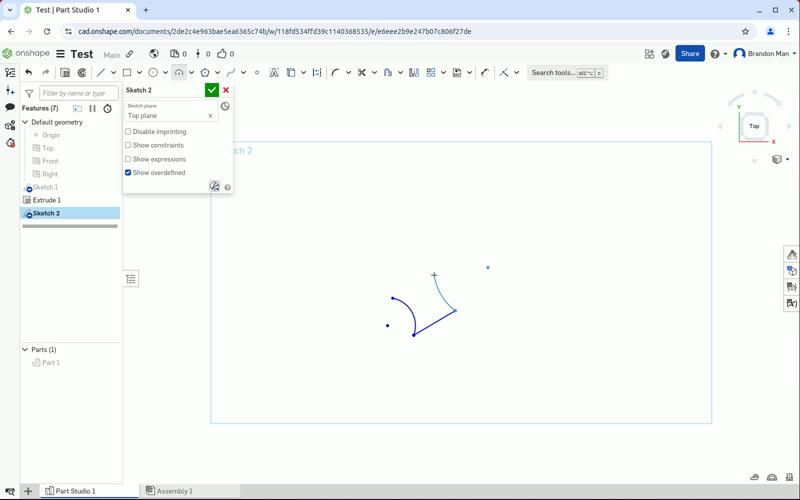
click(434, 274)
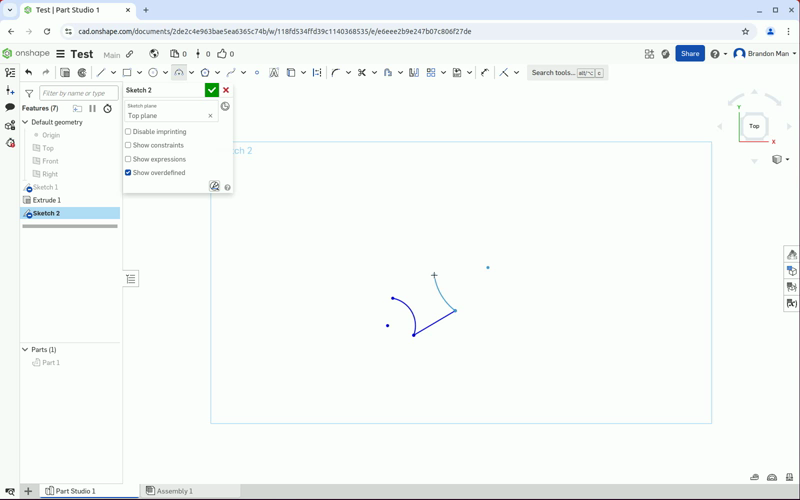
mouse_move(436, 297)
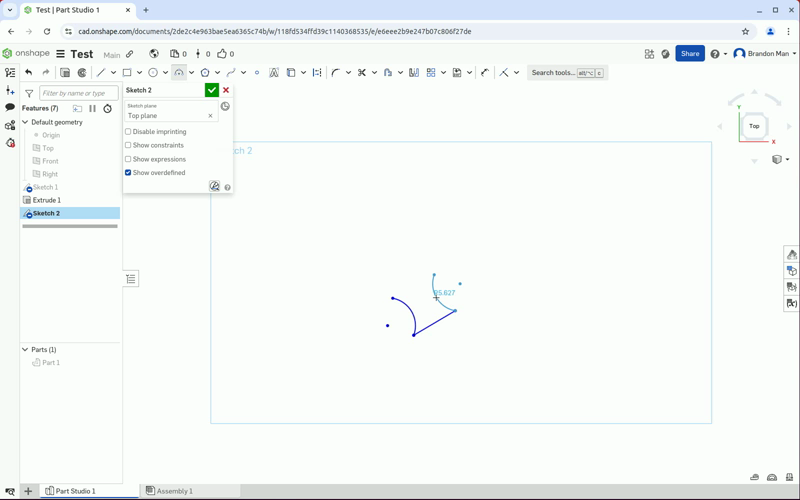
click(436, 297)
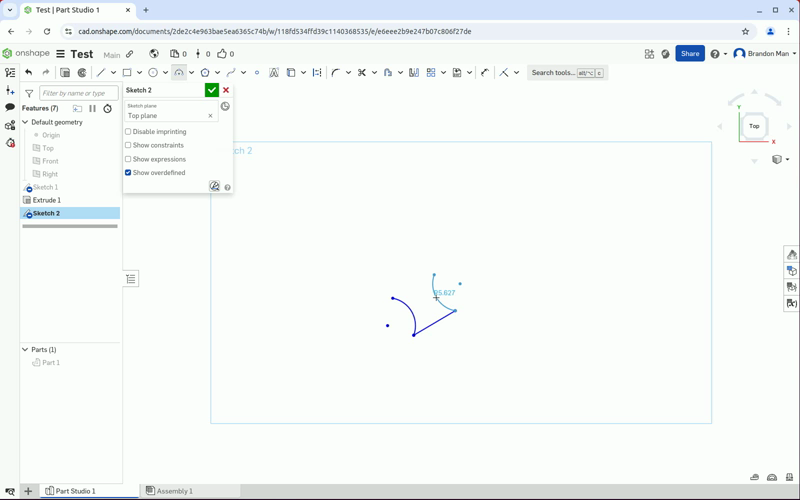
key_up(shift)
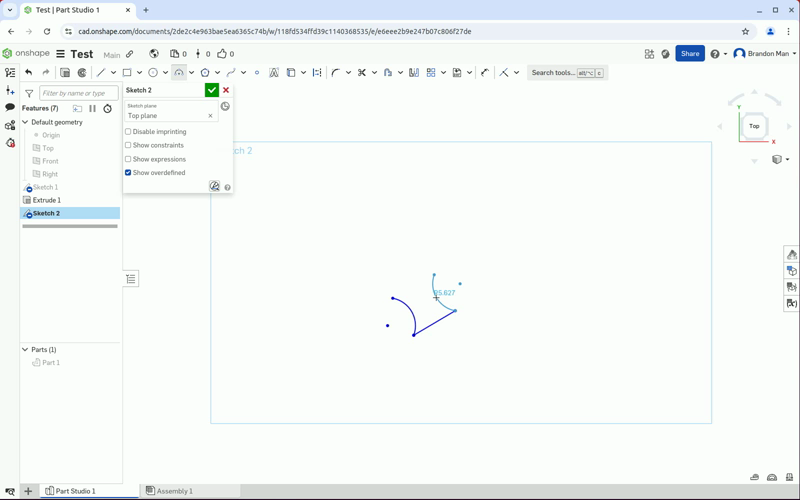
key(esc)
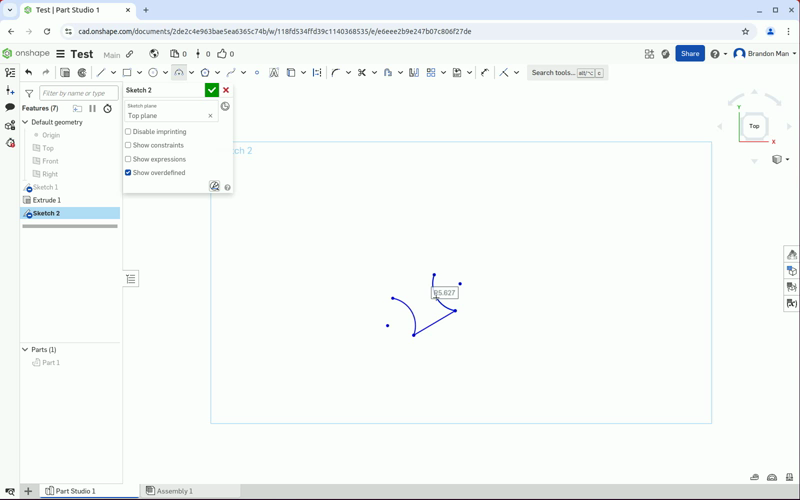
key(l)
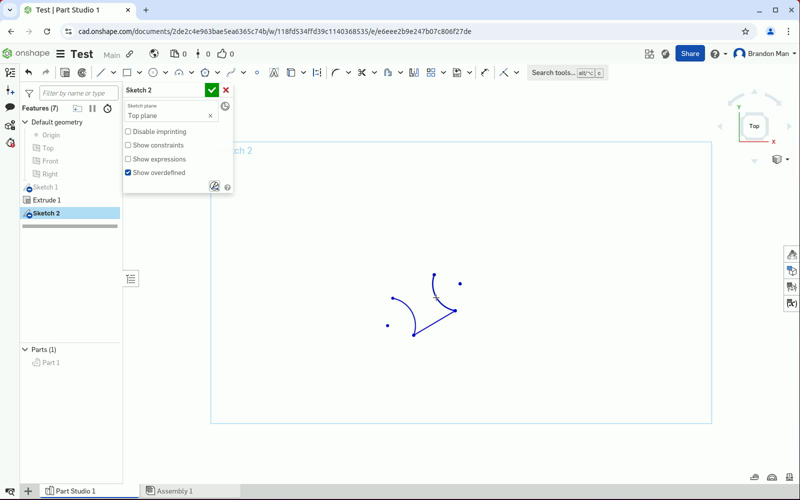
mouse_move(434, 274)
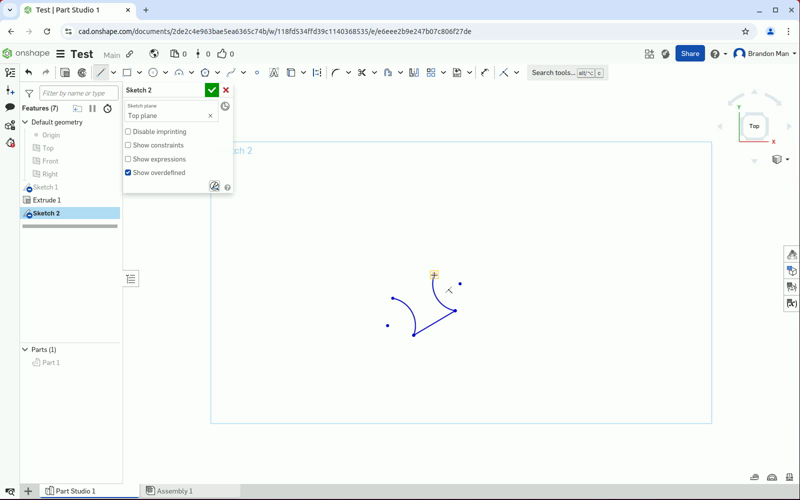
click(434, 274)
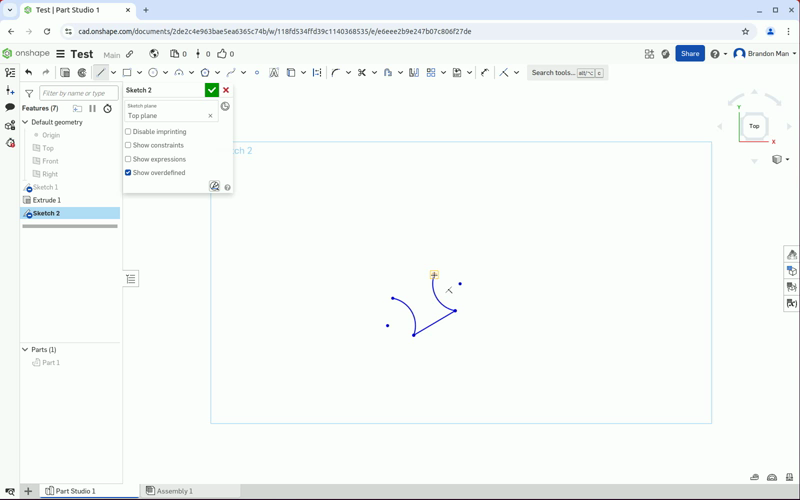
mouse_move(464, 274)
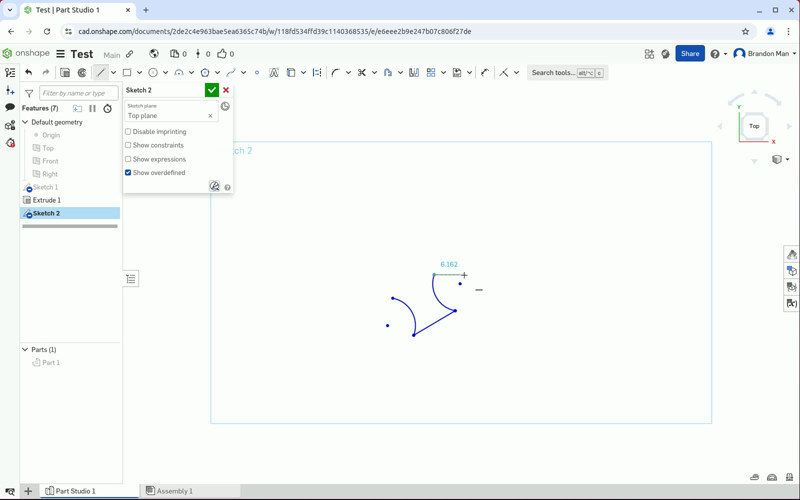
key_down(shift)
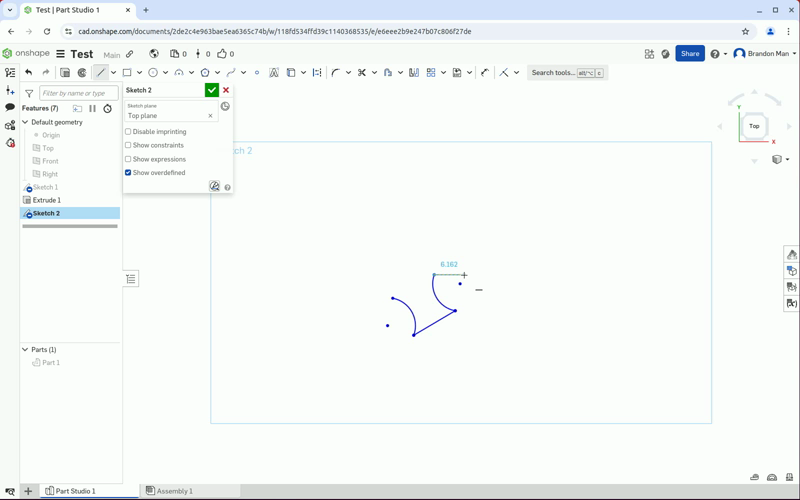
mouse_move(392, 298)
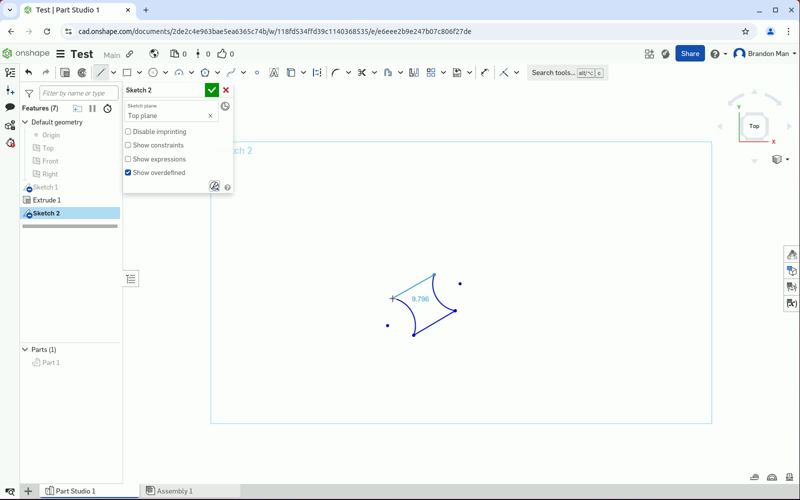
key_up(shift)
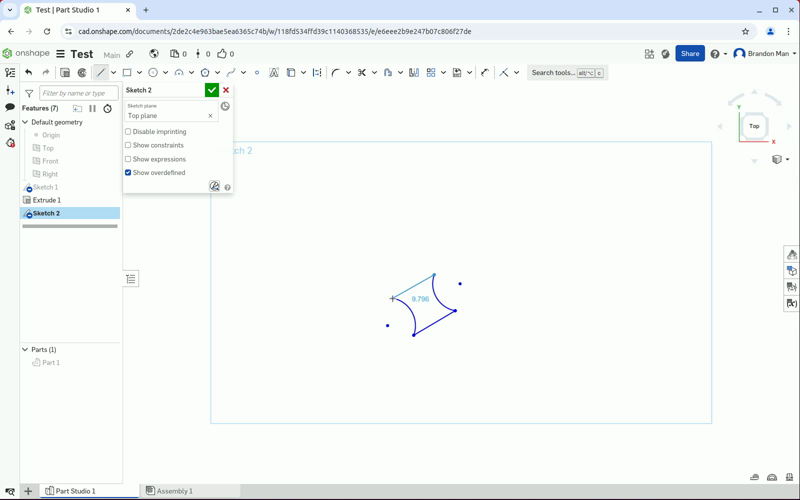
click(392, 298)
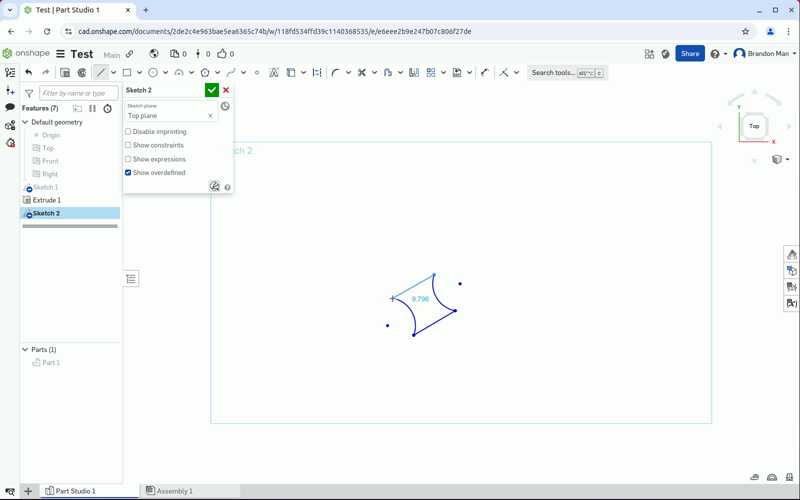
key(esc)
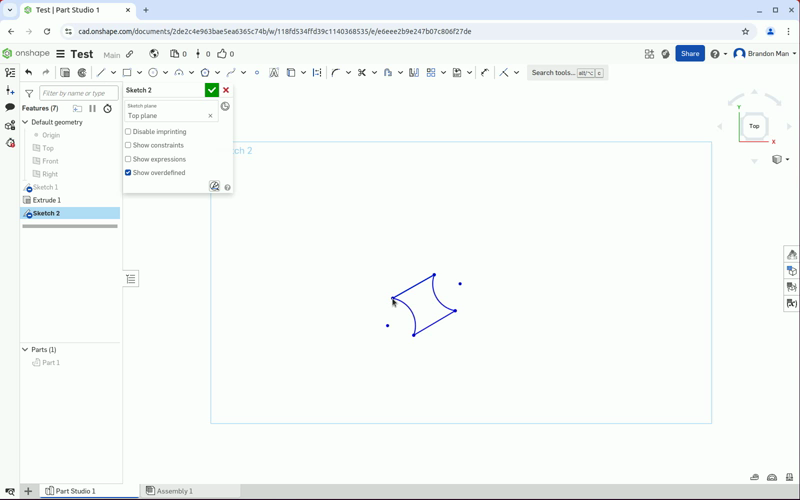
mouse_move(437, 308)
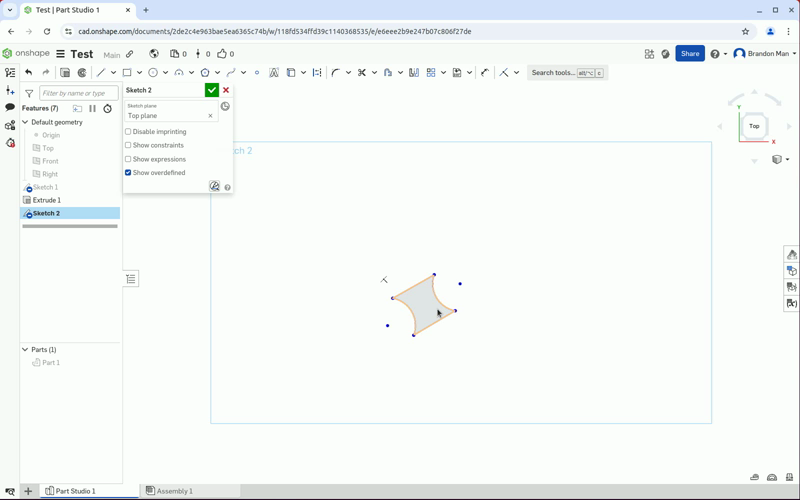
scroll(6)
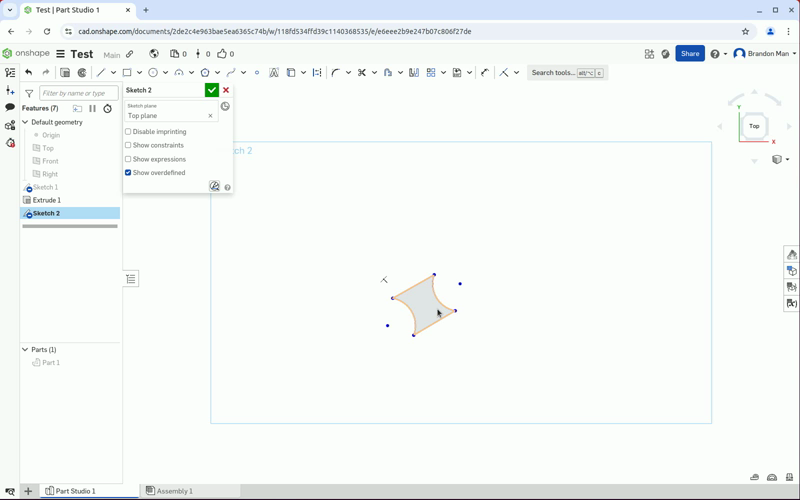
scroll(6)
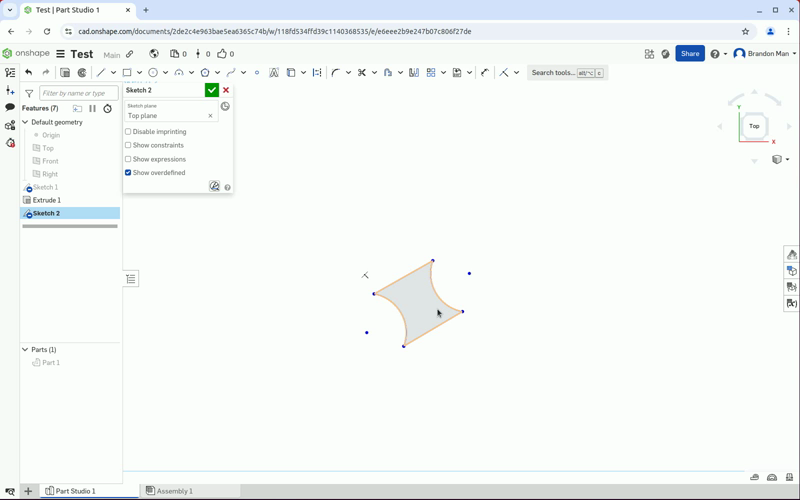
scroll(6)
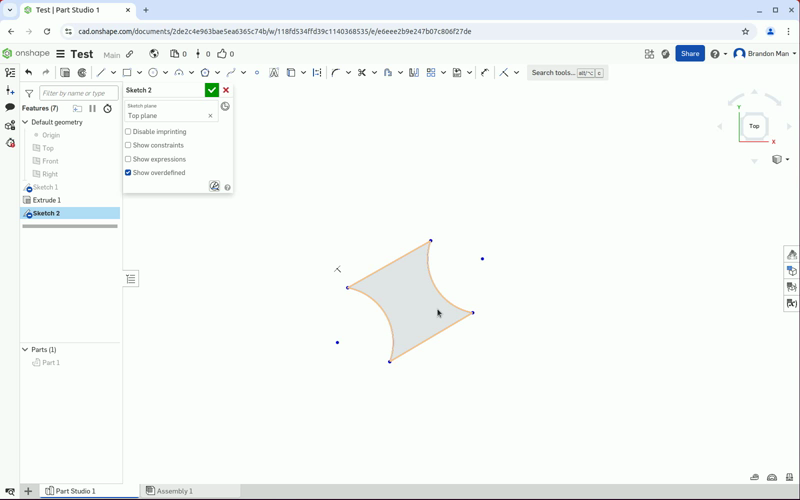
scroll(6)
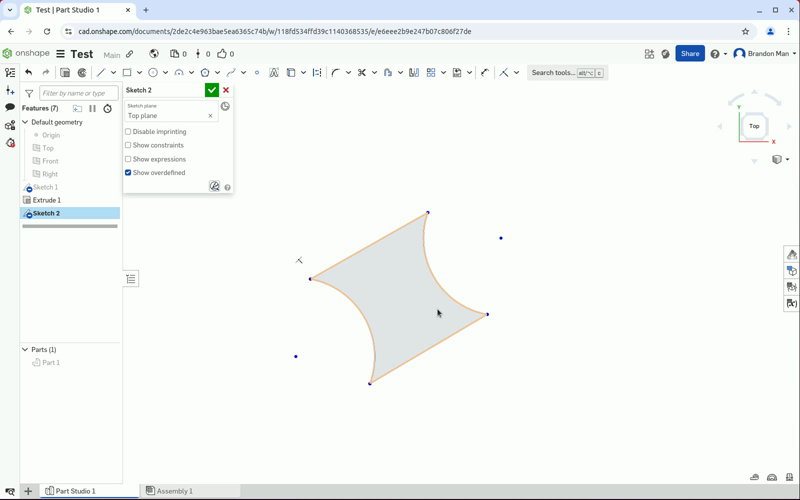
scroll(6)
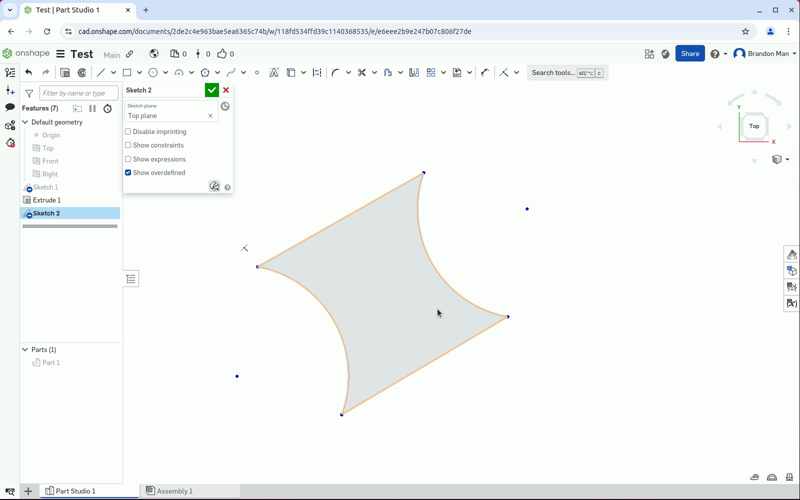
scroll(6)
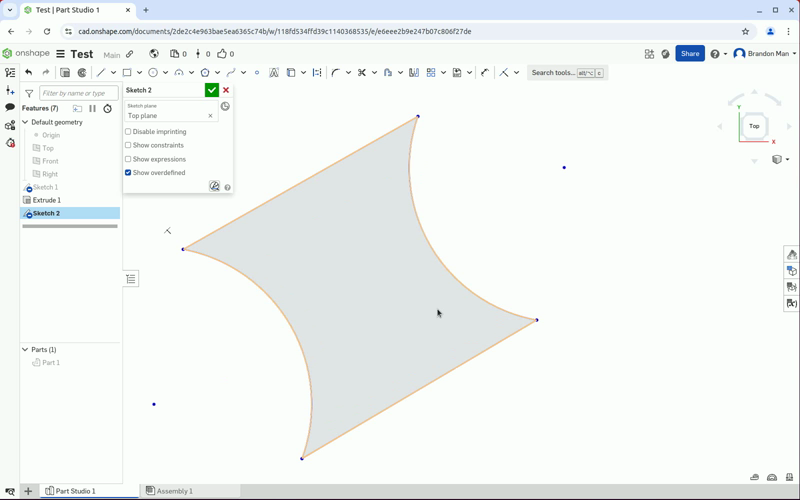
scroll(6)
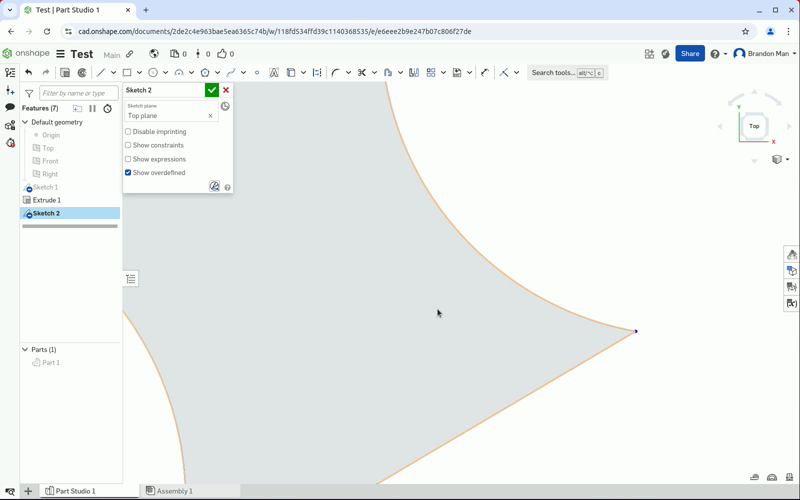
click(437, 308)
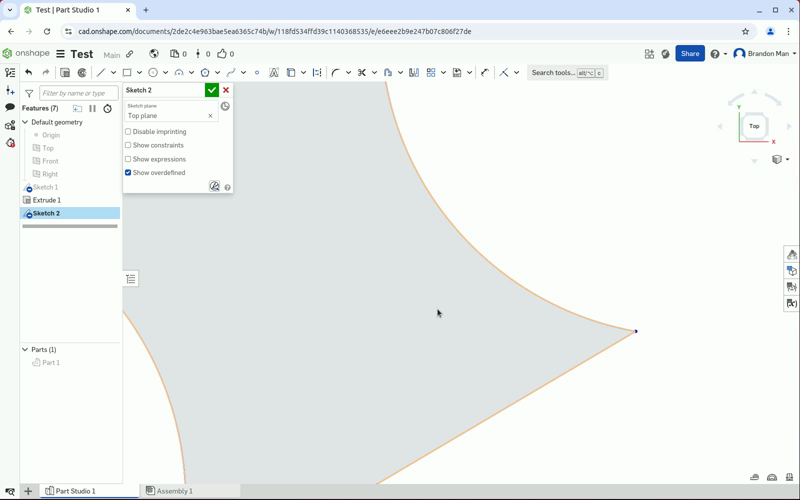
scroll(-6)
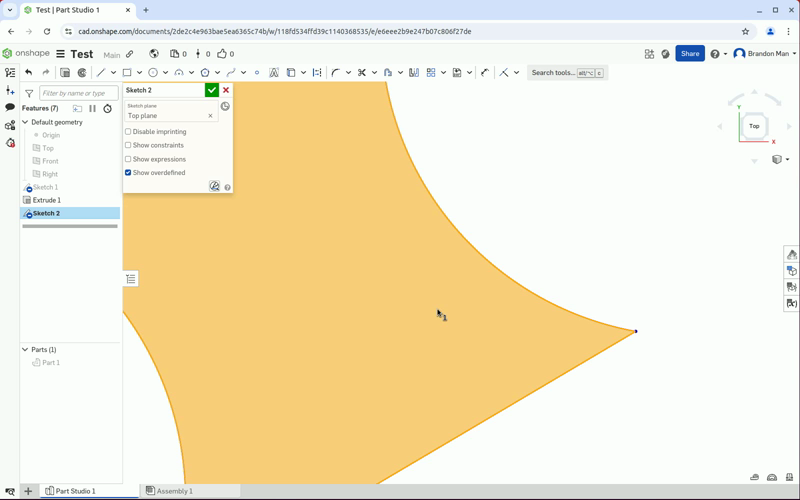
scroll(-6)
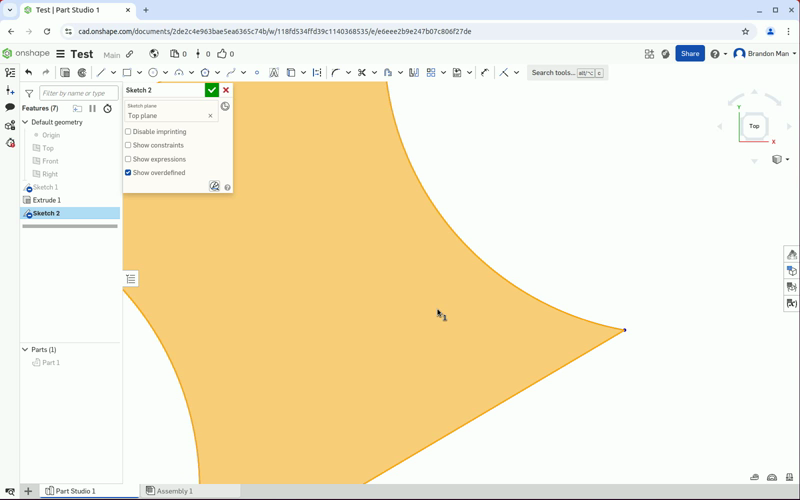
scroll(-6)
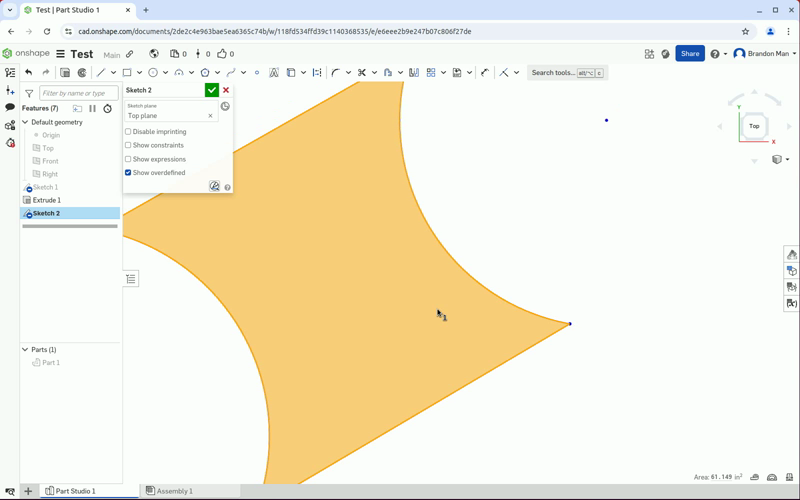
scroll(-6)
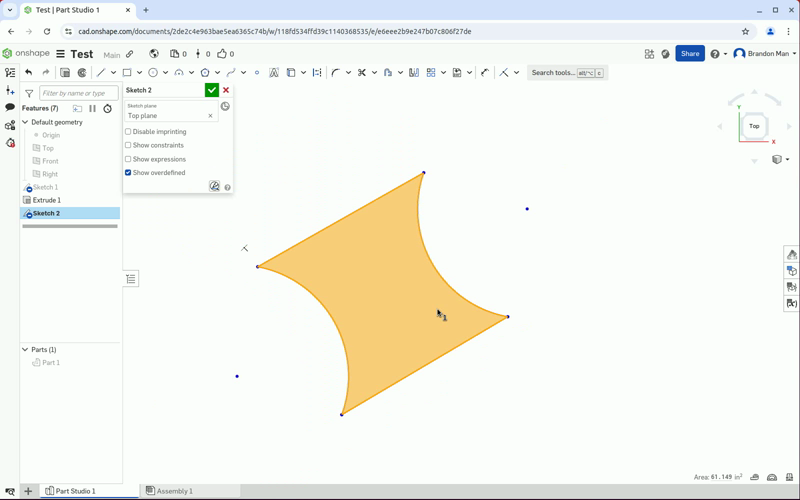
scroll(-6)
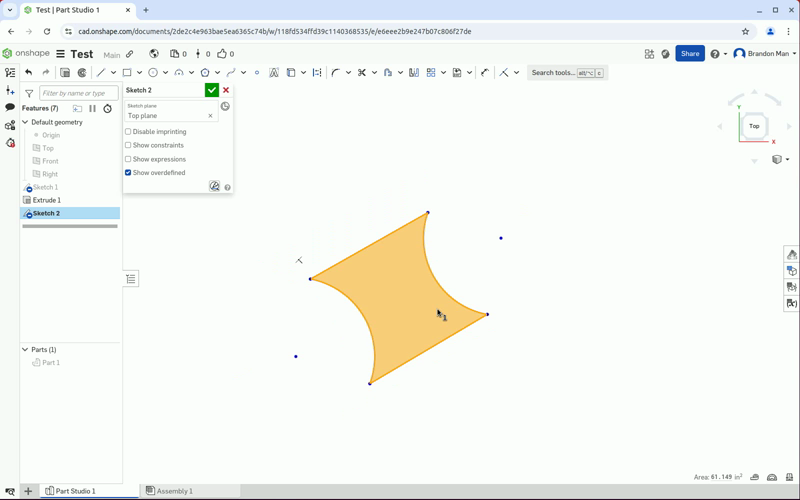
scroll(-6)
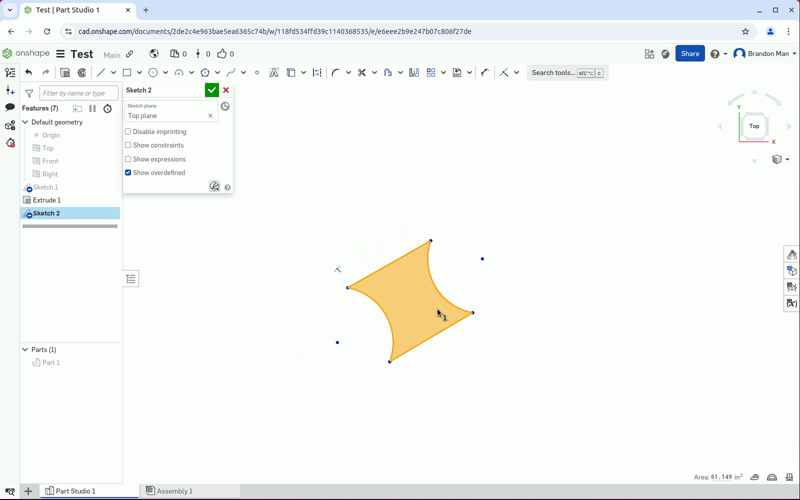
scroll(-6)
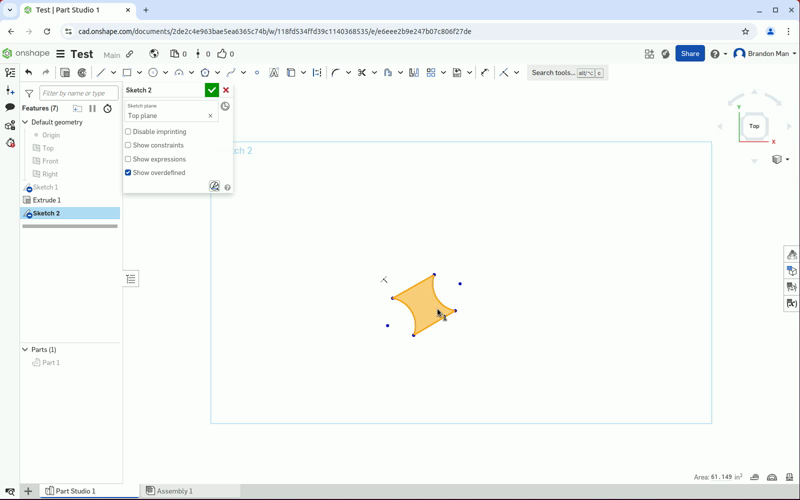
mouse_move(73, 352)
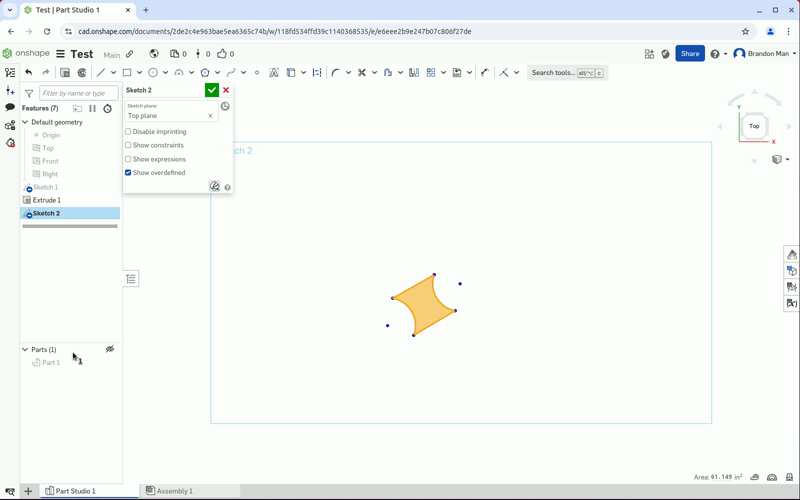
key(shift+y)
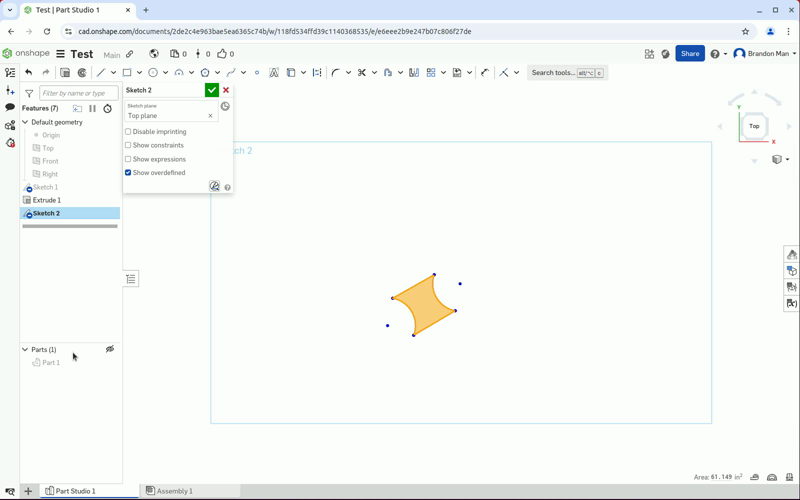
key(shift+e)
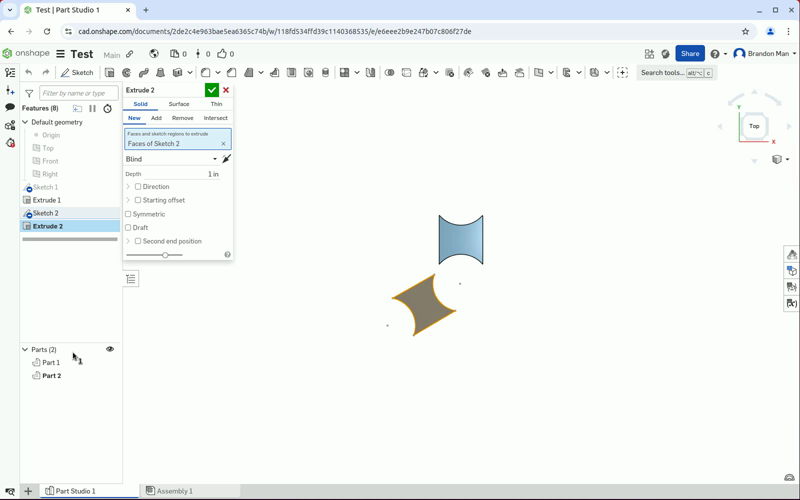
mouse_move(143, 106)
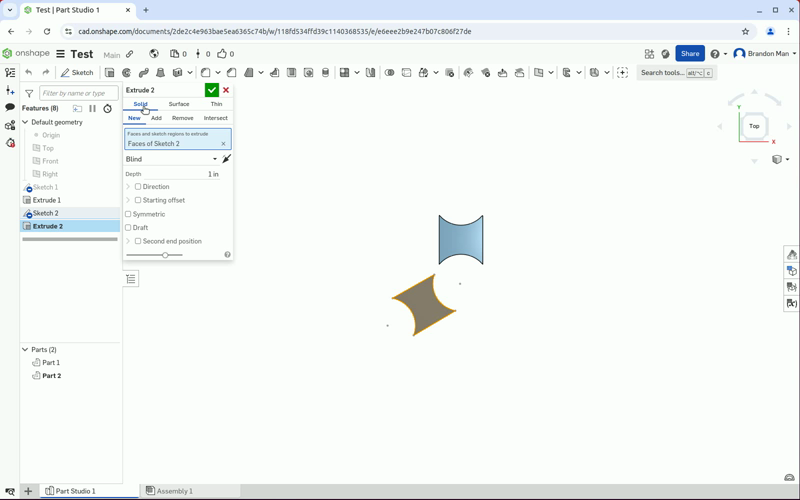
click(143, 106)
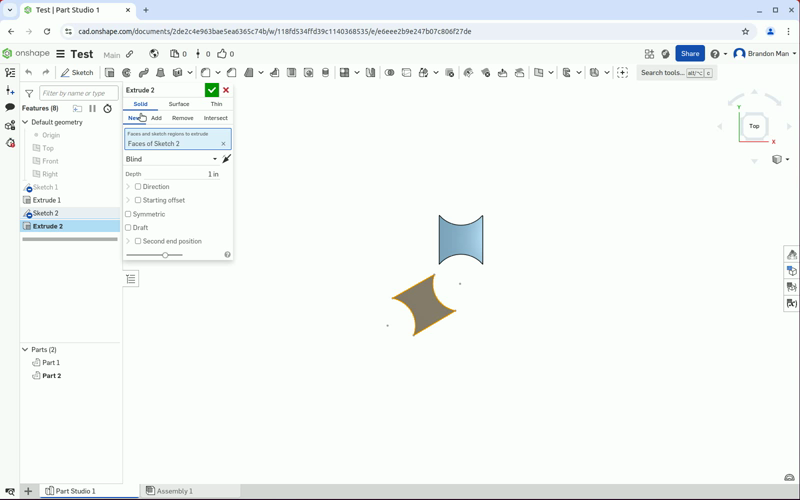
mouse_move(137, 120)
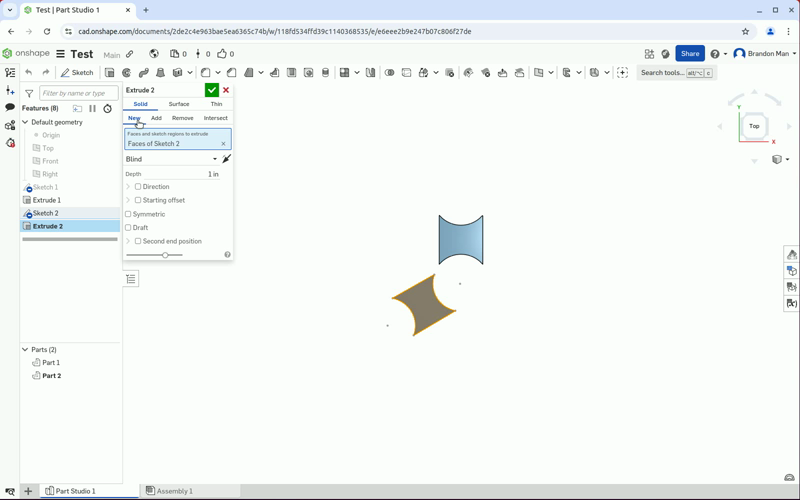
click(137, 120)
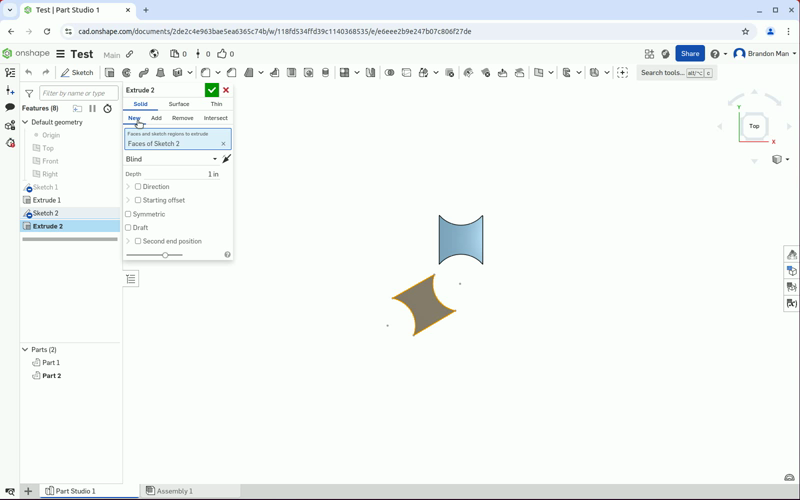
key(tab, 4)
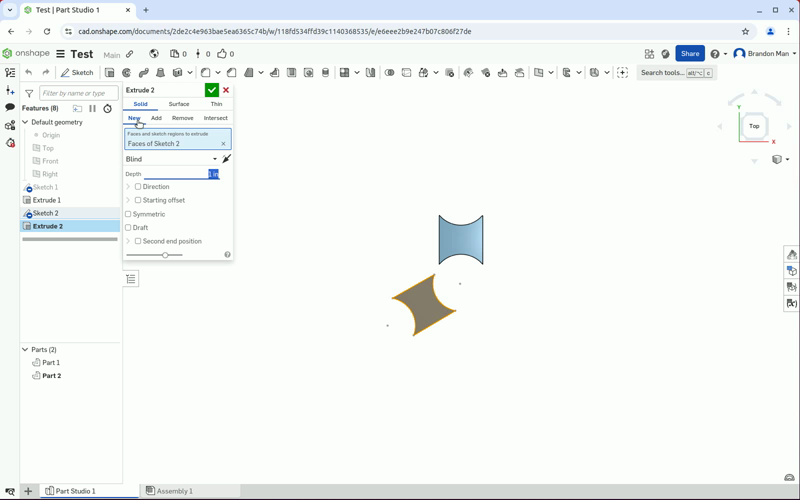
text(3.129)
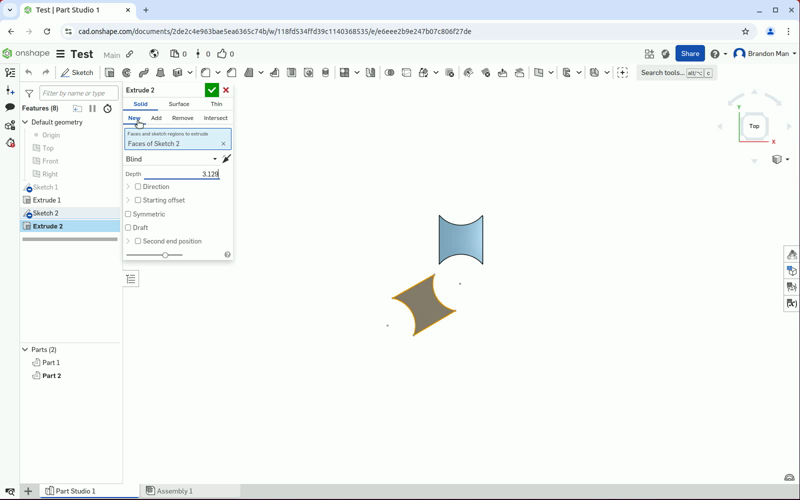
key(enter)
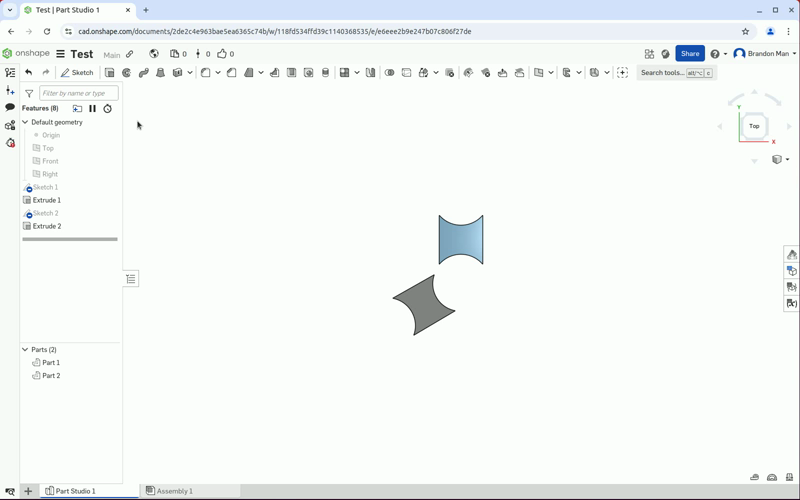
key(shift+h)
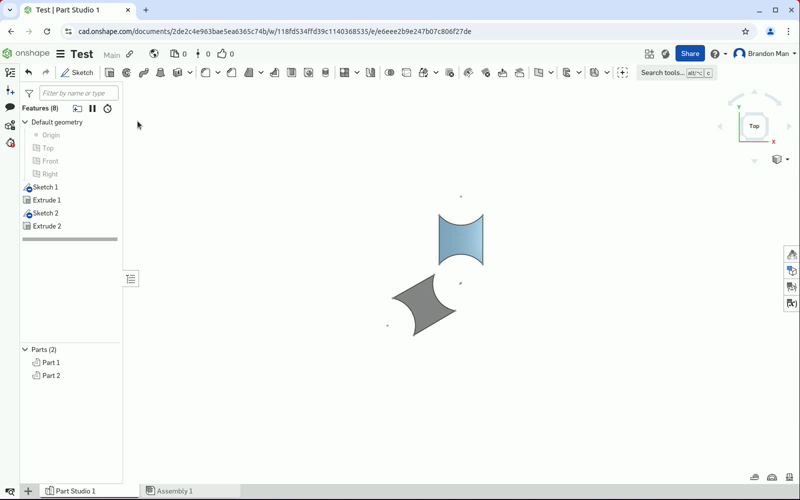
key(shift+h)
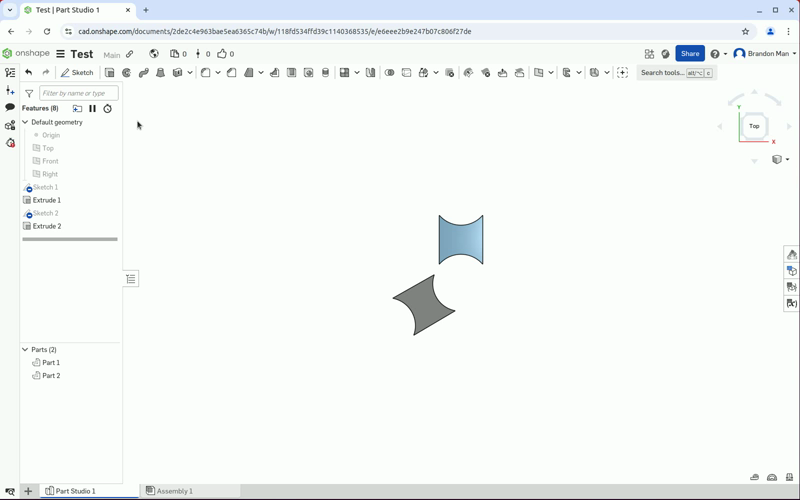
mouse_move(73, 189)
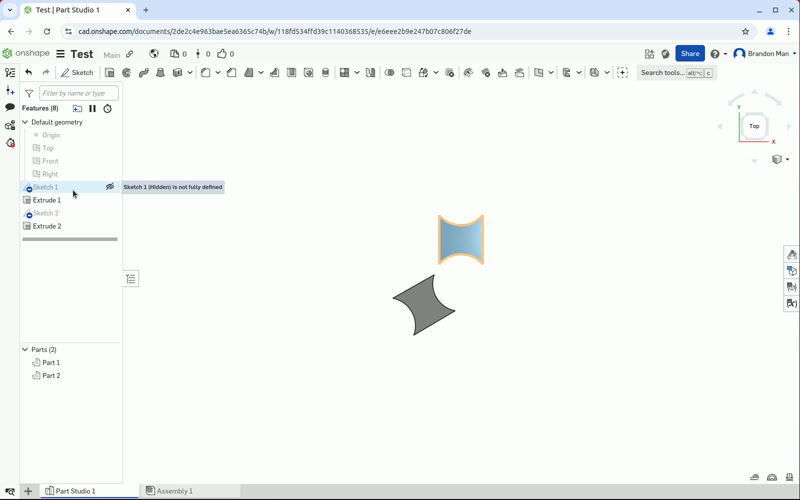
click(73, 189)
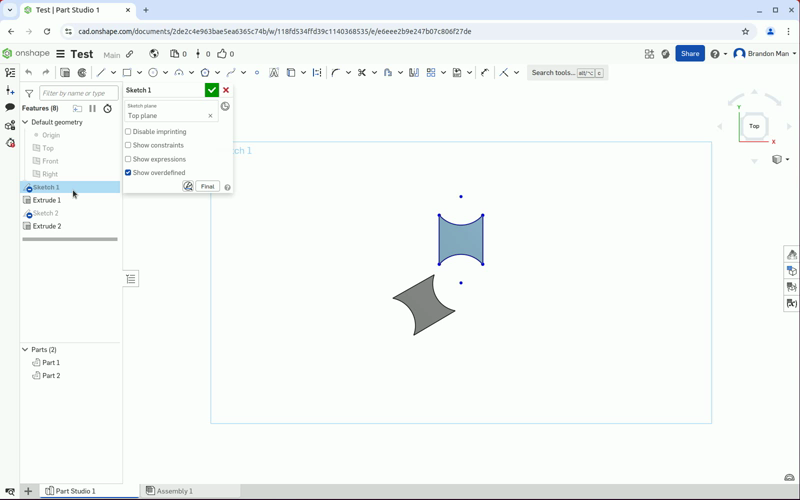
mouse_move(229, 92)
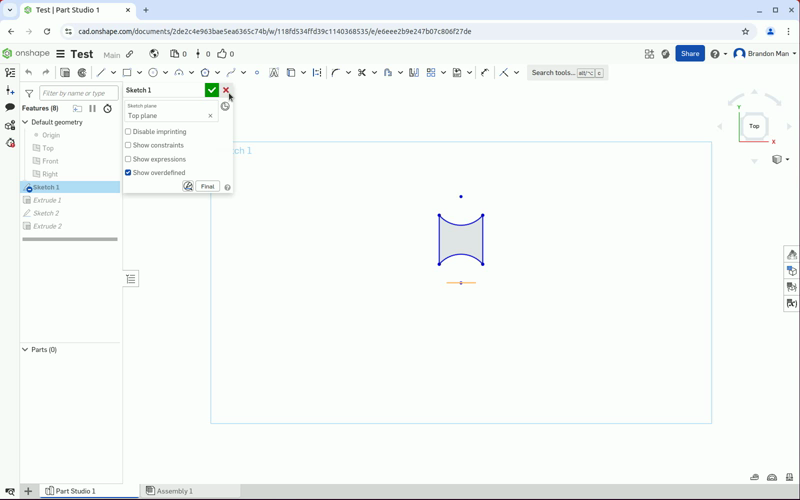
click(229, 92)
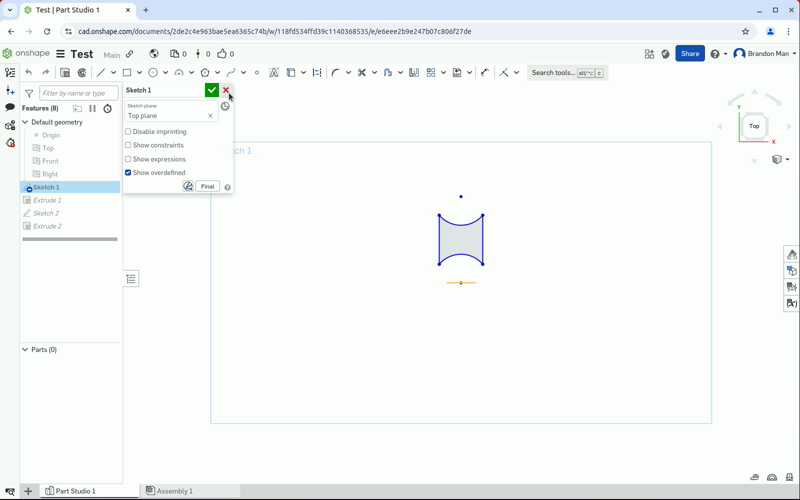
key(shift+s)
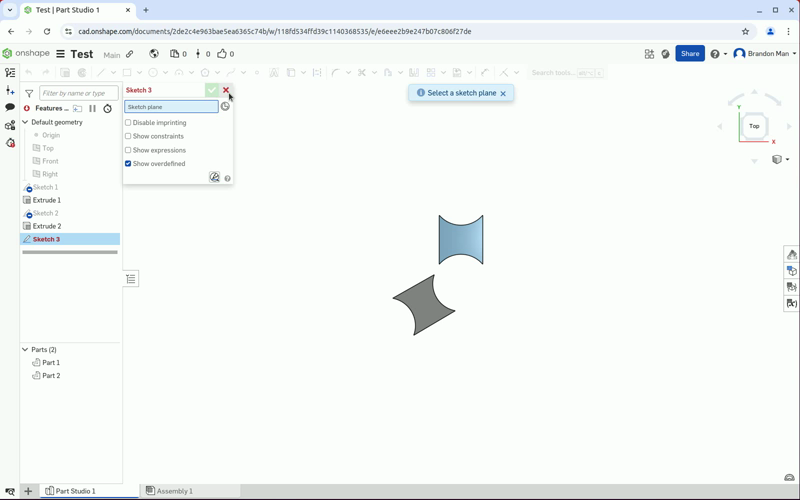
mouse_move(73, 150)
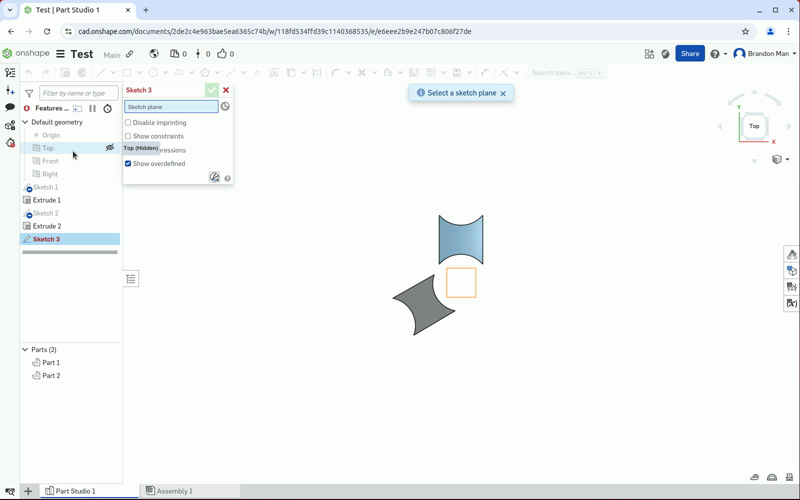
click(73, 150)
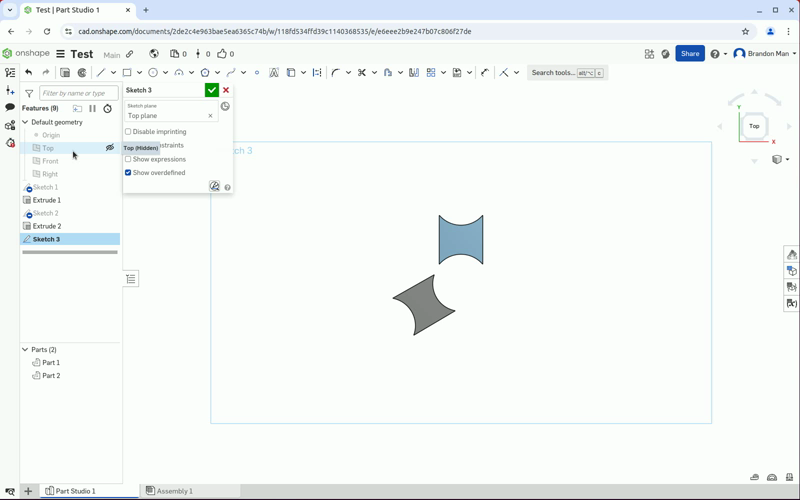
mouse_move(73, 352)
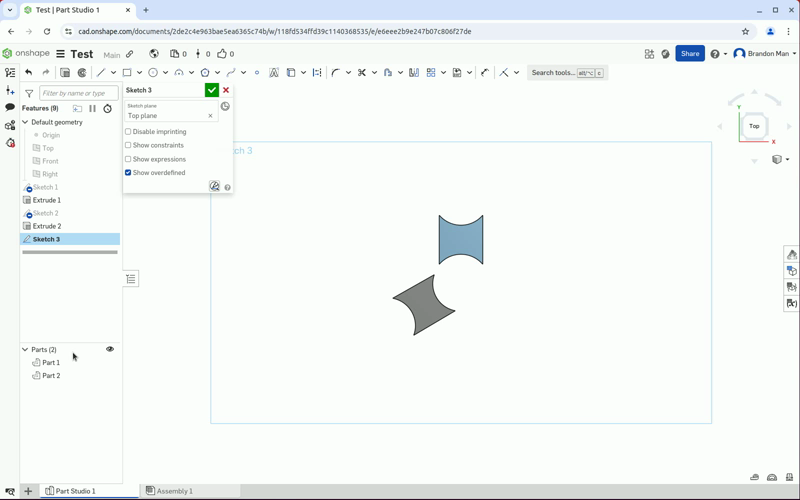
key(y)
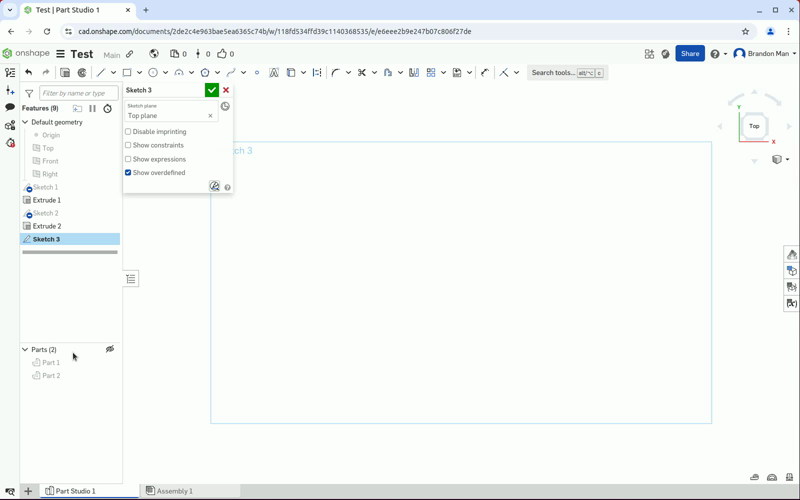
key(l)
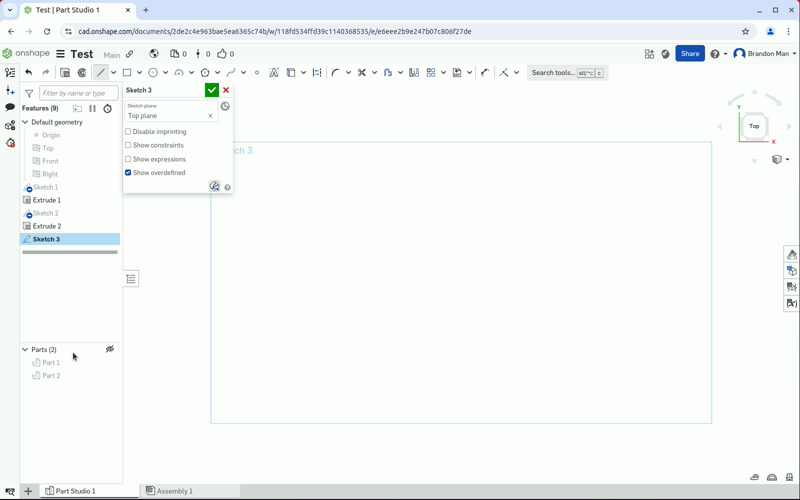
key_down(shift)
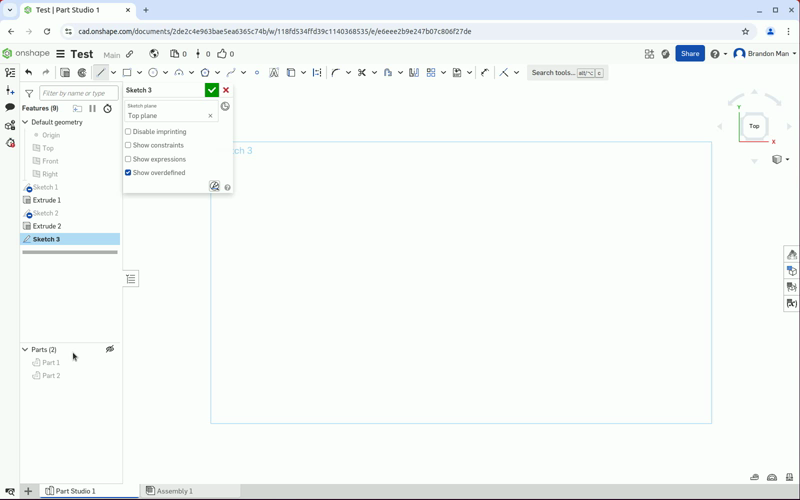
mouse_move(466, 309)
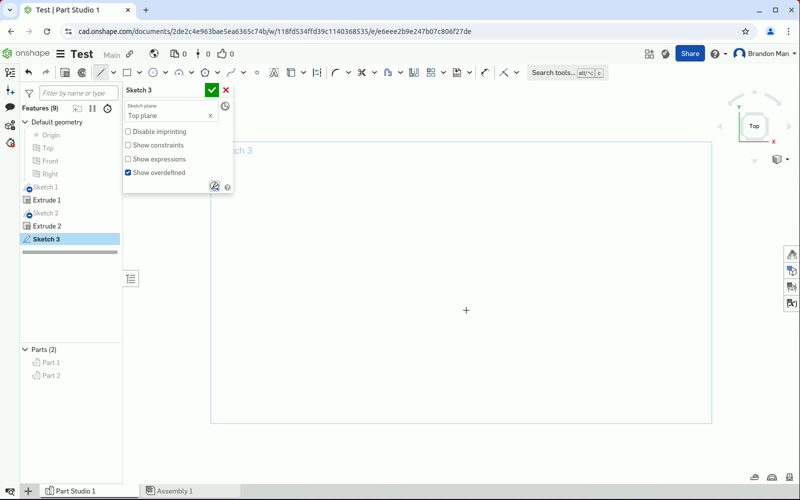
click(466, 309)
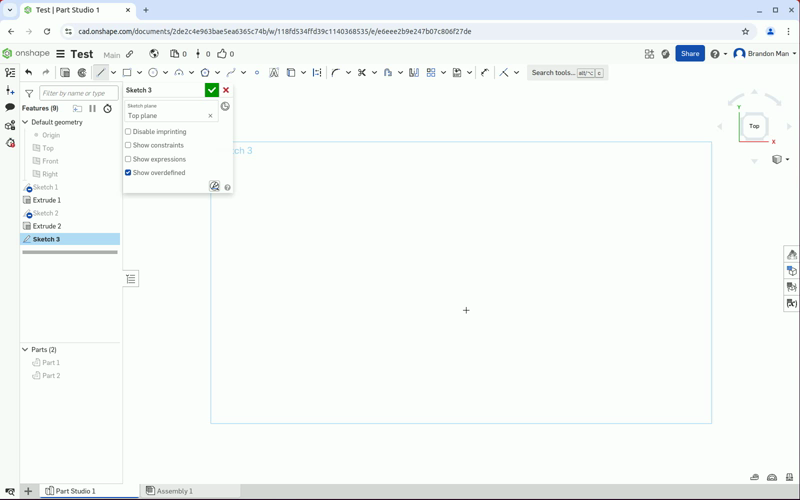
key_up(shift)
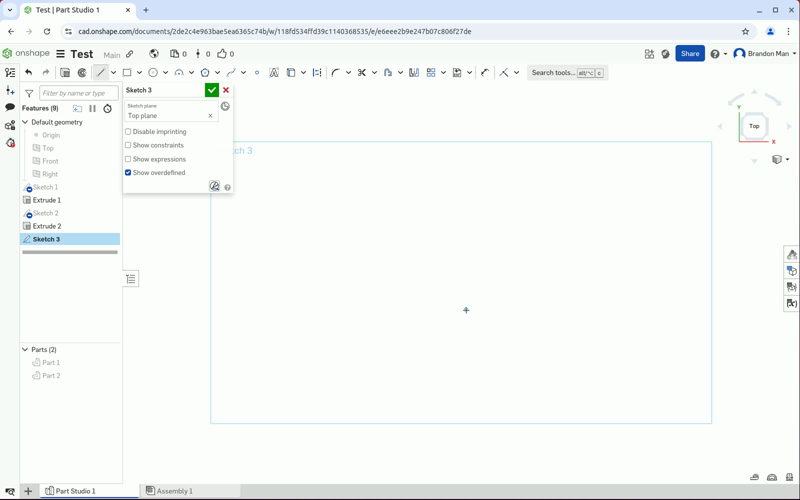
key_down(shift)
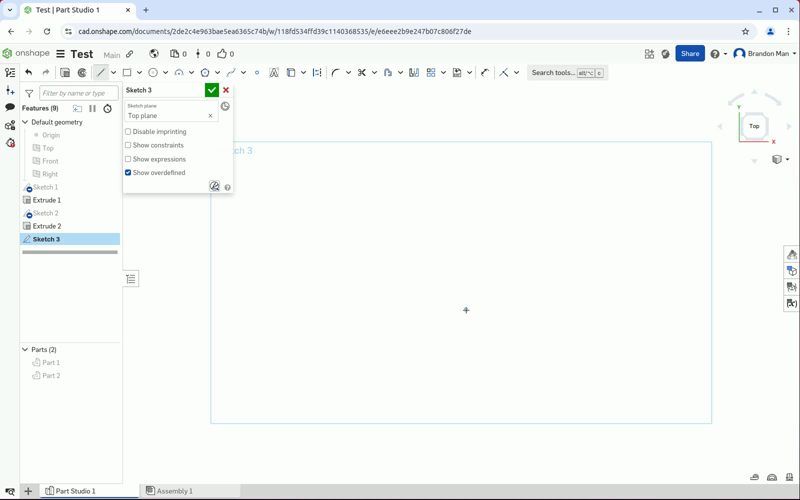
mouse_move(496, 309)
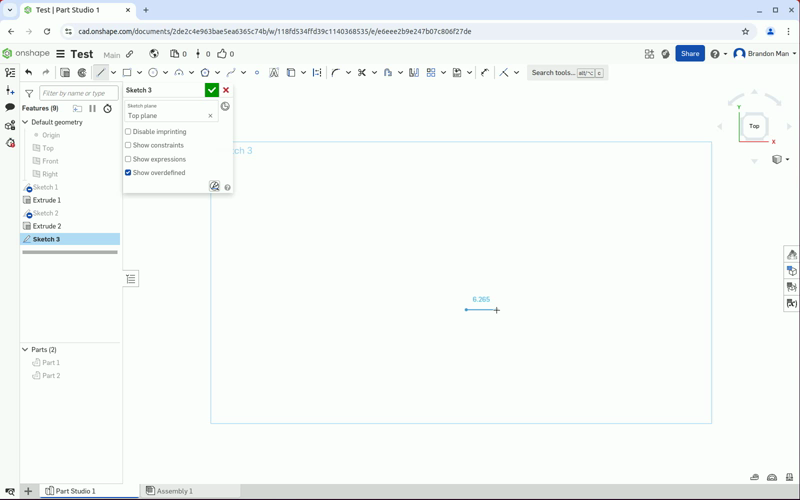
mouse_move(508, 333)
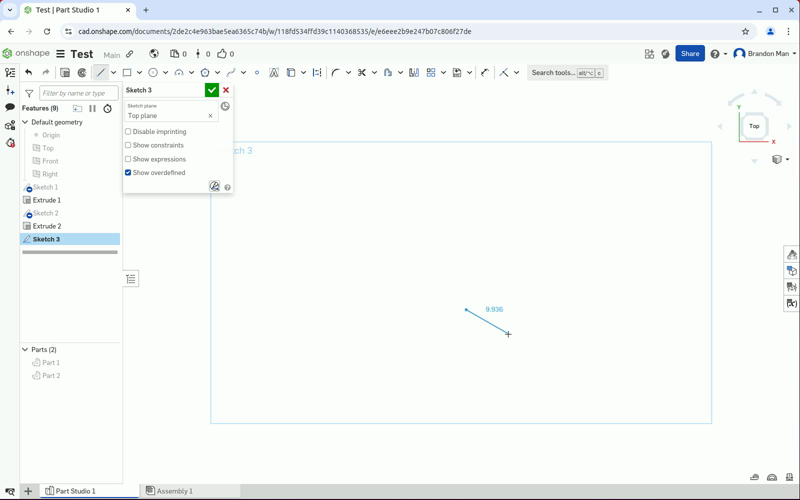
click(508, 333)
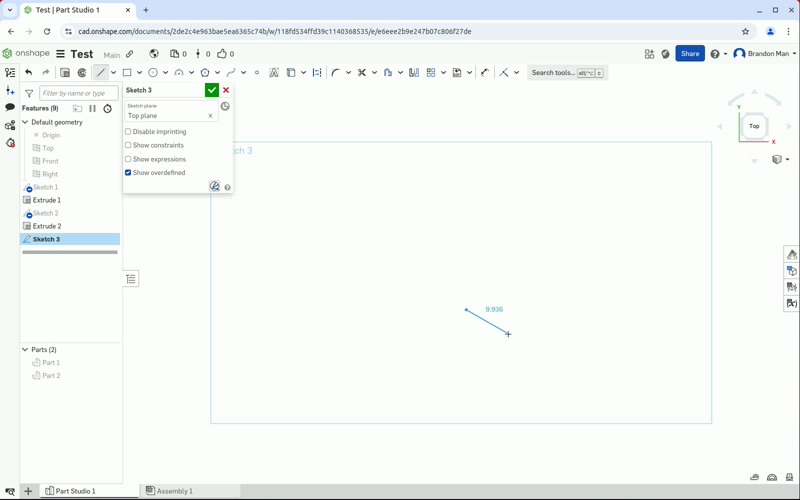
key_up(shift)
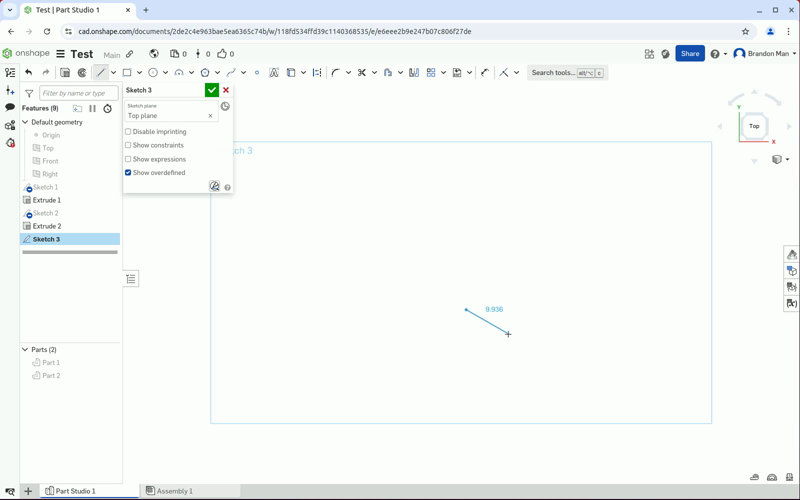
key(esc)
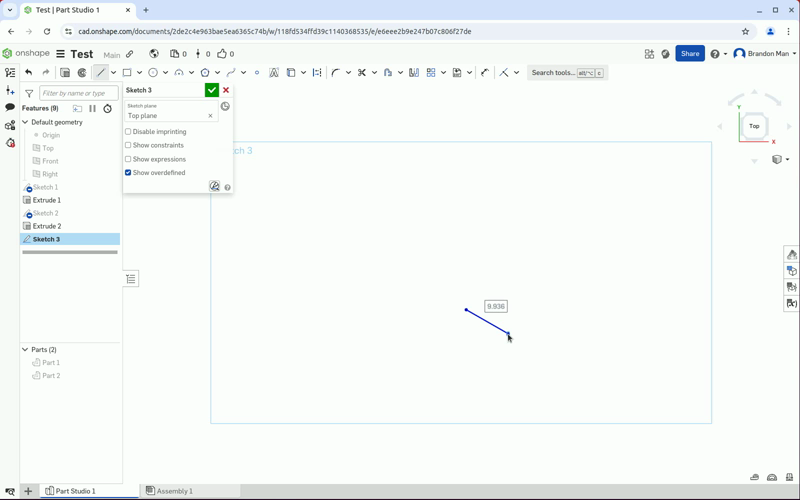
key(a)
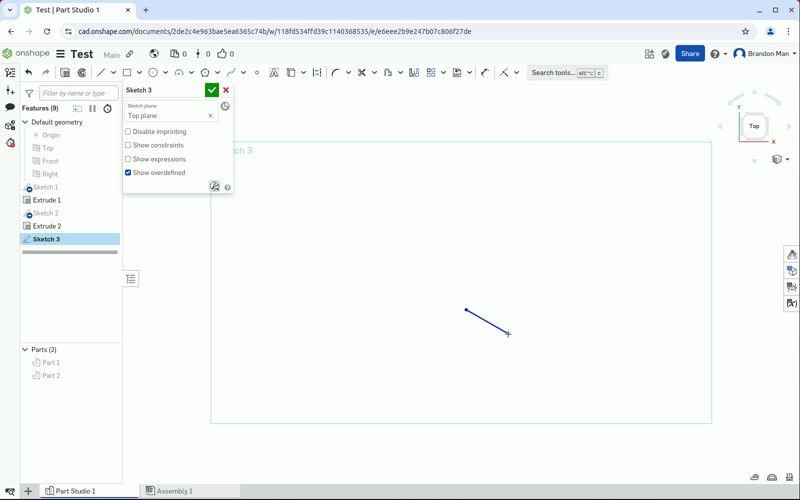
mouse_move(508, 333)
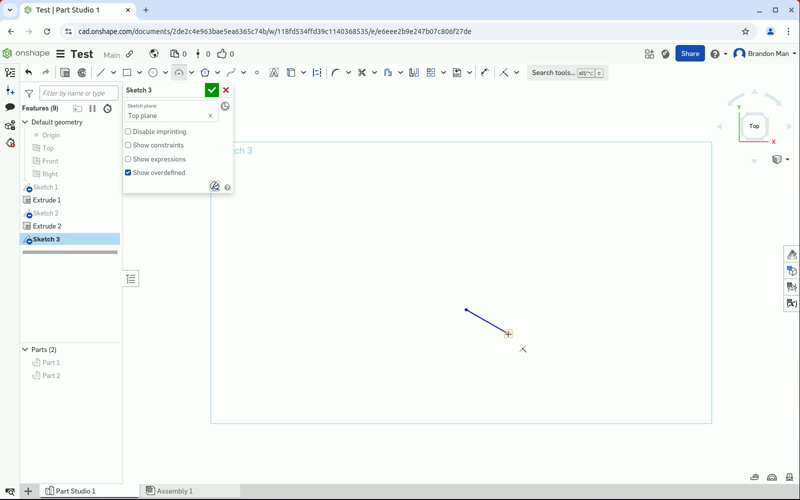
click(508, 333)
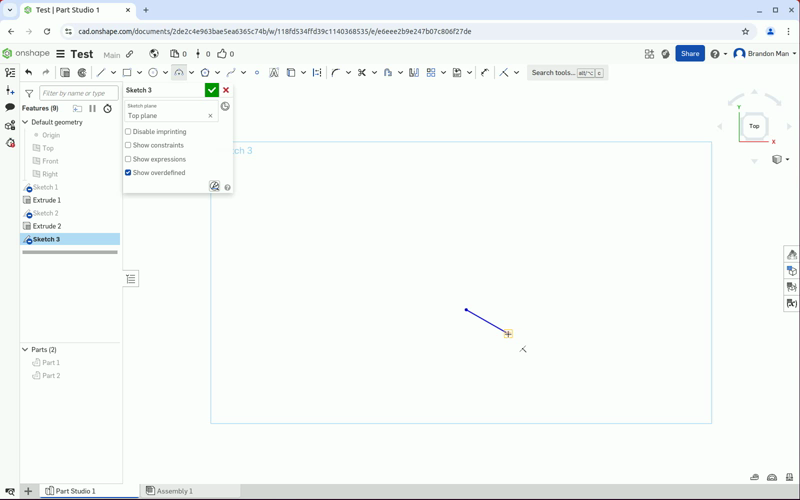
key_down(shift)
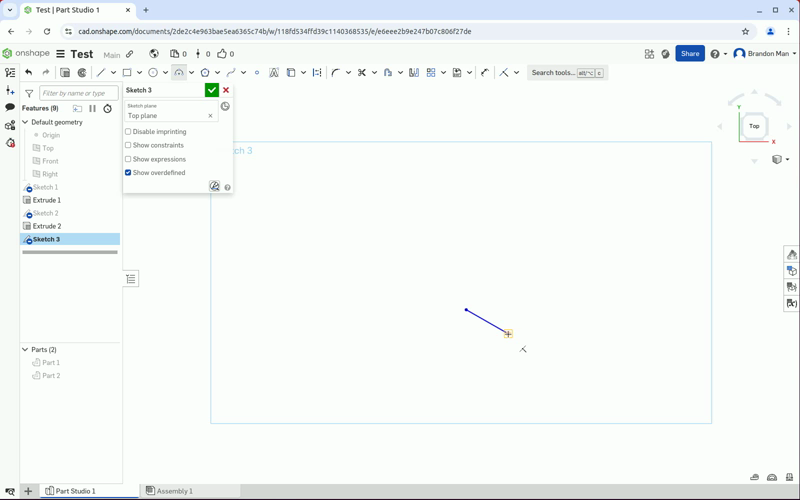
mouse_move(529, 297)
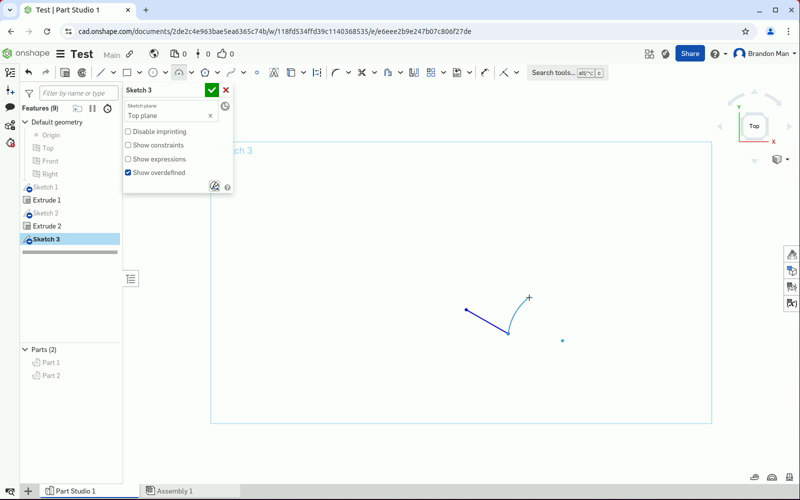
click(529, 297)
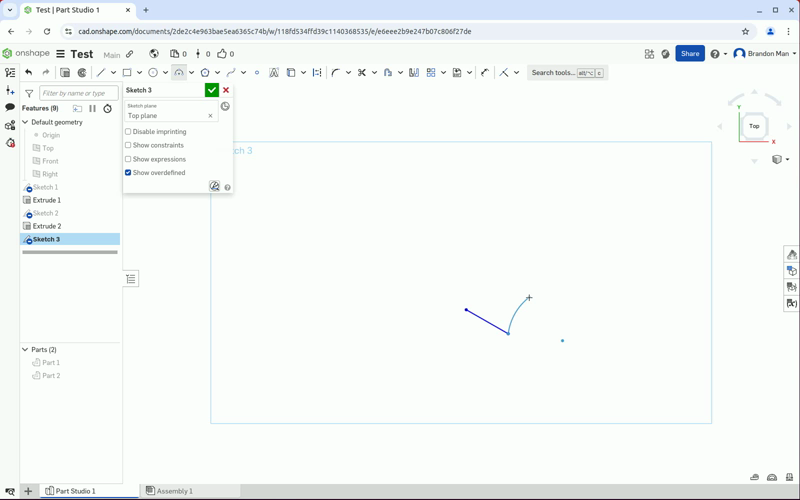
mouse_move(510, 310)
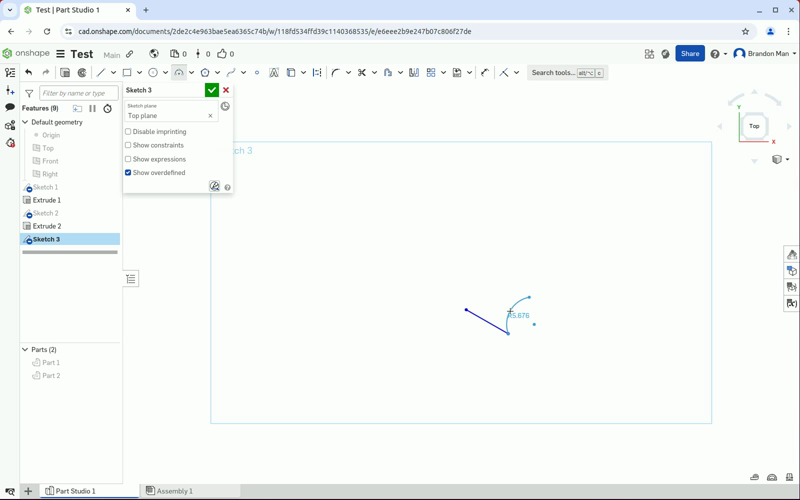
click(510, 310)
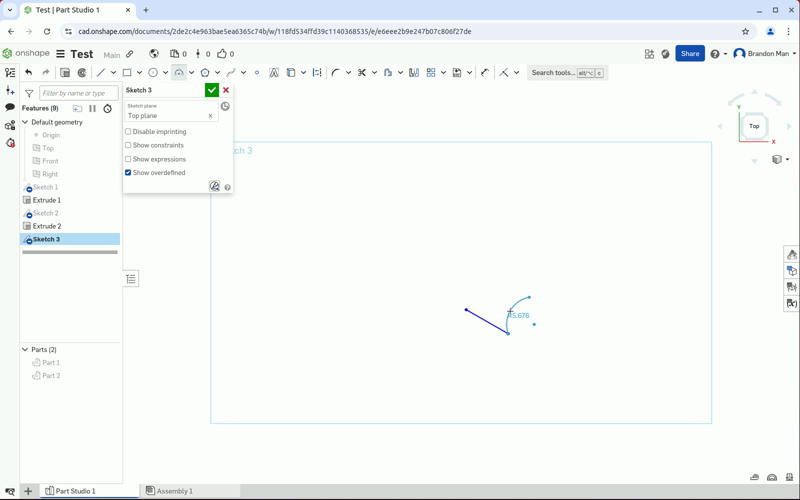
key_up(shift)
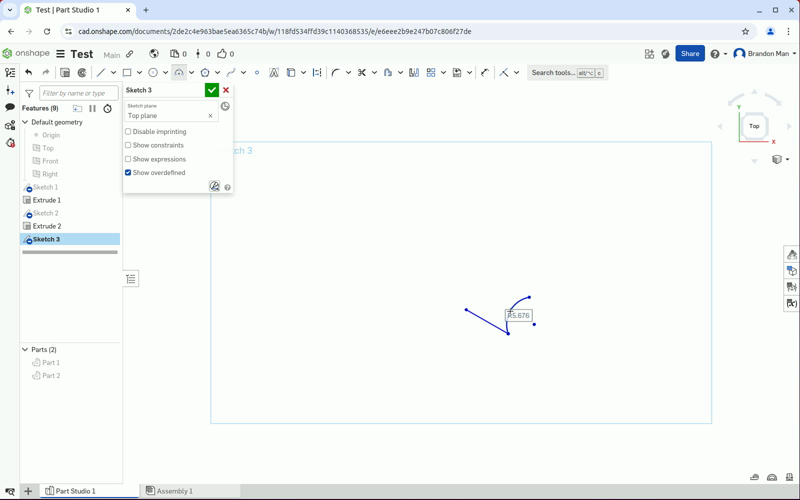
key(esc)
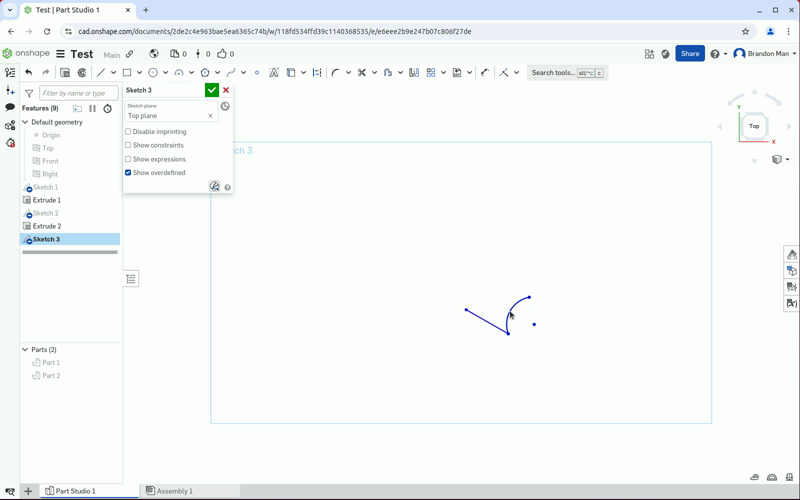
key(l)
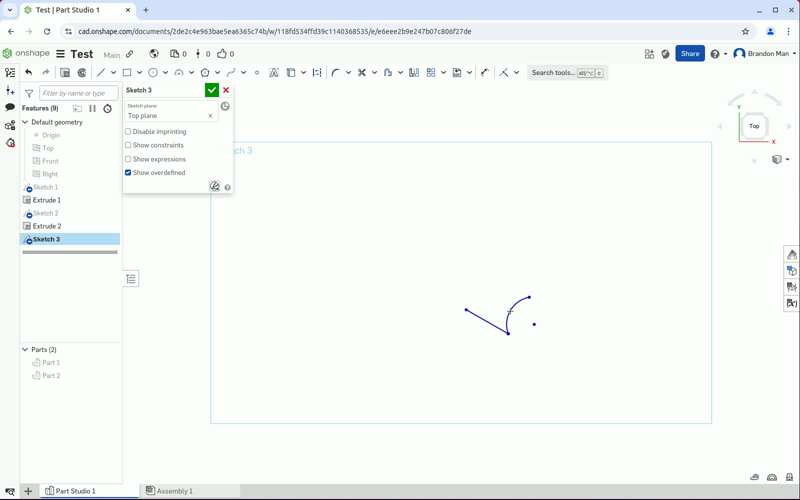
mouse_move(529, 297)
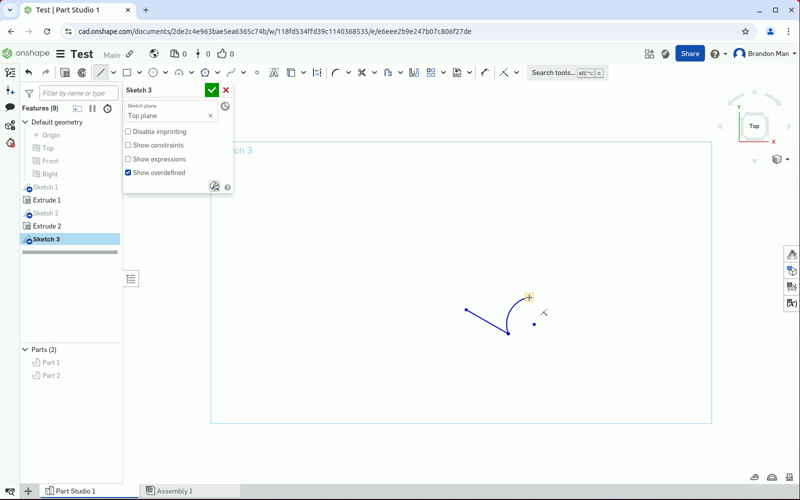
click(529, 297)
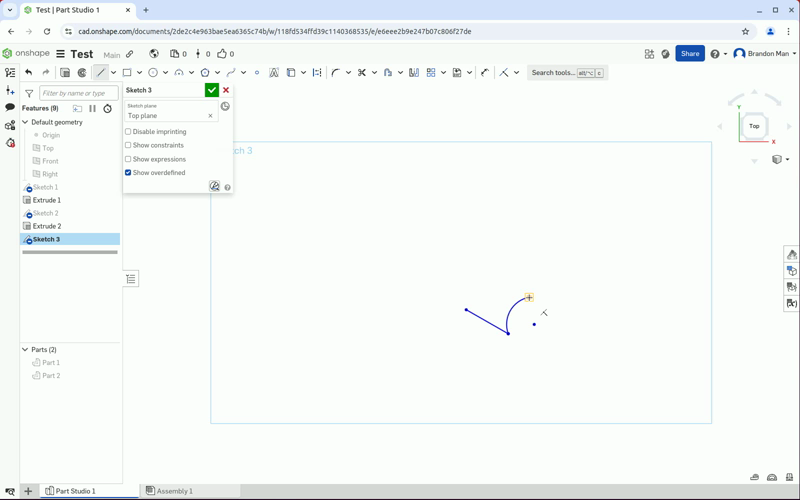
key_down(shift)
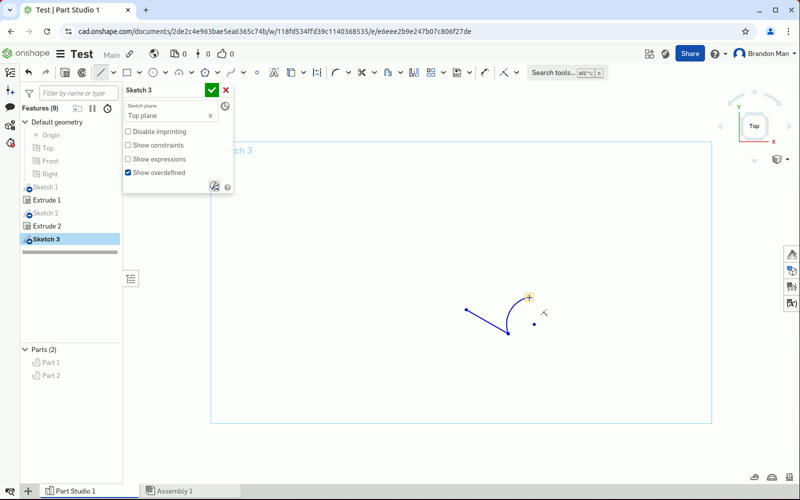
mouse_move(559, 297)
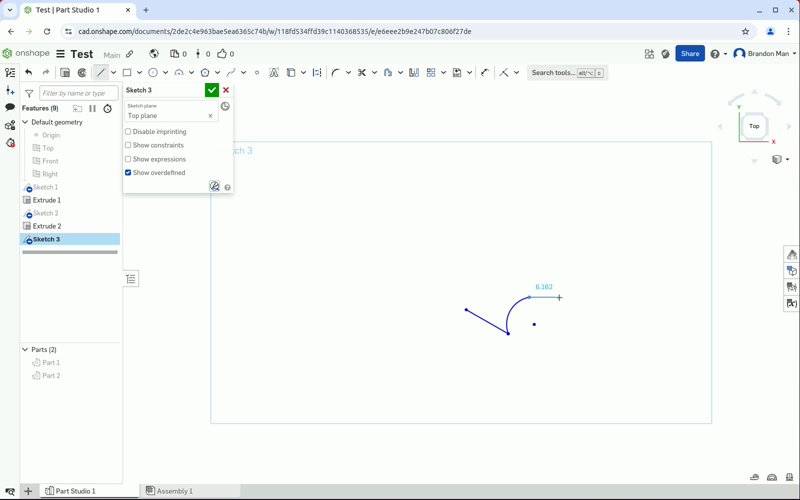
mouse_move(487, 273)
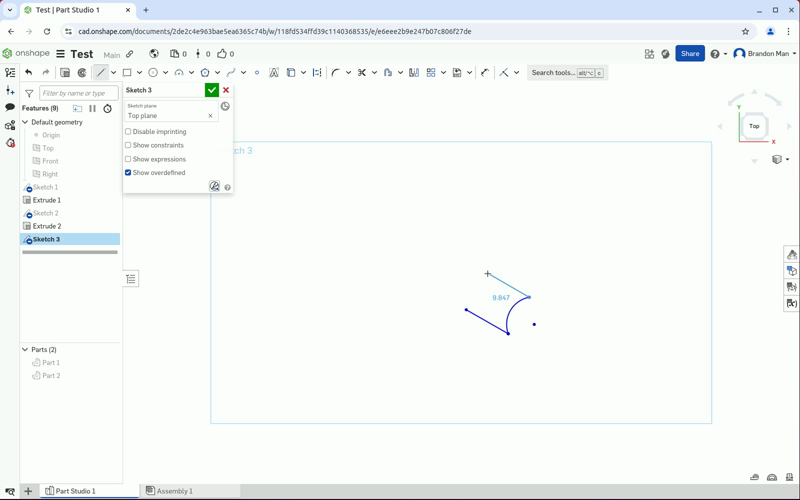
click(487, 273)
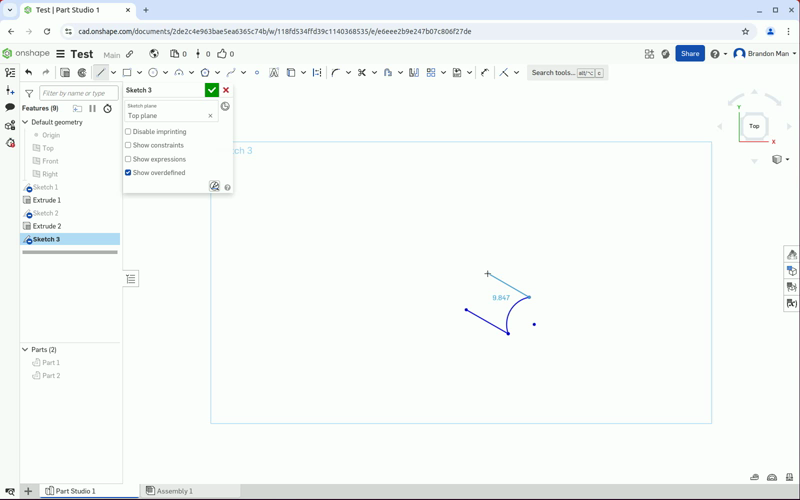
key_up(shift)
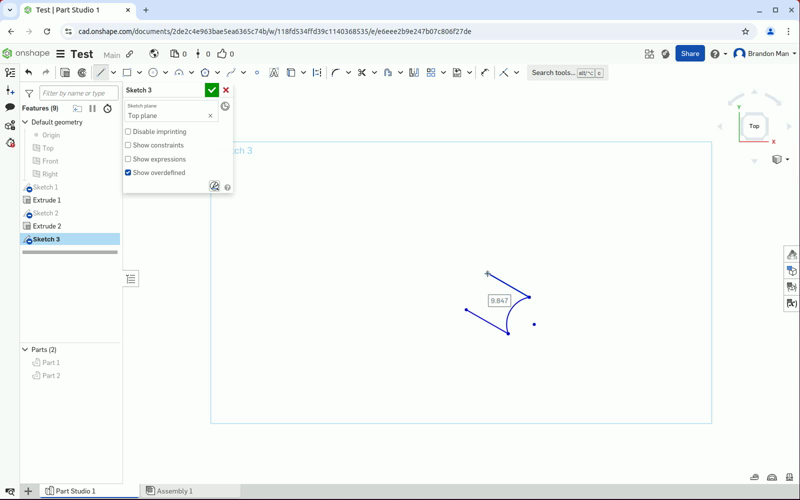
key(esc)
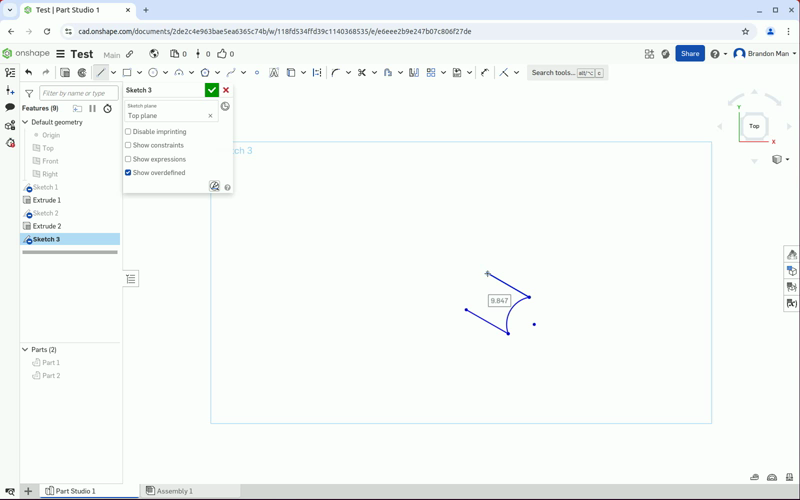
key(a)
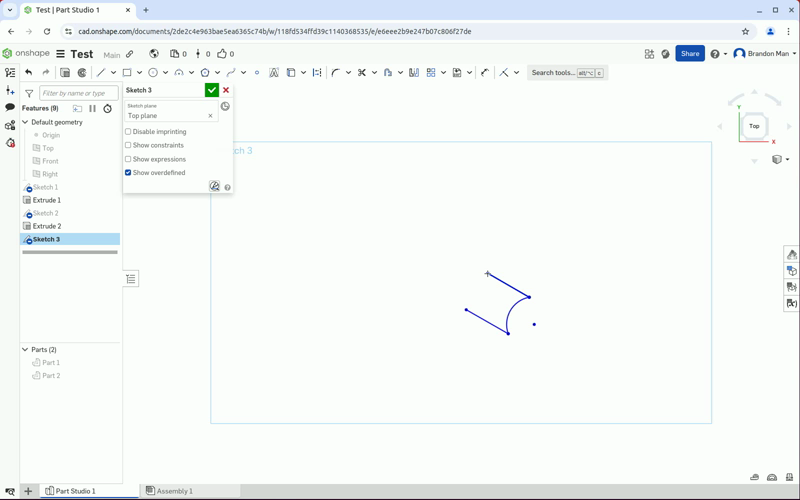
mouse_move(487, 273)
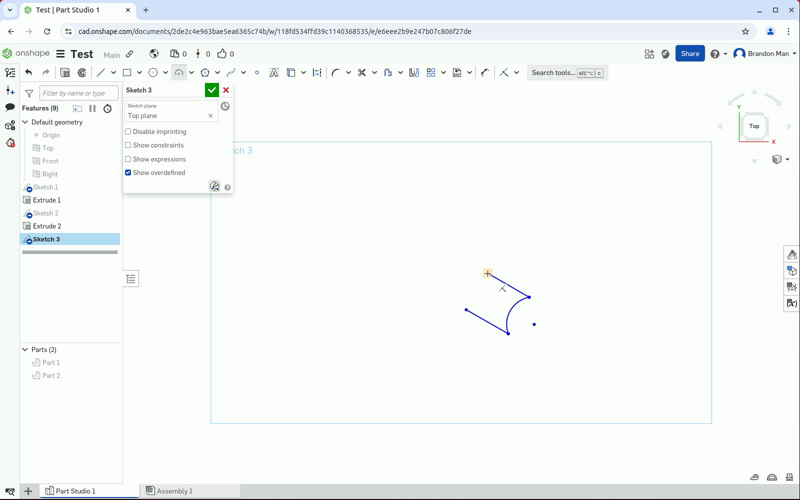
click(487, 273)
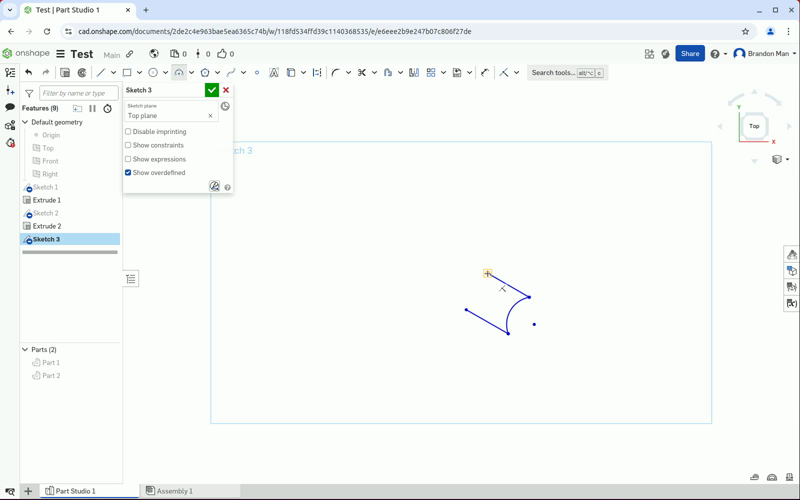
mouse_move(466, 309)
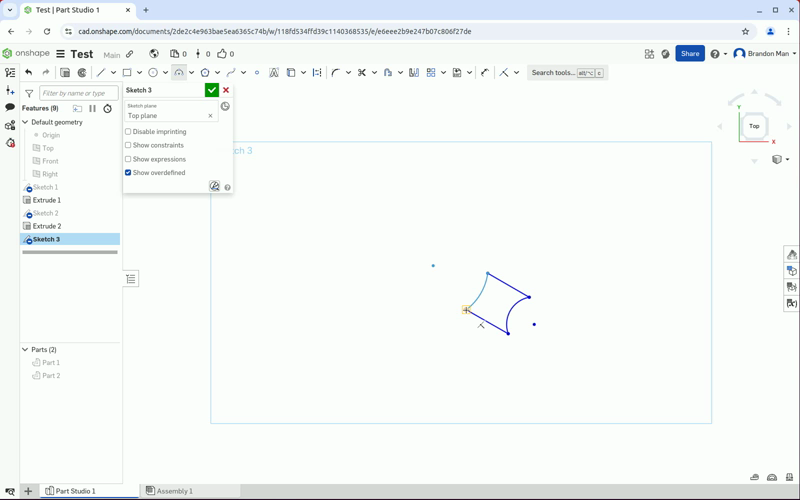
click(466, 309)
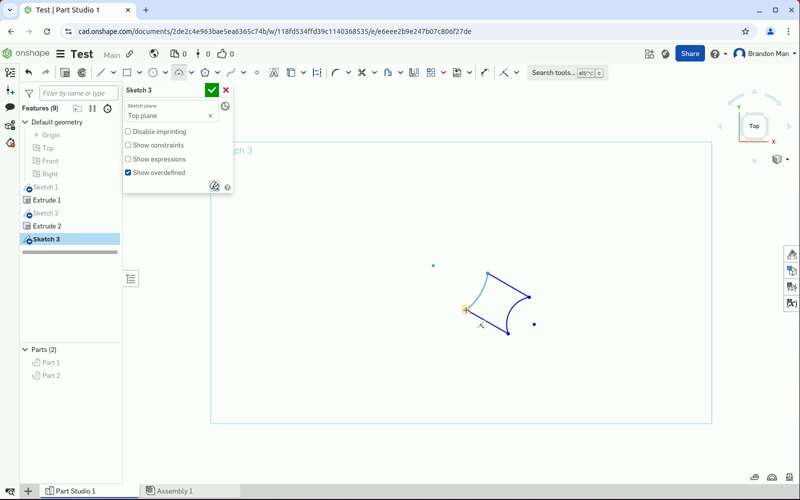
key_down(shift)
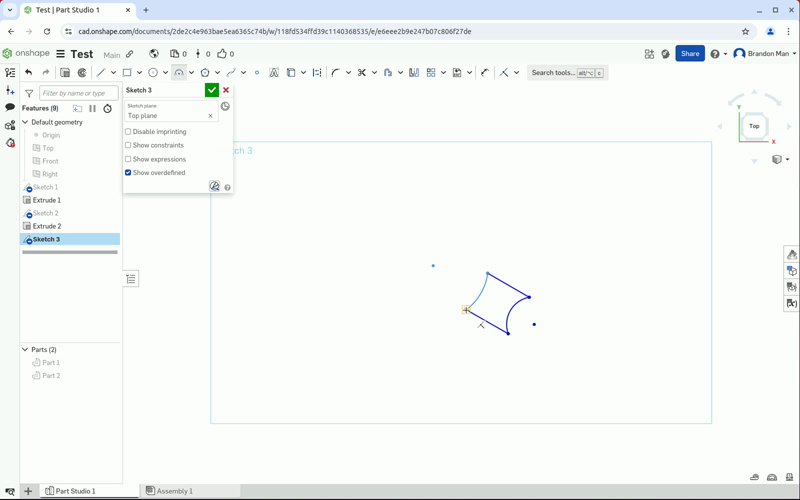
mouse_move(485, 296)
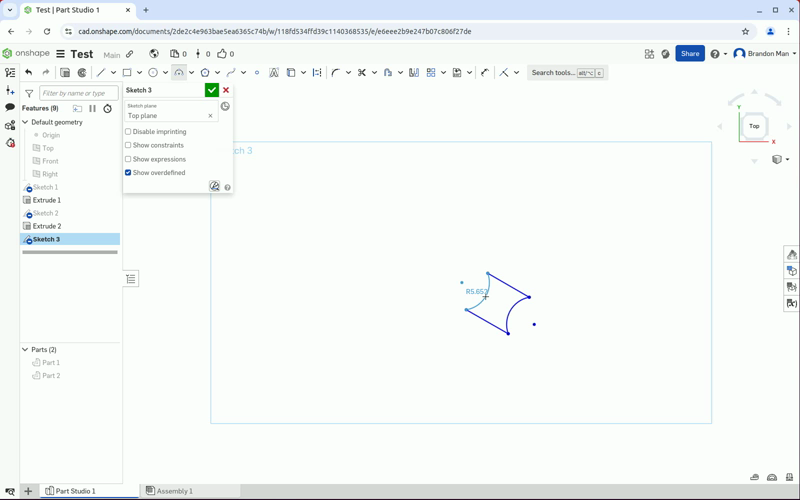
click(485, 296)
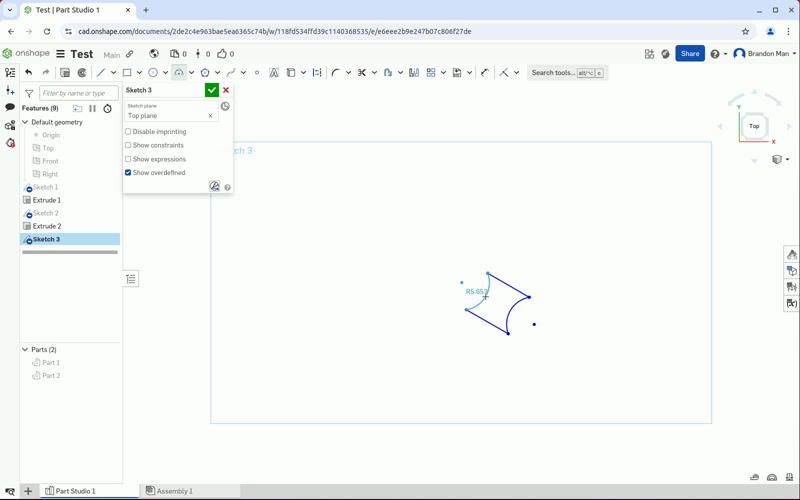
key_up(shift)
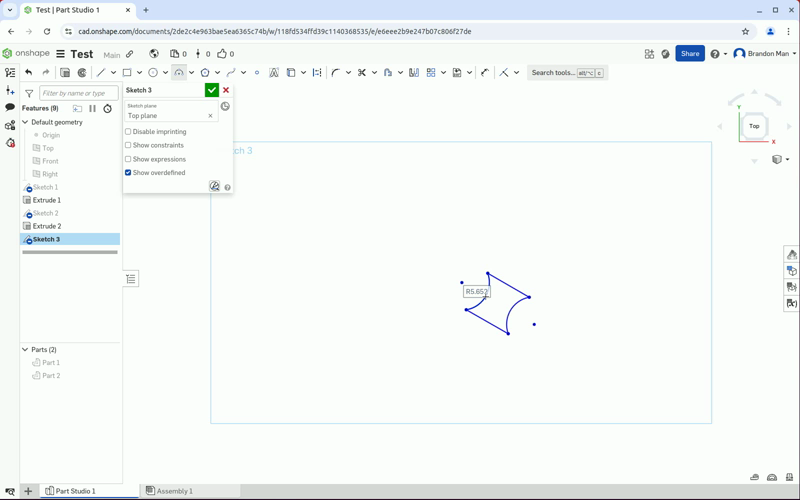
key(esc)
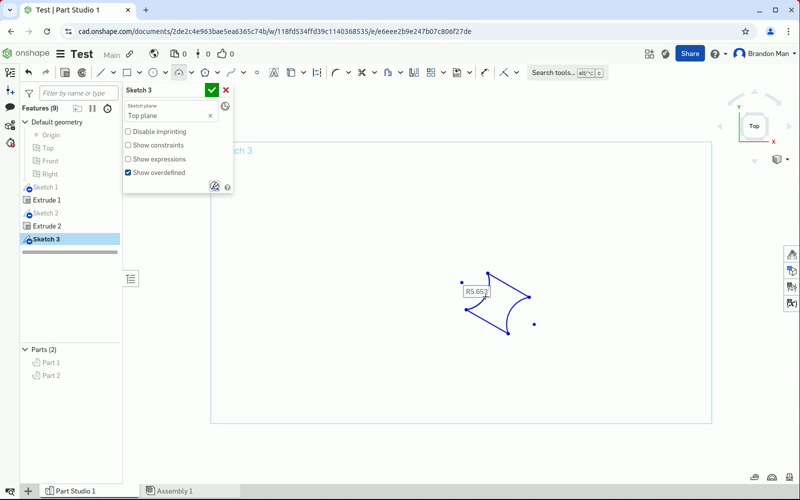
mouse_move(523, 295)
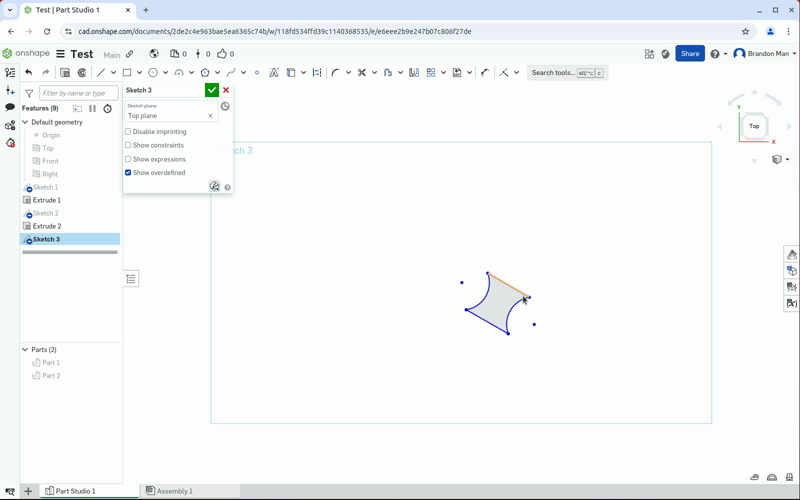
scroll(6)
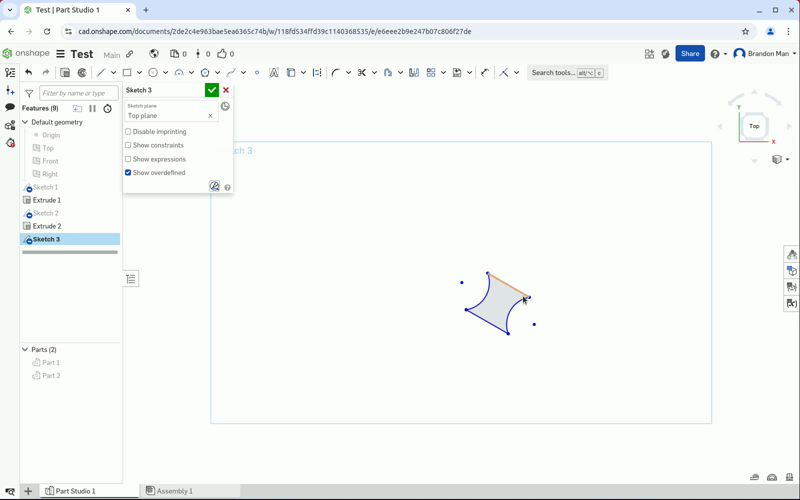
scroll(6)
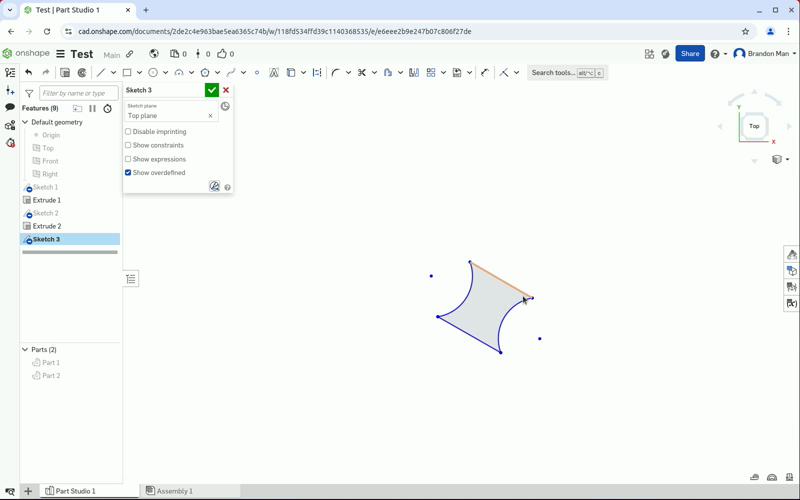
scroll(6)
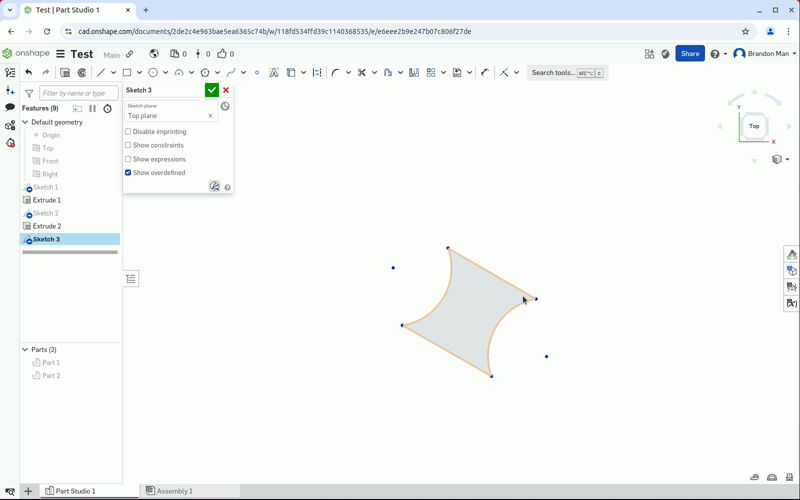
scroll(6)
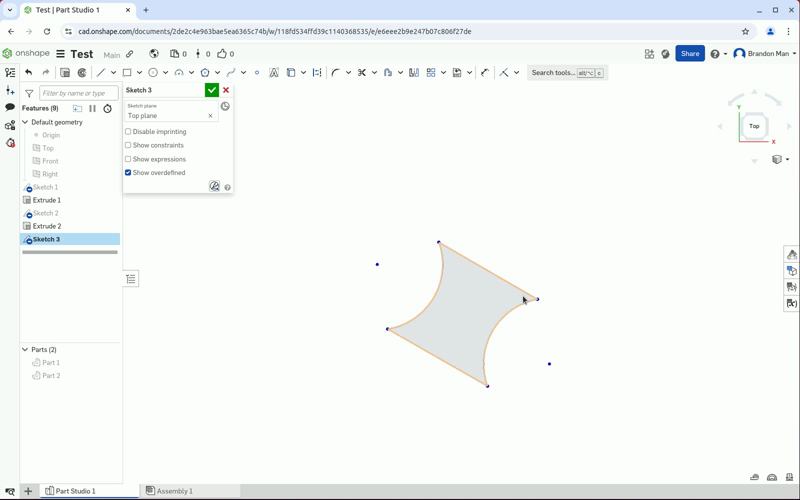
scroll(6)
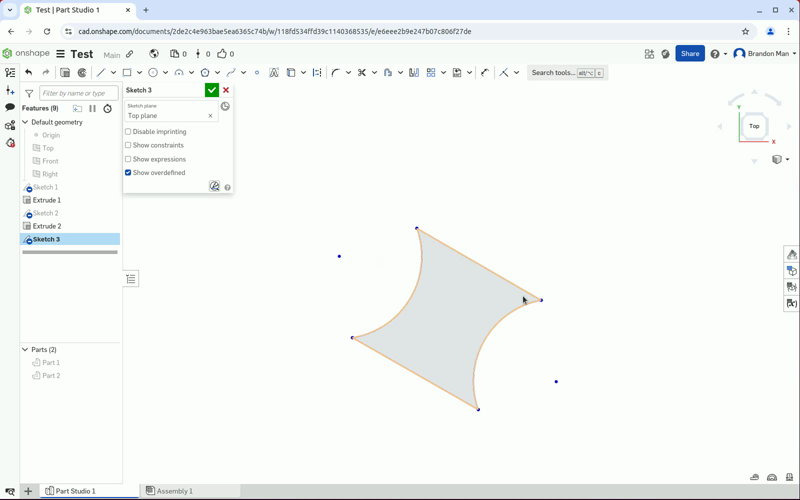
scroll(6)
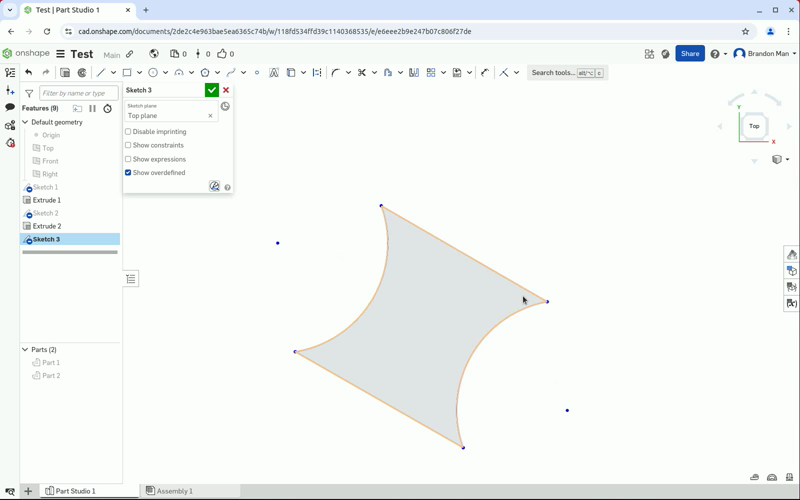
scroll(6)
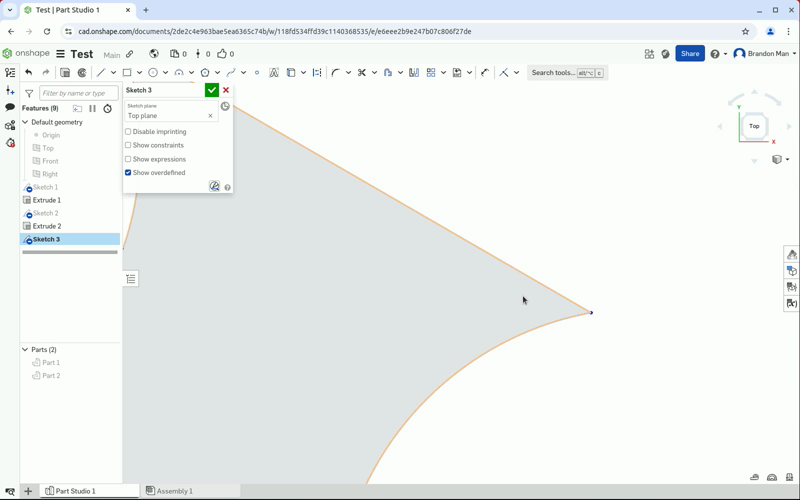
click(523, 295)
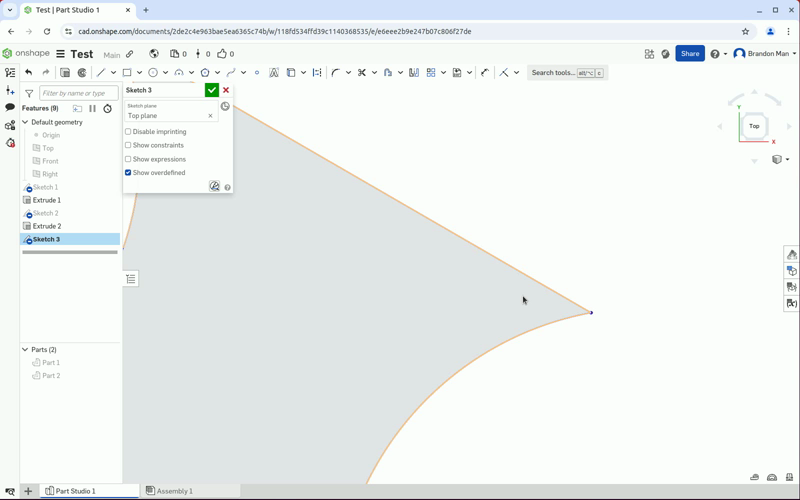
scroll(-6)
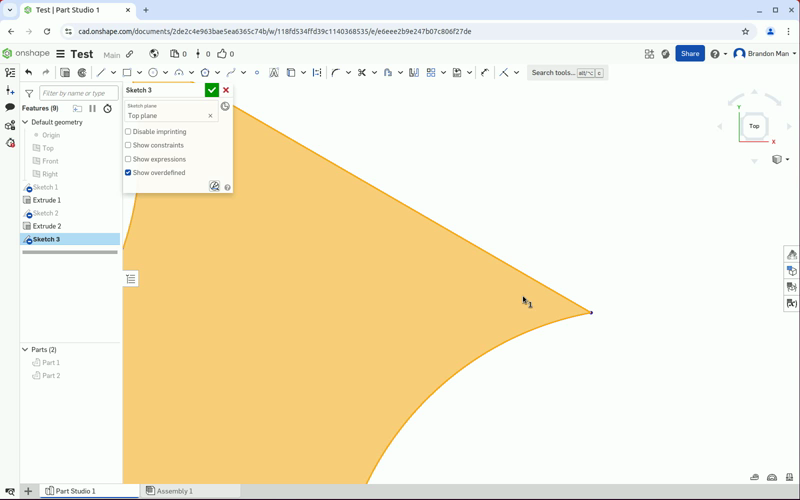
scroll(-6)
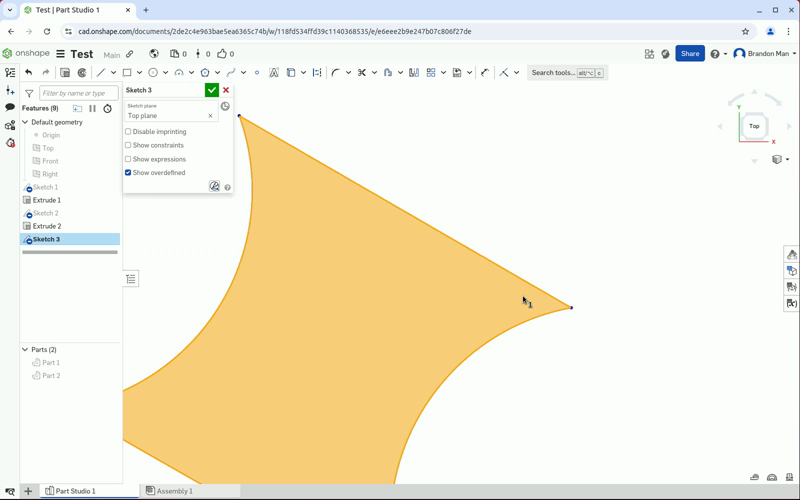
scroll(-6)
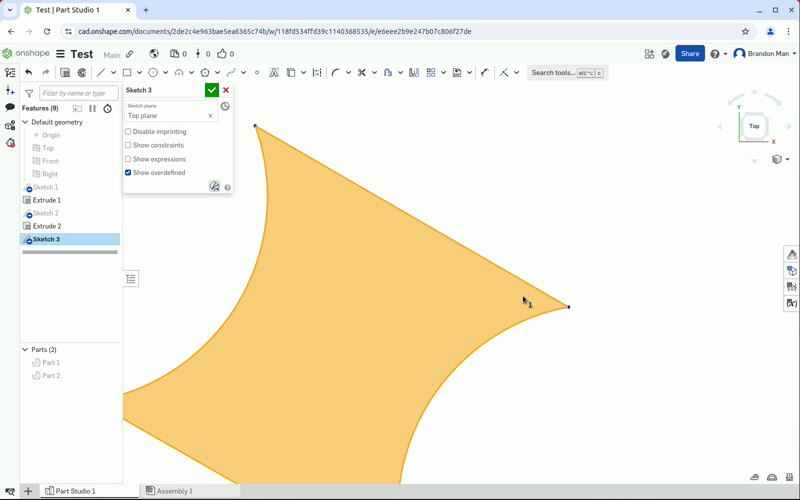
scroll(-6)
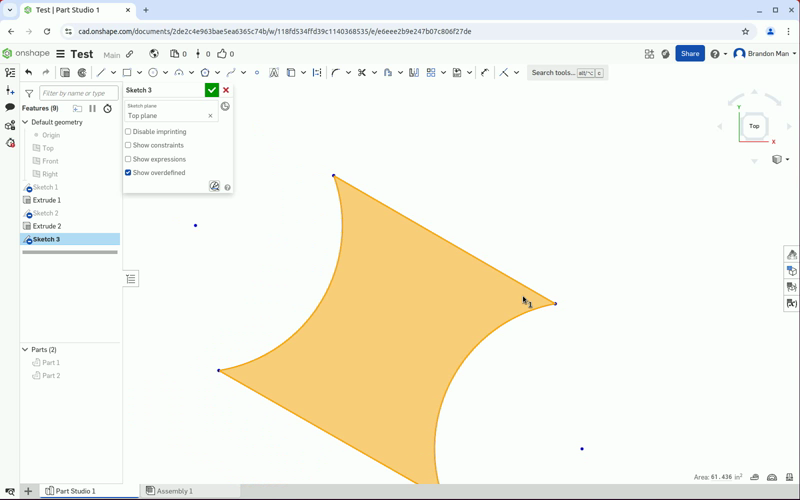
scroll(-6)
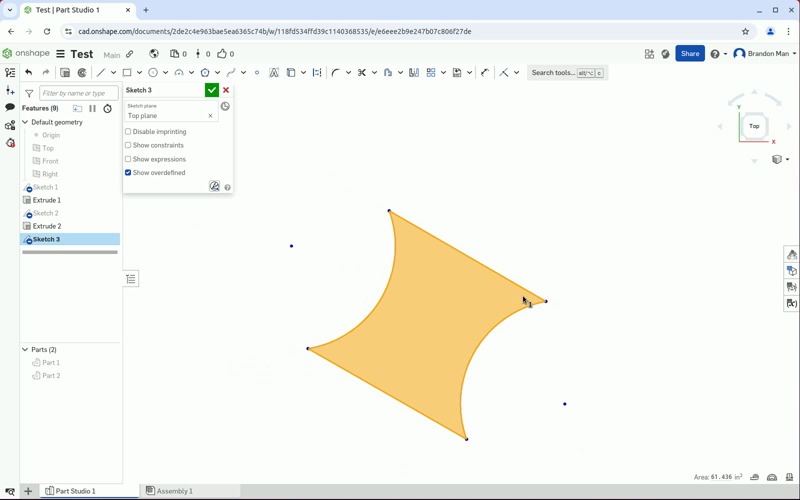
scroll(-6)
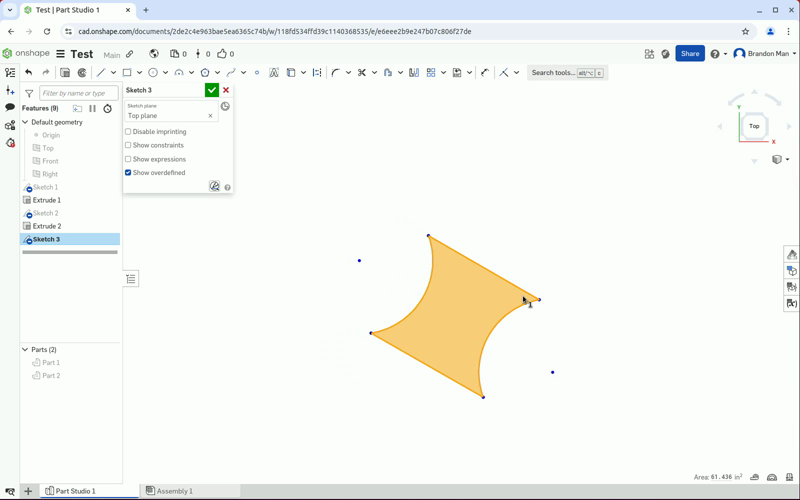
scroll(-6)
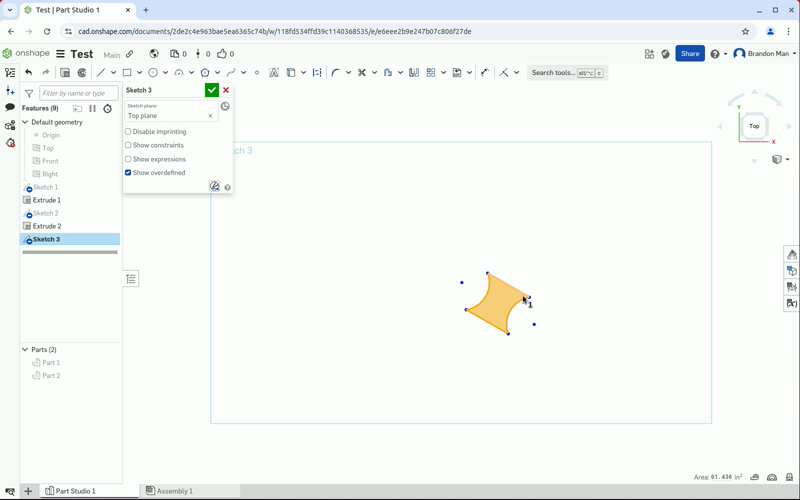
mouse_move(73, 352)
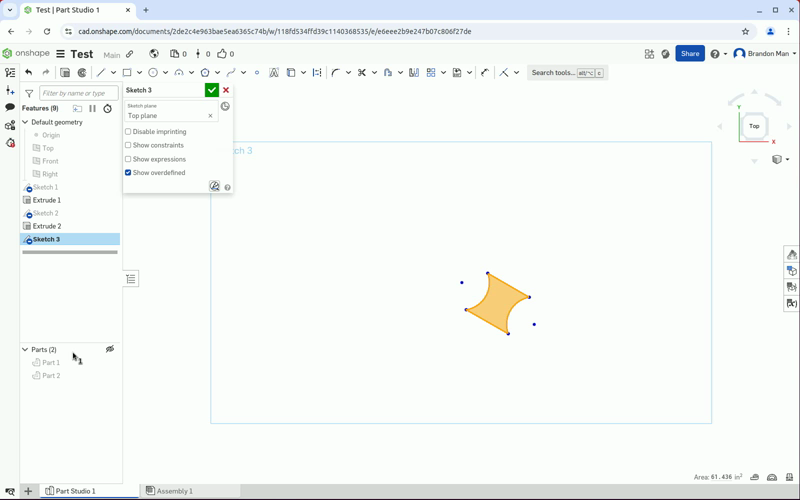
key(shift+y)
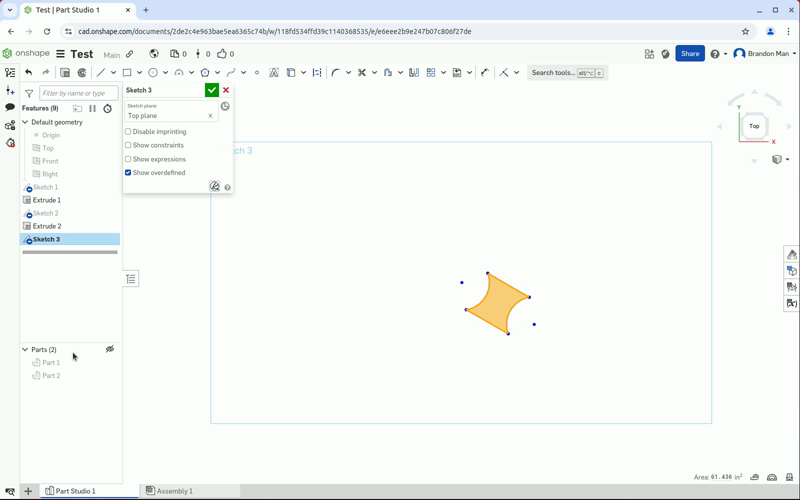
key(shift+e)
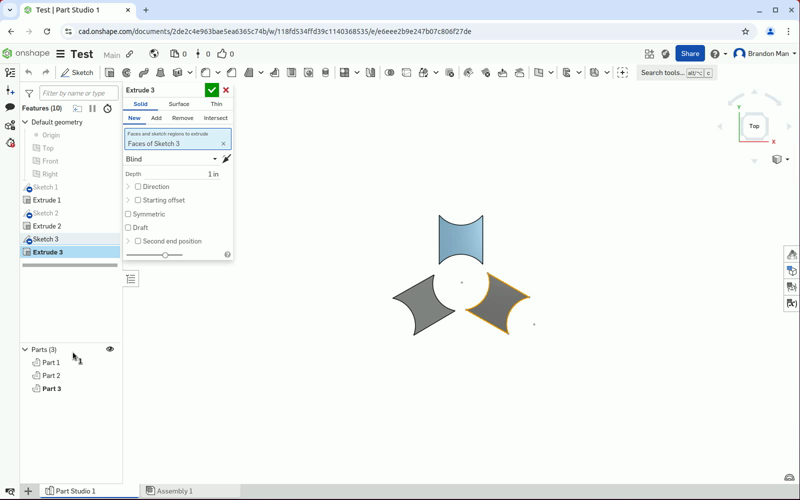
mouse_move(143, 106)
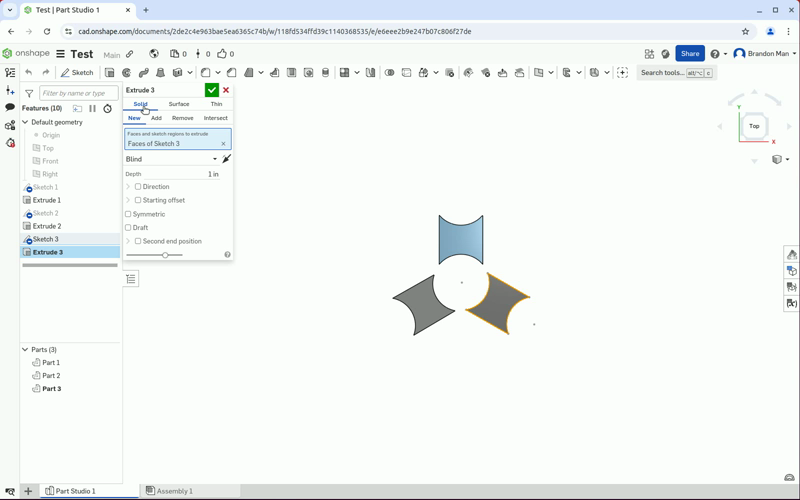
click(143, 106)
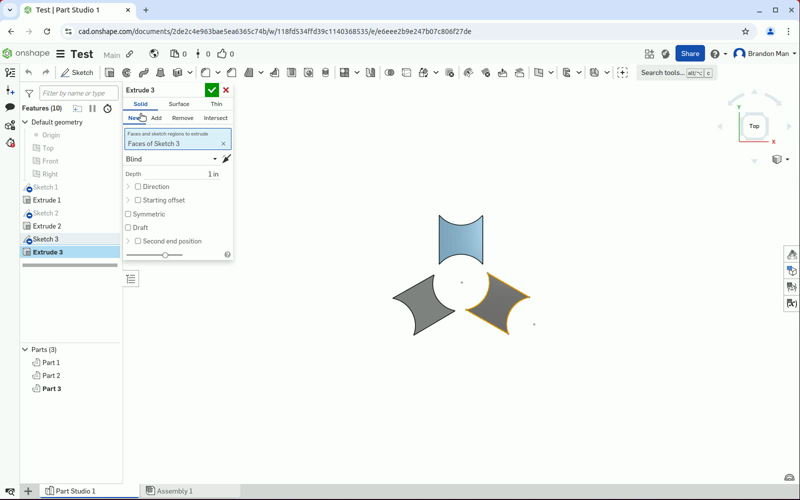
mouse_move(137, 120)
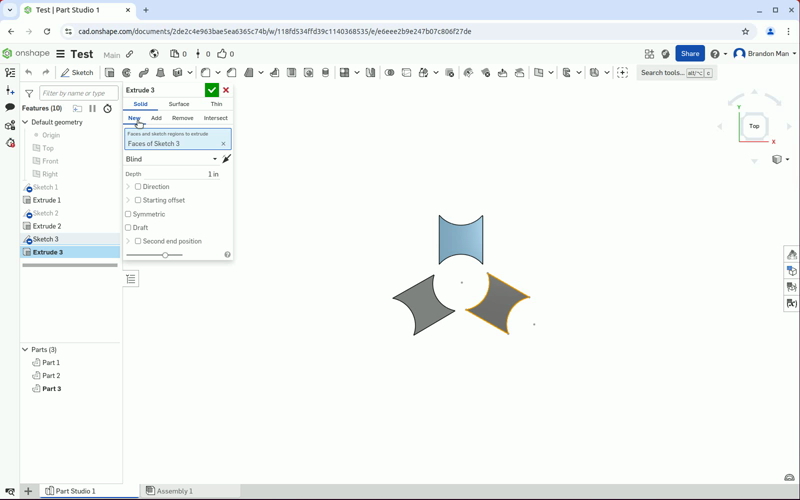
click(137, 120)
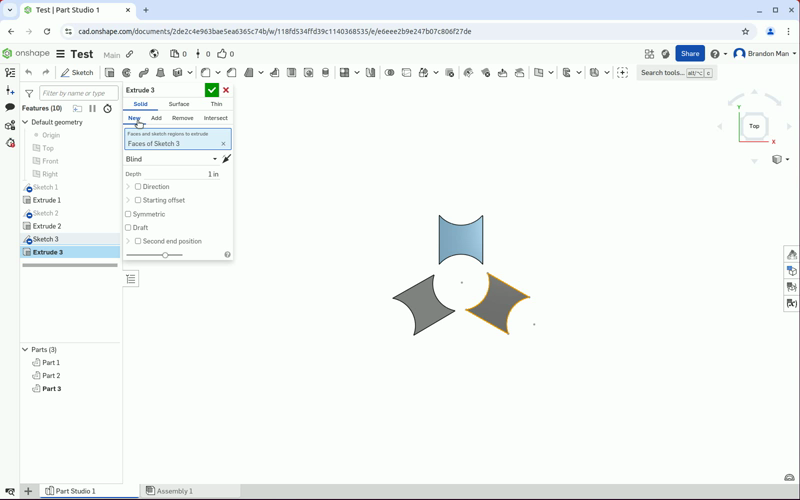
key(tab, 4)
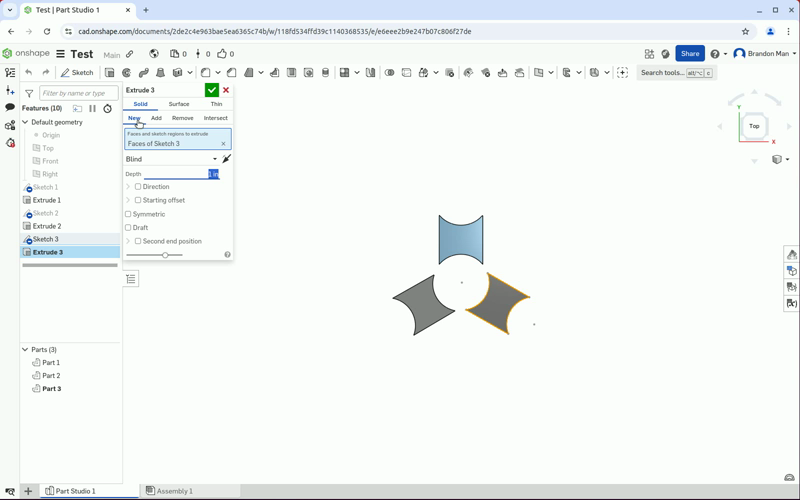
text(3.129)
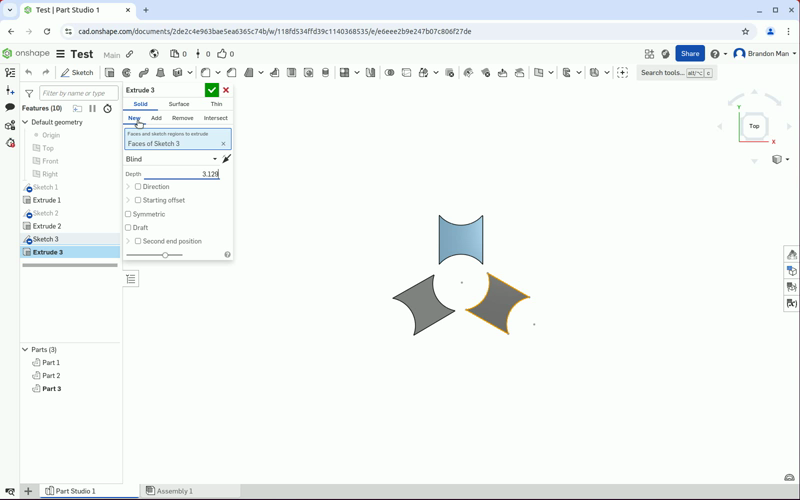
key(enter)
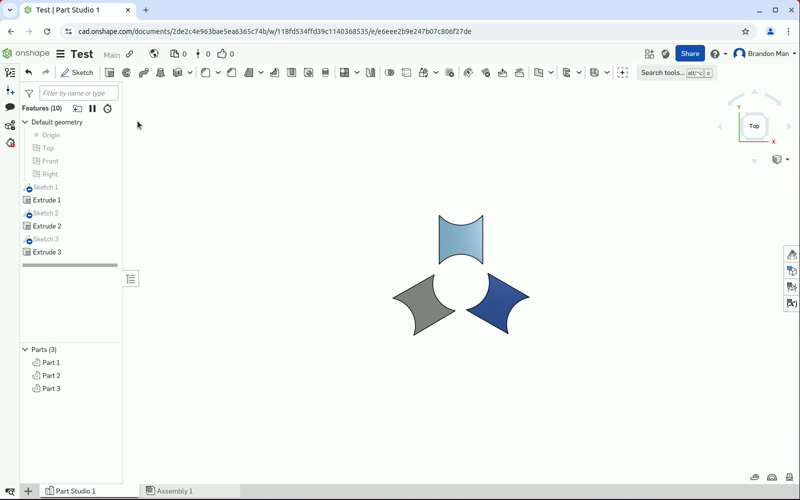
key(shift+h)
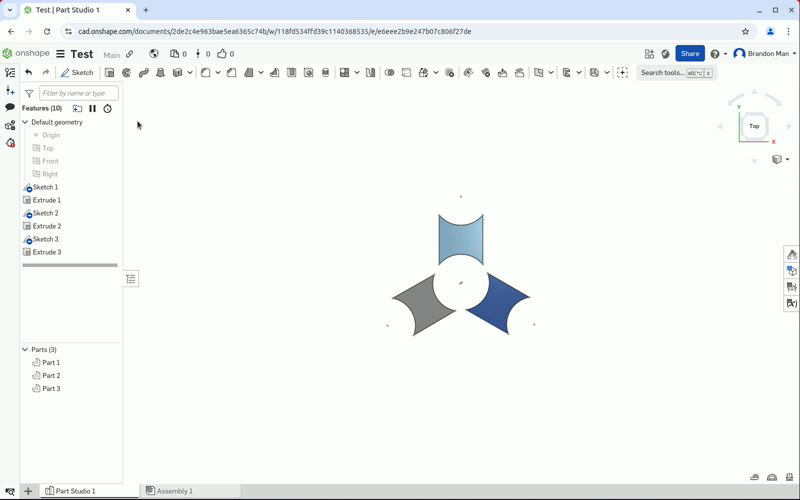
key(shift+h)
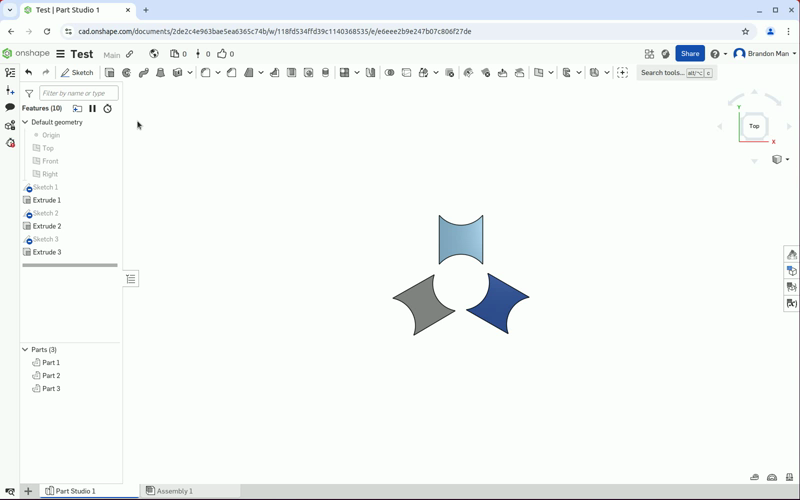
mouse_move(73, 189)
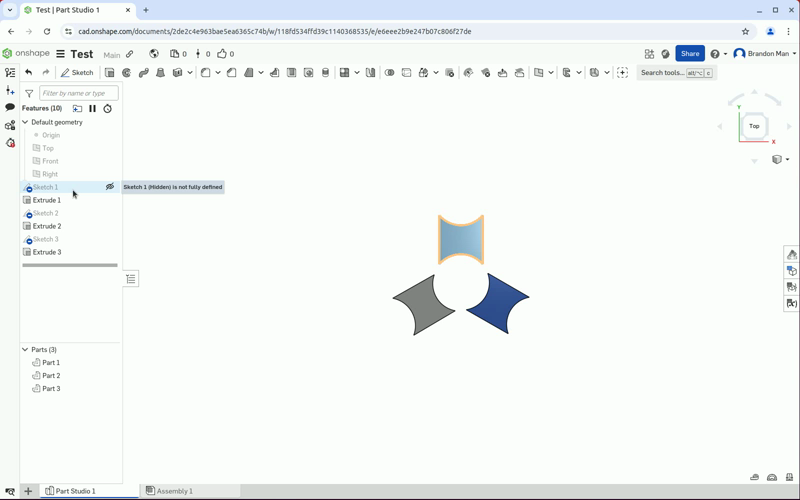
click(73, 189)
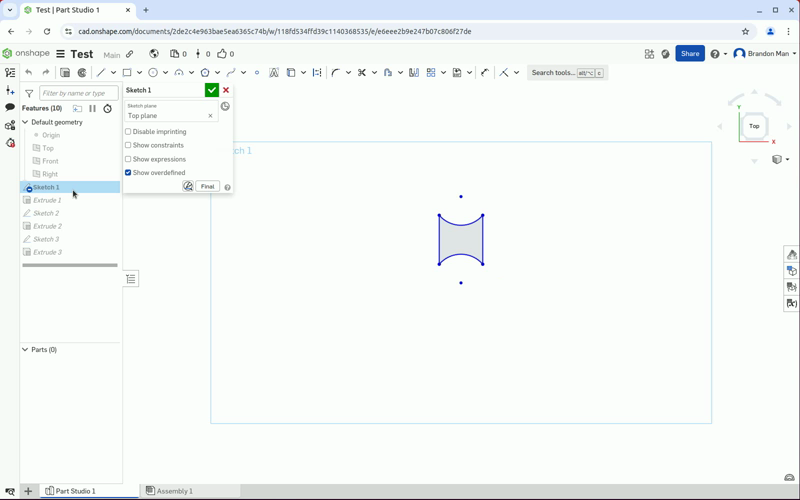
mouse_move(229, 92)
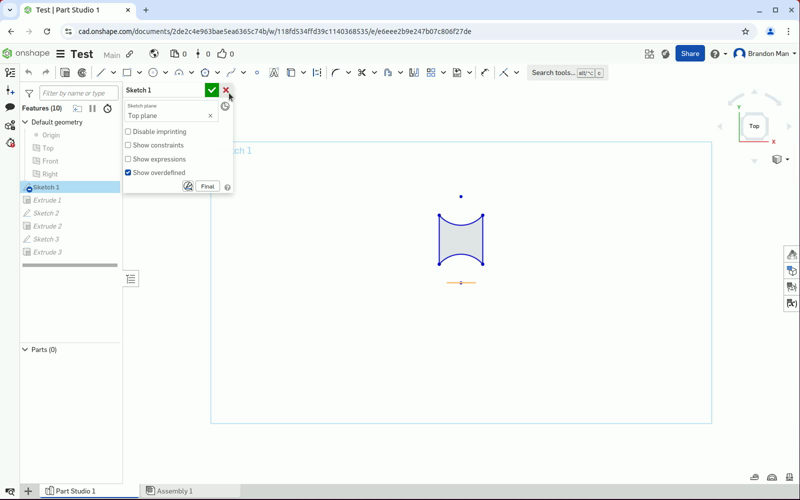
click(229, 92)
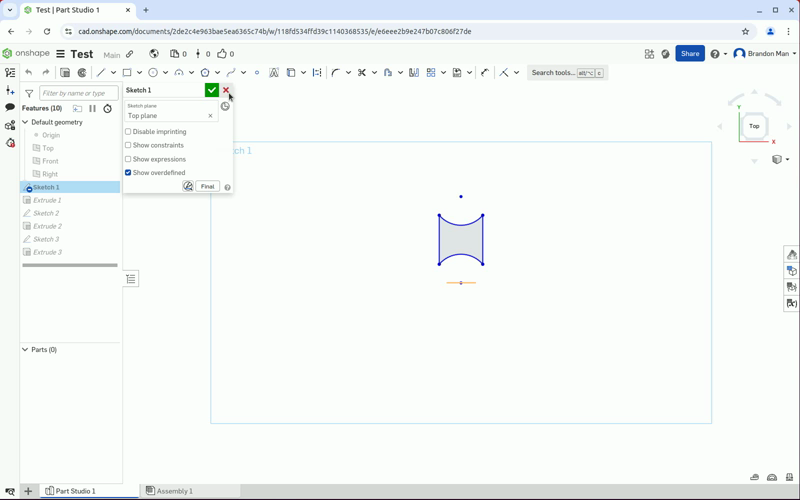
key(shift+s)
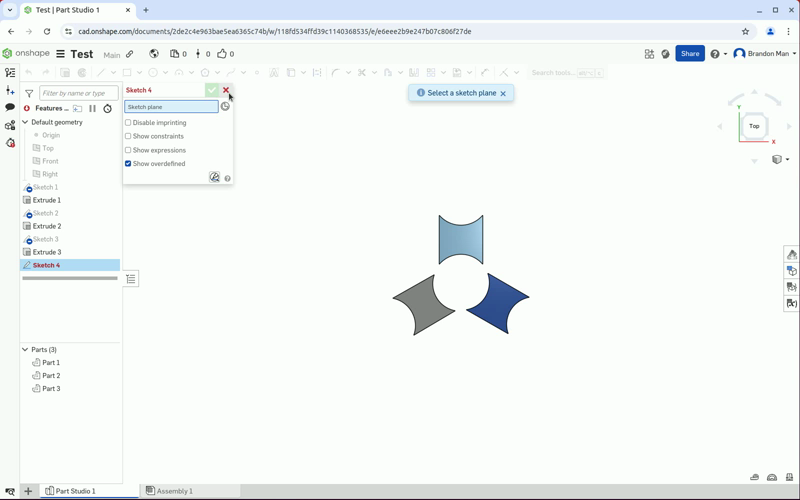
mouse_move(73, 150)
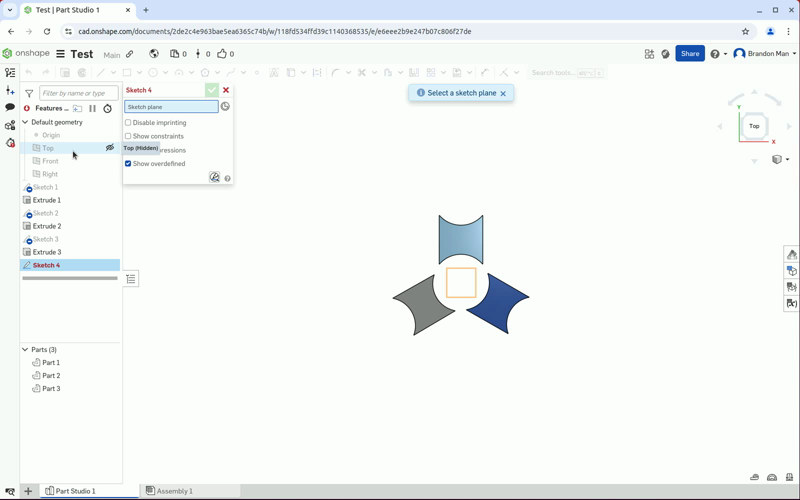
click(73, 150)
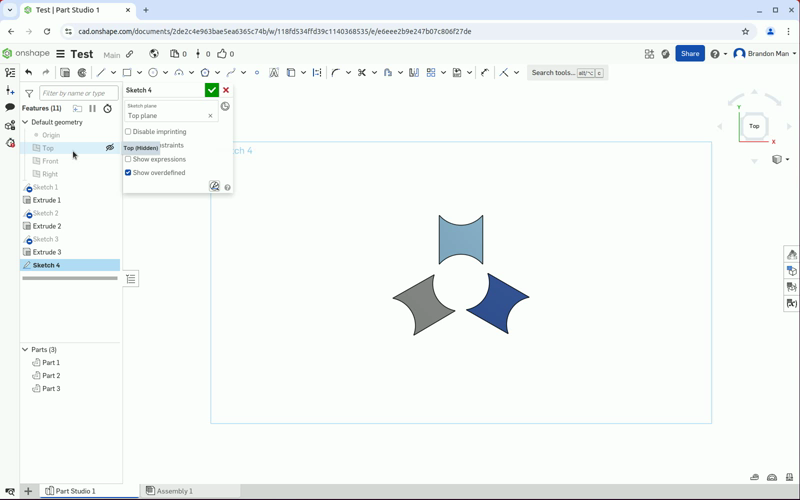
mouse_move(73, 352)
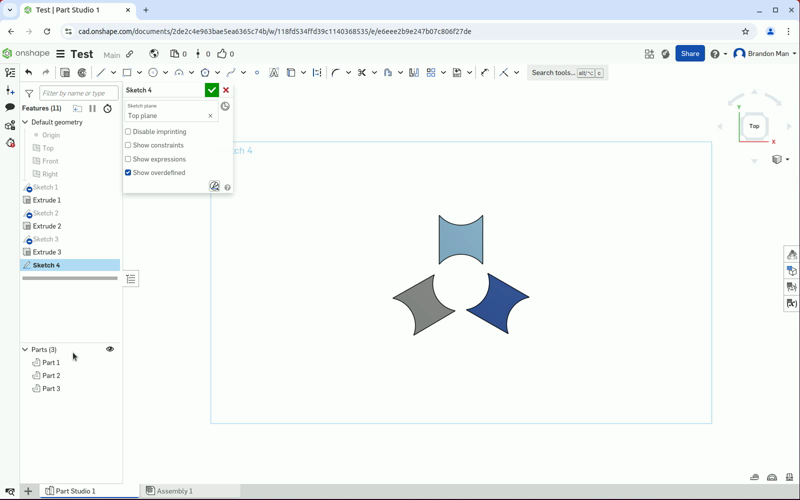
key(y)
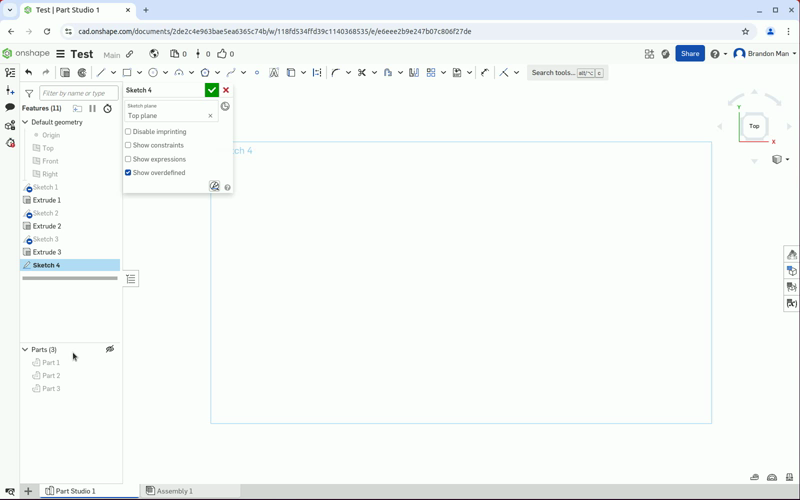
key(c)
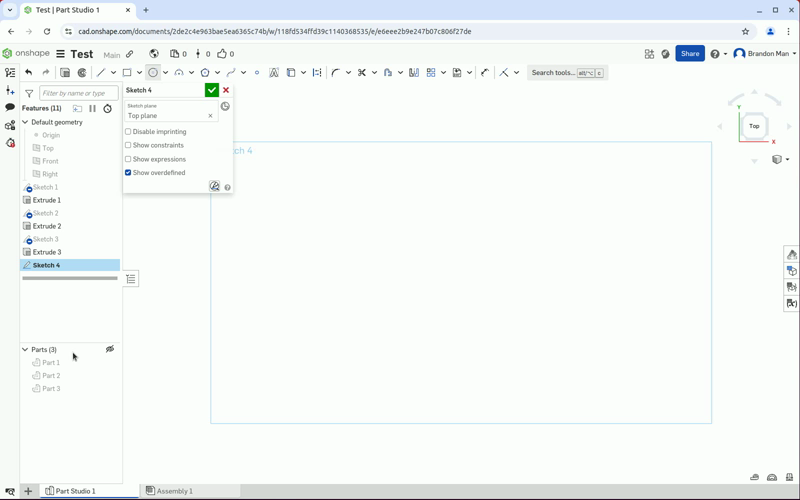
key_down(shift)
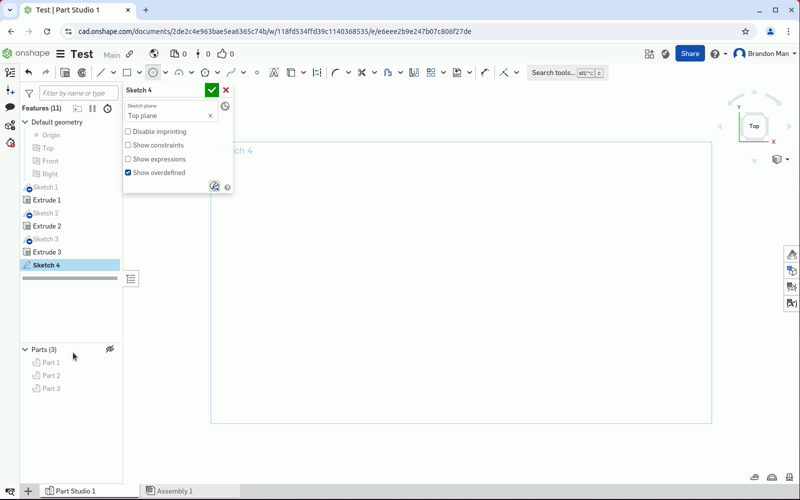
mouse_move(461, 198)
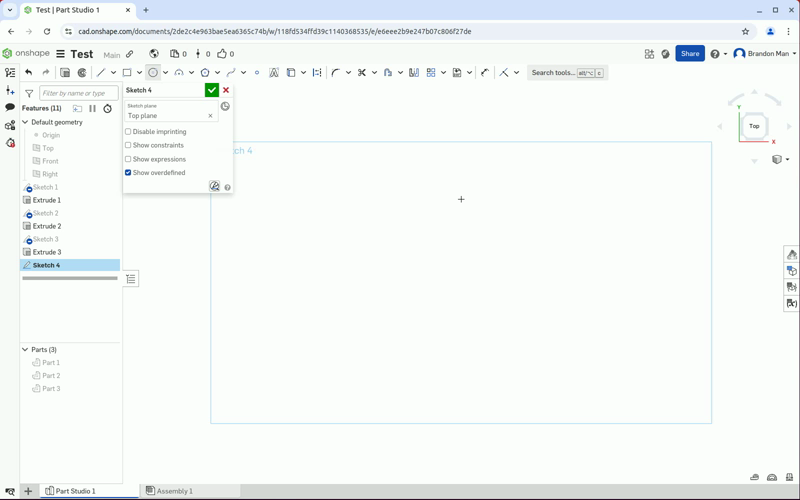
click(461, 198)
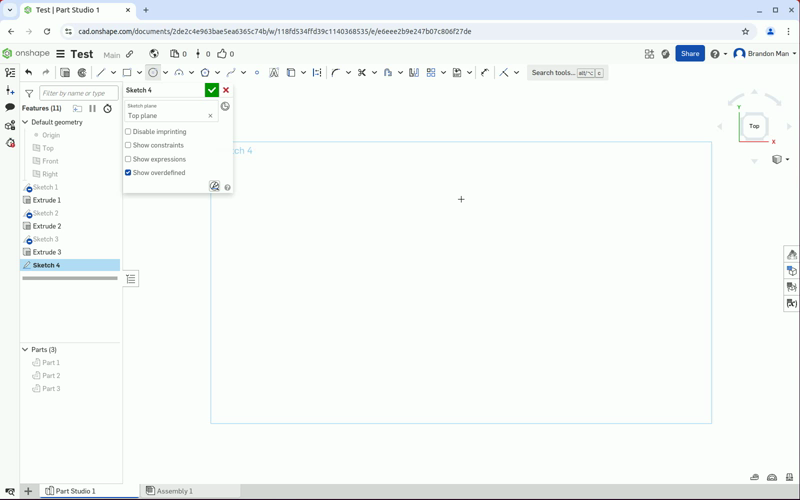
key_up(shift)
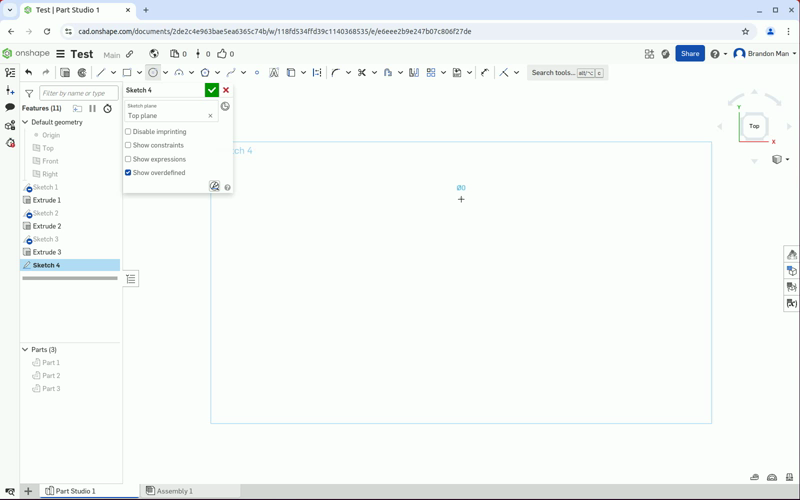
mouse_move(490, 198)
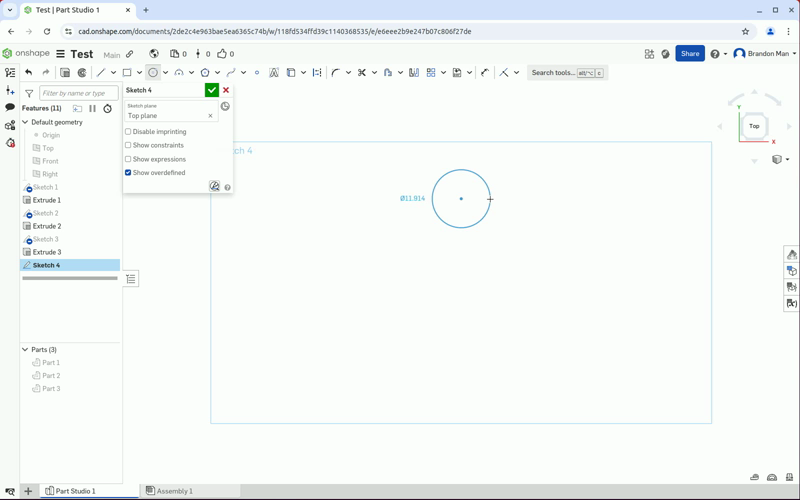
click(490, 198)
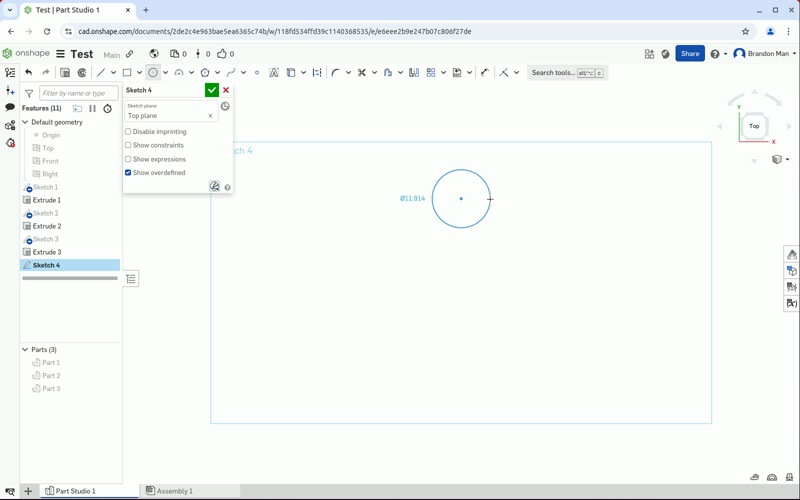
key(esc)
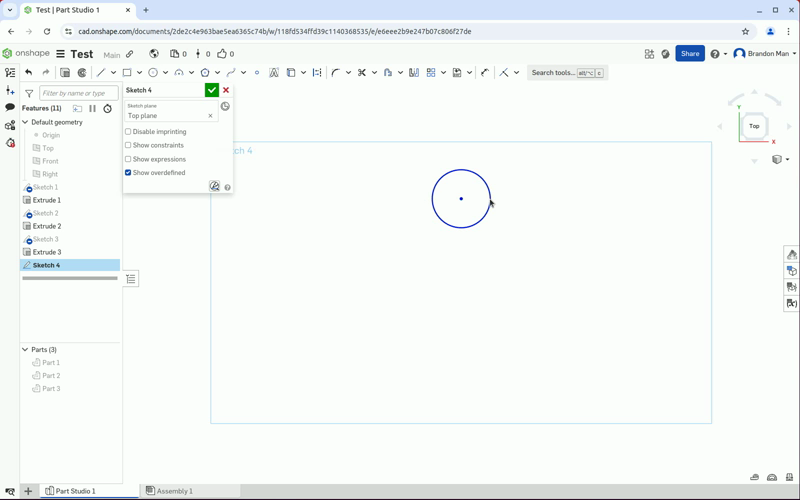
key(c)
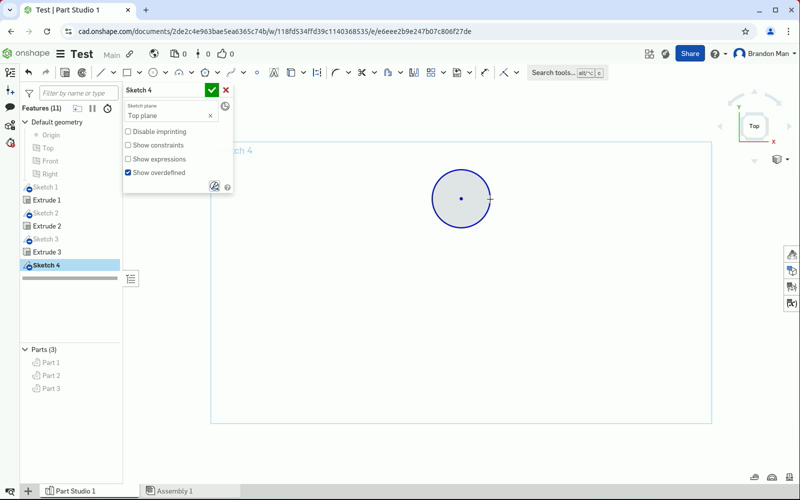
key_down(shift)
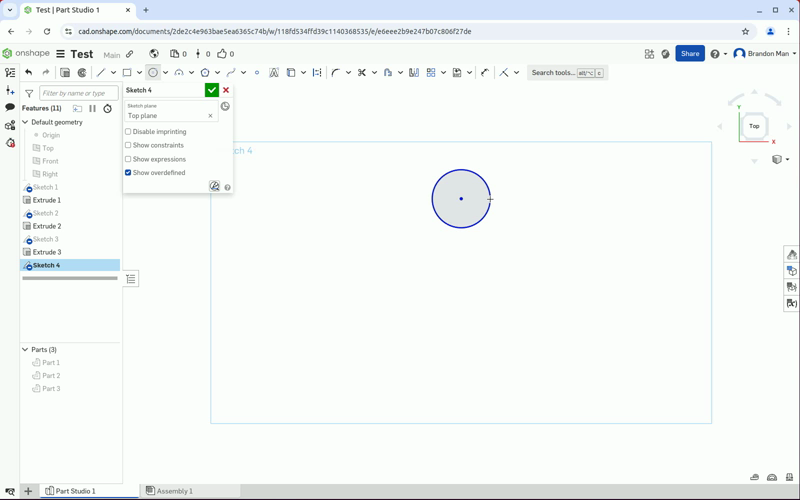
mouse_move(461, 198)
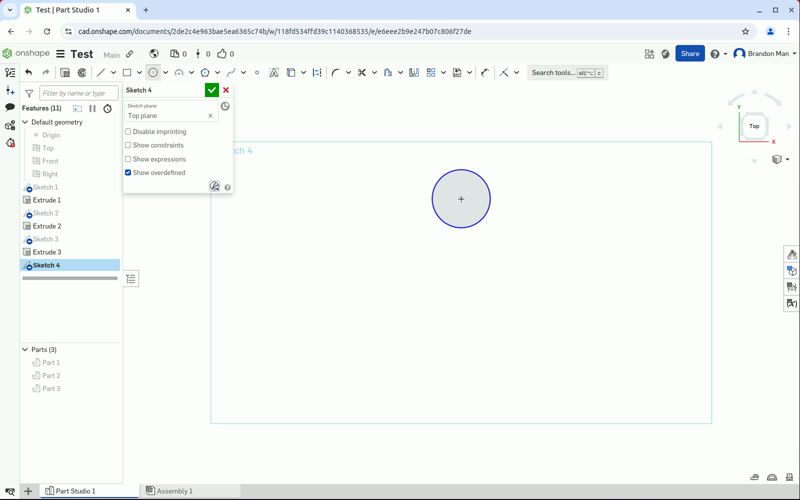
click(461, 198)
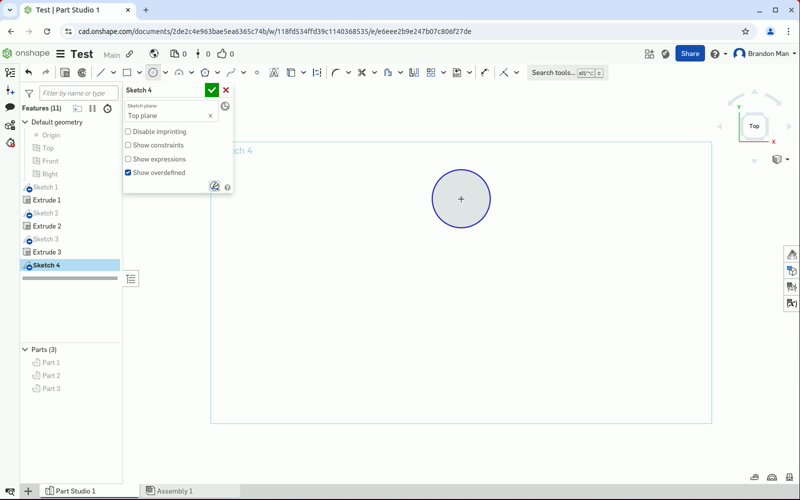
key_up(shift)
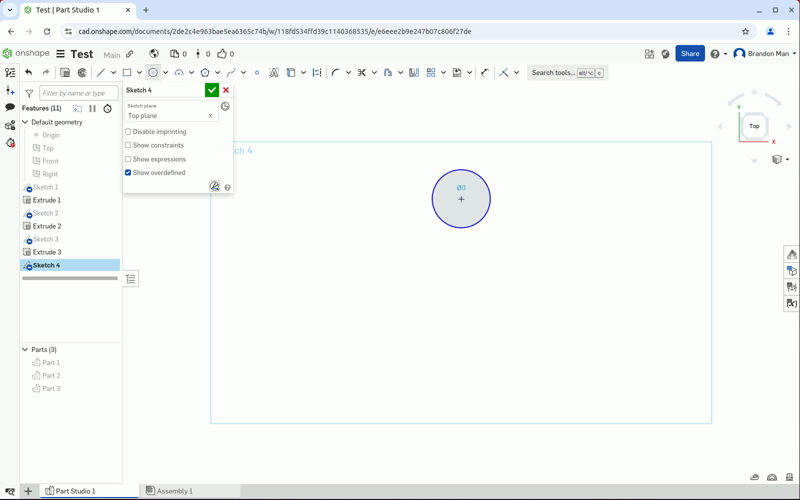
mouse_move(485, 198)
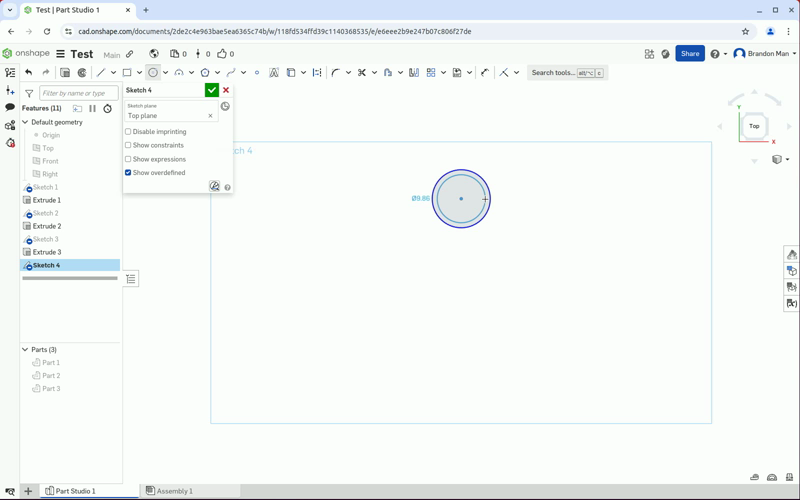
click(485, 198)
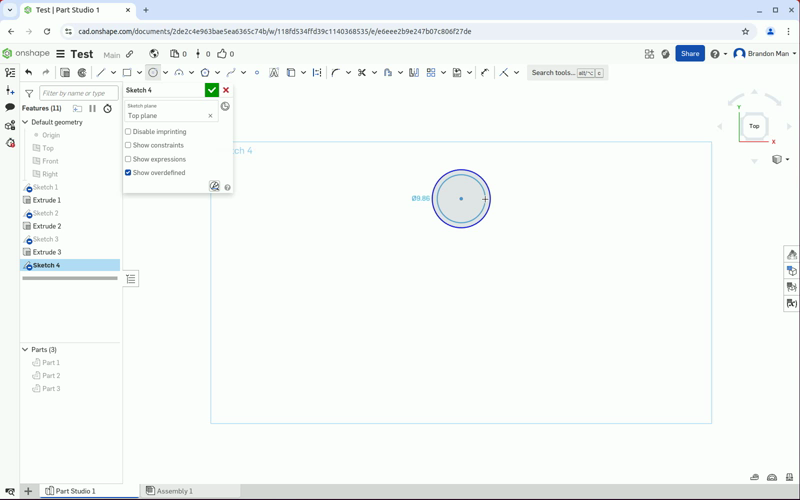
key(esc)
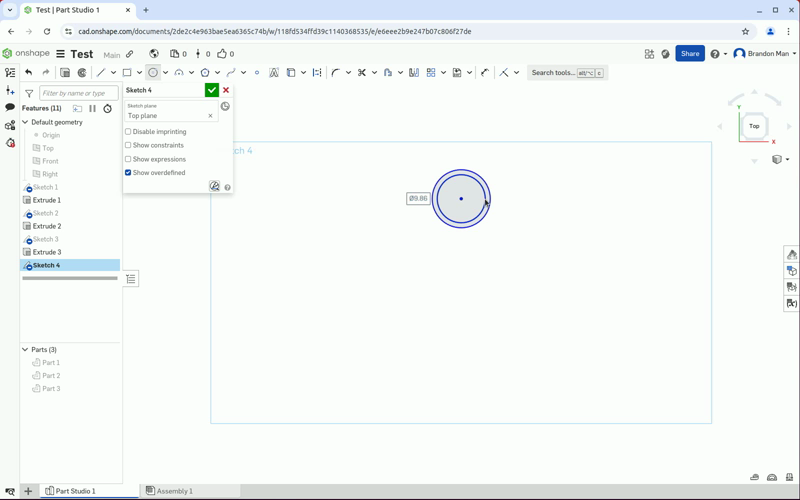
mouse_move(458, 172)
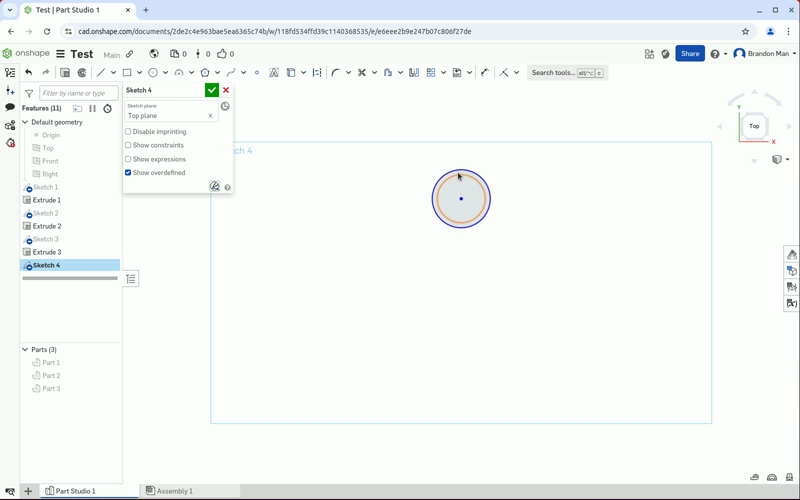
scroll(6)
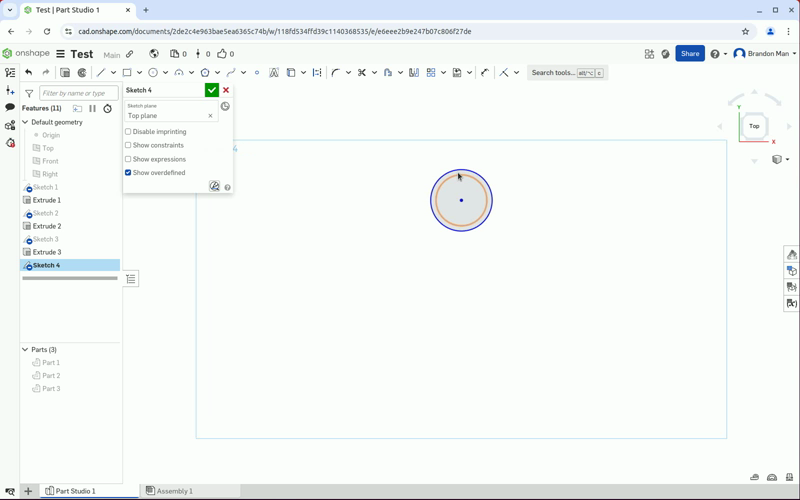
scroll(6)
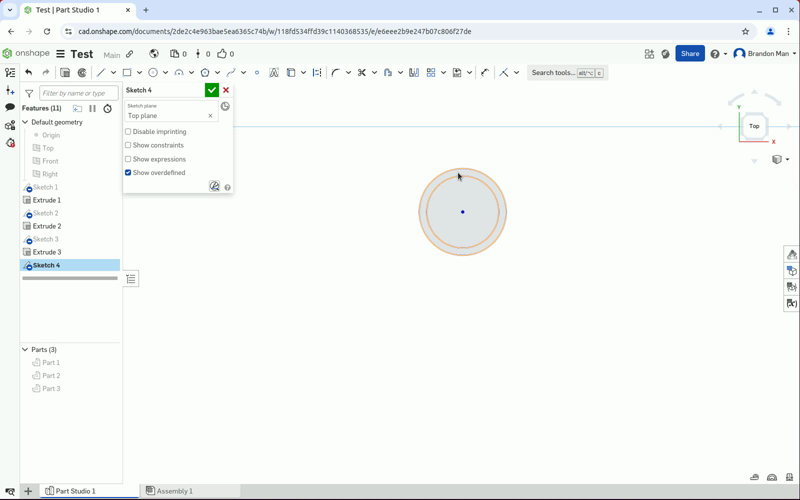
scroll(6)
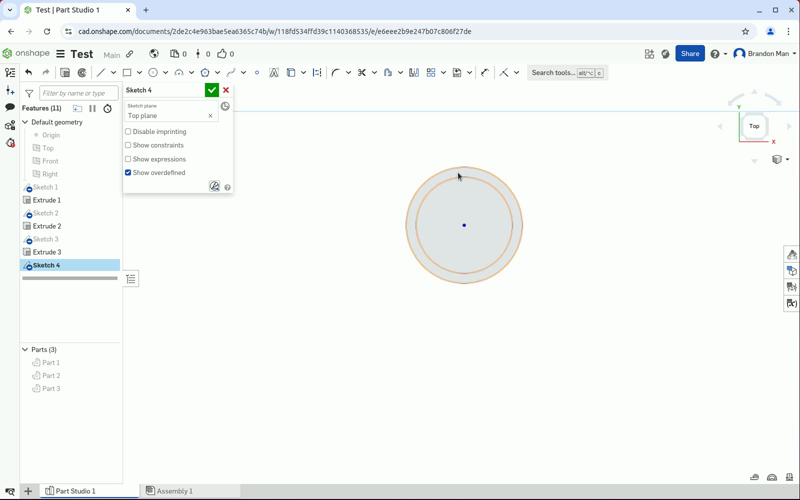
scroll(6)
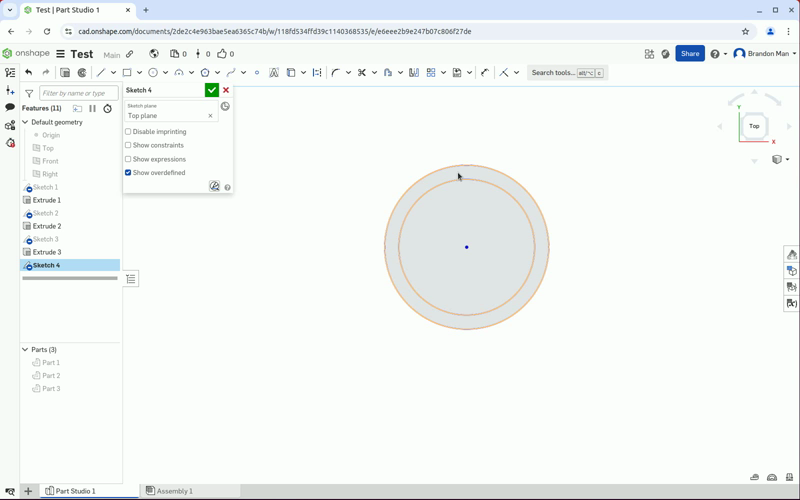
scroll(6)
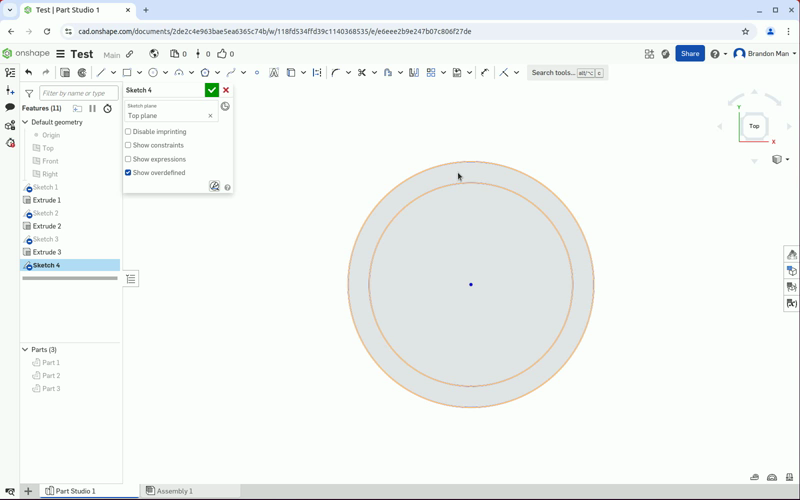
scroll(6)
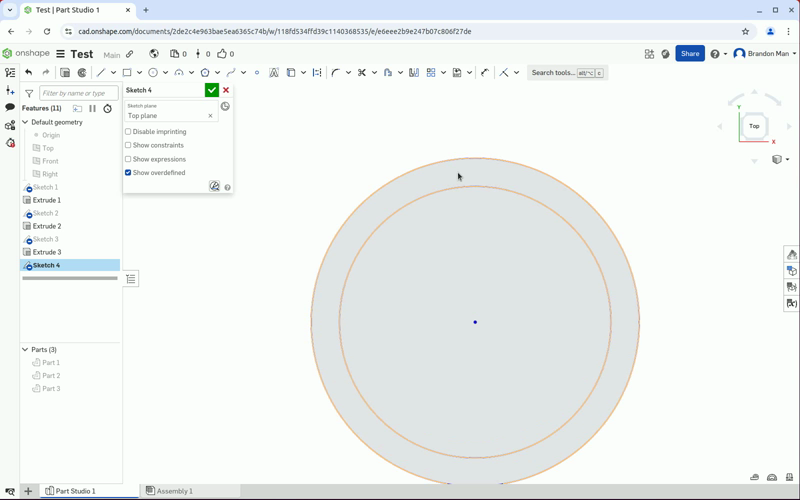
scroll(6)
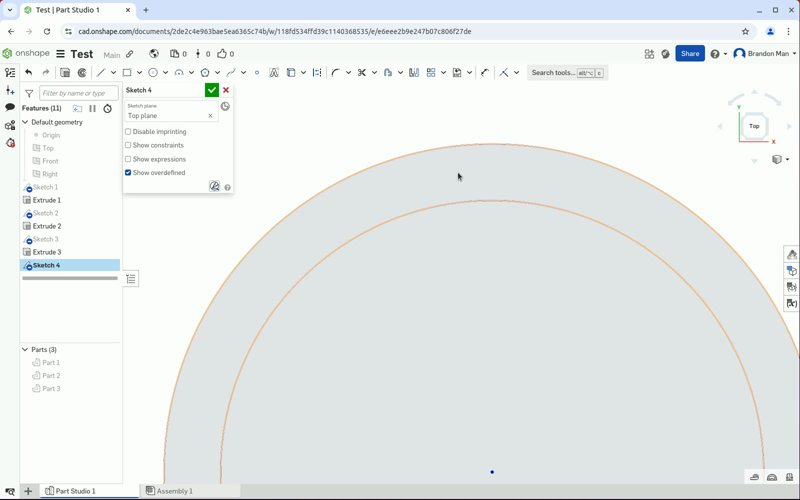
click(458, 172)
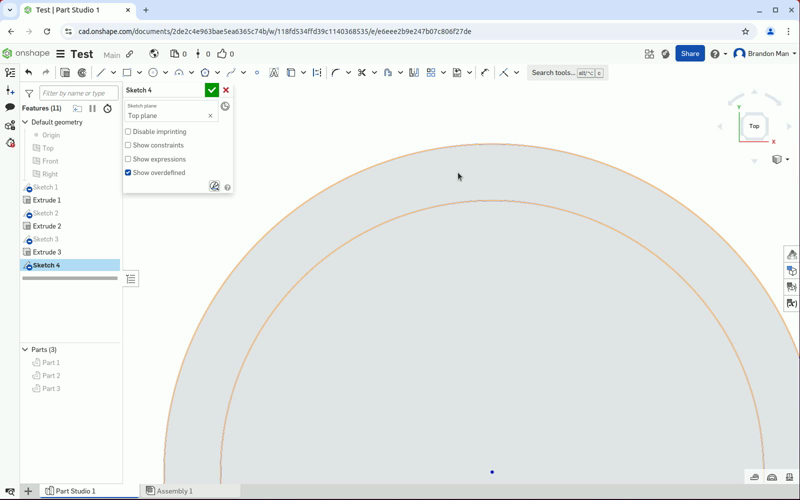
scroll(-6)
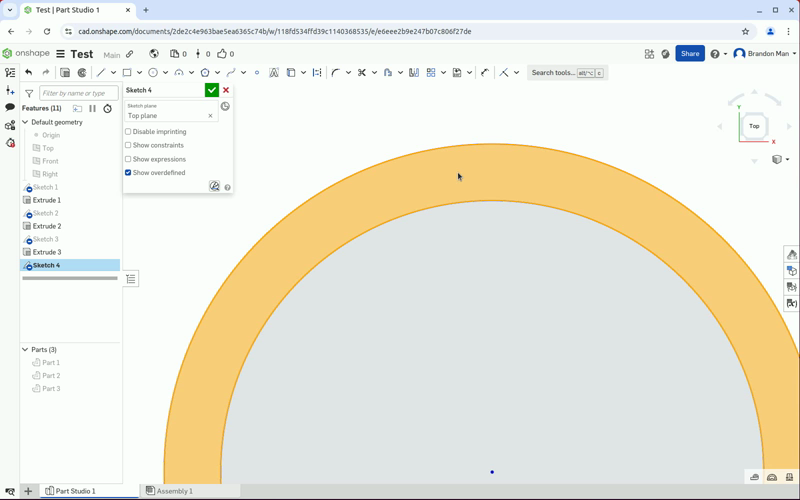
scroll(-6)
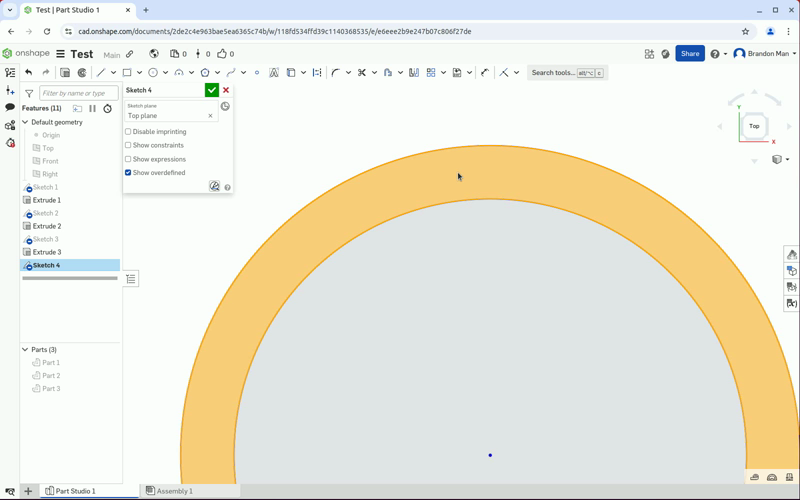
scroll(-6)
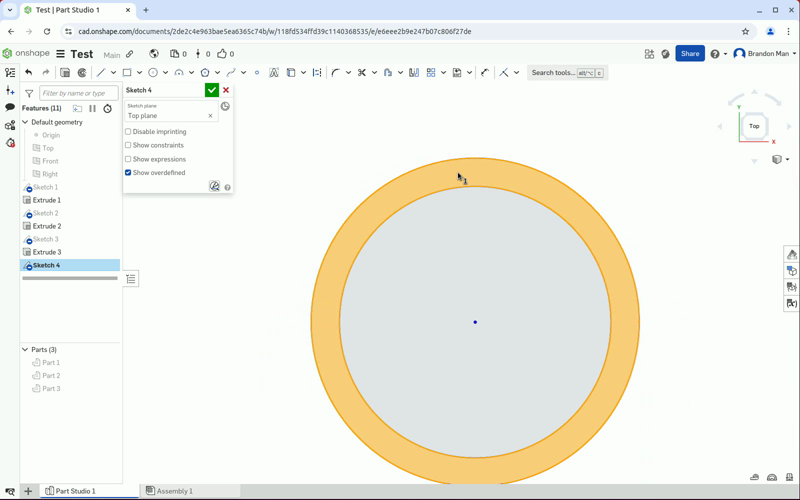
scroll(-6)
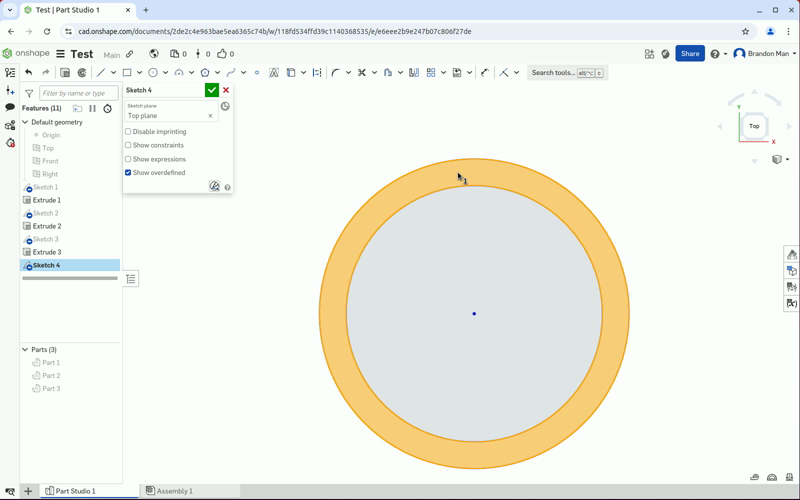
scroll(-6)
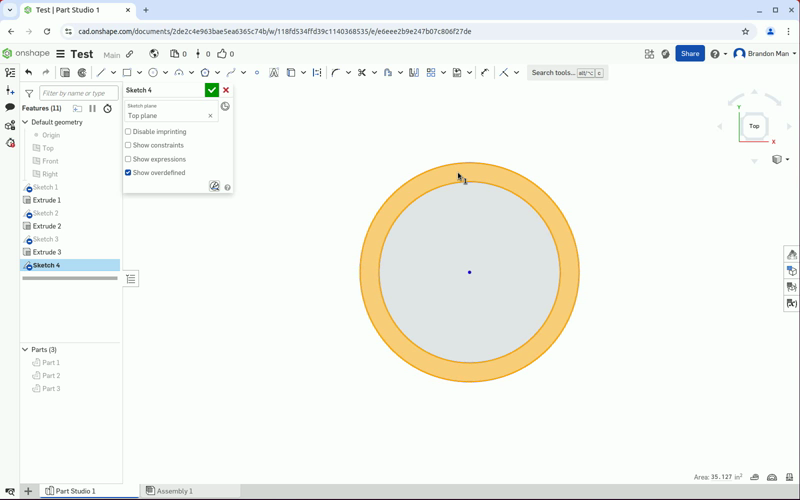
scroll(-6)
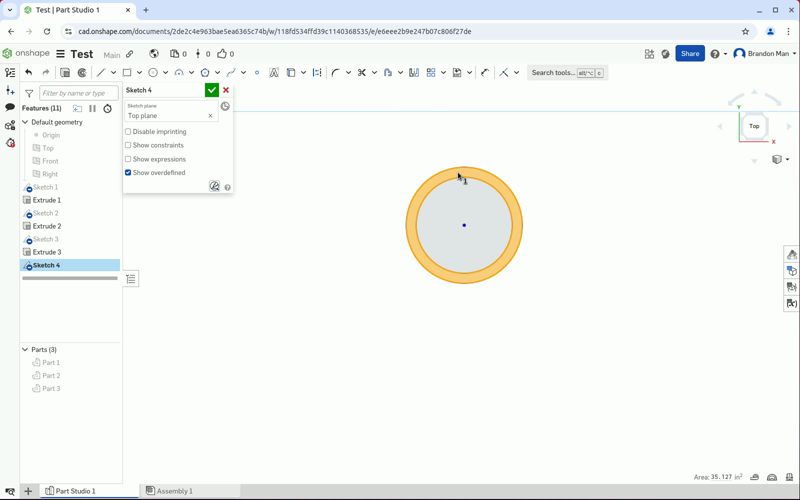
scroll(-6)
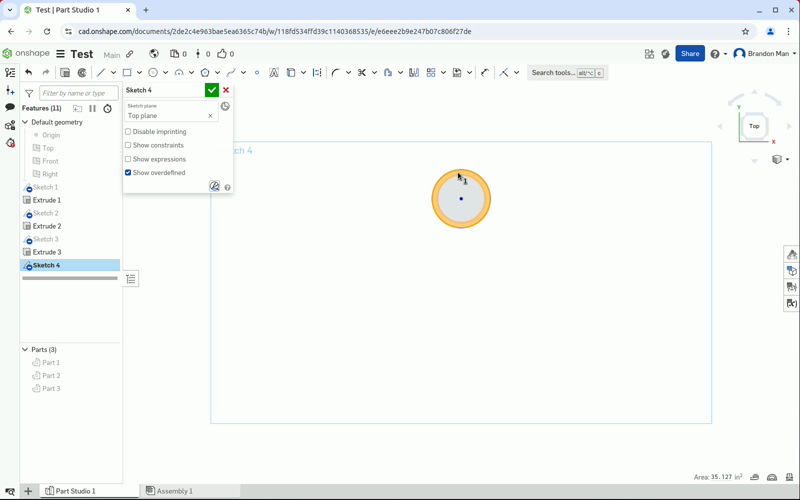
mouse_move(73, 352)
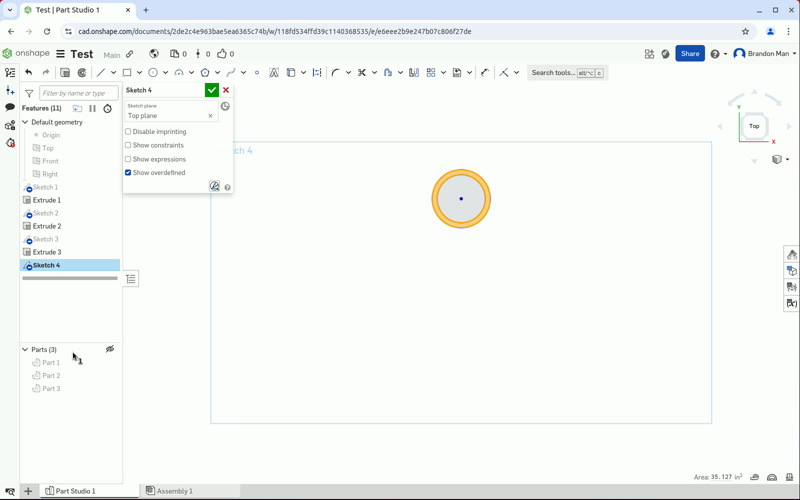
key(shift+y)
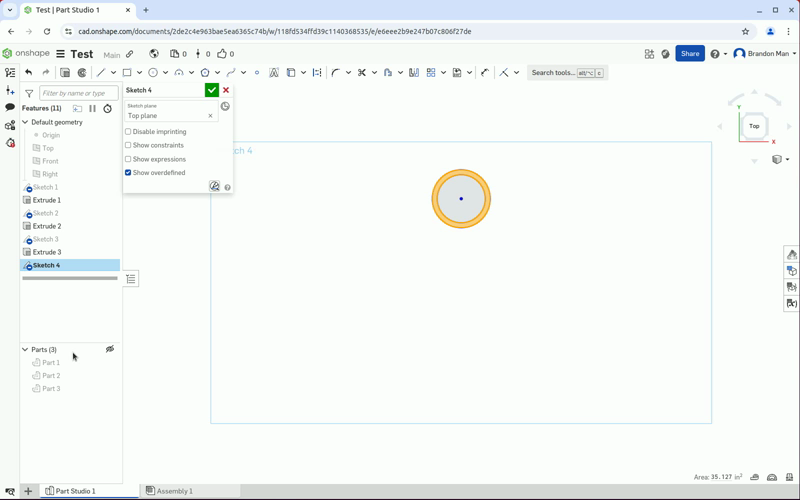
key(shift+e)
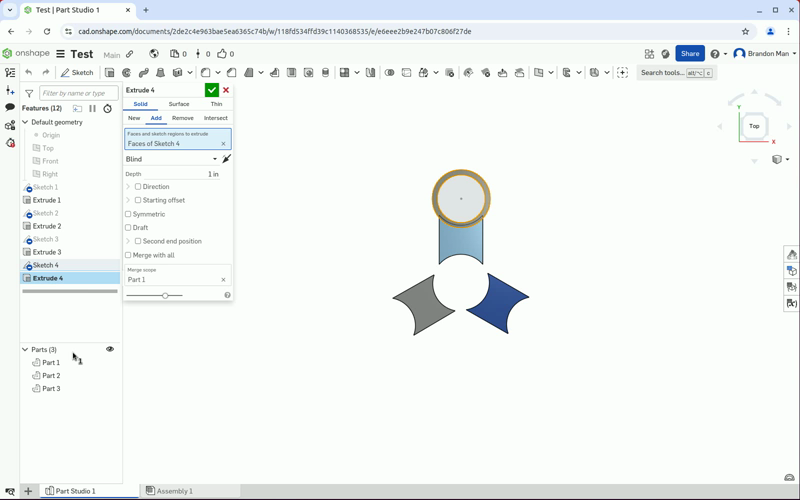
mouse_move(143, 106)
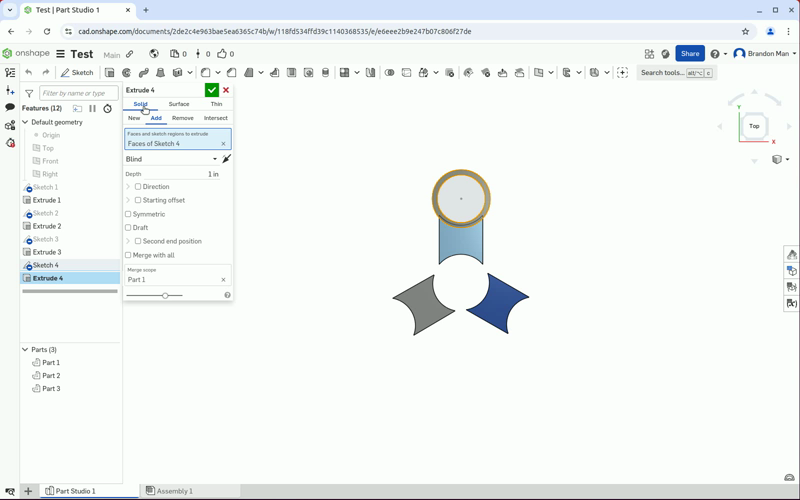
click(143, 106)
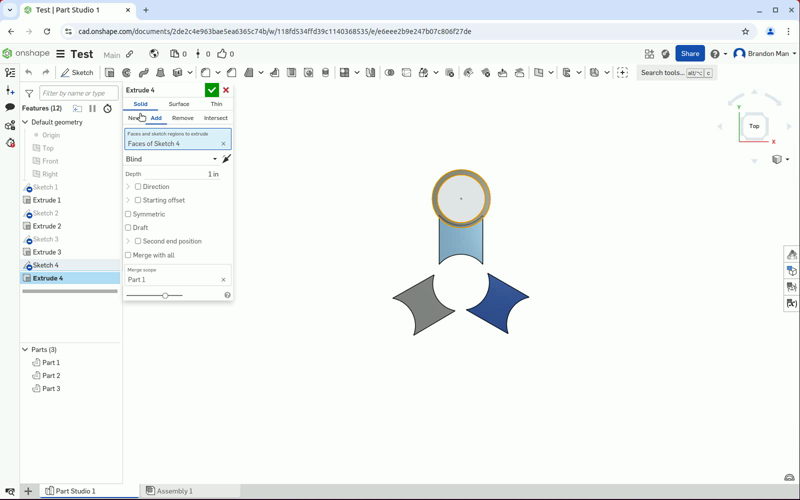
mouse_move(137, 120)
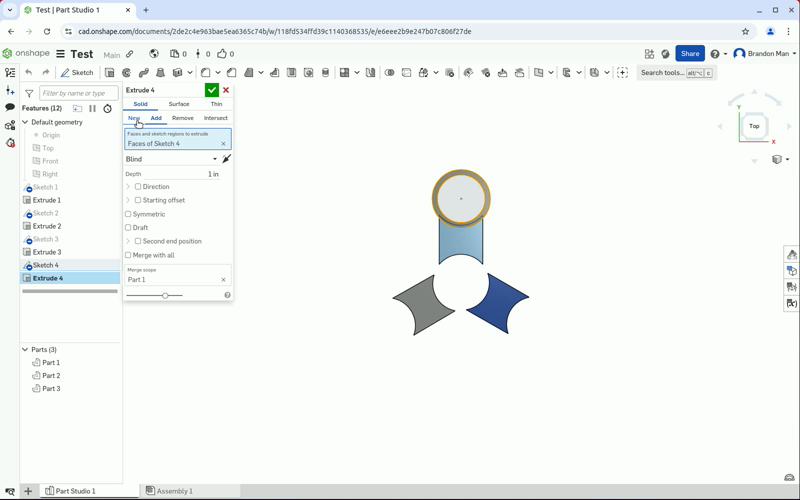
click(137, 120)
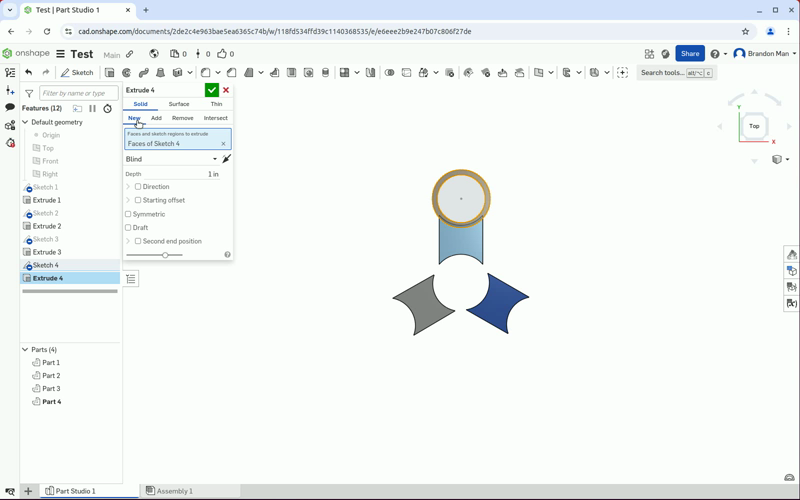
key(tab, 4)
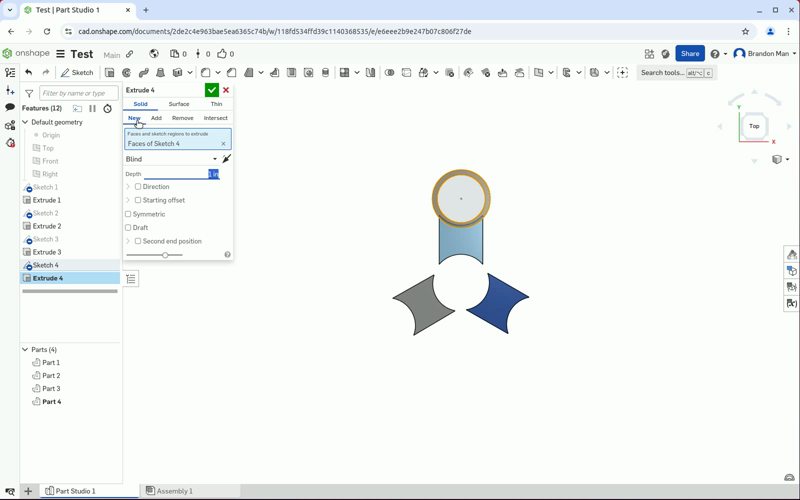
text(3.129)
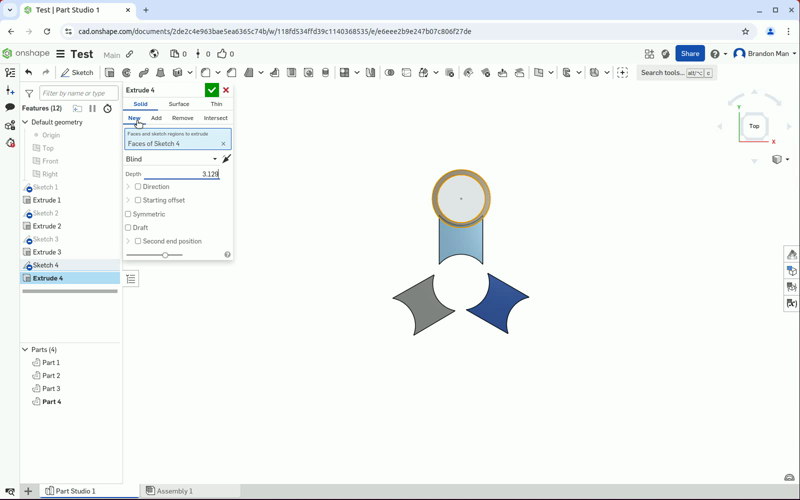
key(enter)
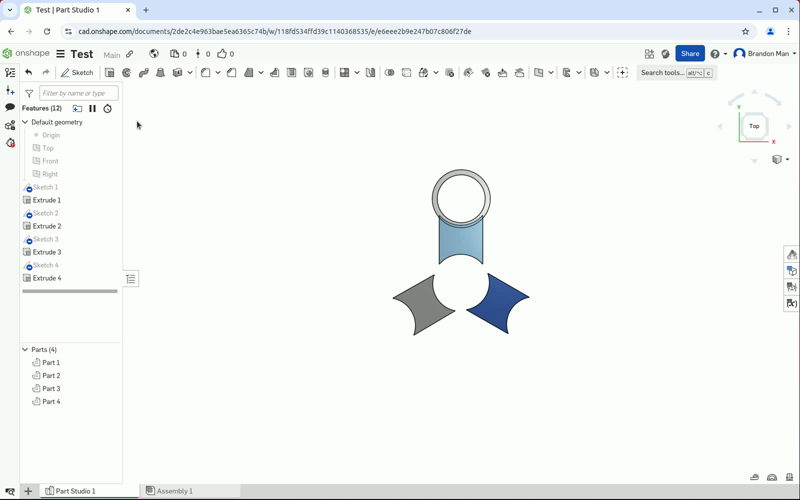
key(shift+h)
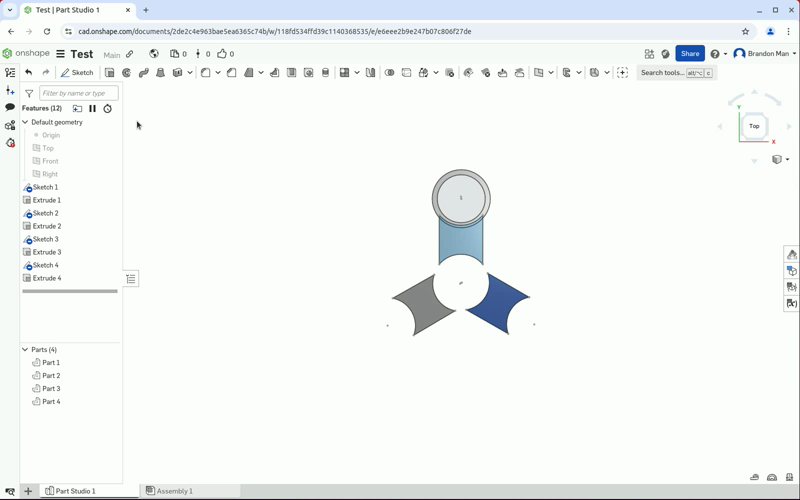
key(shift+h)
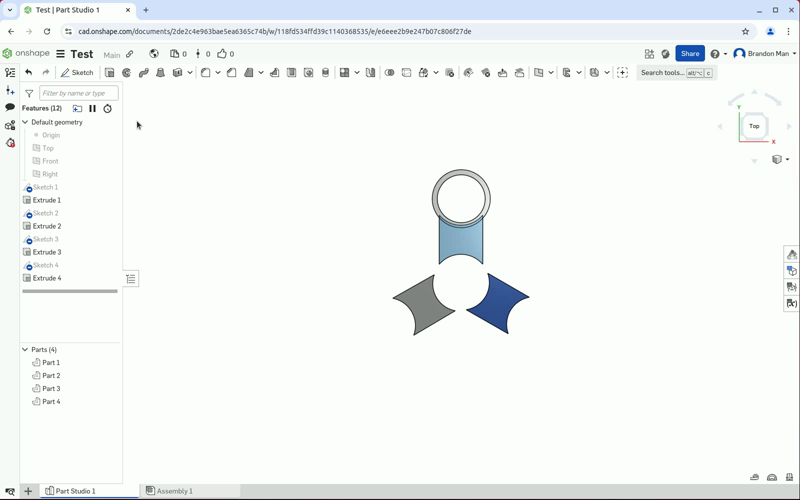
mouse_move(73, 189)
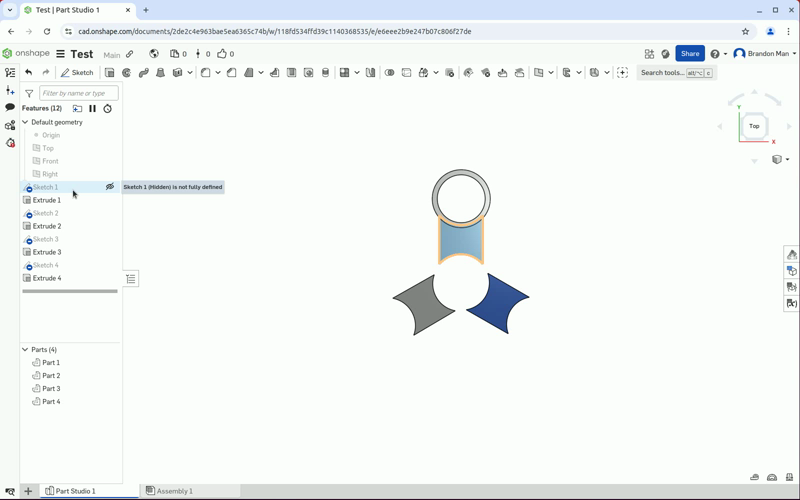
click(73, 189)
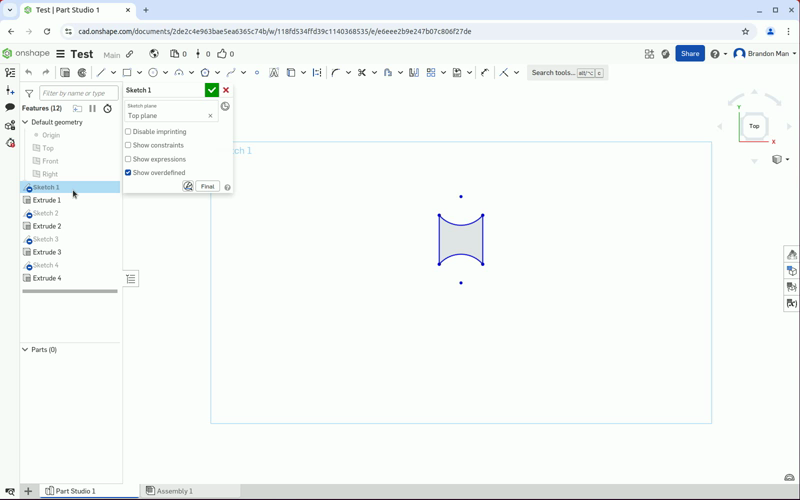
mouse_move(229, 92)
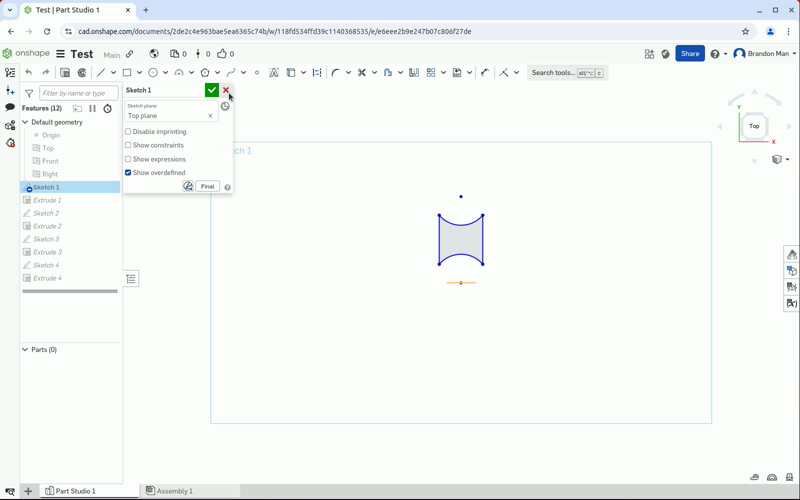
click(229, 92)
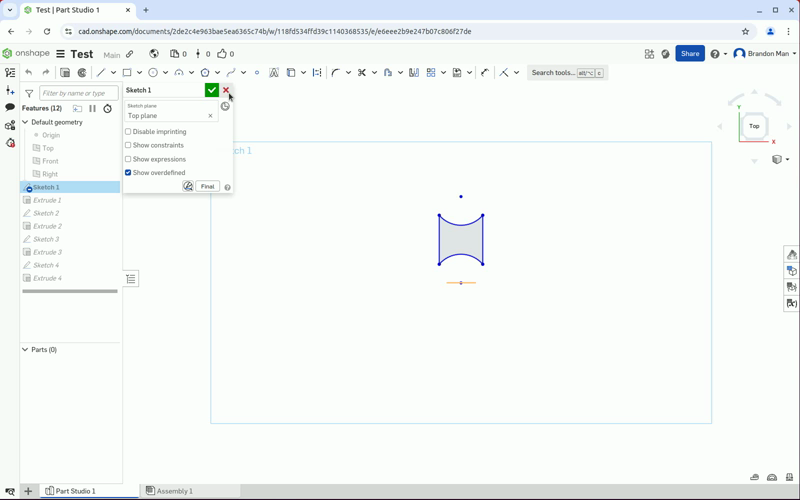
key(shift+s)
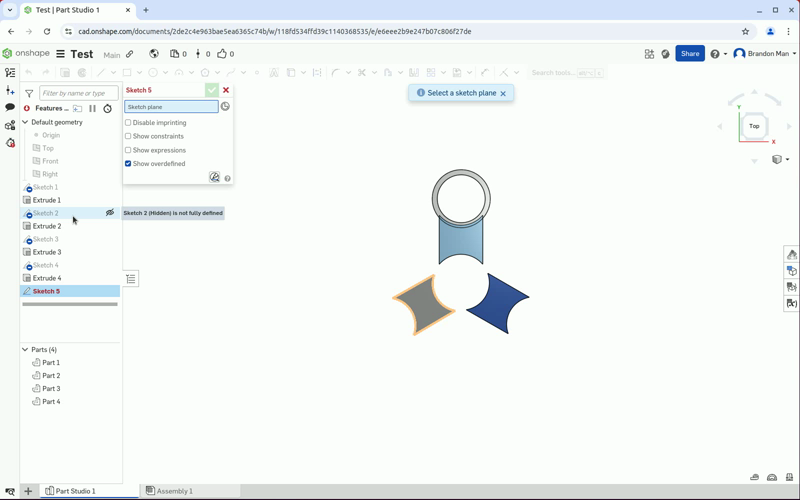
scroll(3)
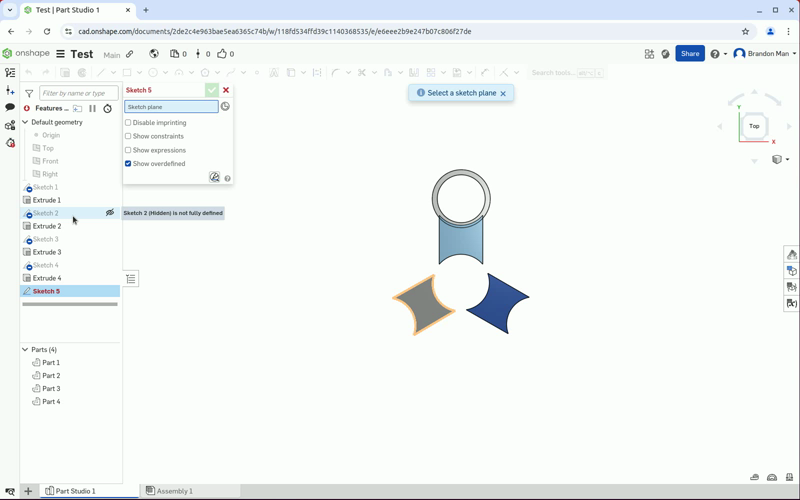
mouse_move(73, 150)
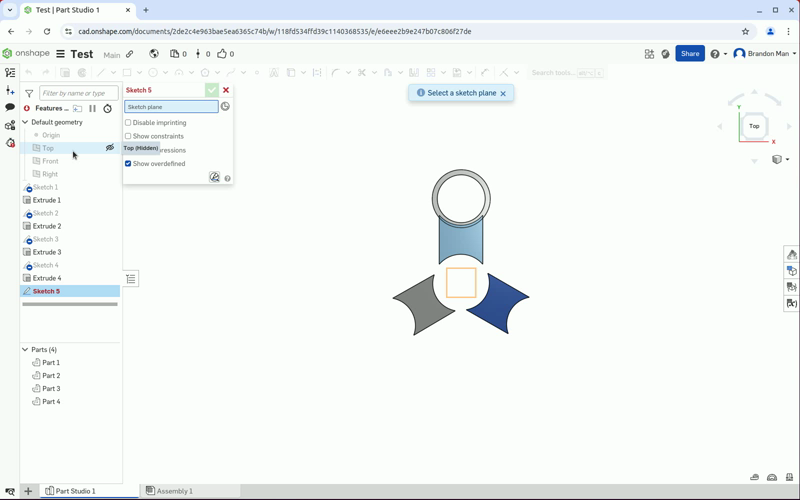
click(73, 150)
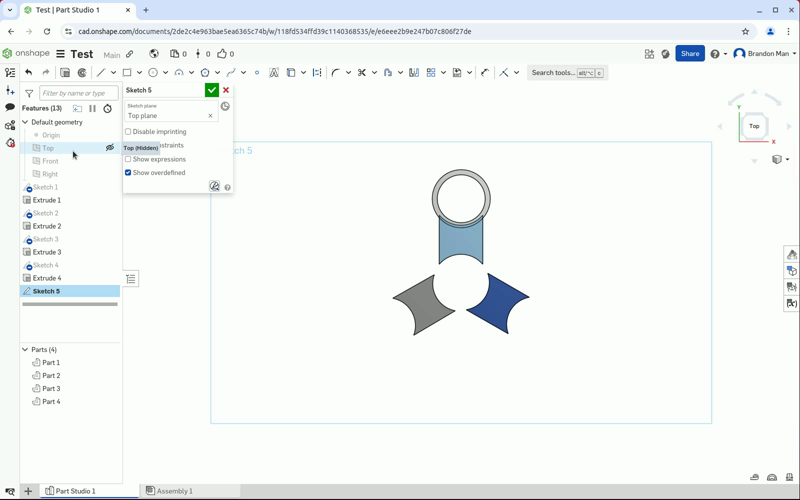
mouse_move(73, 352)
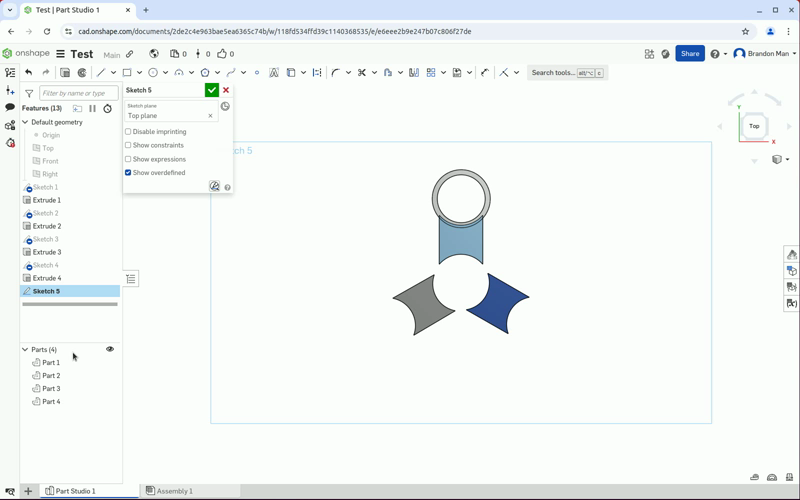
key(y)
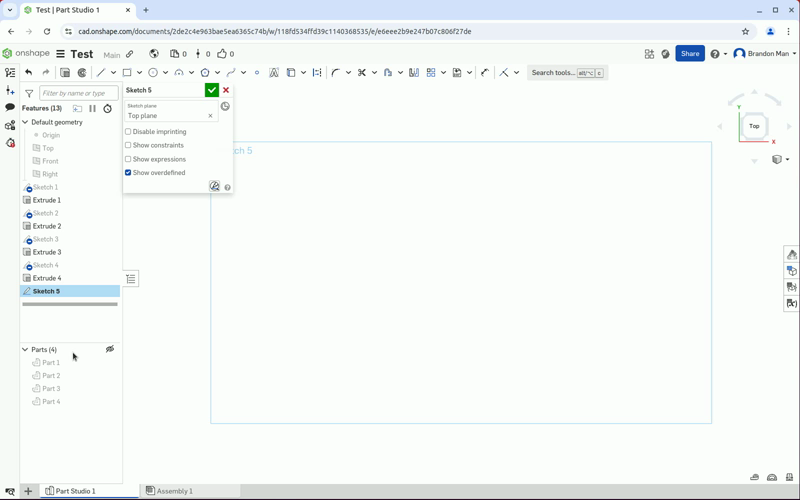
key(c)
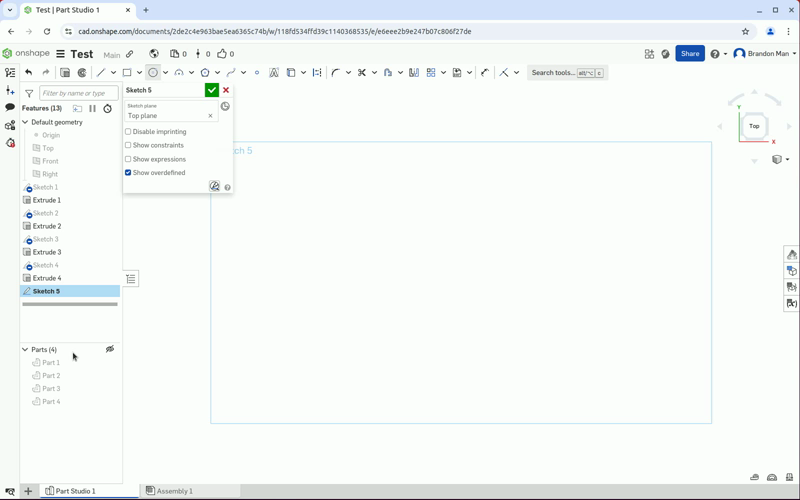
key_down(shift)
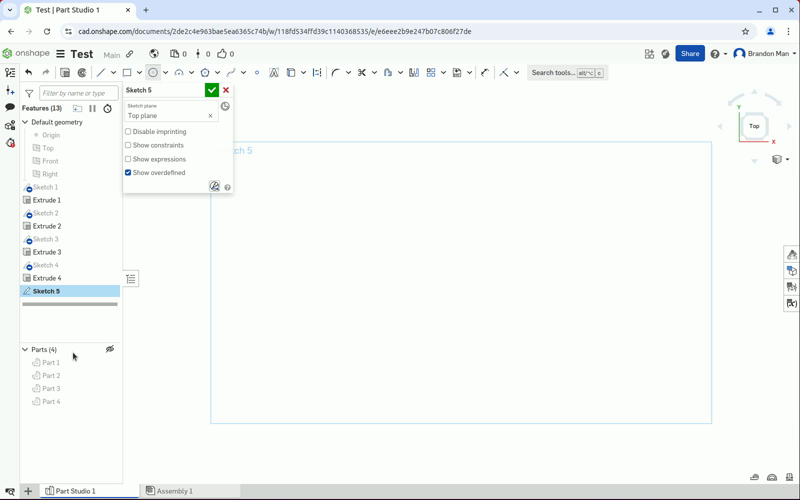
mouse_move(388, 325)
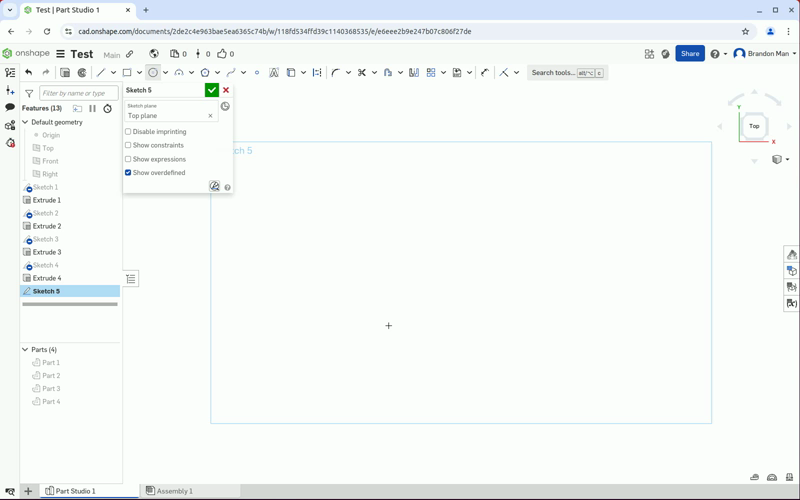
click(388, 325)
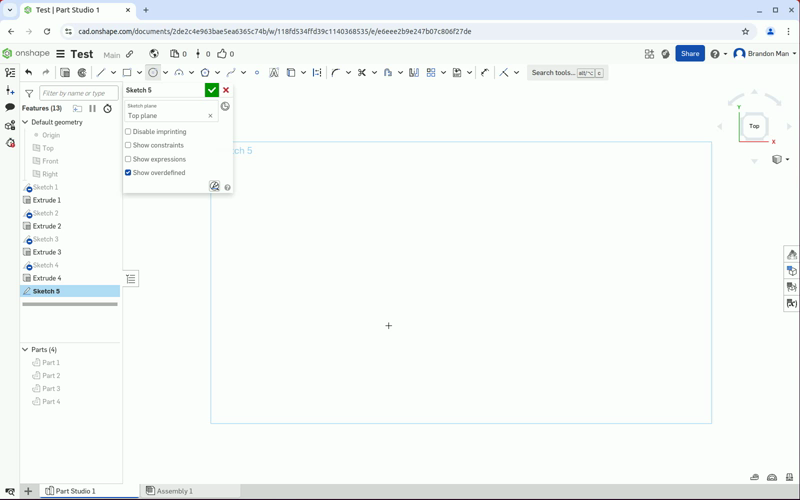
key_up(shift)
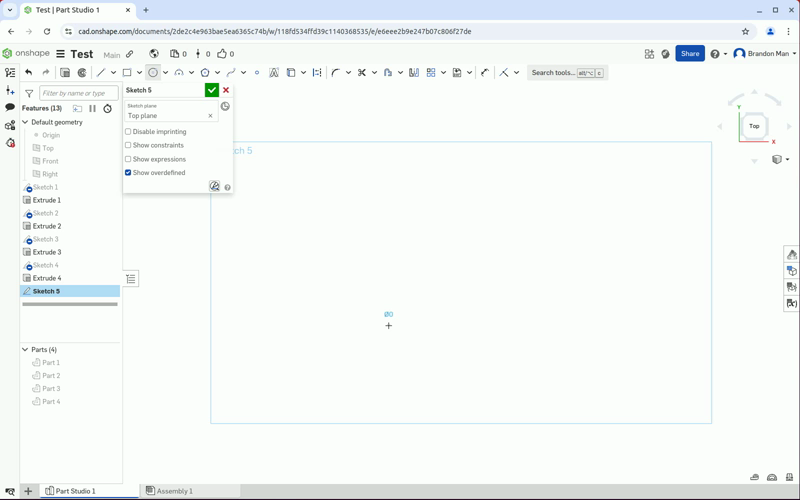
mouse_move(417, 325)
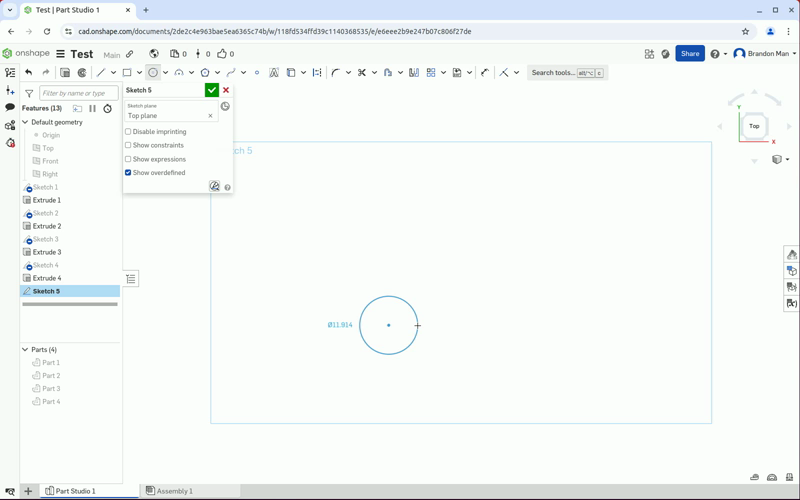
click(417, 325)
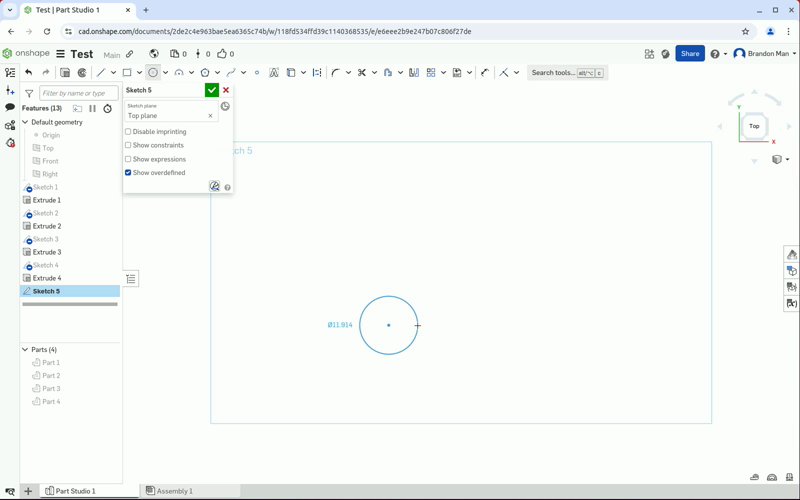
key(esc)
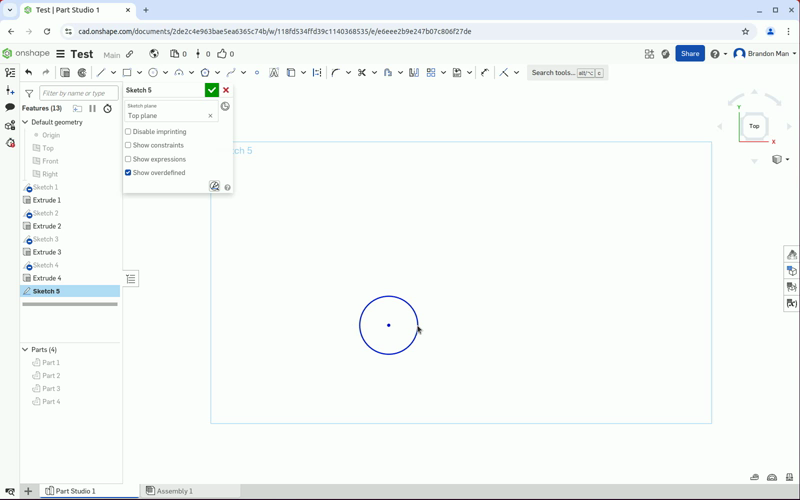
key(c)
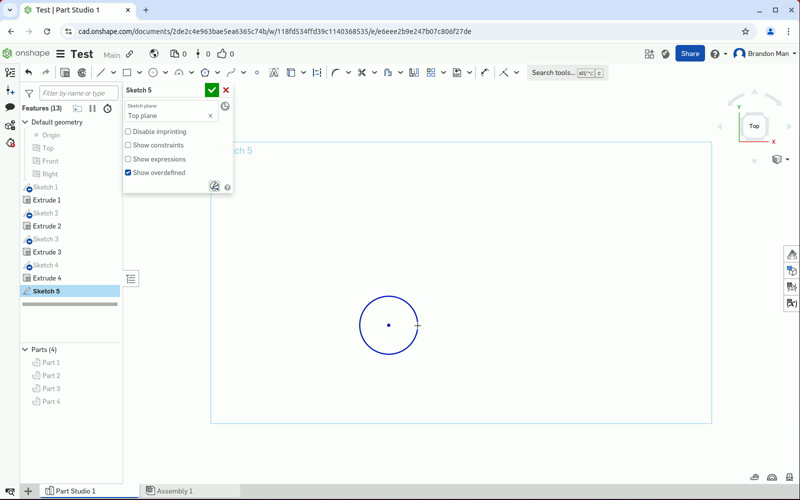
key_down(shift)
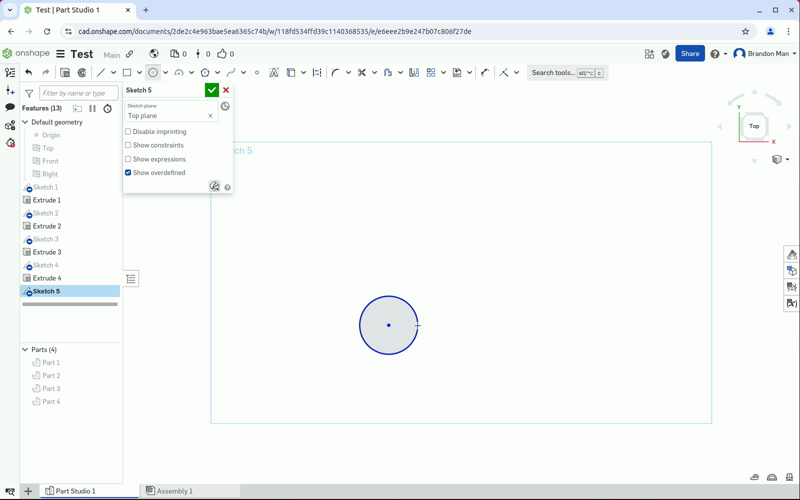
mouse_move(388, 325)
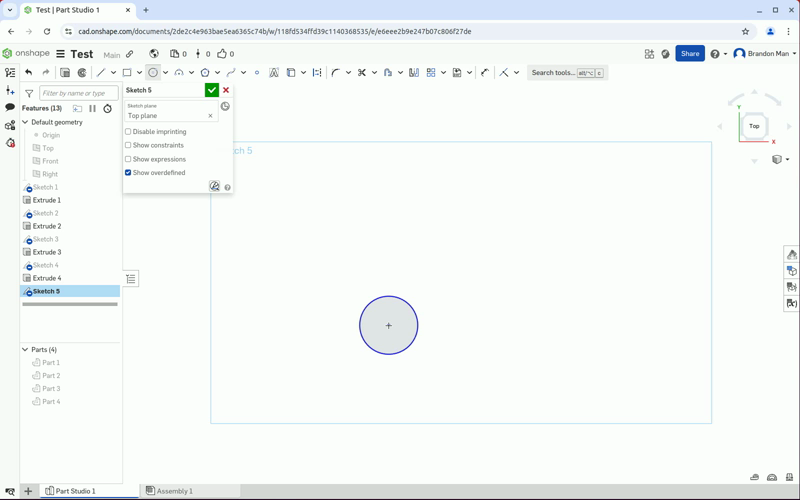
click(388, 325)
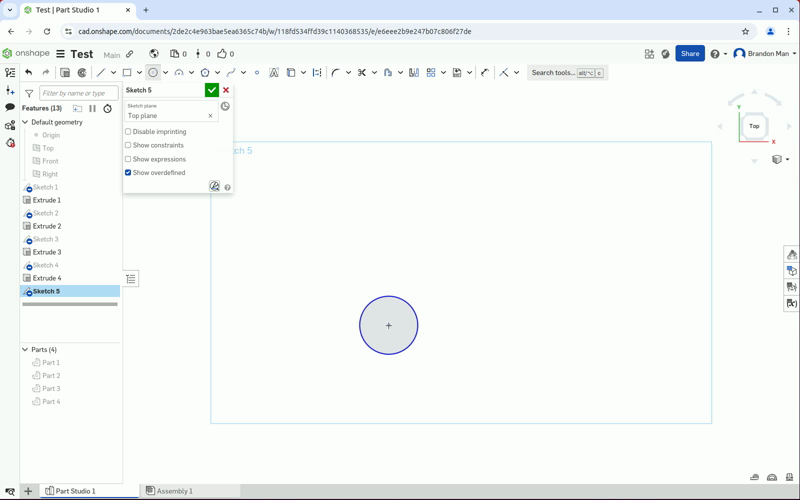
key_up(shift)
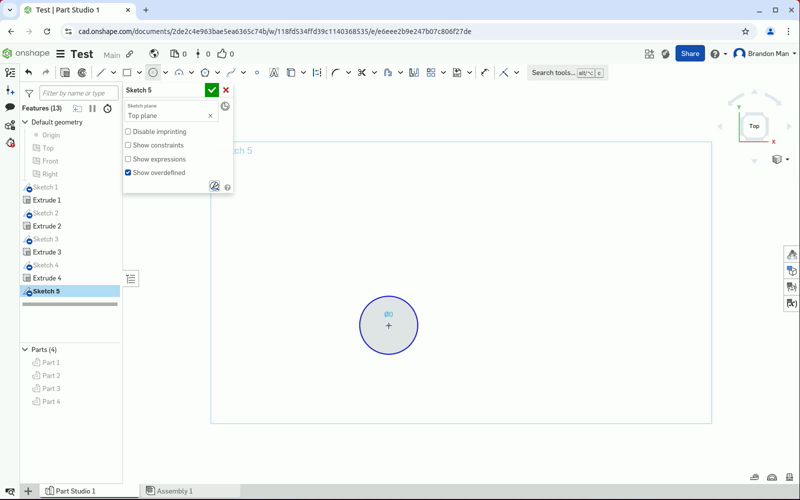
mouse_move(412, 325)
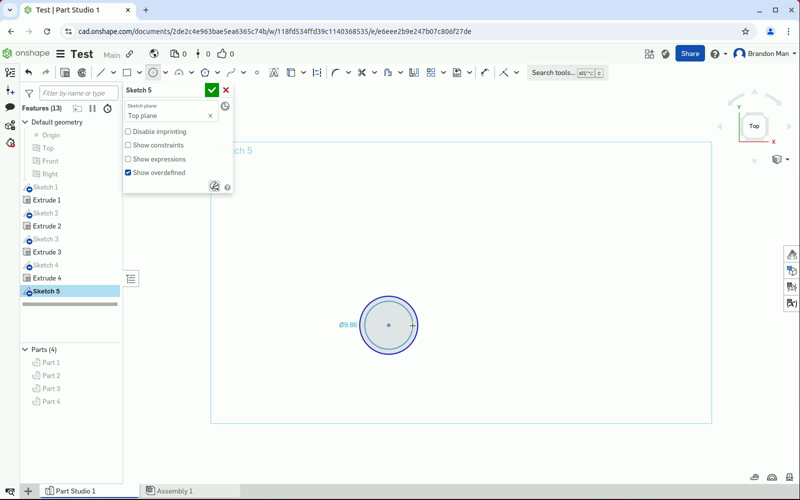
click(412, 325)
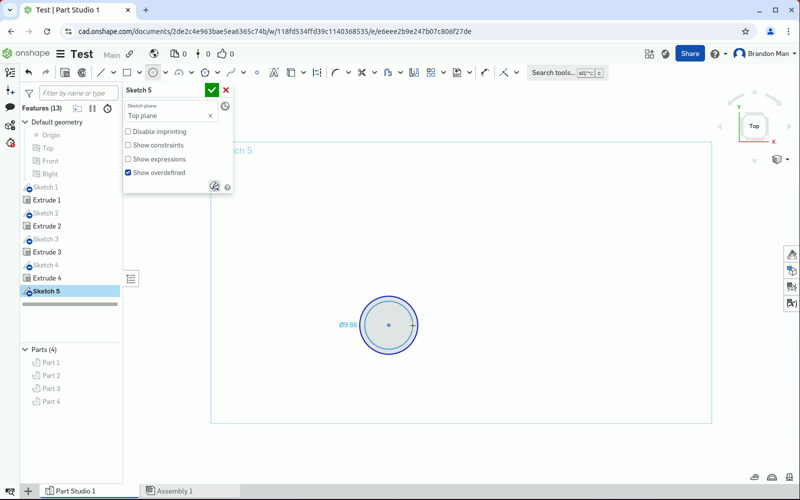
key(esc)
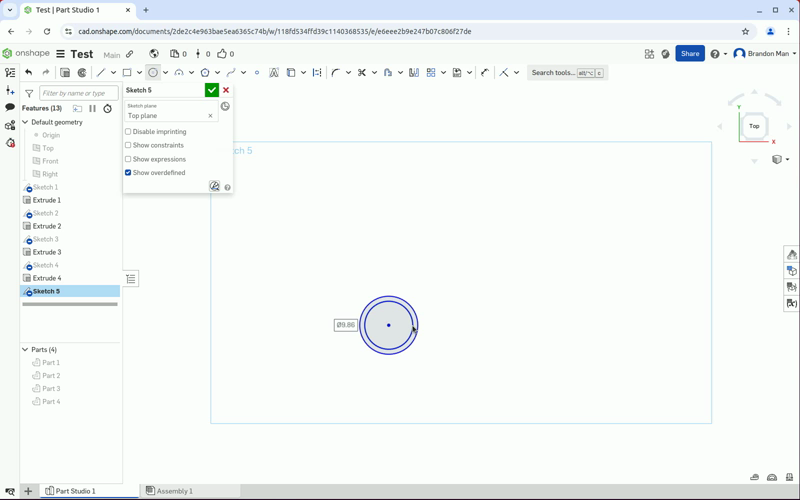
mouse_move(372, 344)
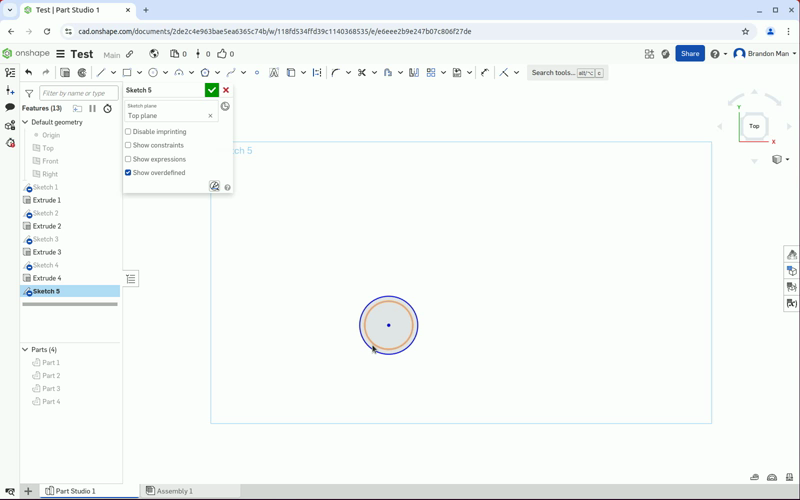
scroll(6)
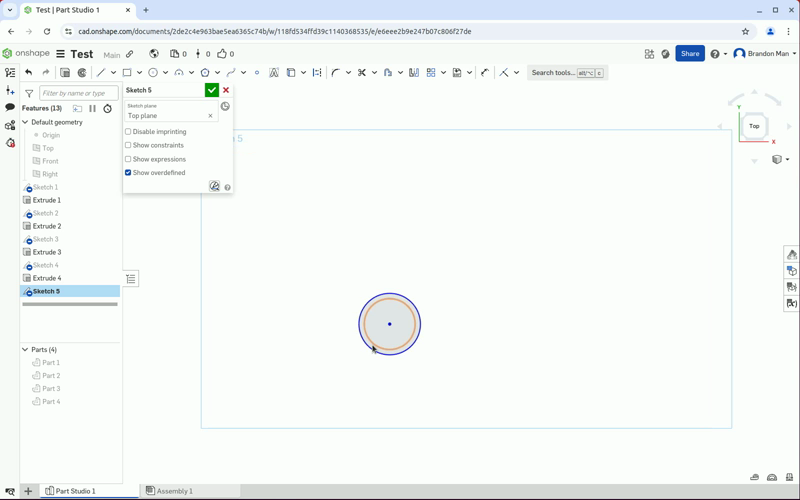
scroll(6)
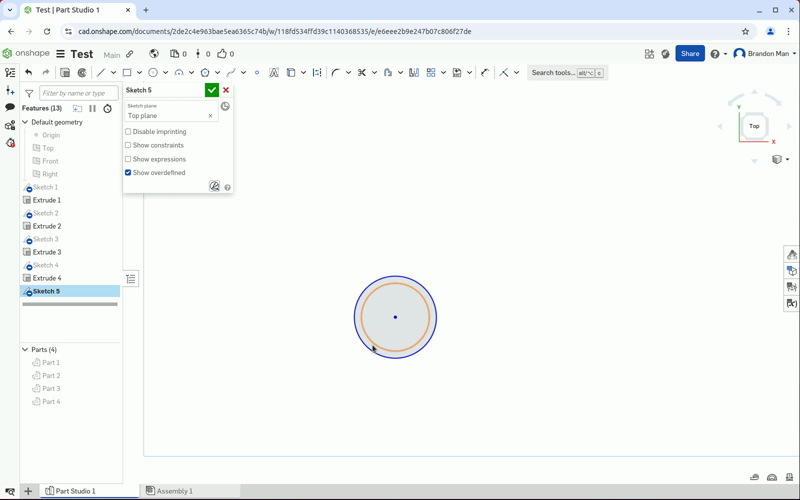
scroll(6)
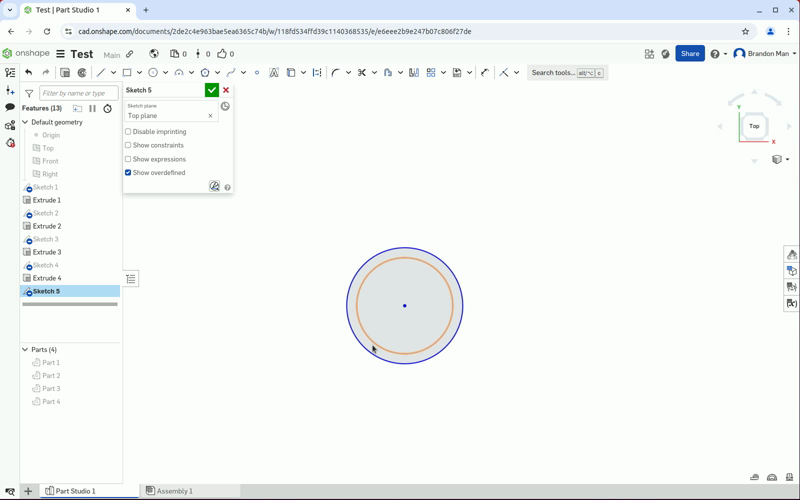
scroll(6)
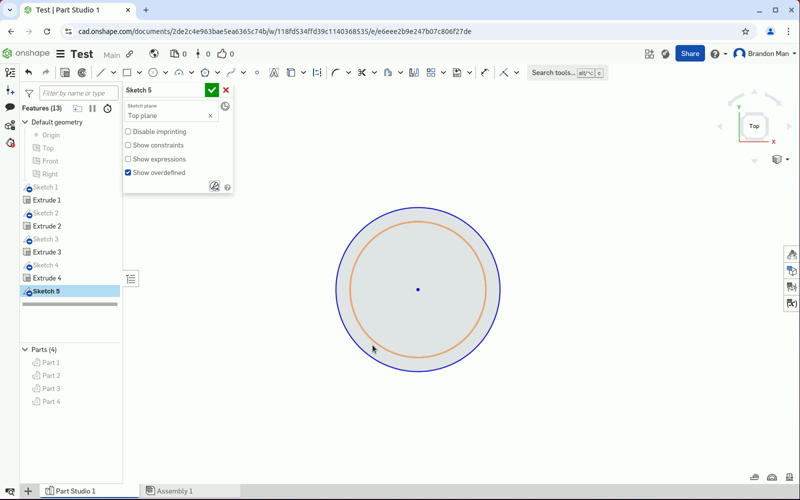
scroll(6)
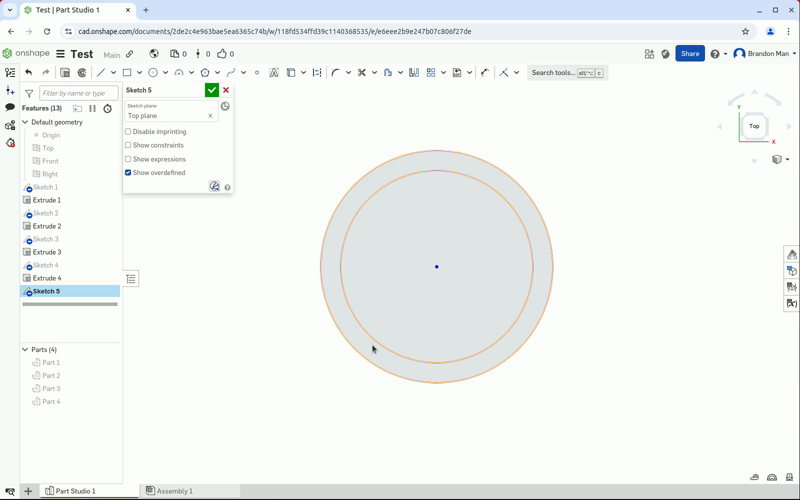
scroll(6)
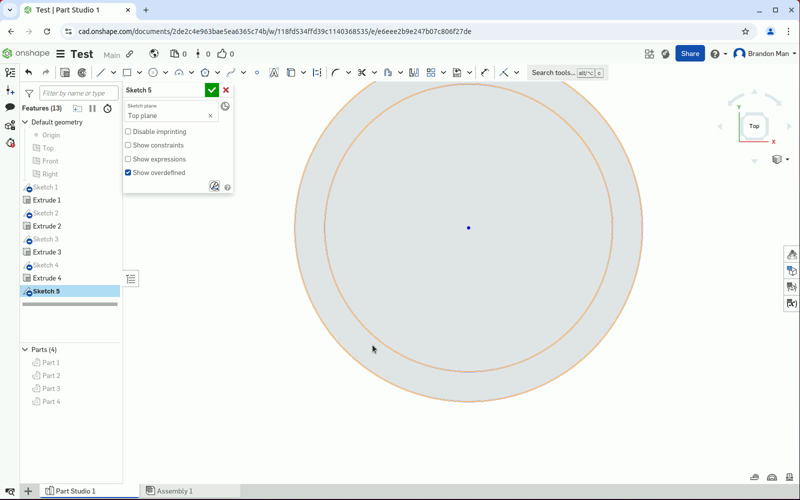
scroll(6)
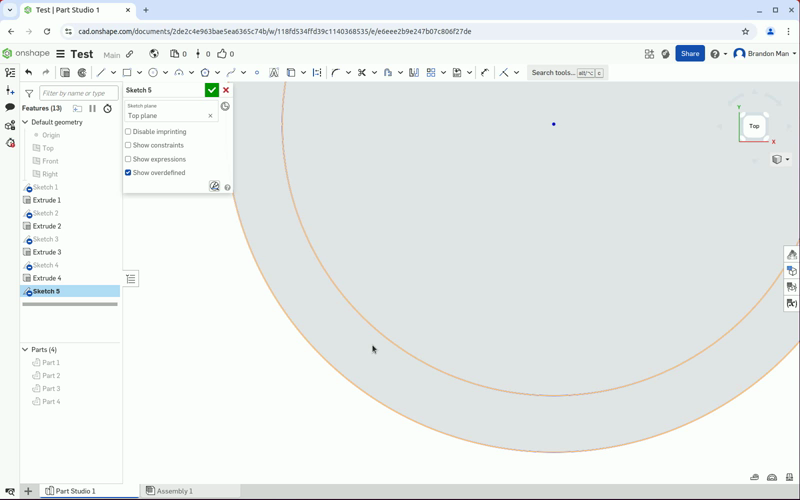
click(372, 344)
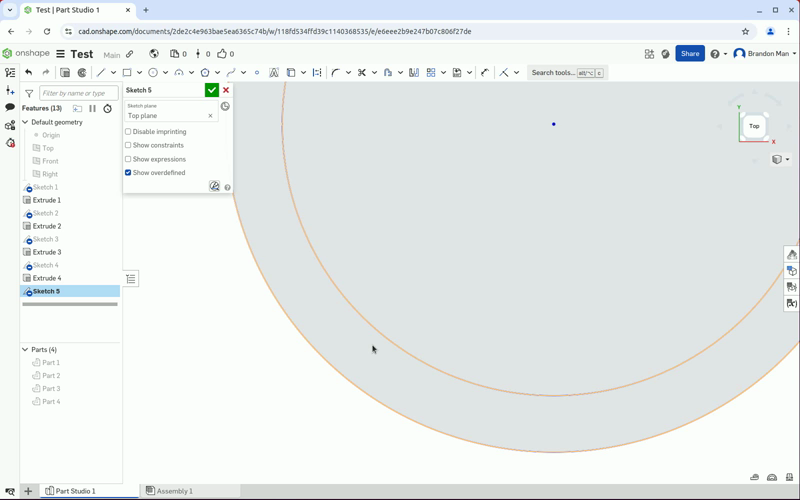
scroll(-6)
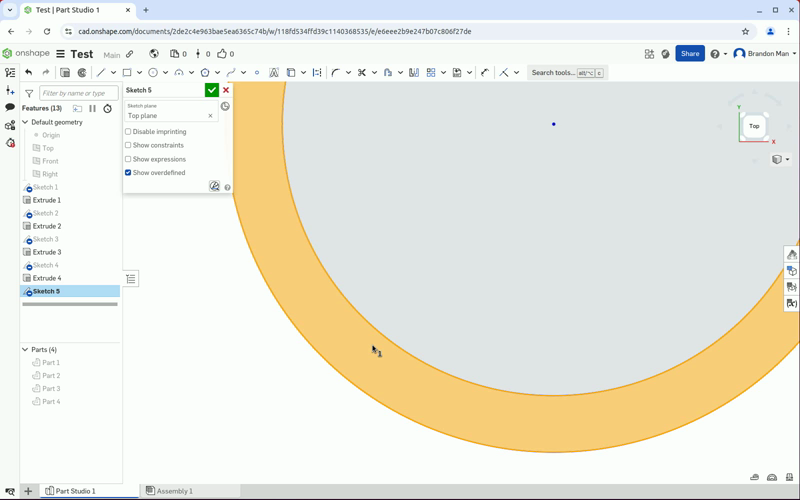
scroll(-6)
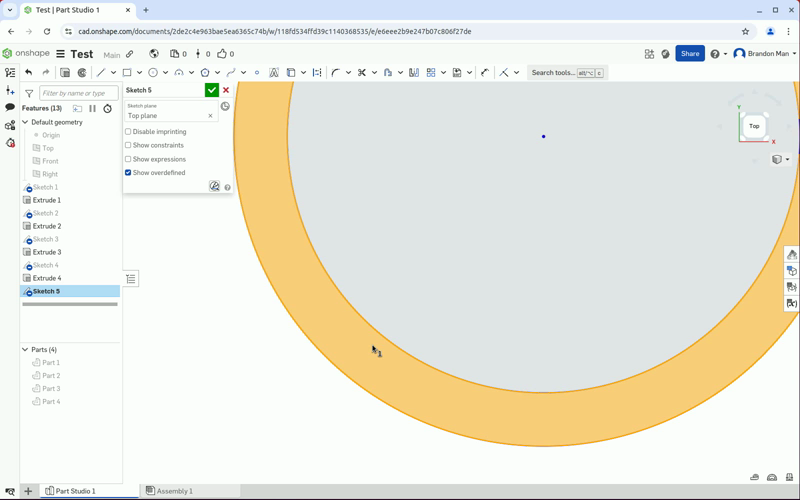
scroll(-6)
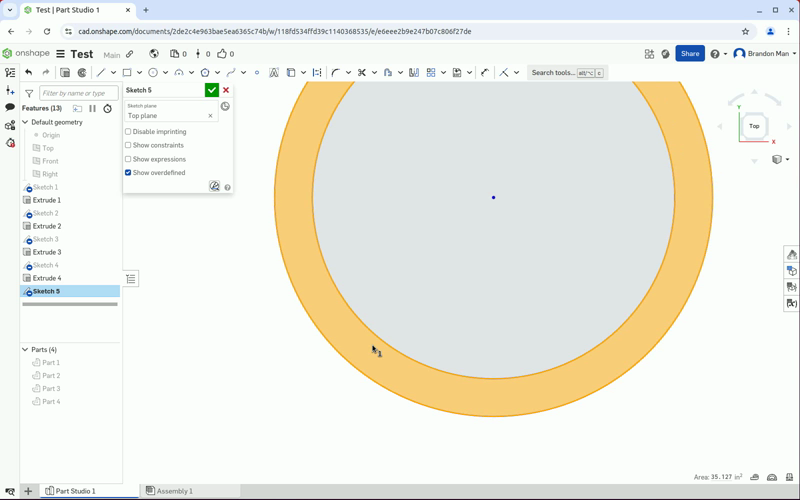
scroll(-6)
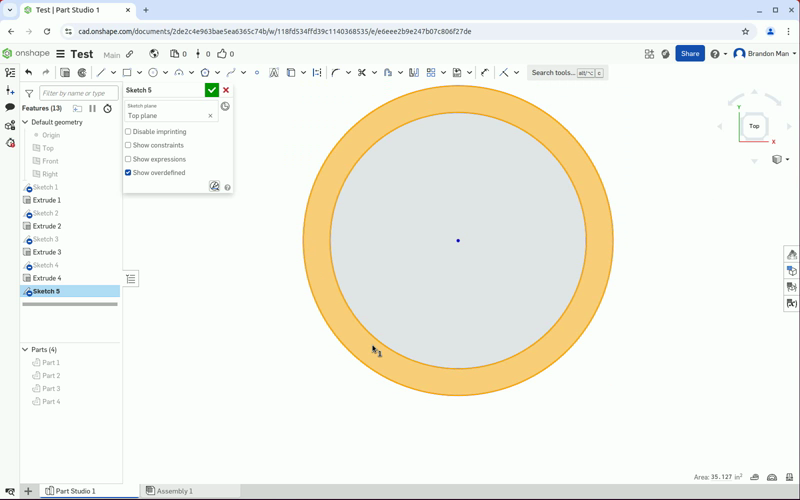
scroll(-6)
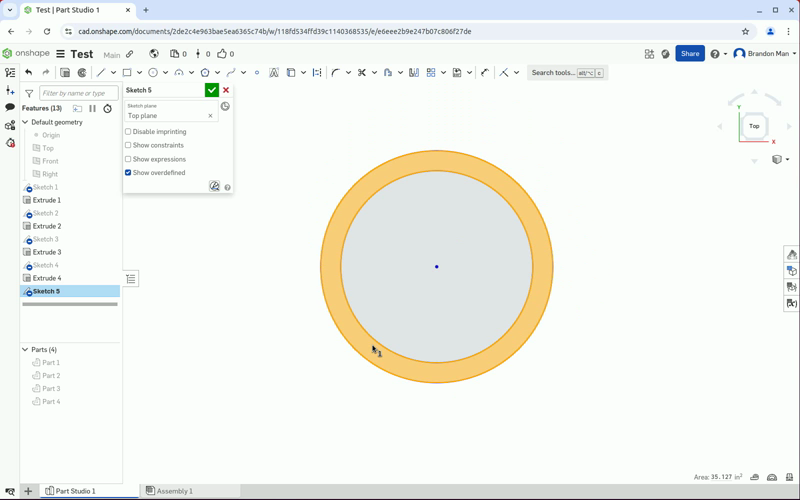
scroll(-6)
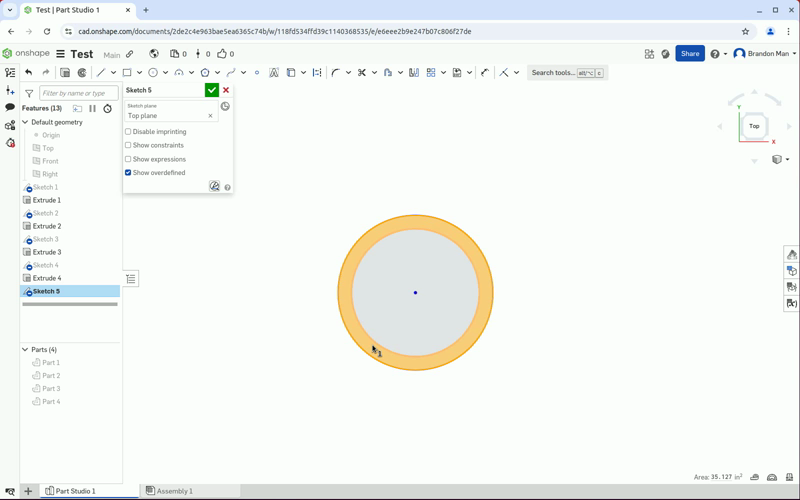
scroll(-6)
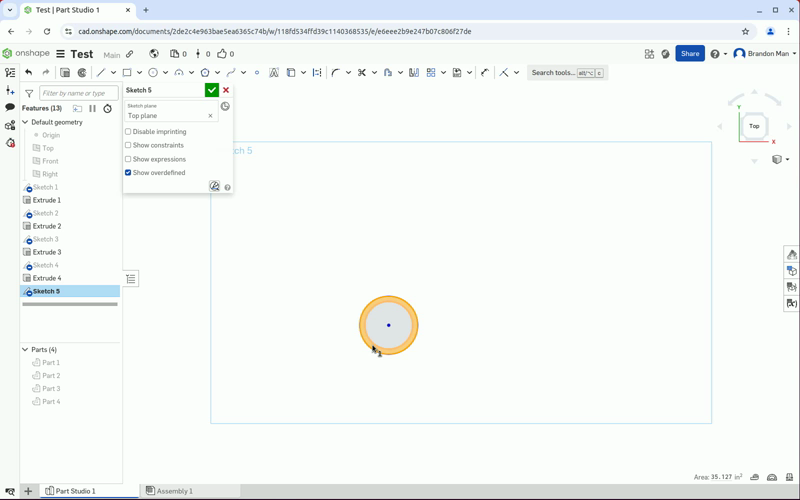
mouse_move(73, 352)
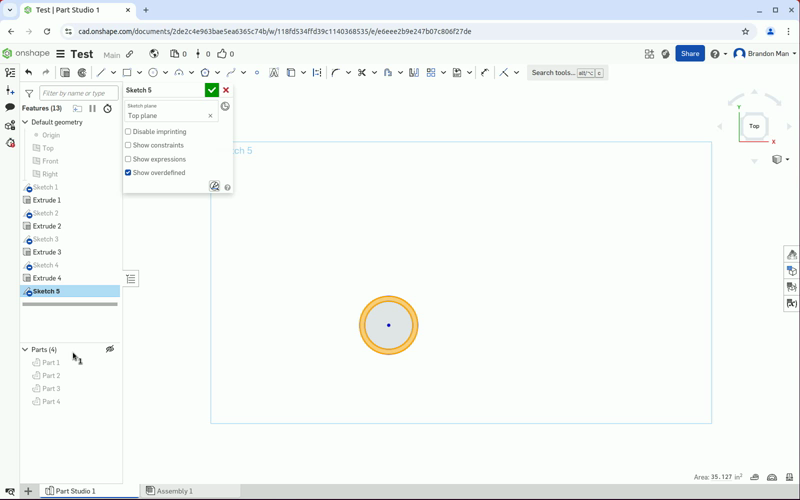
key(shift+y)
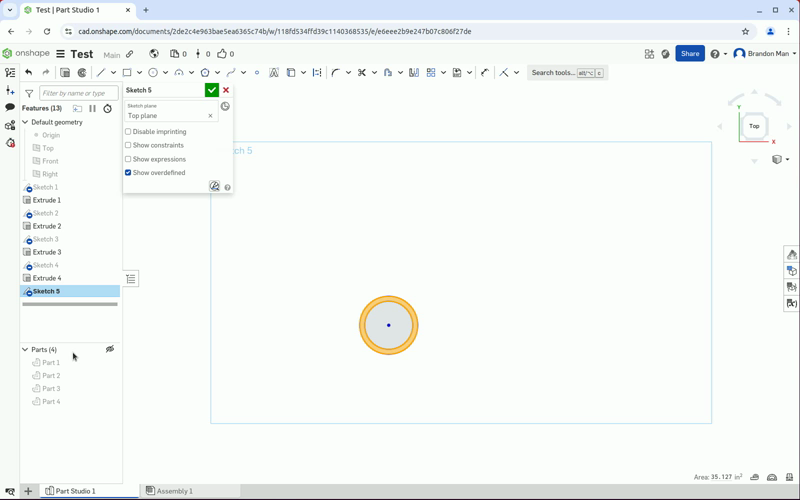
key(shift+e)
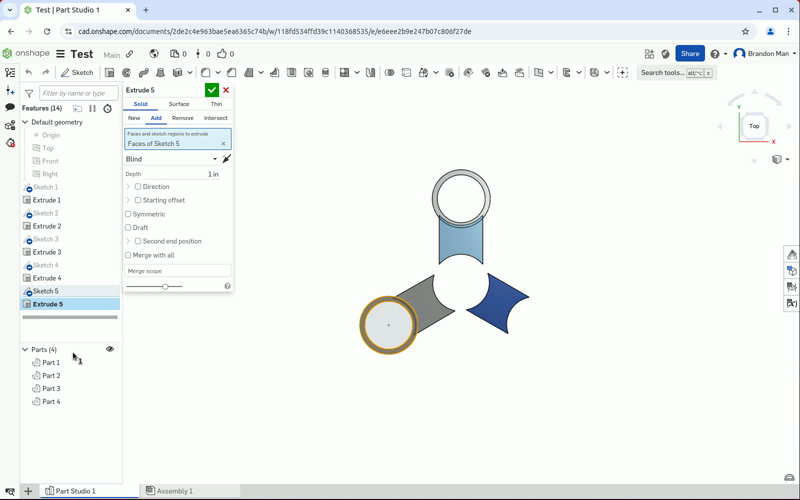
mouse_move(143, 106)
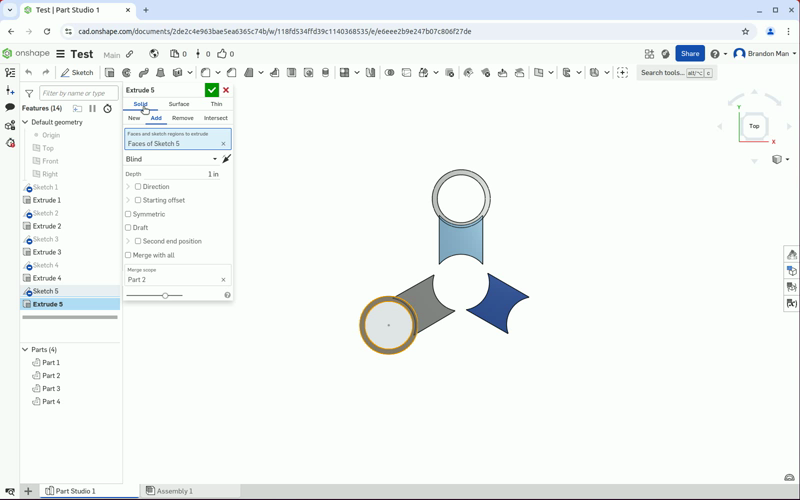
click(143, 106)
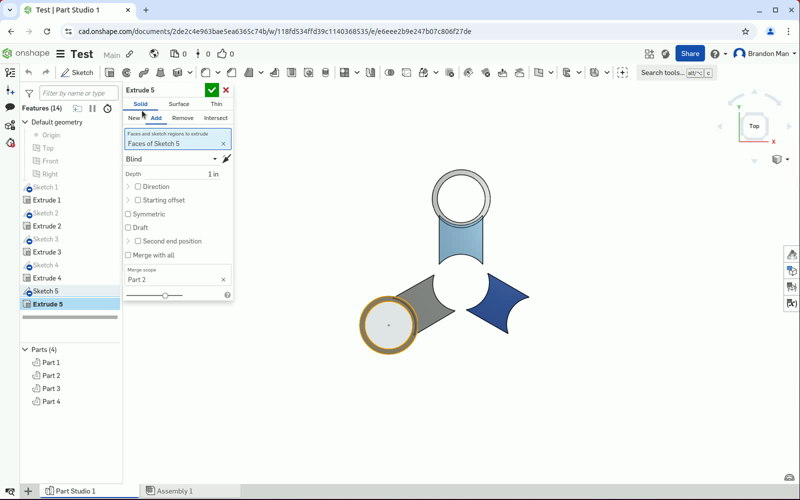
mouse_move(137, 120)
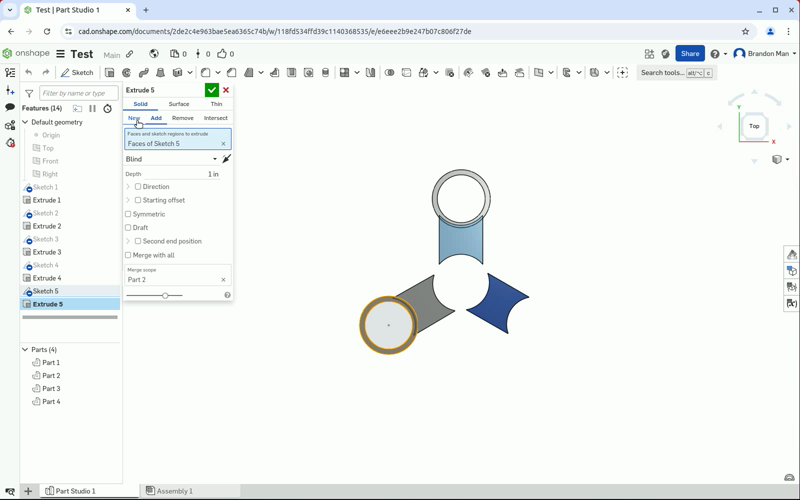
click(137, 120)
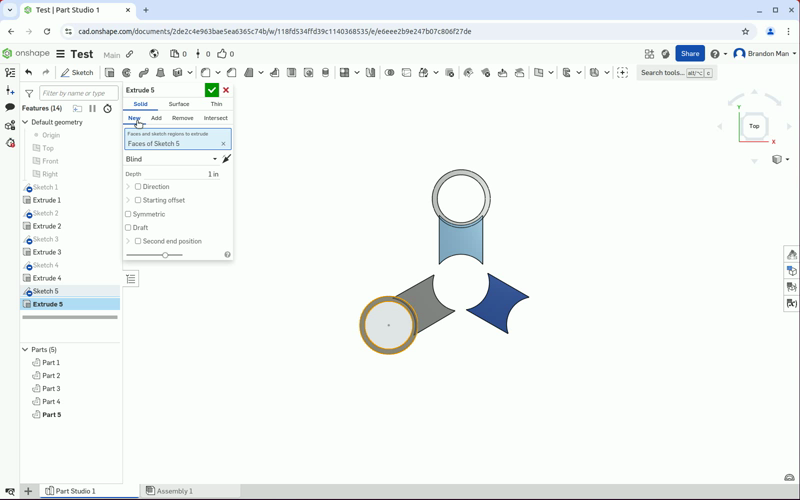
key(tab, 4)
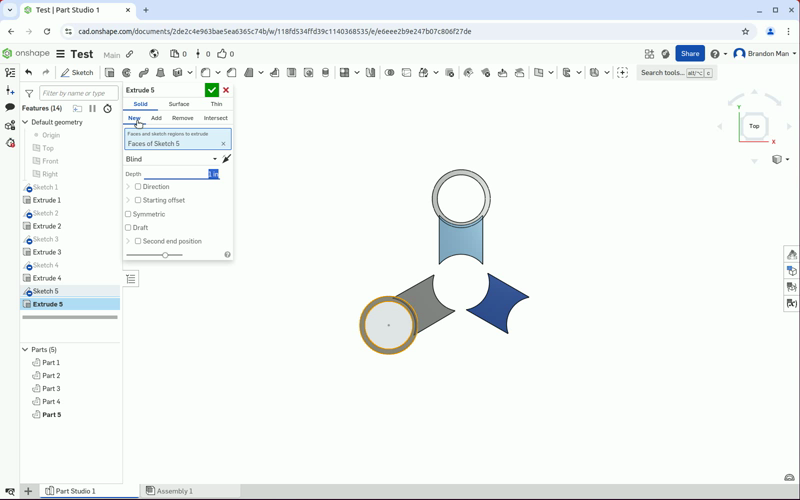
text(3.129)
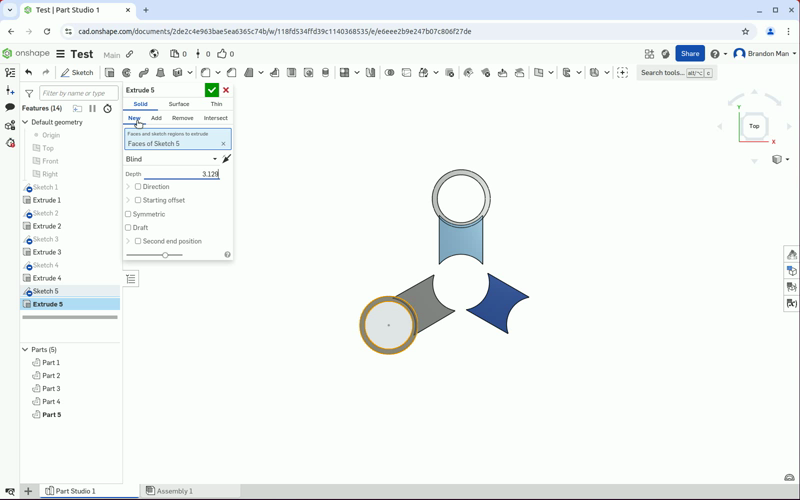
key(enter)
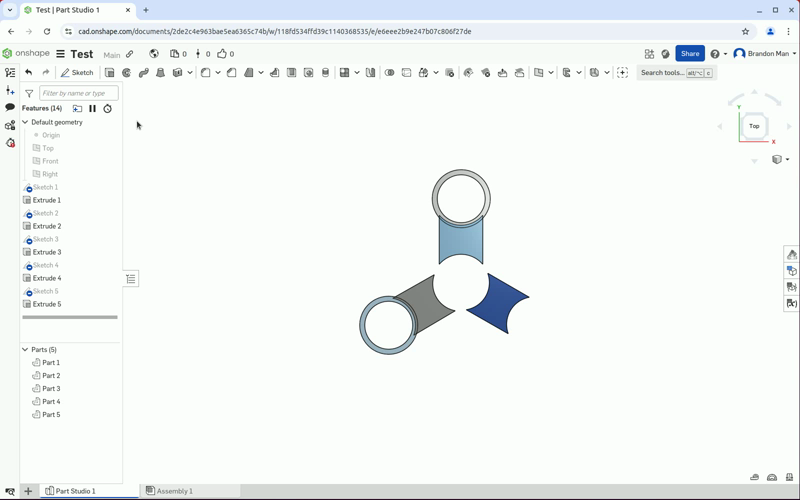
key(shift+h)
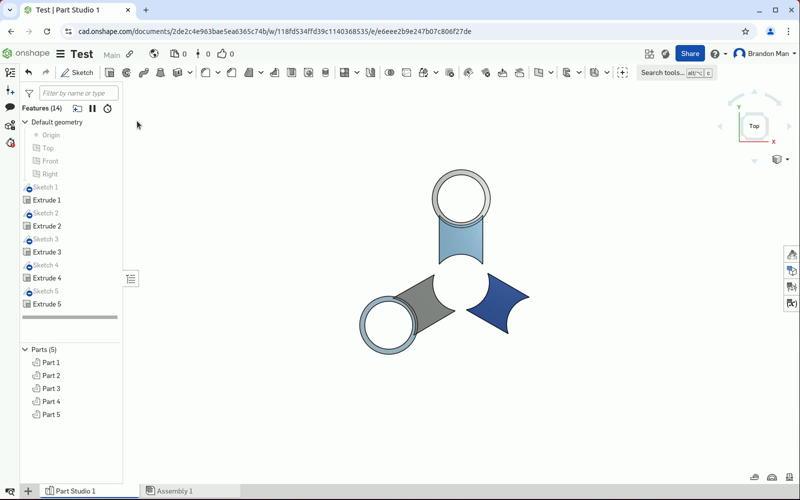
key(shift+h)
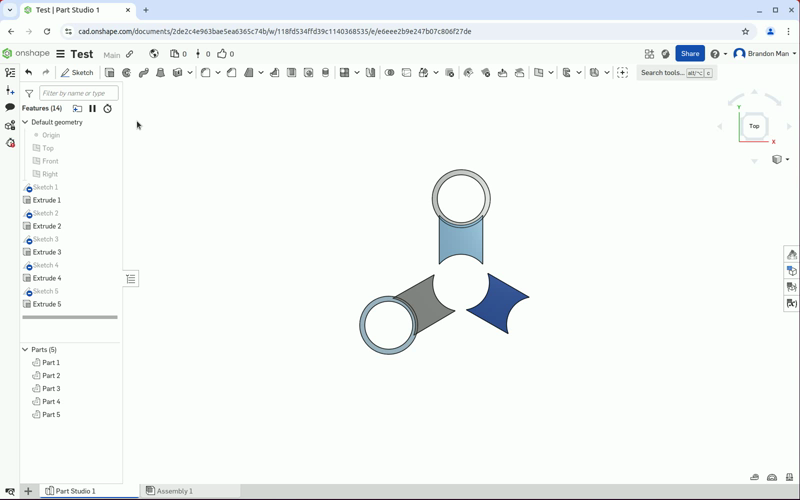
mouse_move(73, 189)
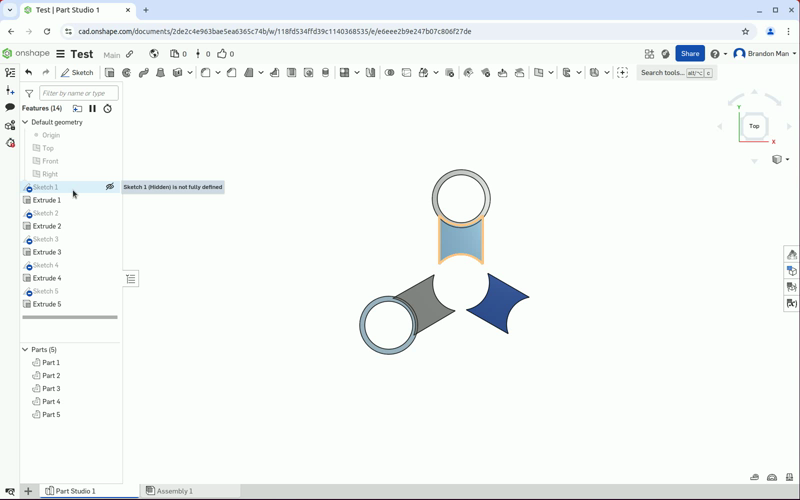
click(73, 189)
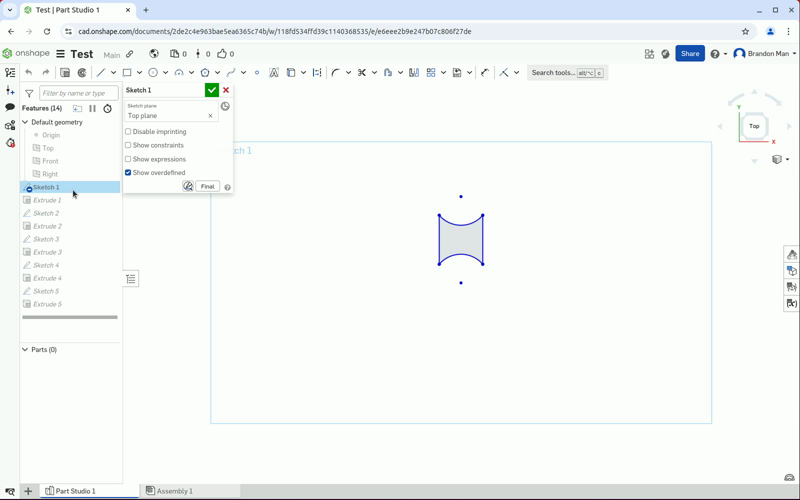
mouse_move(229, 92)
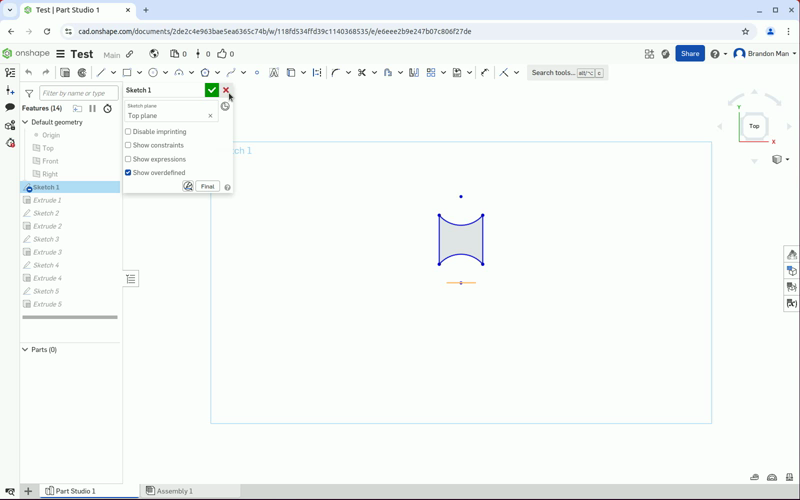
click(229, 92)
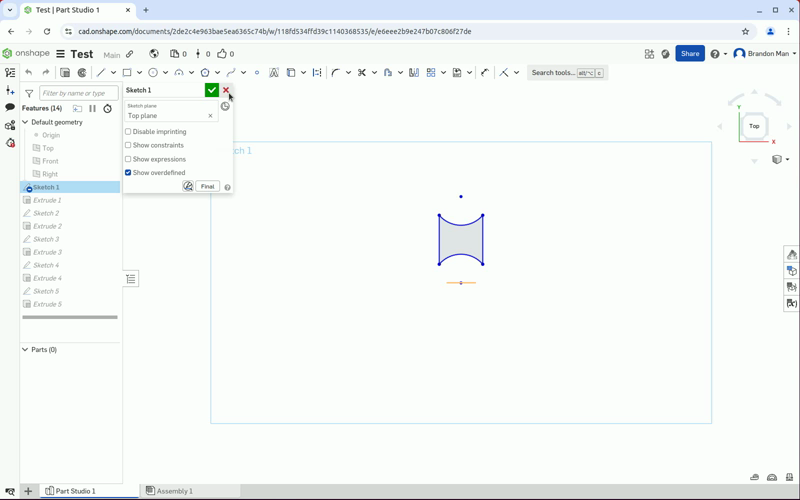
key(shift+s)
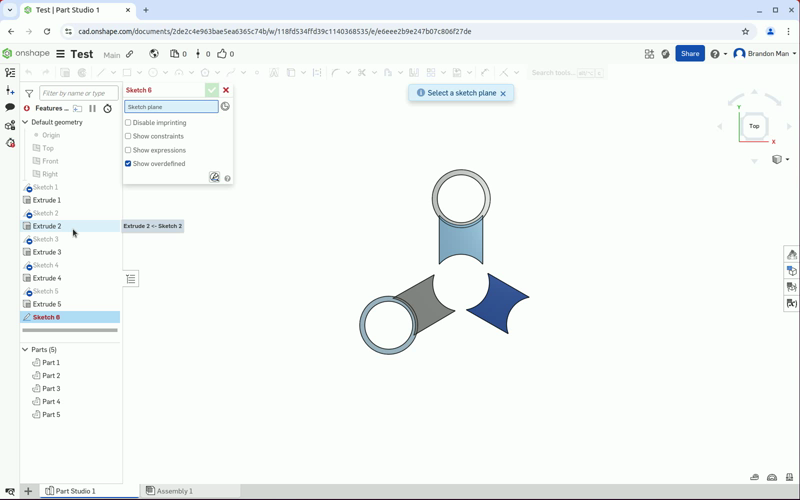
scroll(3)
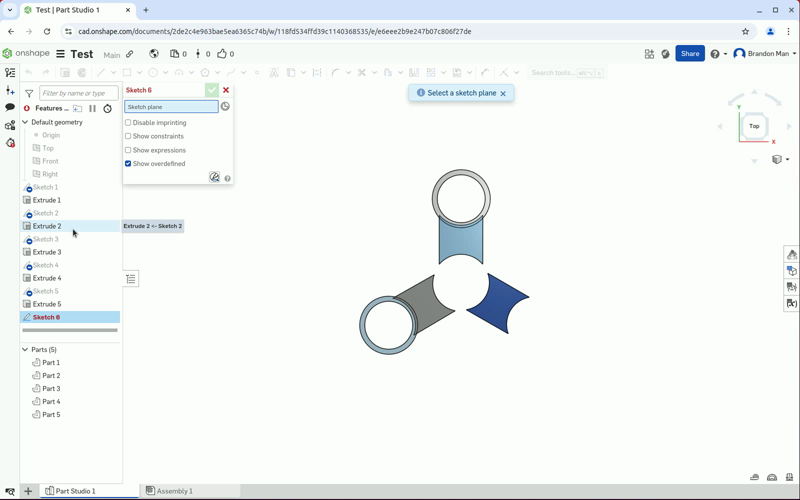
mouse_move(73, 150)
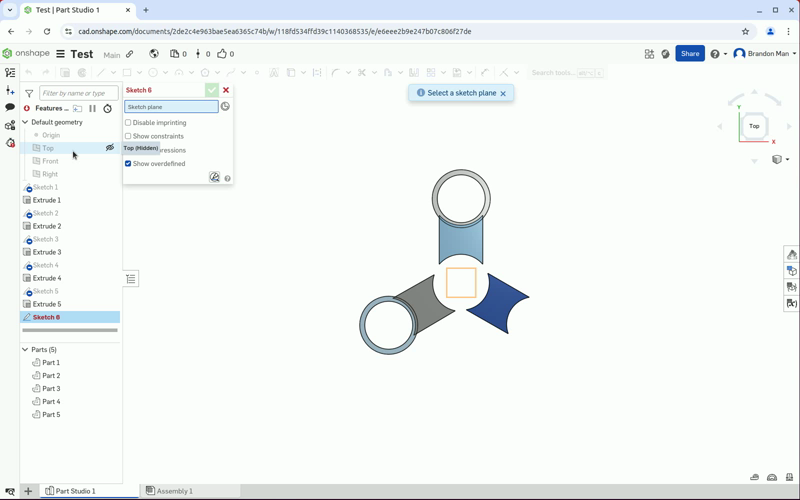
click(73, 150)
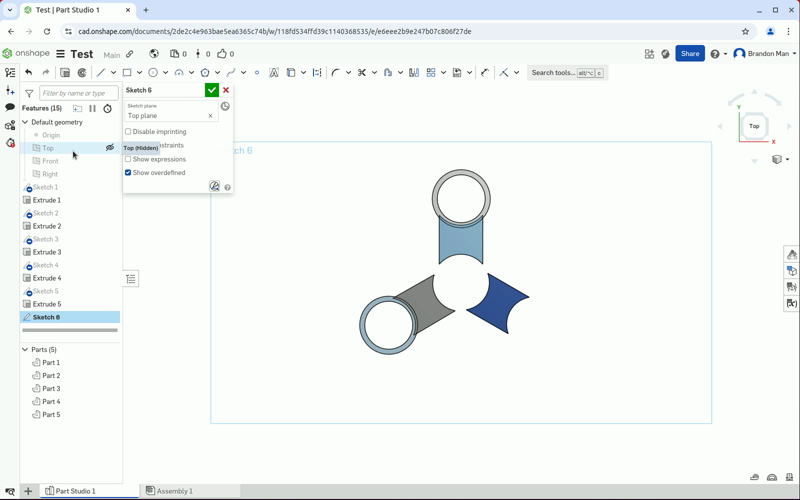
mouse_move(73, 352)
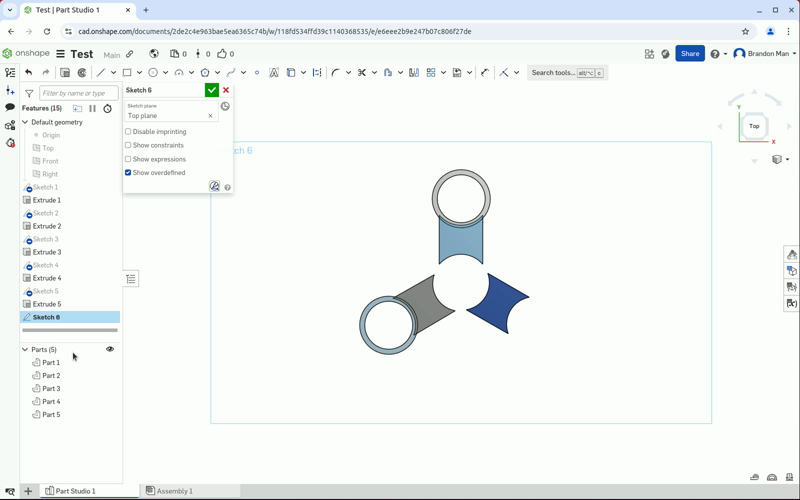
key(y)
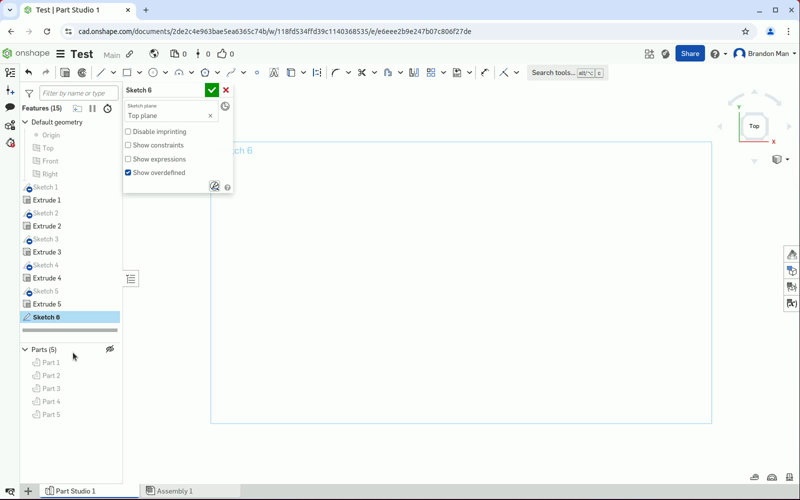
key(c)
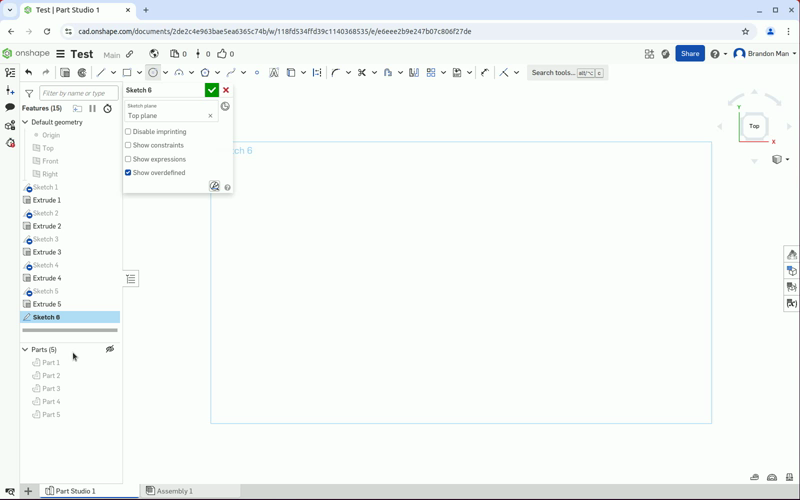
key_down(shift)
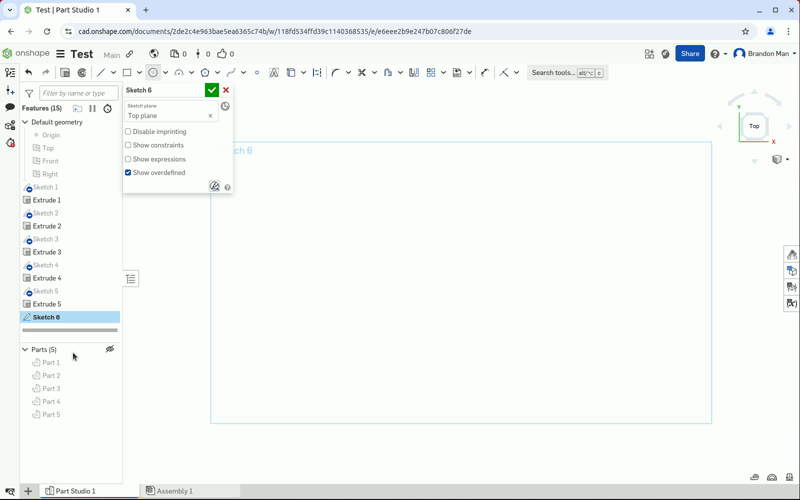
mouse_move(535, 325)
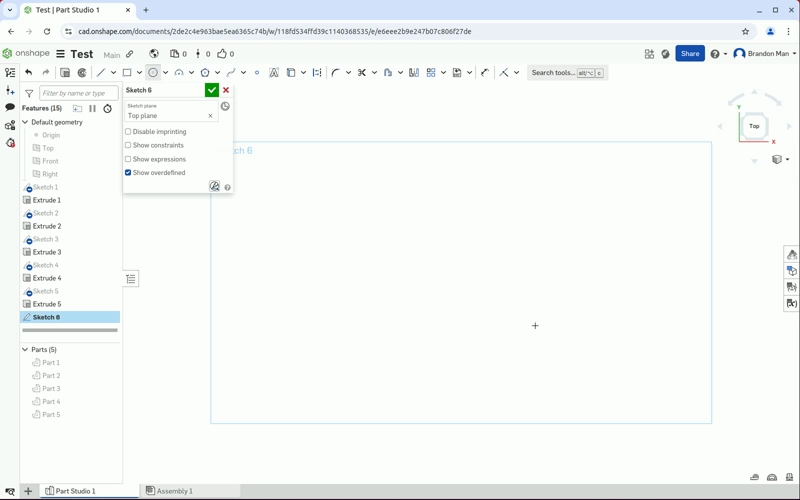
click(535, 325)
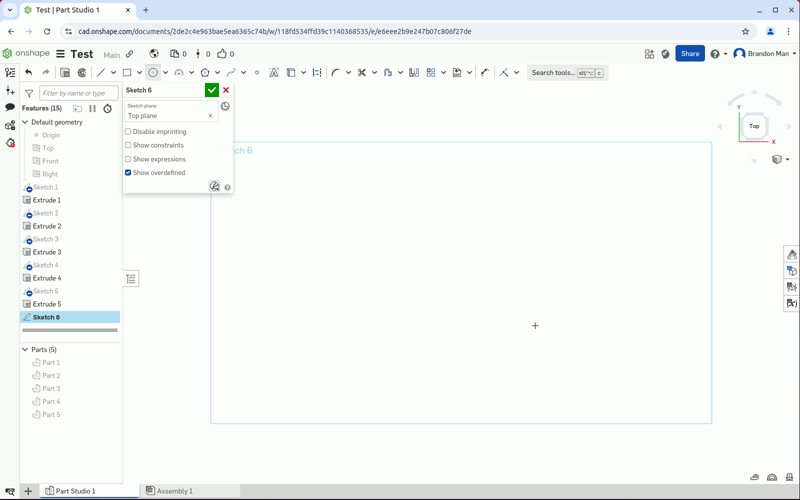
key_up(shift)
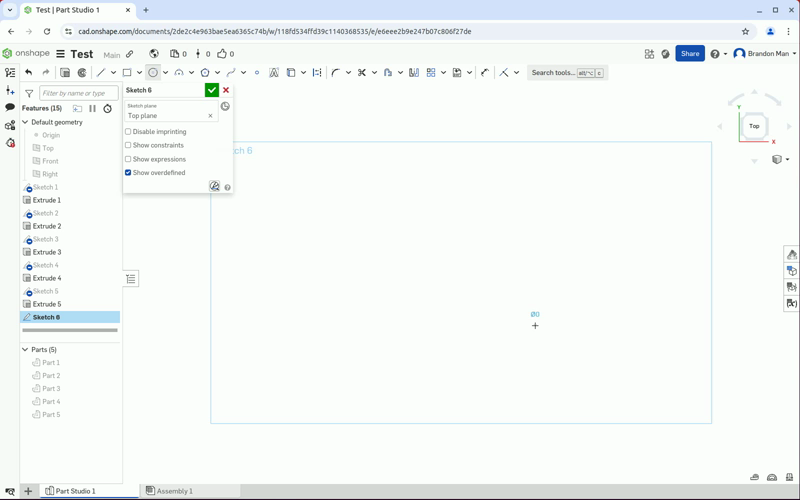
mouse_move(564, 325)
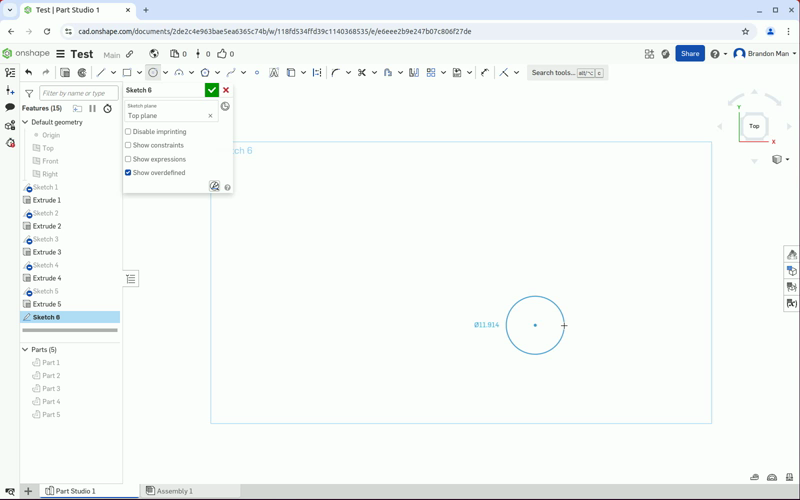
click(564, 325)
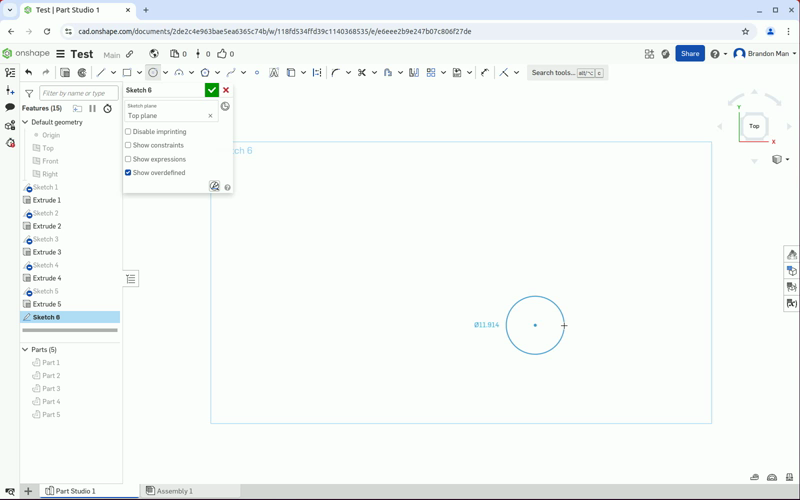
key(esc)
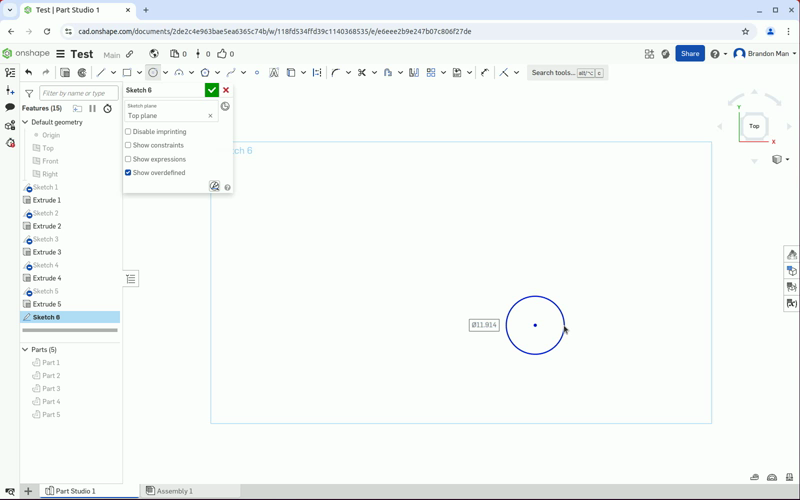
key(c)
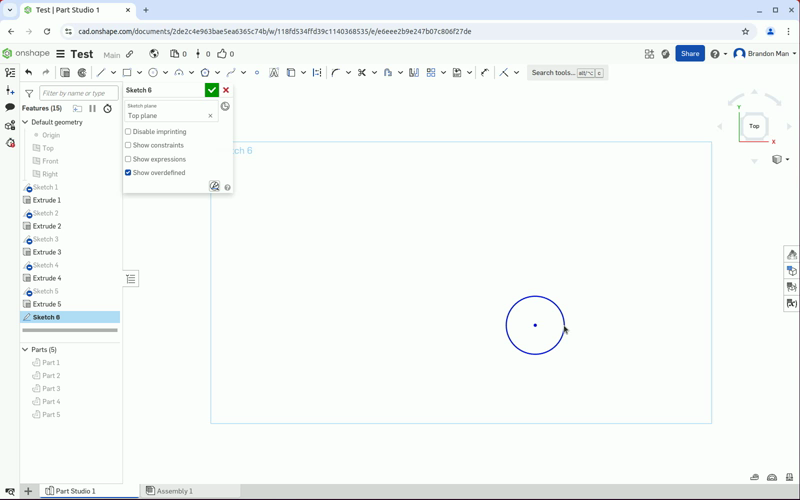
key_down(shift)
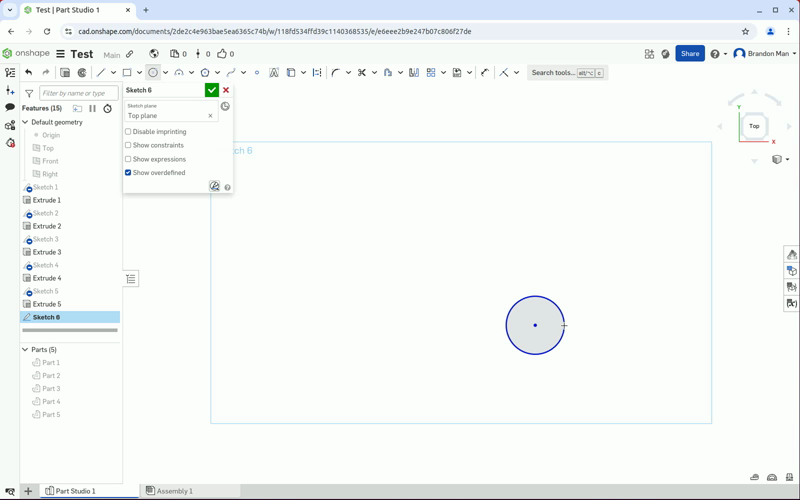
mouse_move(535, 325)
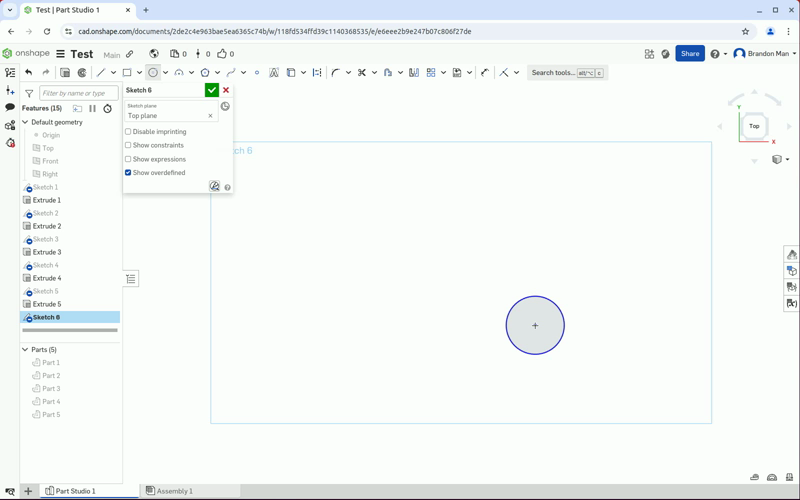
click(535, 325)
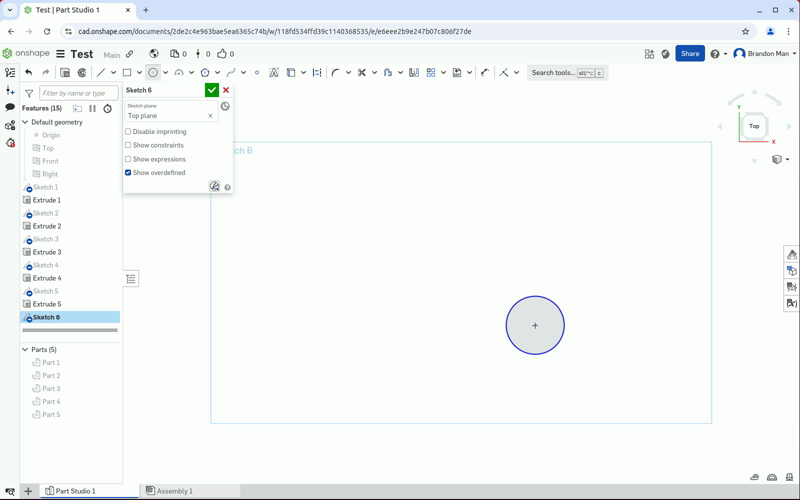
key_up(shift)
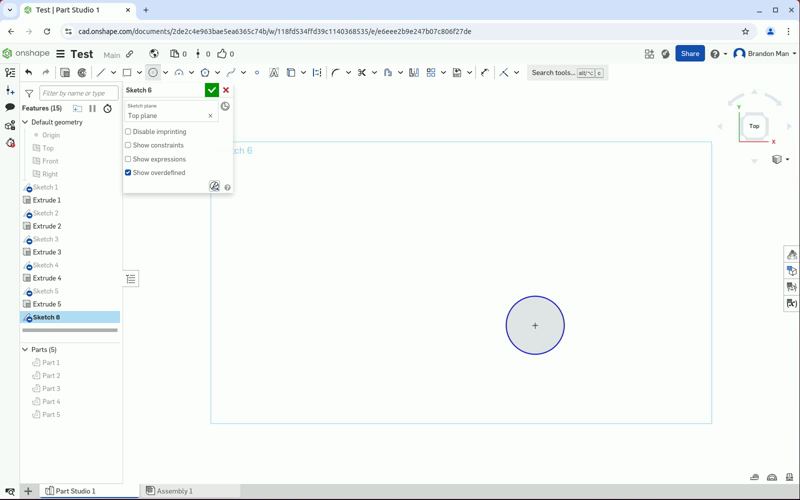
mouse_move(559, 325)
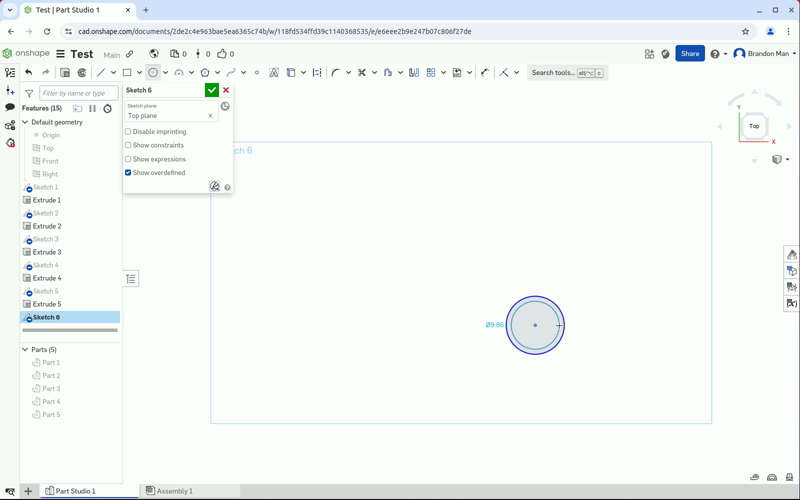
click(559, 325)
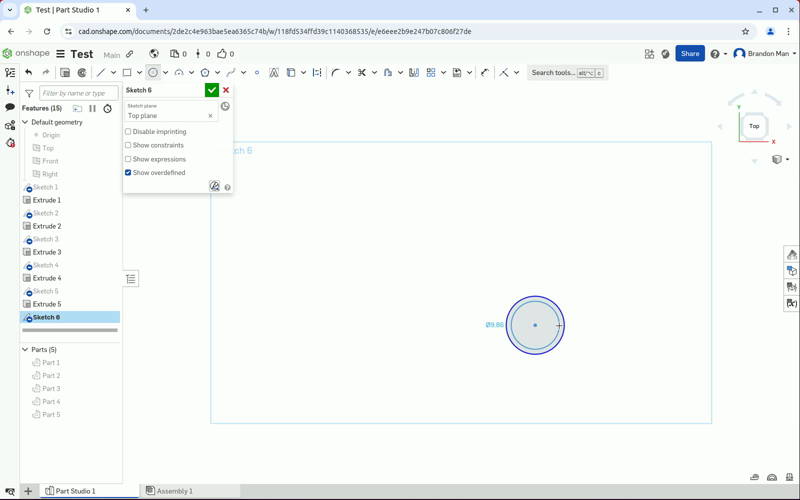
key(esc)
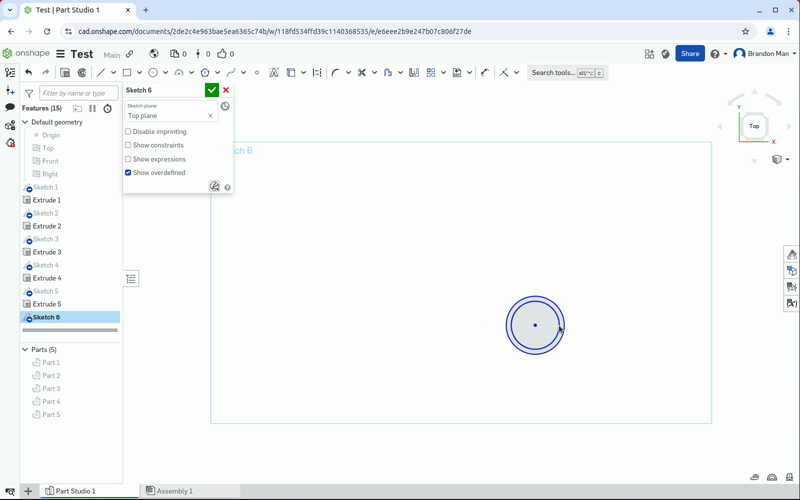
mouse_move(518, 342)
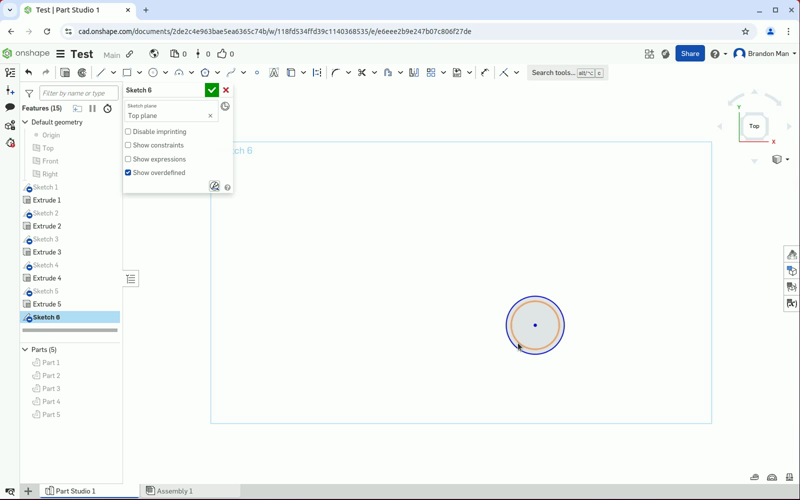
scroll(6)
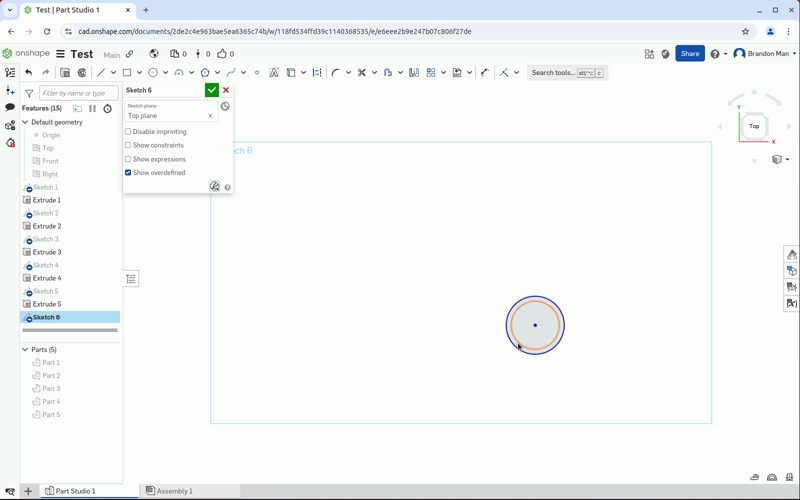
scroll(6)
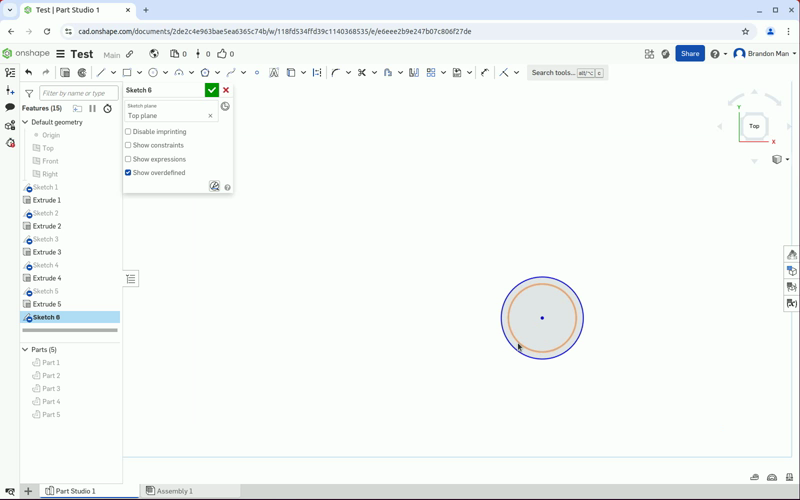
scroll(6)
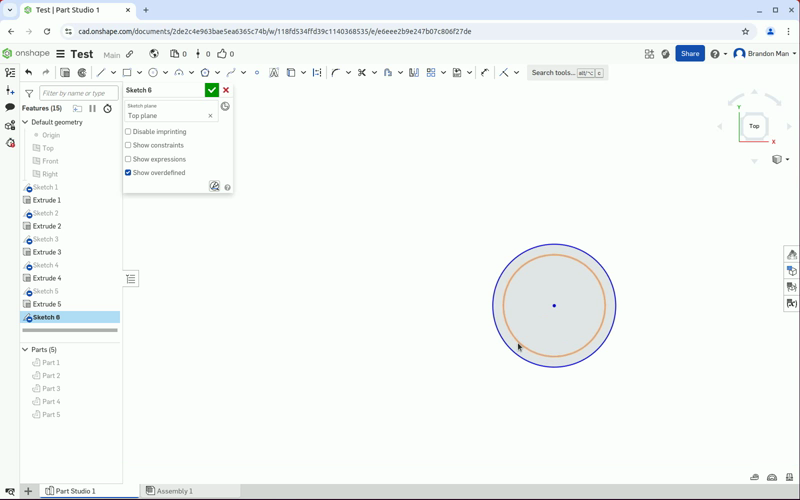
scroll(6)
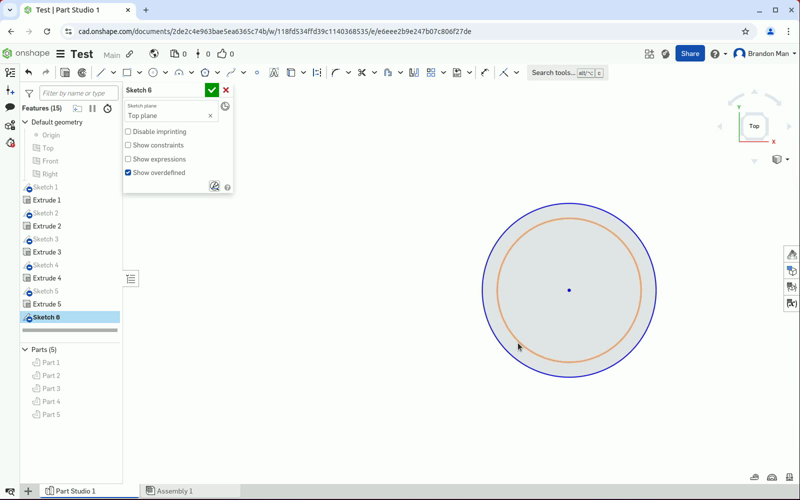
scroll(6)
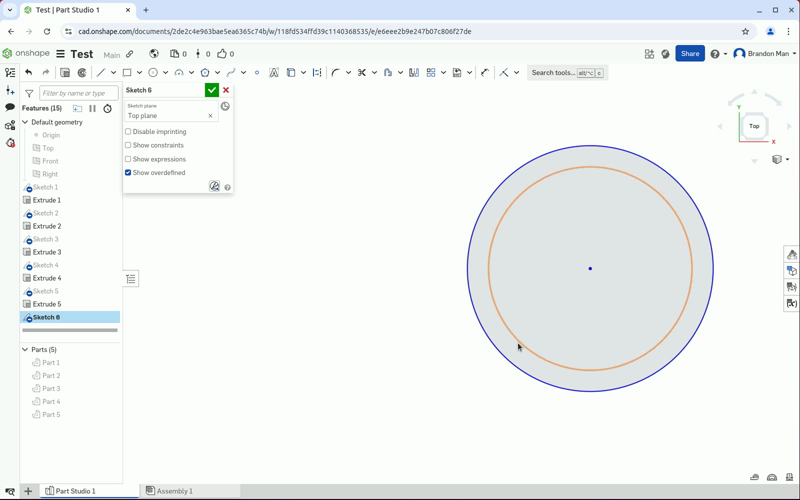
scroll(6)
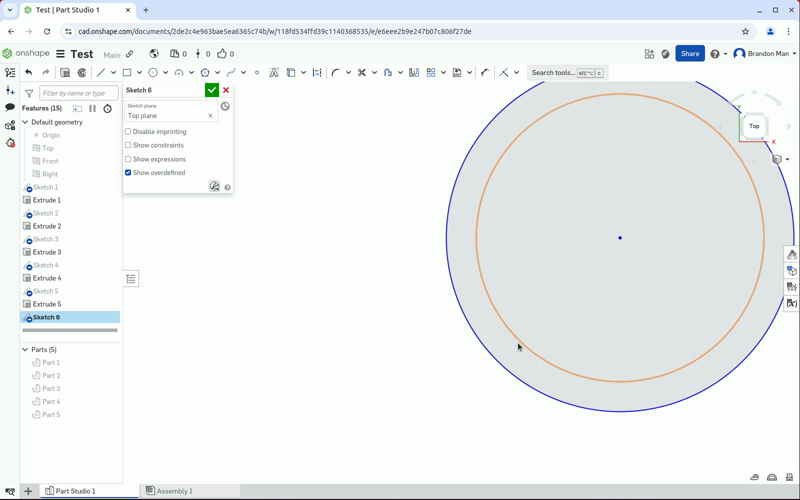
scroll(6)
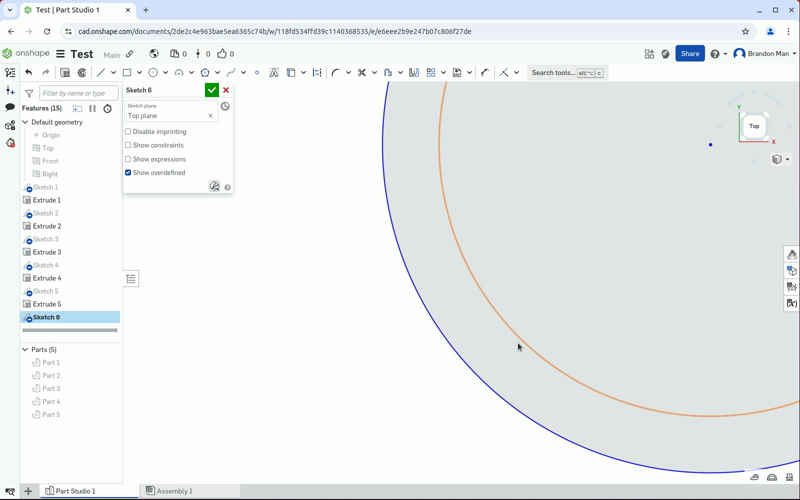
click(518, 342)
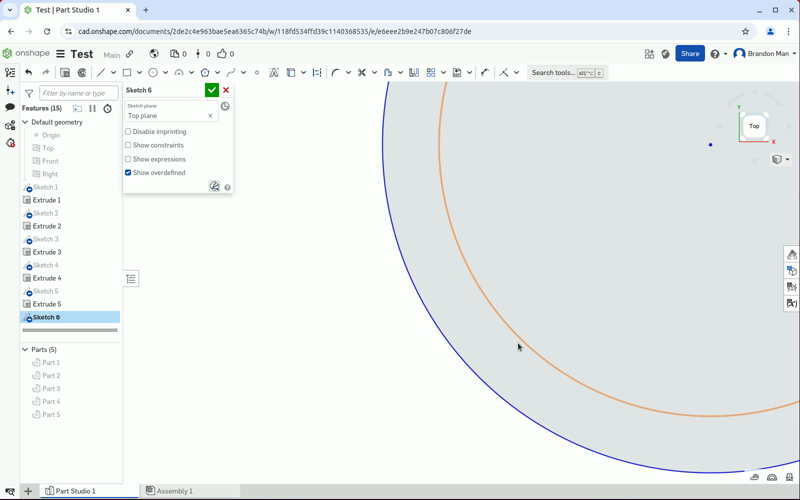
scroll(-6)
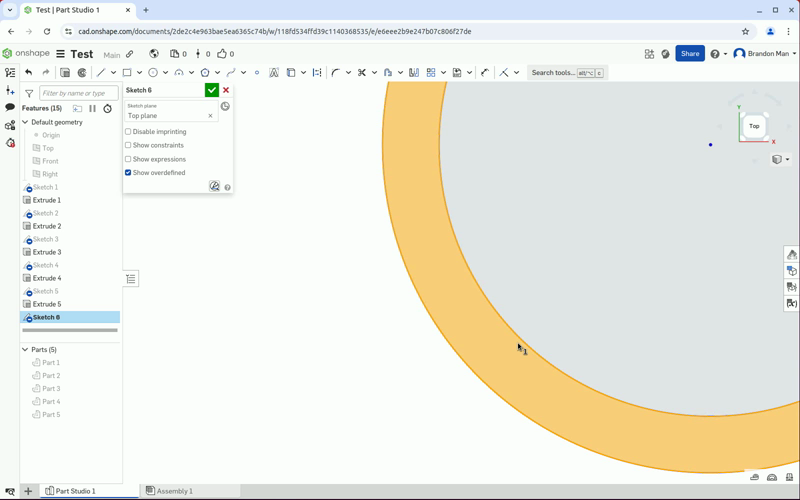
scroll(-6)
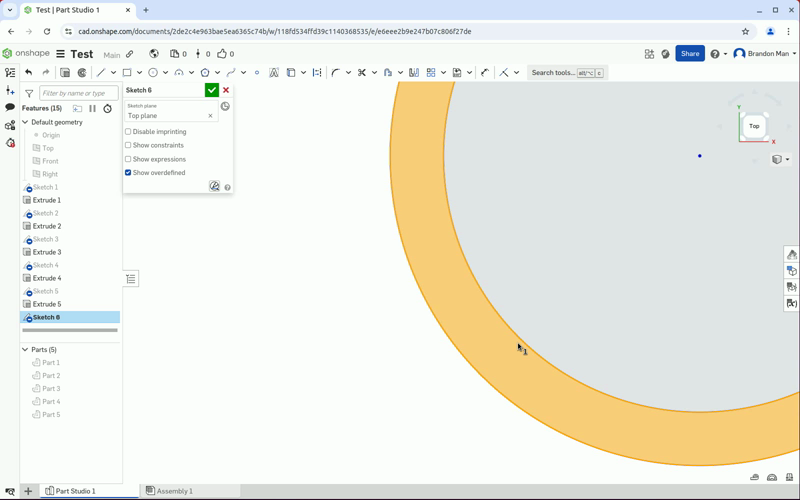
scroll(-6)
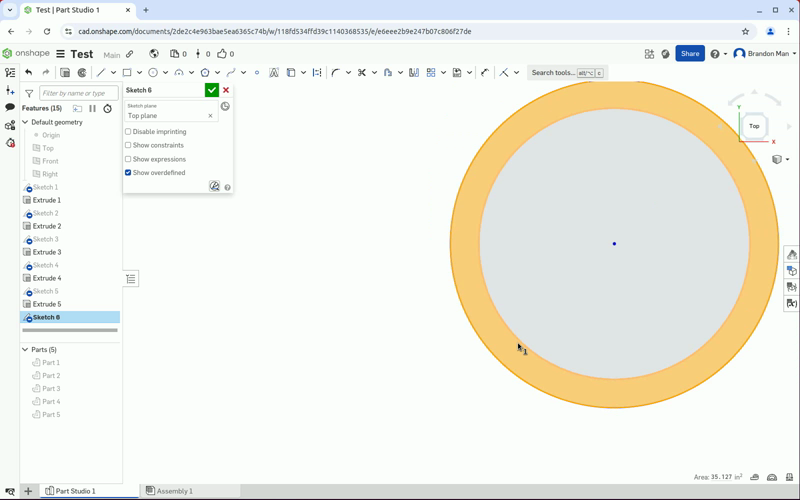
scroll(-6)
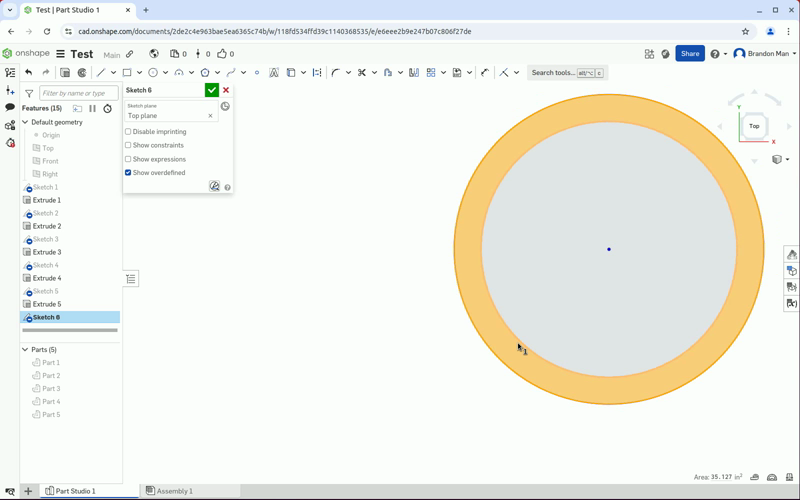
scroll(-6)
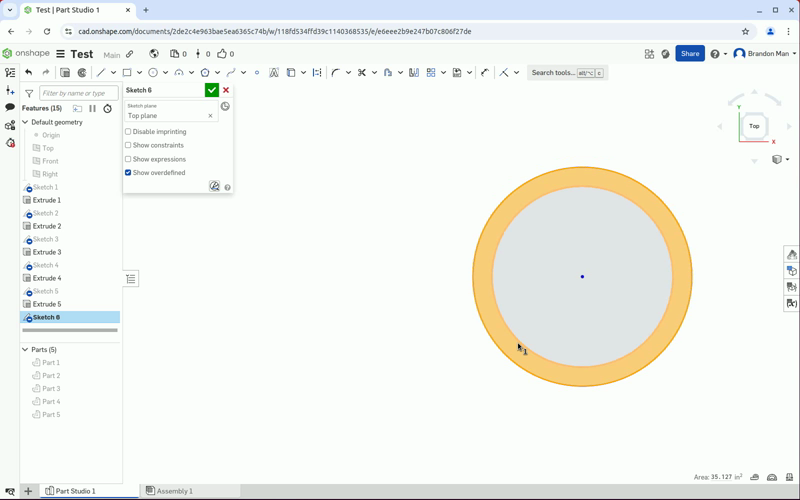
scroll(-6)
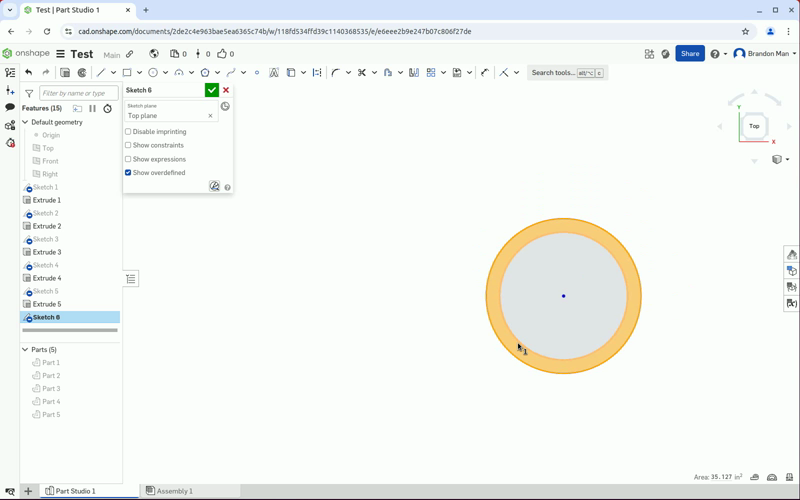
scroll(-6)
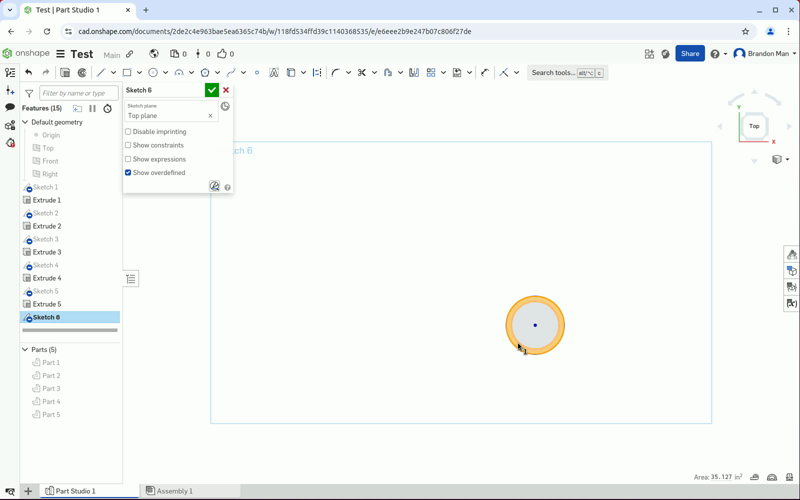
mouse_move(73, 352)
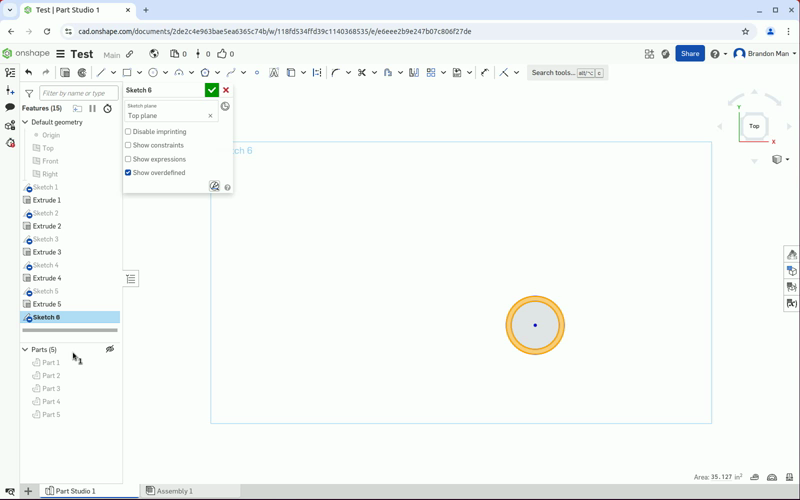
key(shift+y)
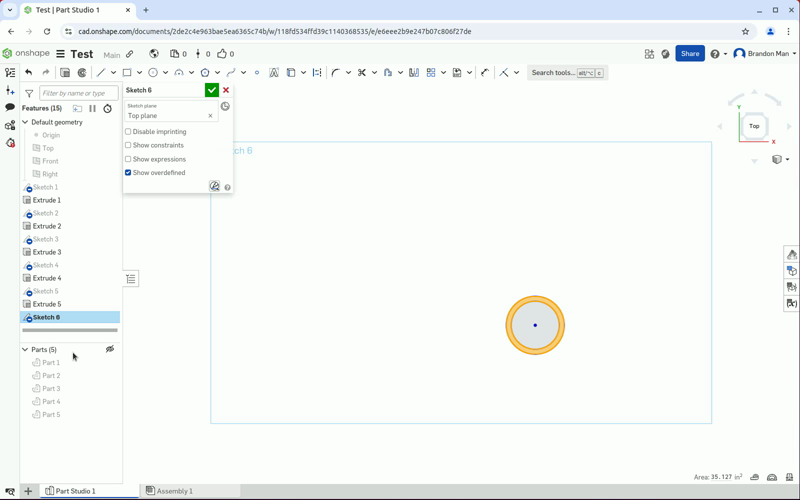
key(shift+e)
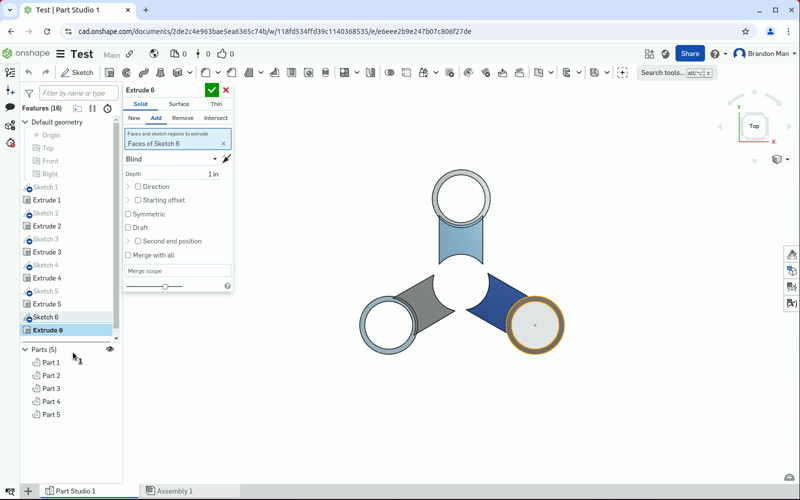
mouse_move(143, 106)
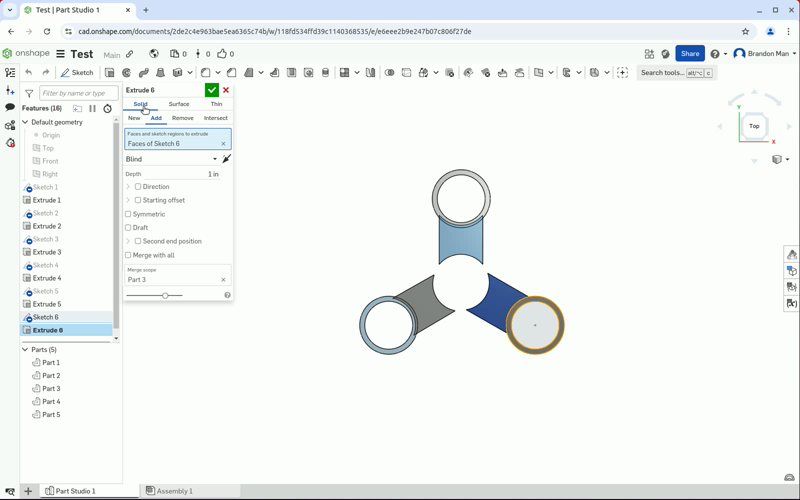
click(143, 106)
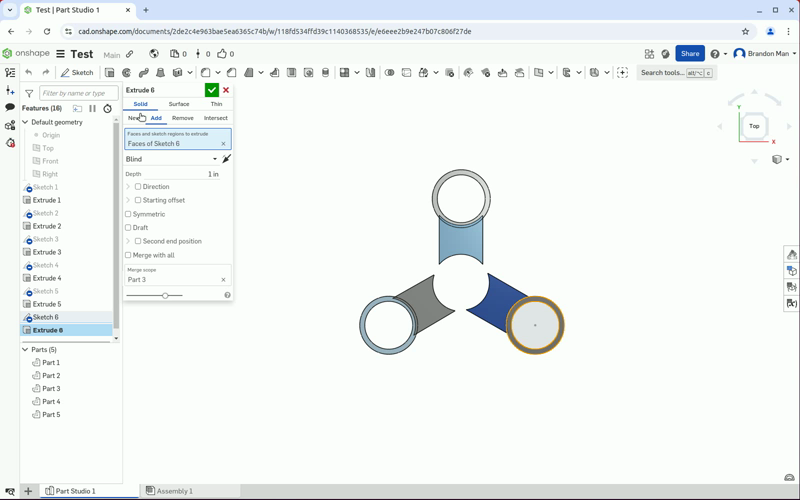
mouse_move(137, 120)
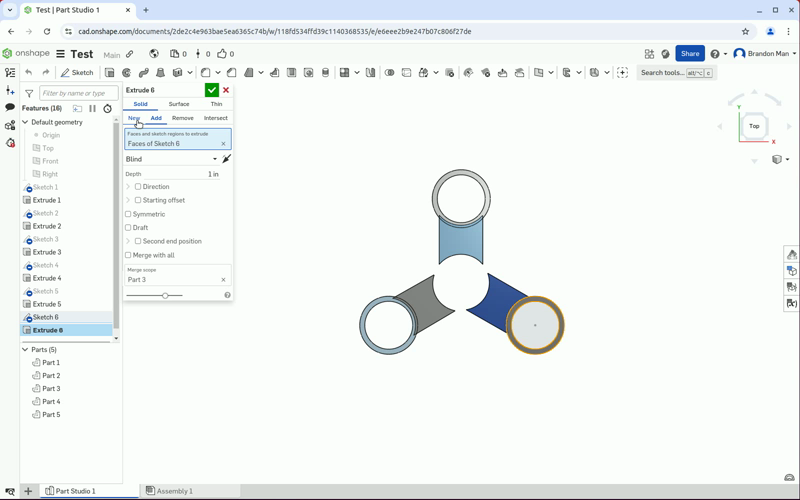
click(137, 120)
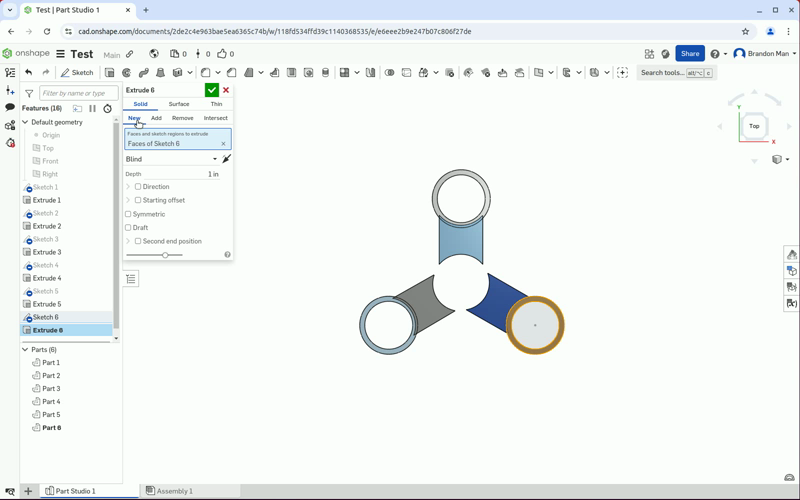
key(tab, 4)
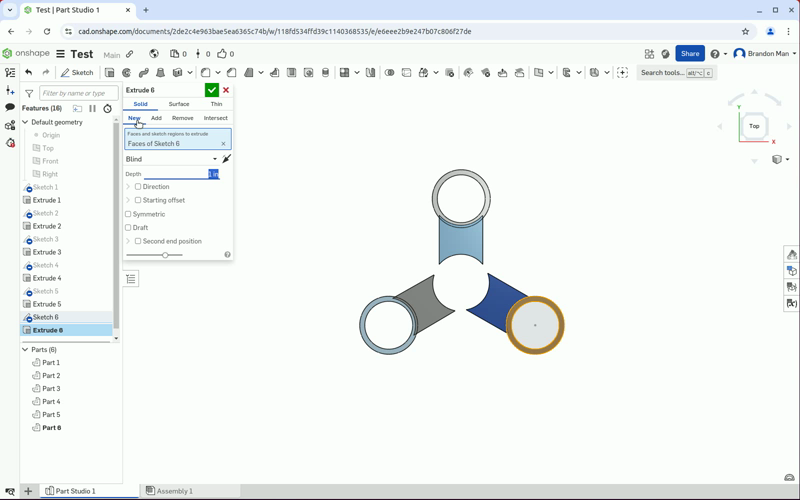
text(3.129)
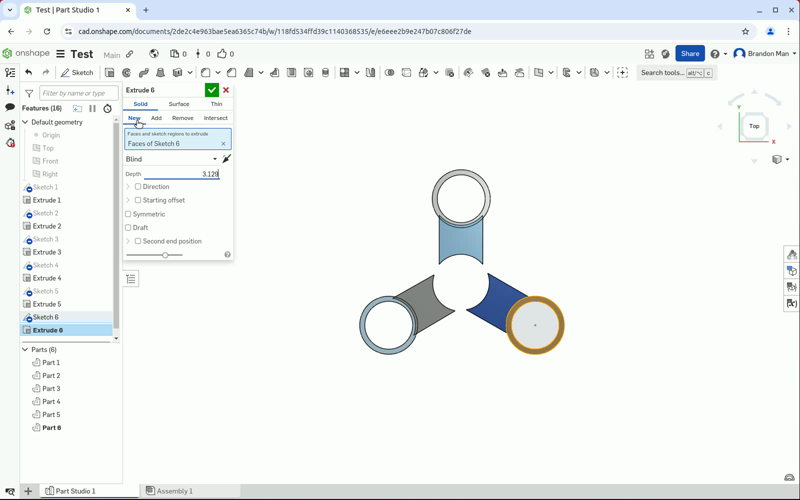
key(enter)
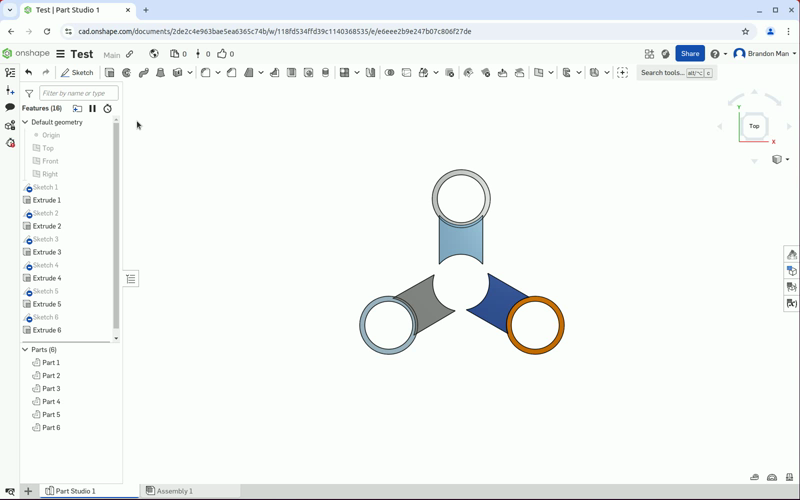
key(shift+h)
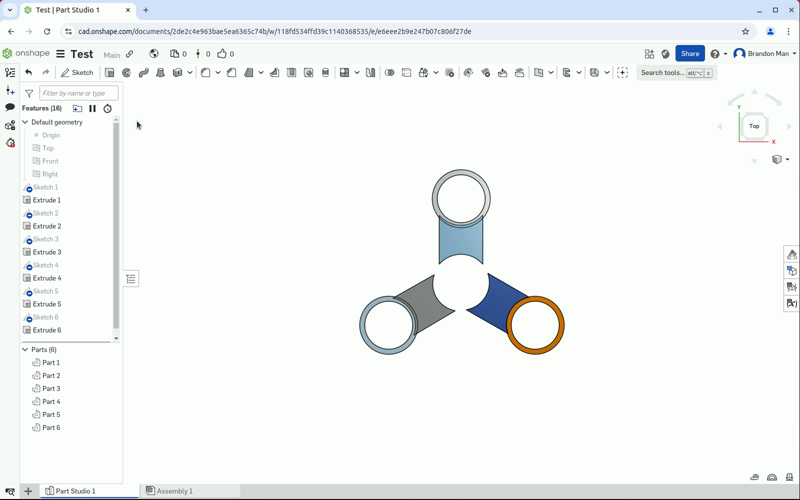
key(shift+h)
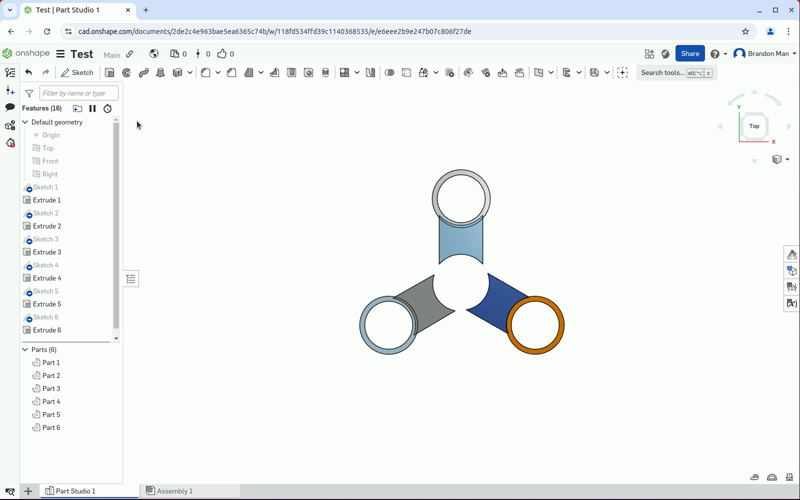
mouse_move(69, 189)
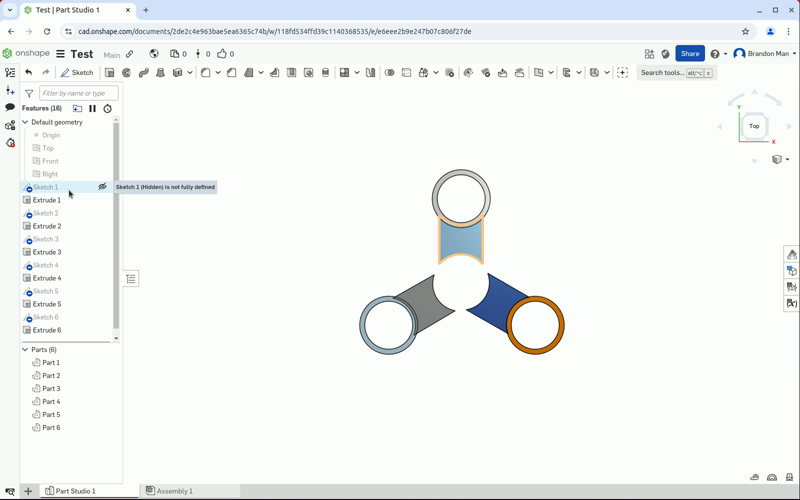
click(69, 189)
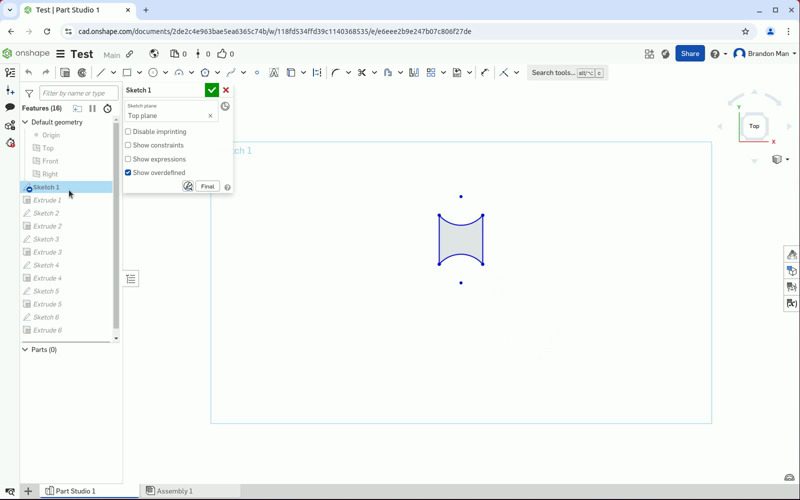
mouse_move(229, 92)
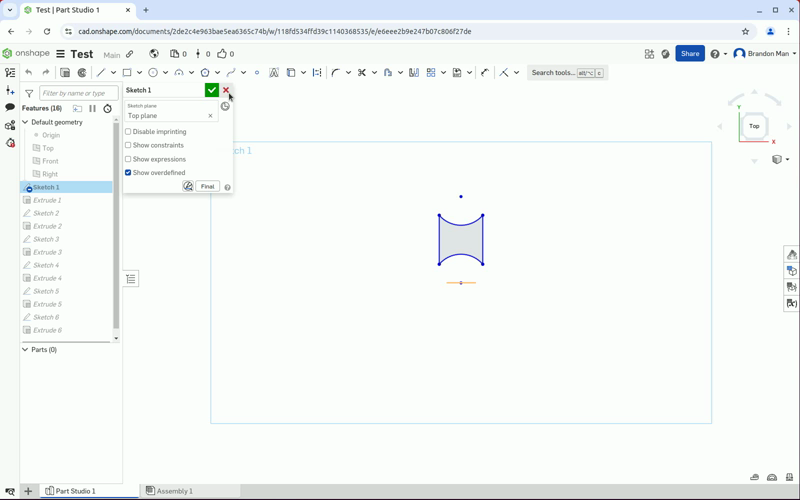
click(229, 92)
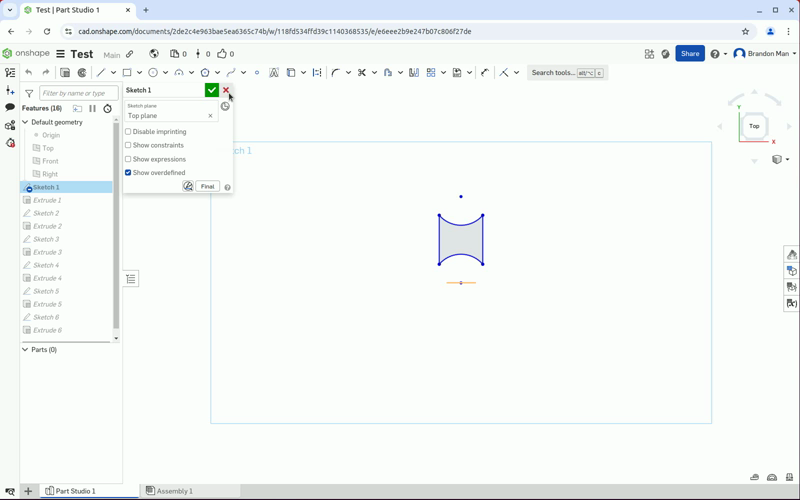
key(shift+s)
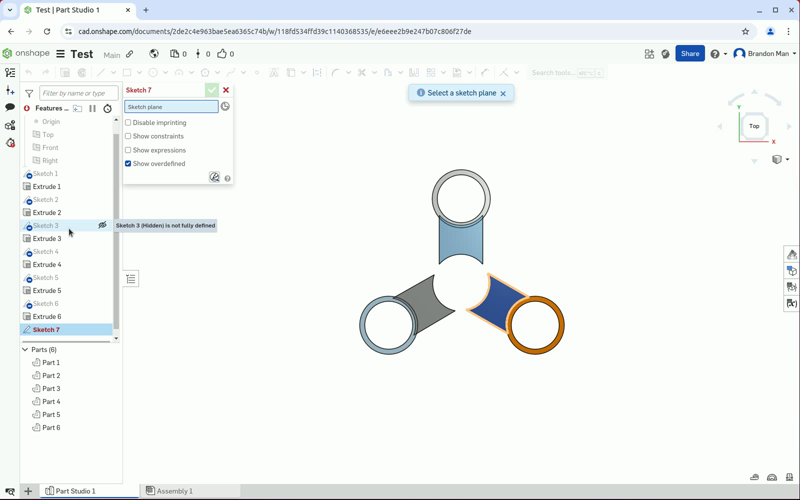
scroll(3)
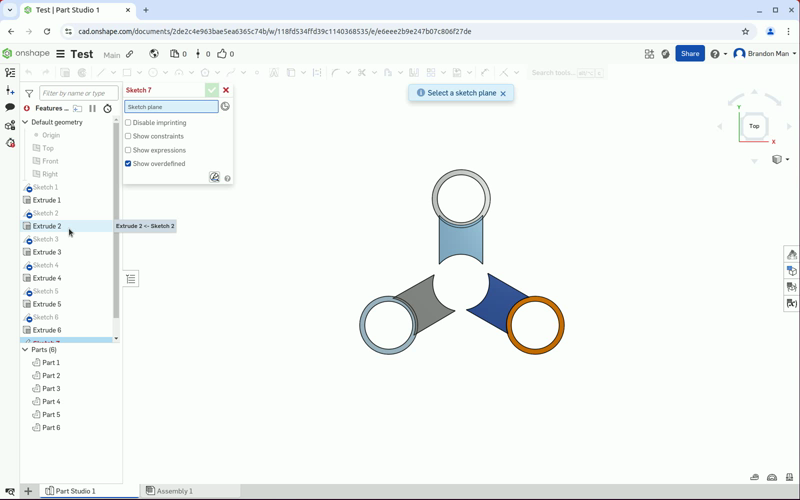
mouse_move(69, 150)
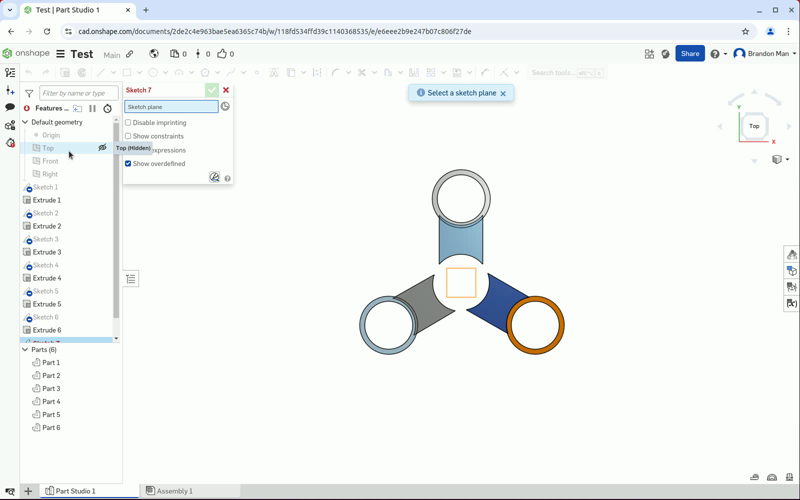
click(69, 150)
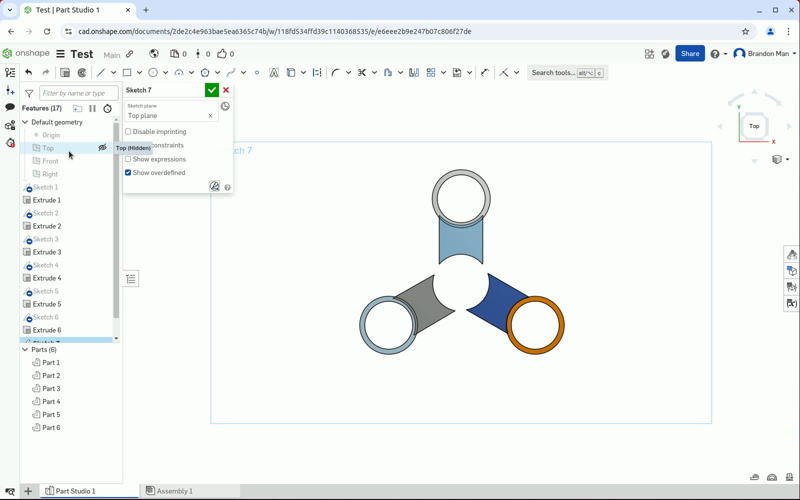
mouse_move(73, 352)
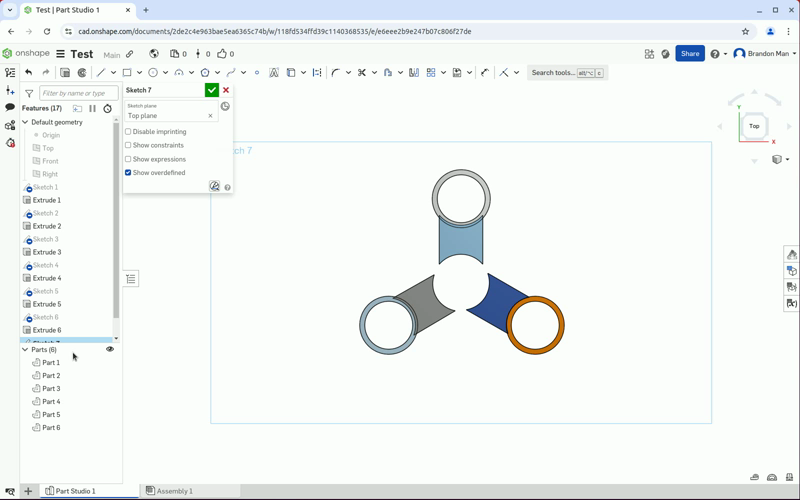
key(y)
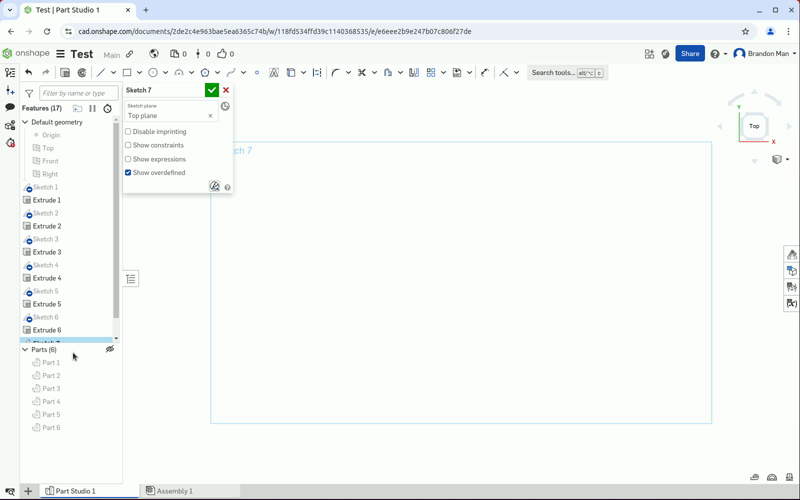
key(c)
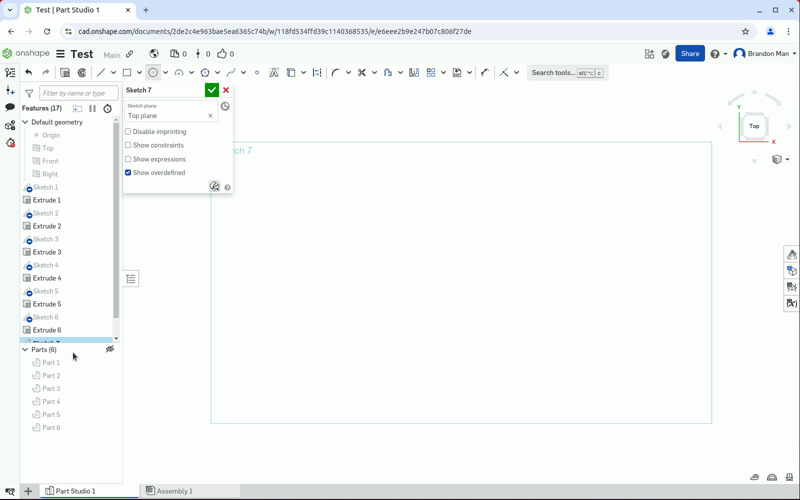
key_down(shift)
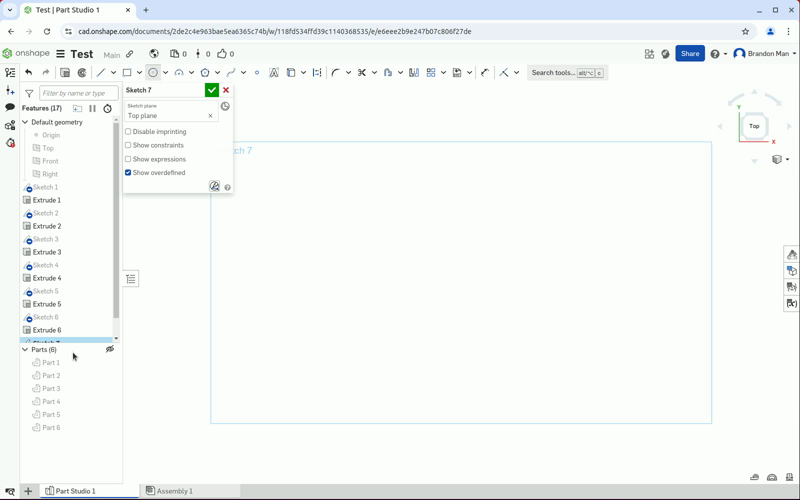
mouse_move(461, 282)
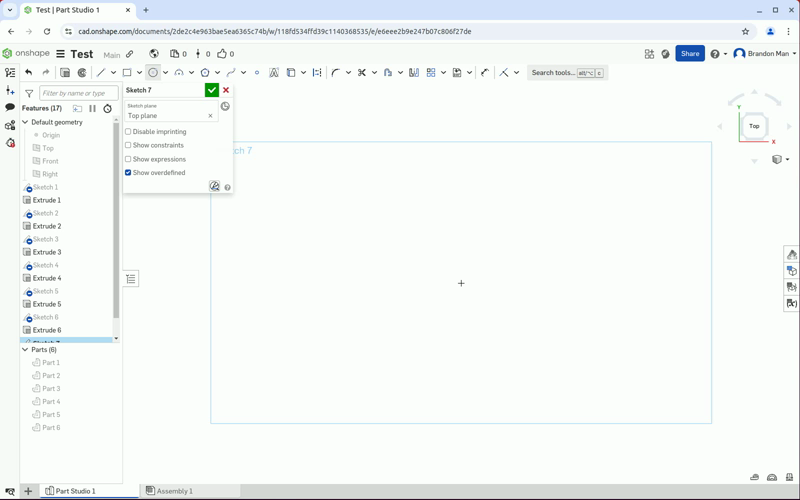
click(461, 282)
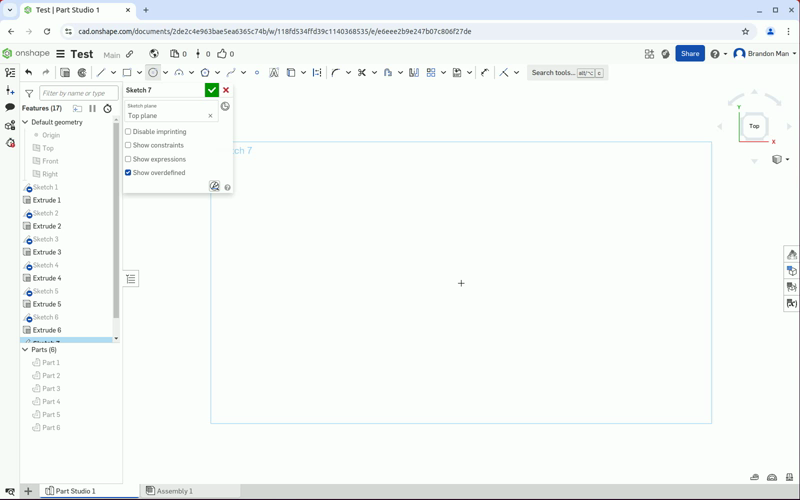
key_up(shift)
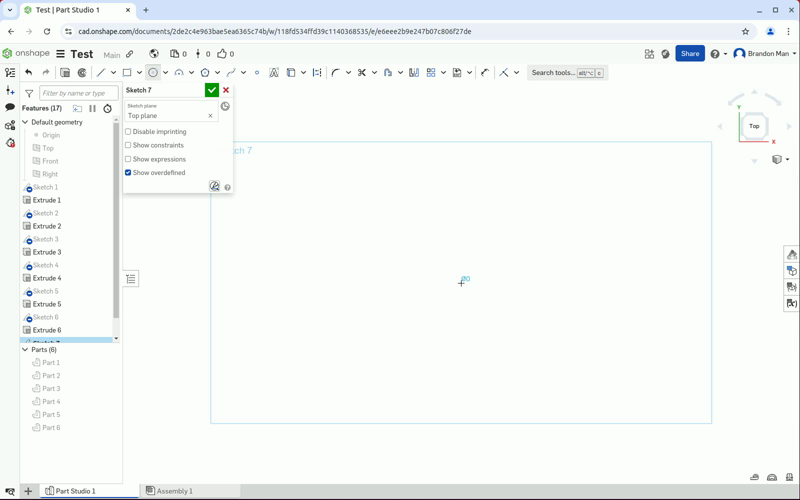
mouse_move(490, 282)
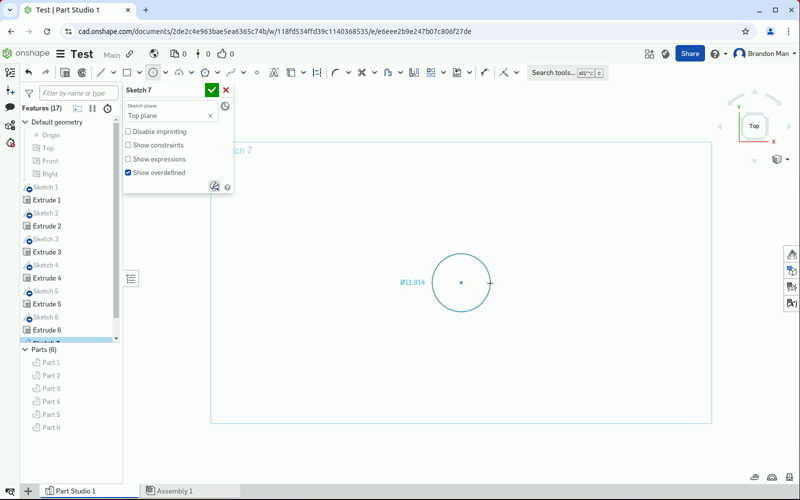
click(490, 282)
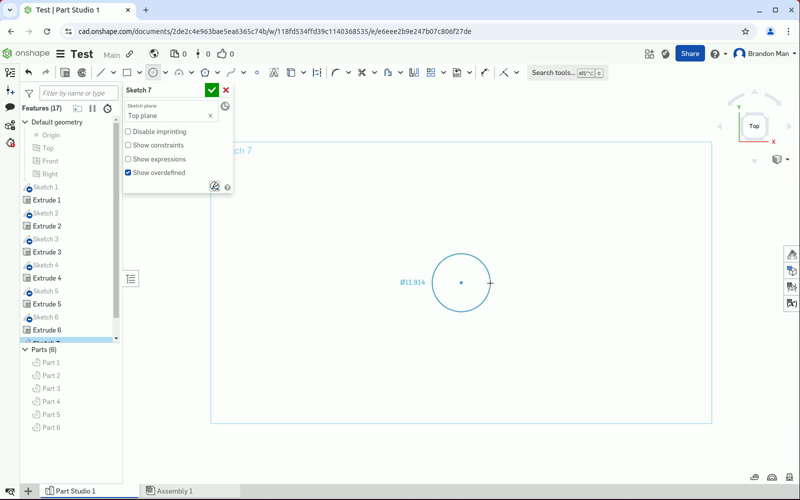
key(esc)
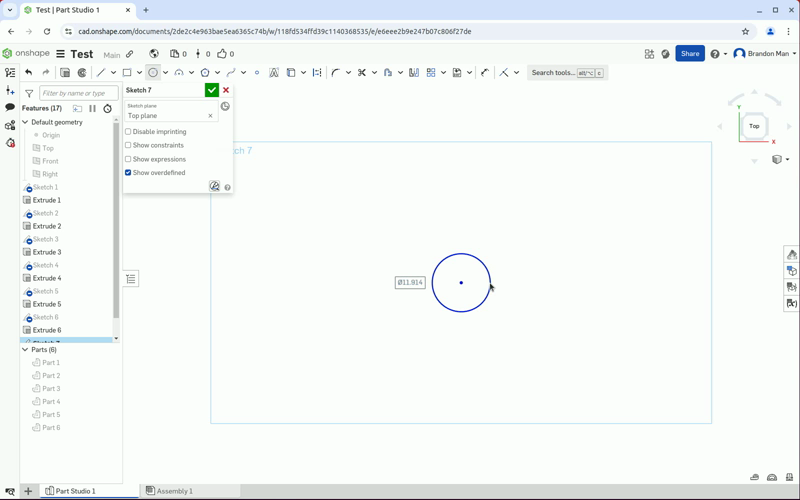
key(c)
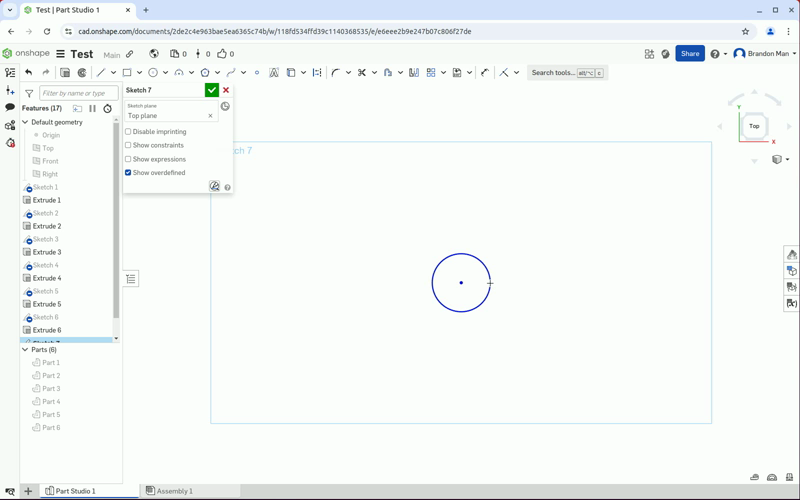
key_down(shift)
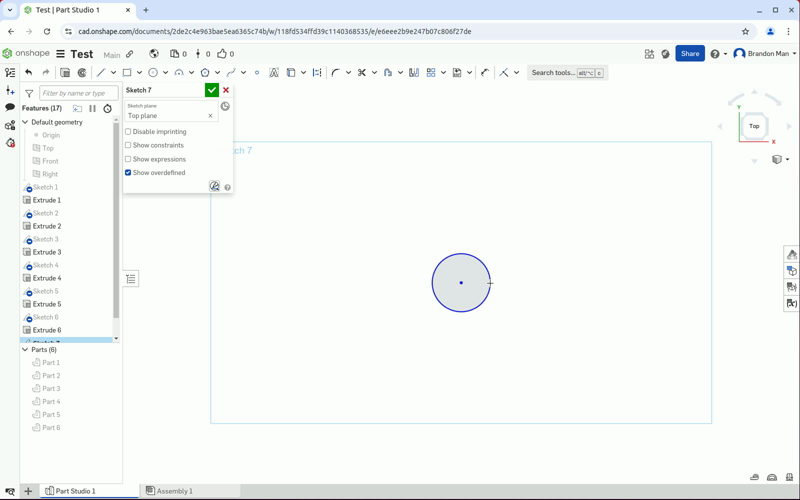
mouse_move(461, 282)
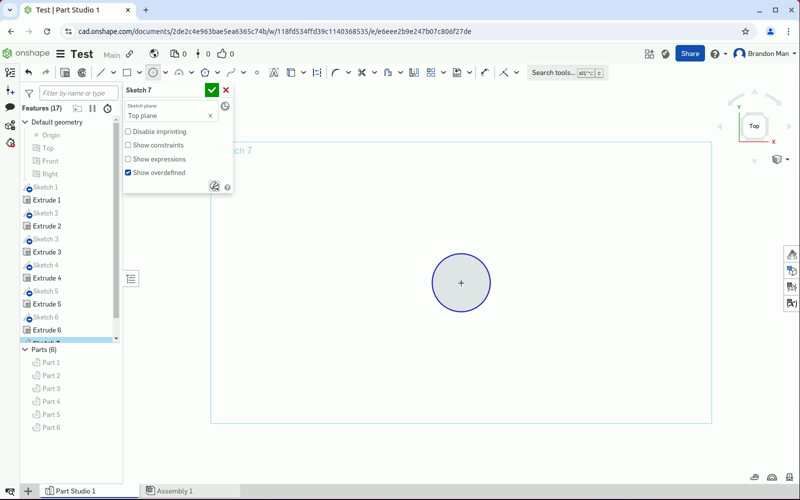
click(461, 282)
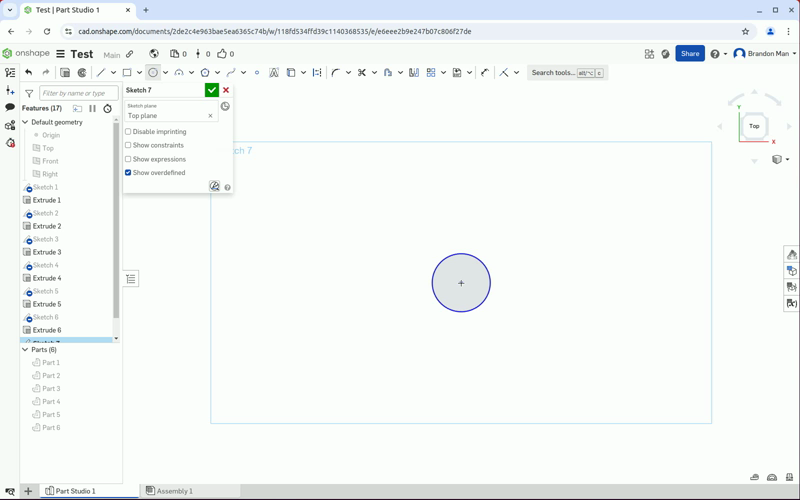
key_up(shift)
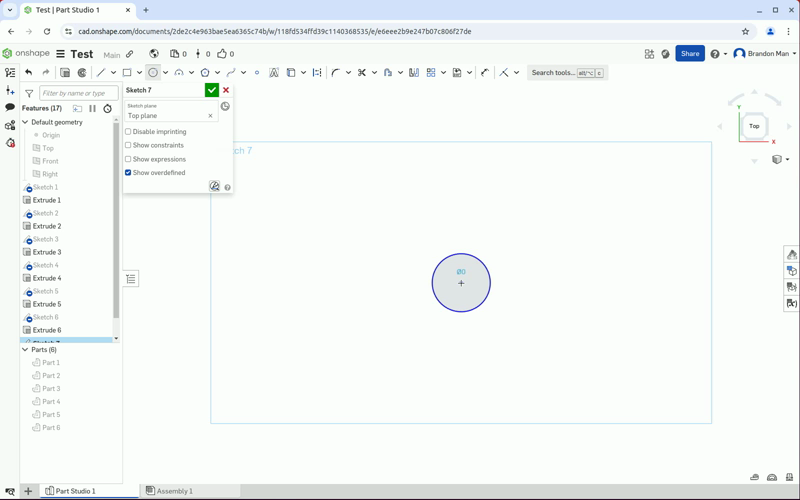
mouse_move(485, 282)
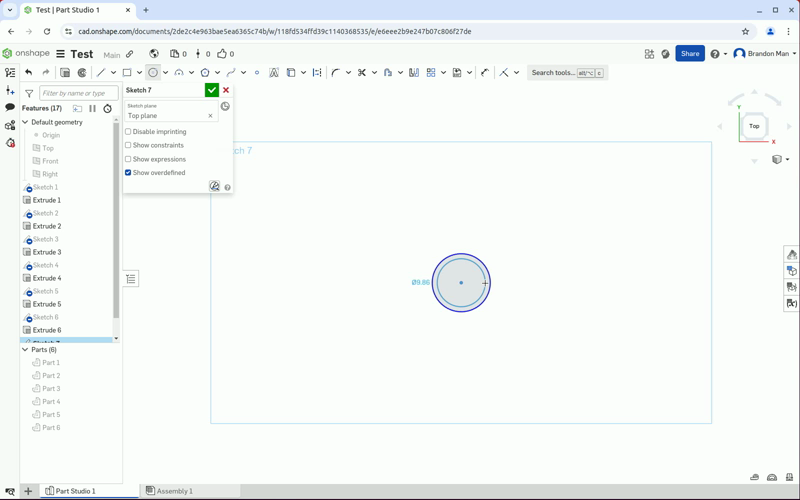
click(485, 282)
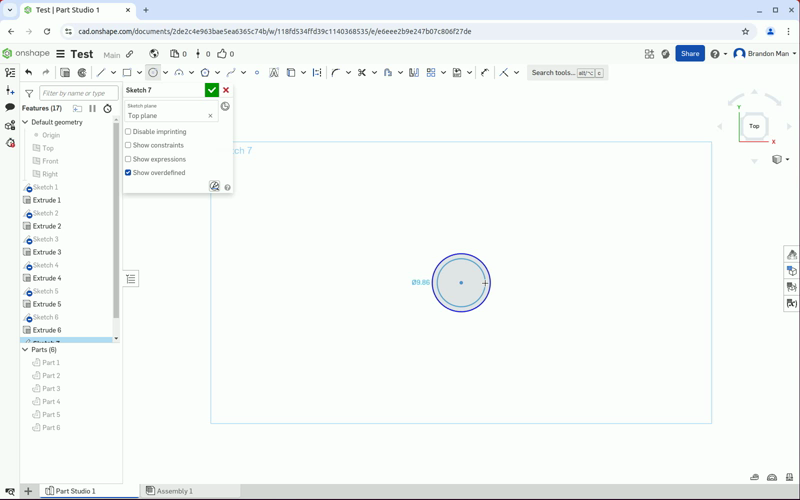
key(esc)
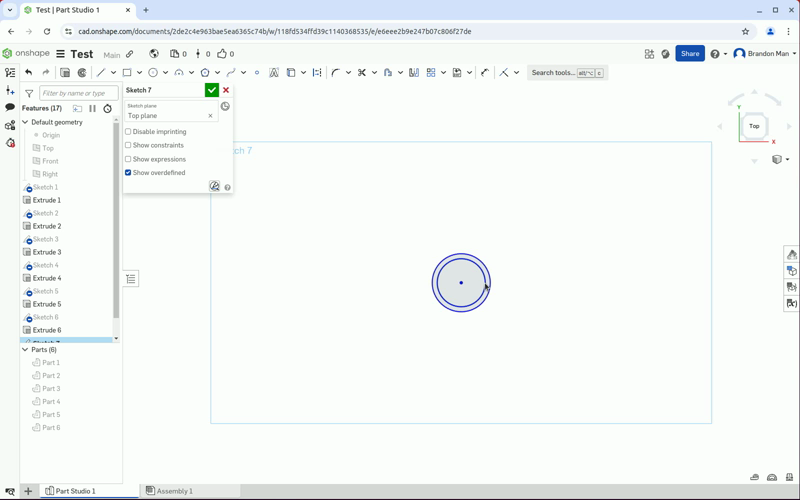
mouse_move(447, 303)
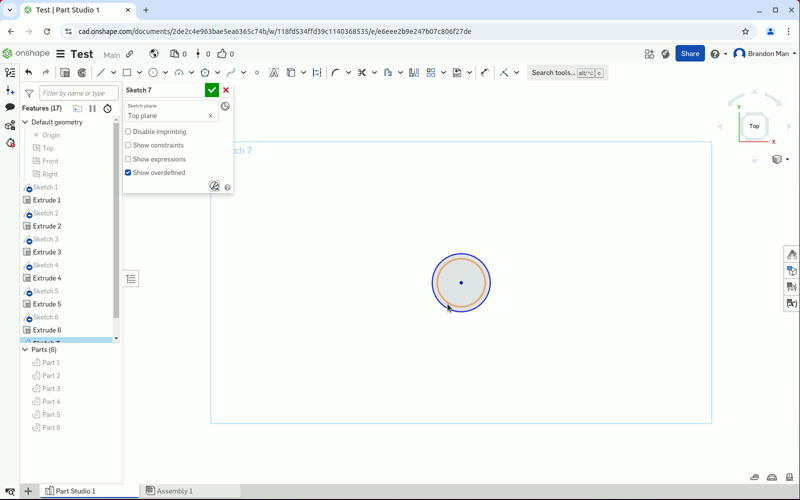
scroll(6)
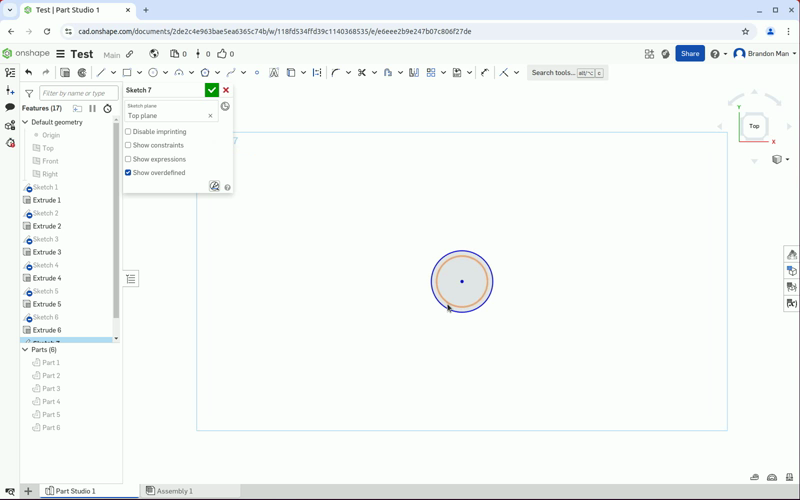
scroll(6)
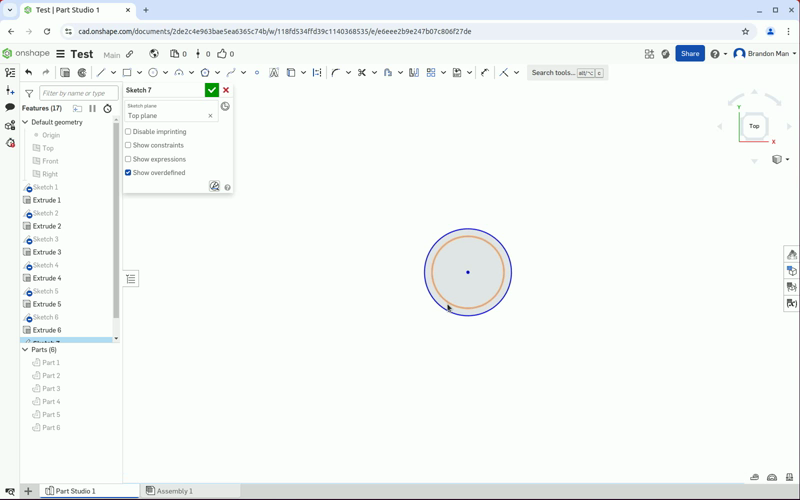
scroll(6)
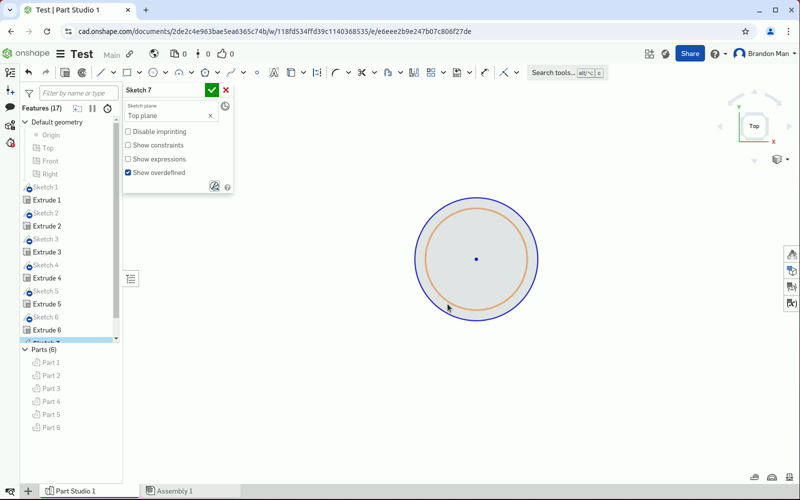
scroll(6)
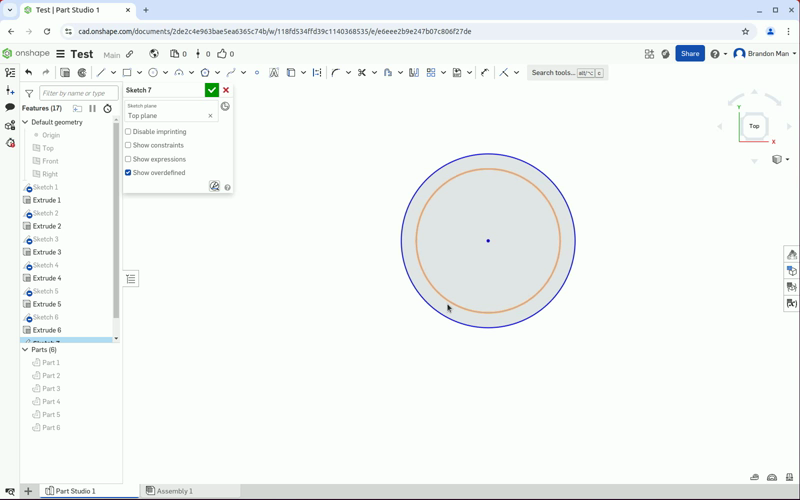
scroll(6)
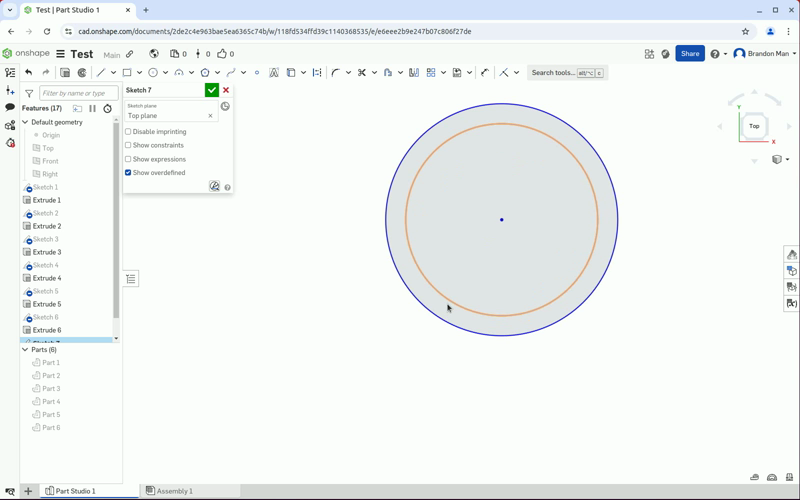
scroll(6)
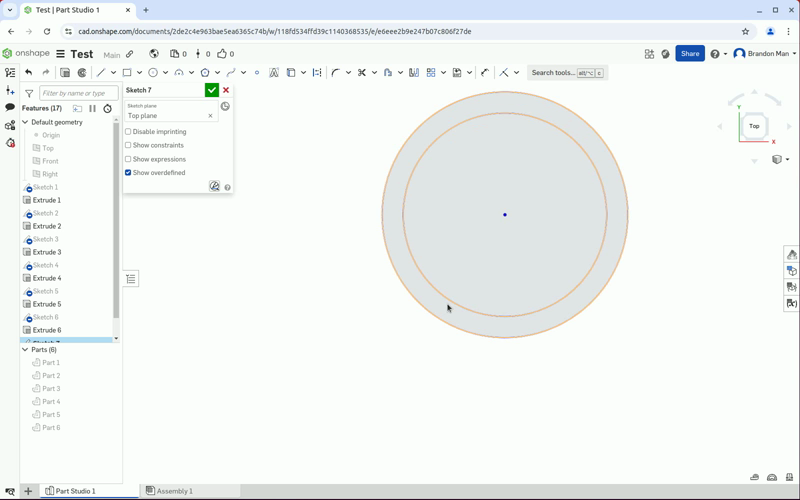
scroll(6)
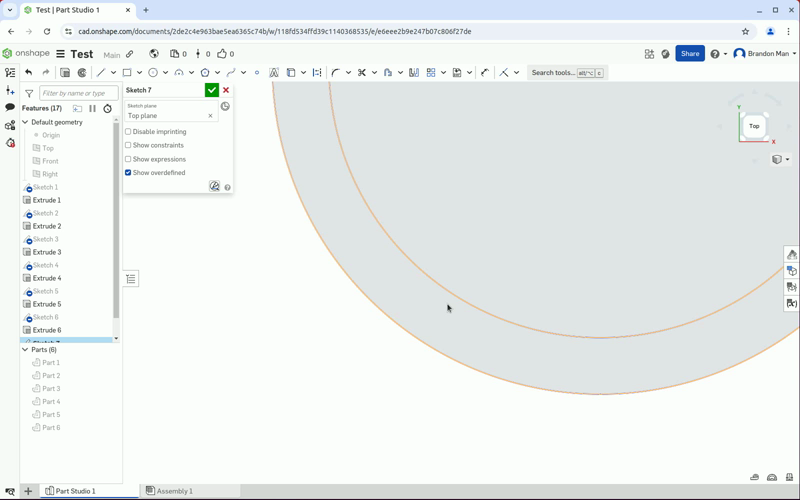
click(447, 303)
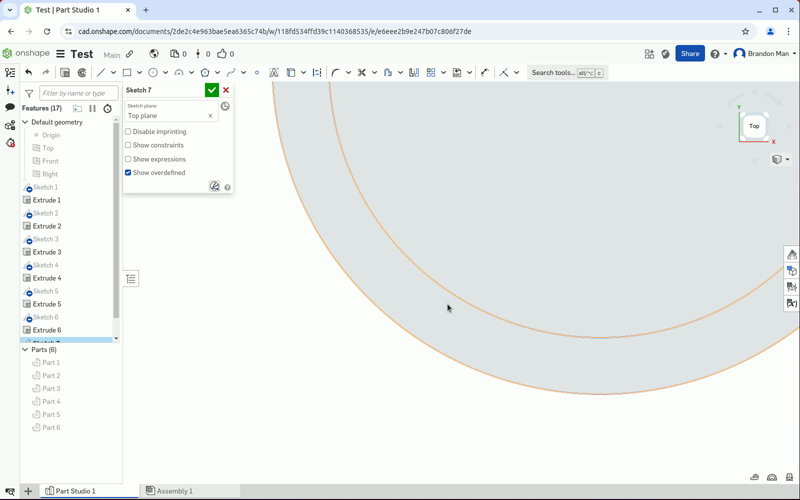
scroll(-6)
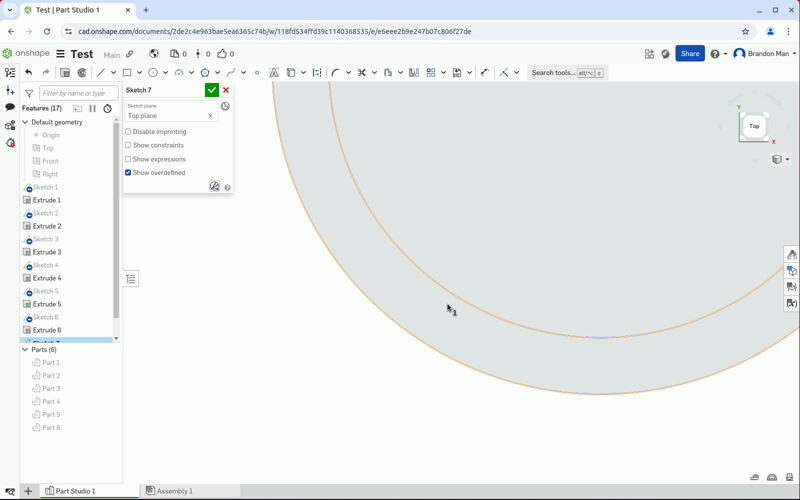
scroll(-6)
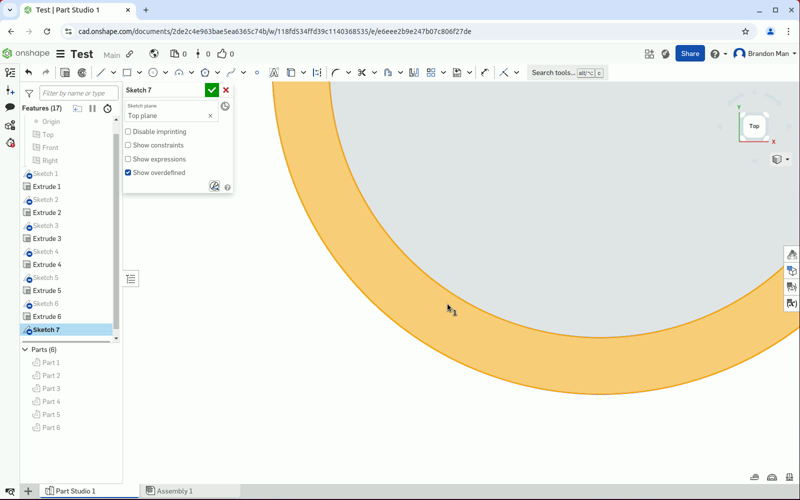
scroll(-6)
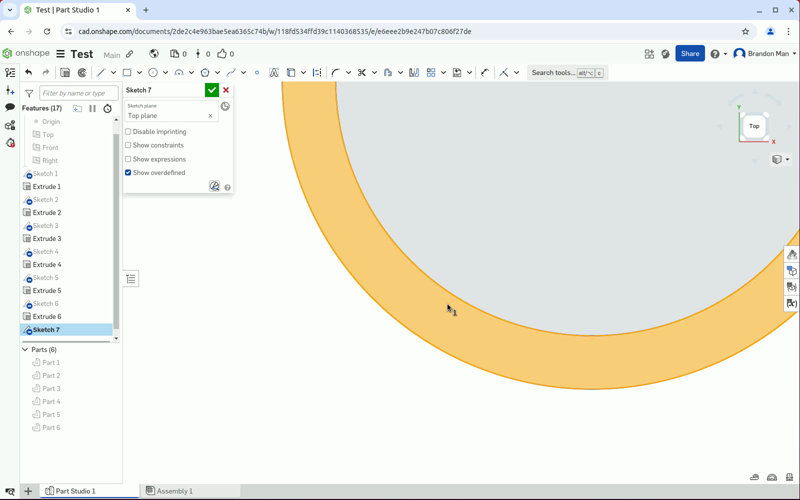
scroll(-6)
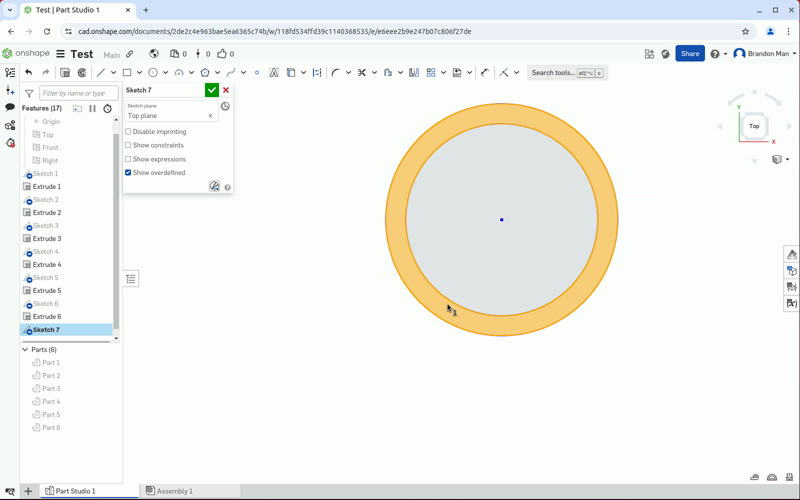
scroll(-6)
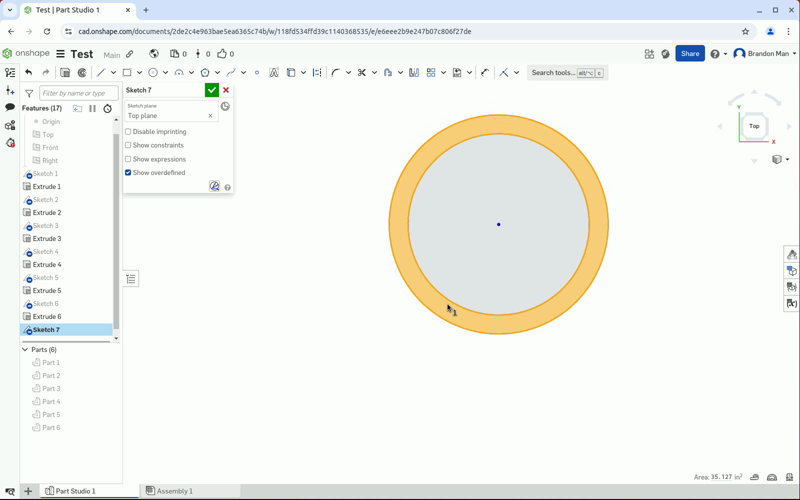
scroll(-6)
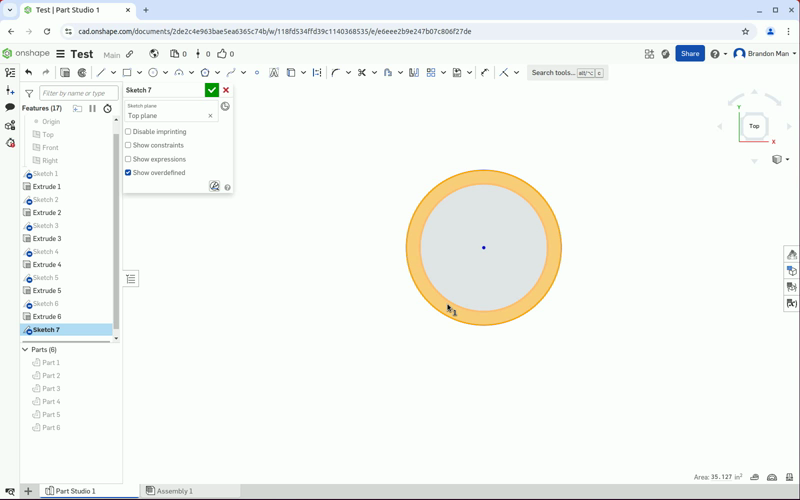
scroll(-6)
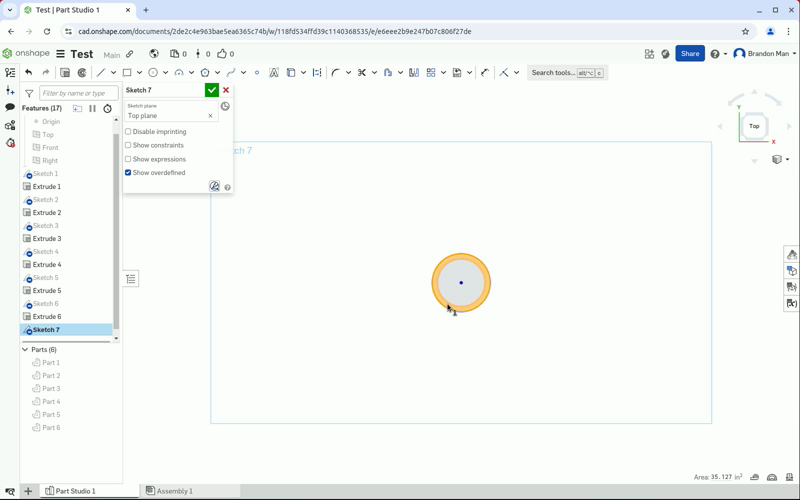
mouse_move(73, 352)
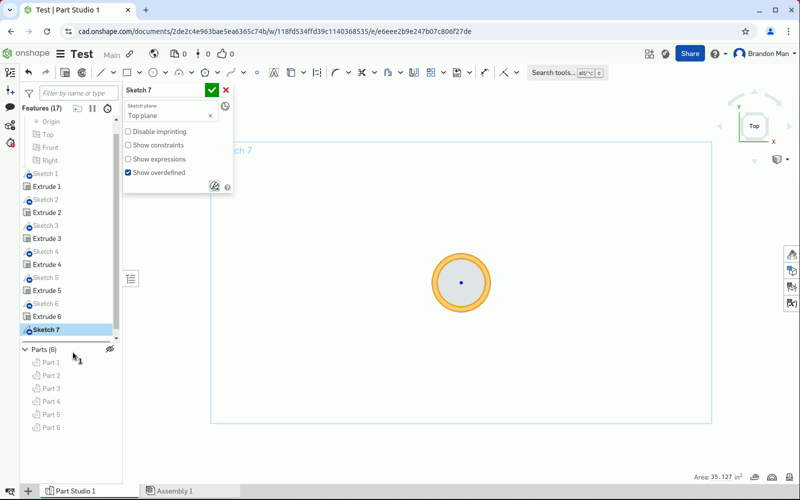
key(shift+y)
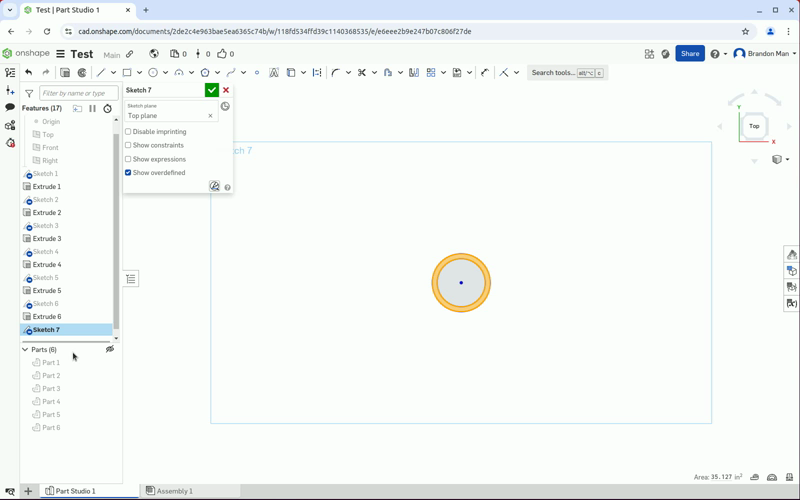
key(shift+e)
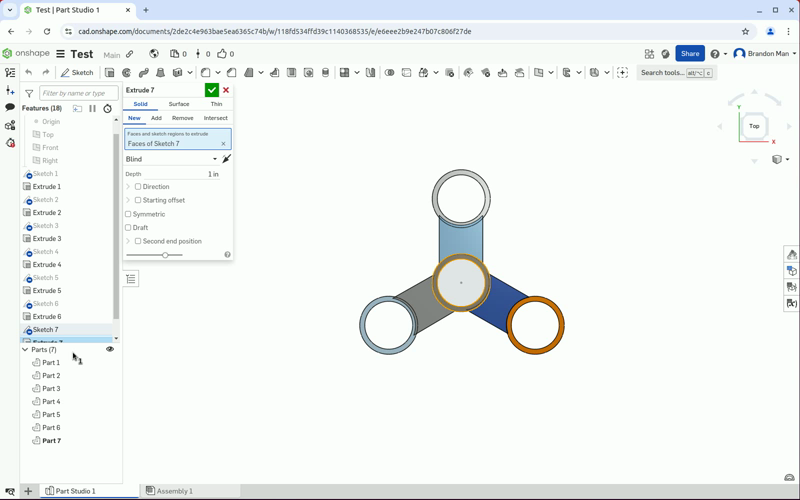
mouse_move(143, 106)
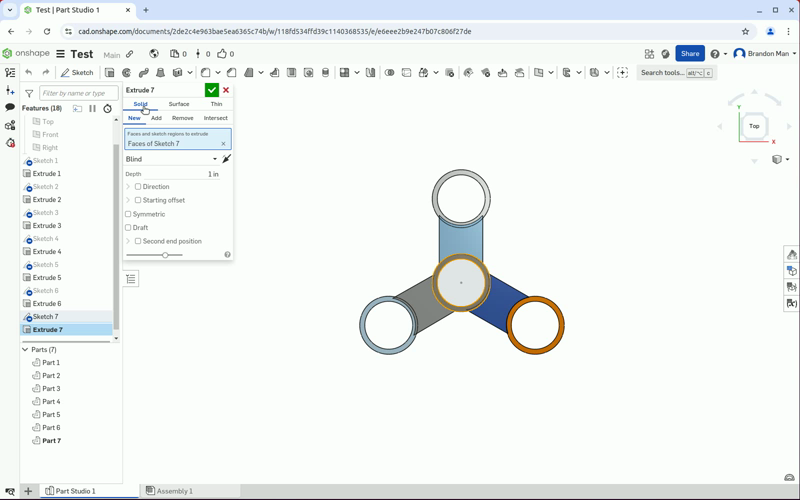
click(143, 106)
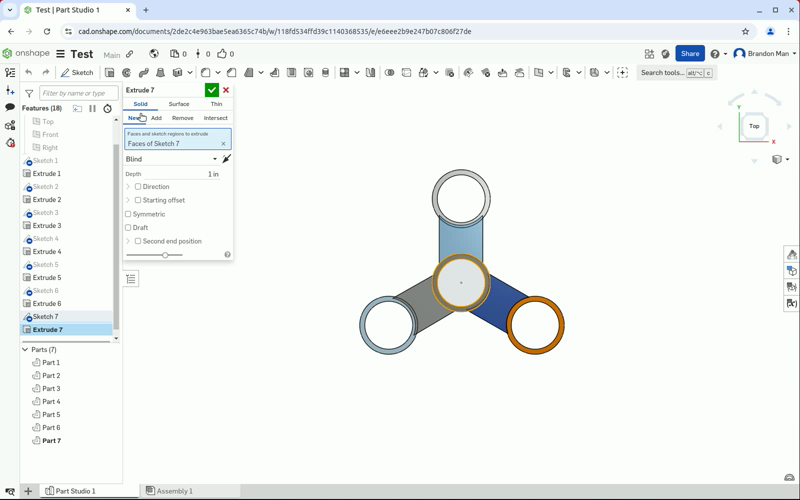
mouse_move(137, 120)
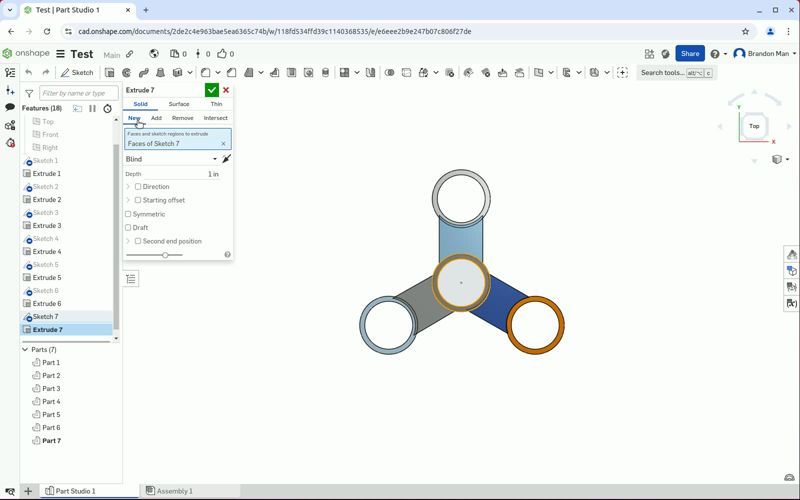
click(137, 120)
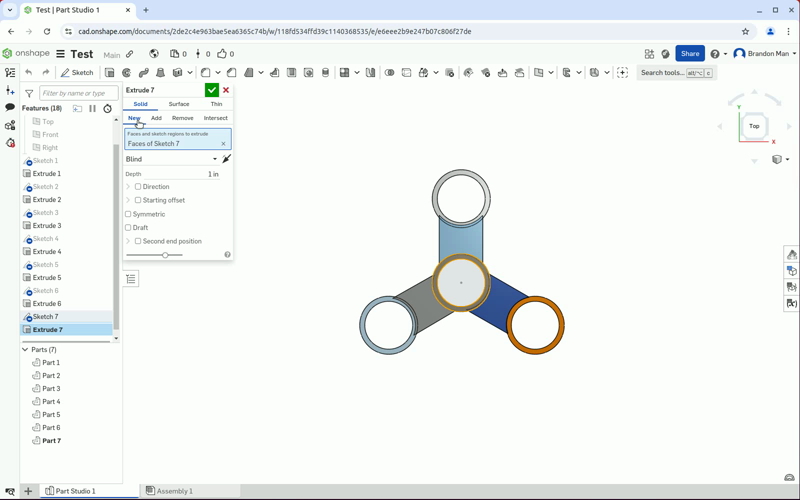
key(tab, 4)
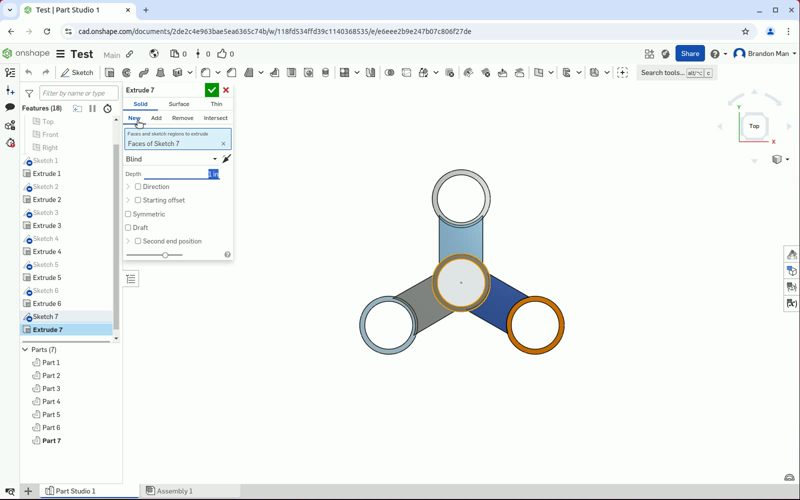
text(3.129)
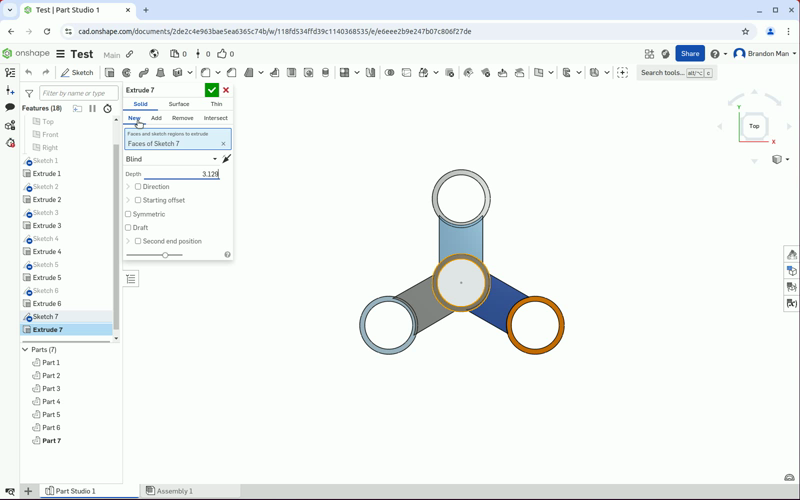
key(enter)
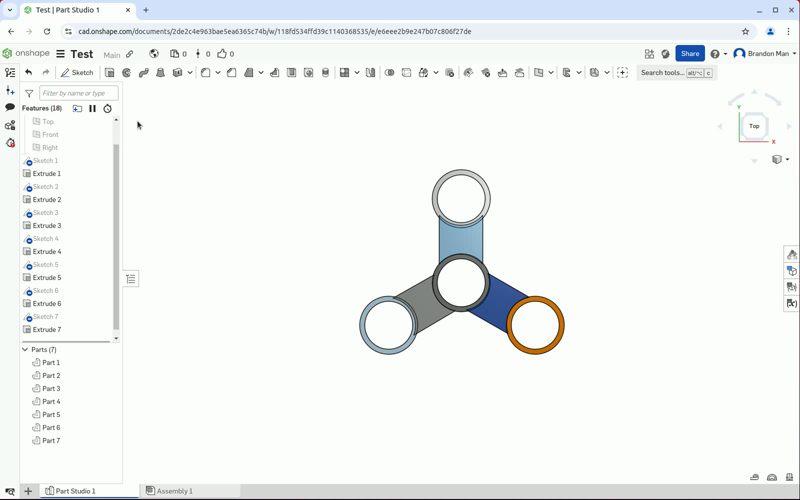
key(shift+h)
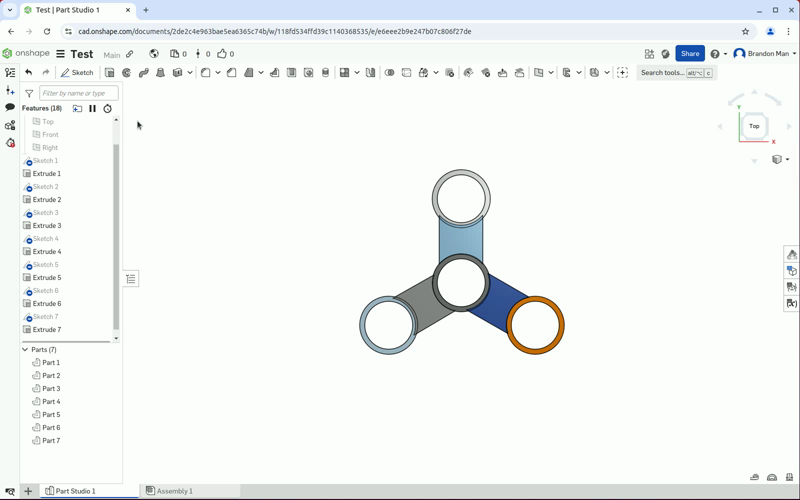
key(shift+h)
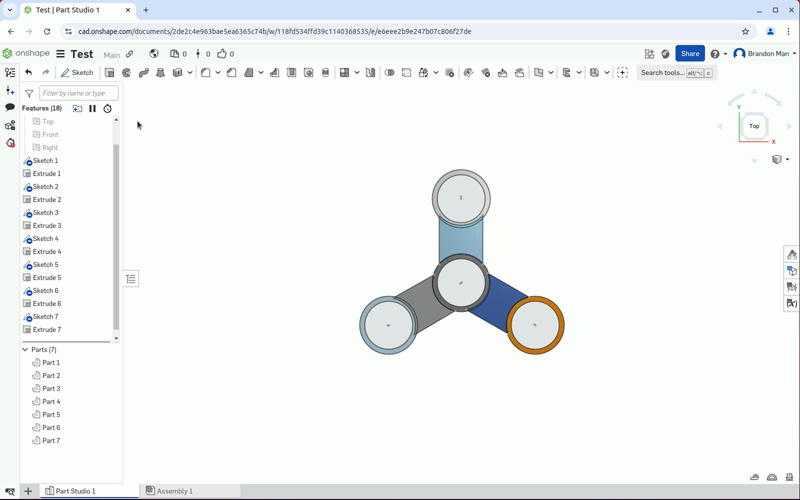
key(shift+7)
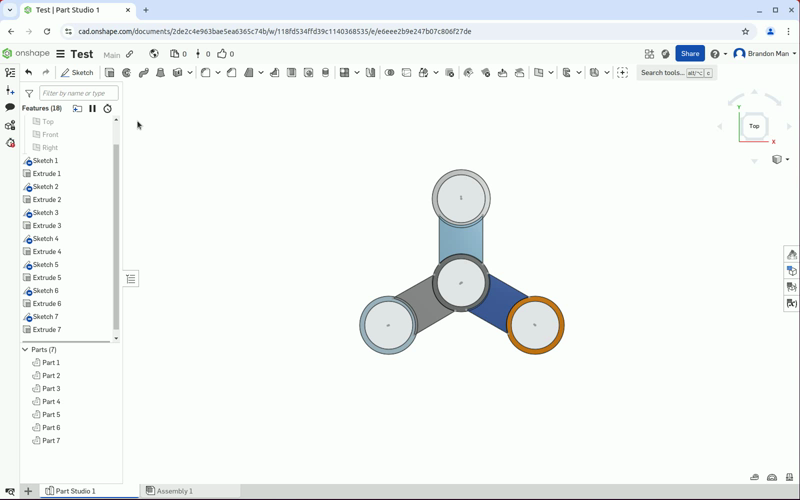
key(up, 3)
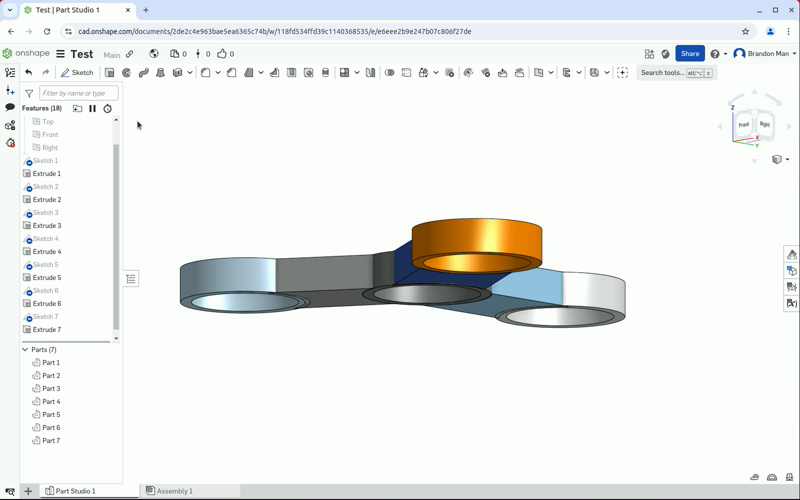
key(left, 3)
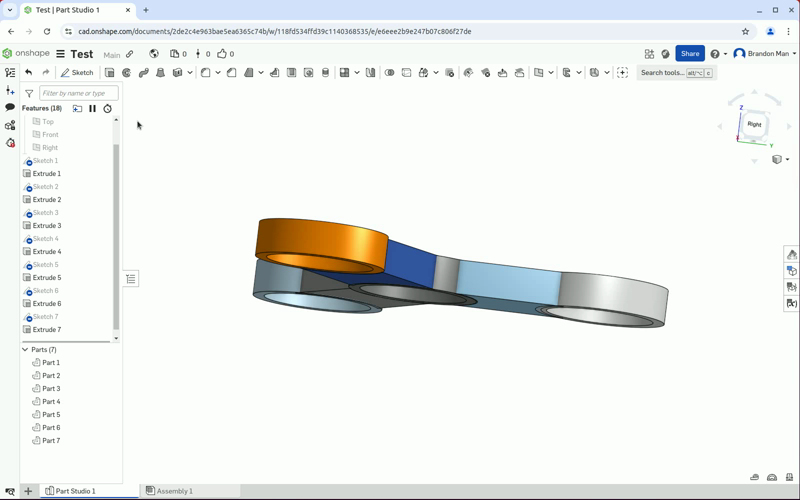
key(right, 3)
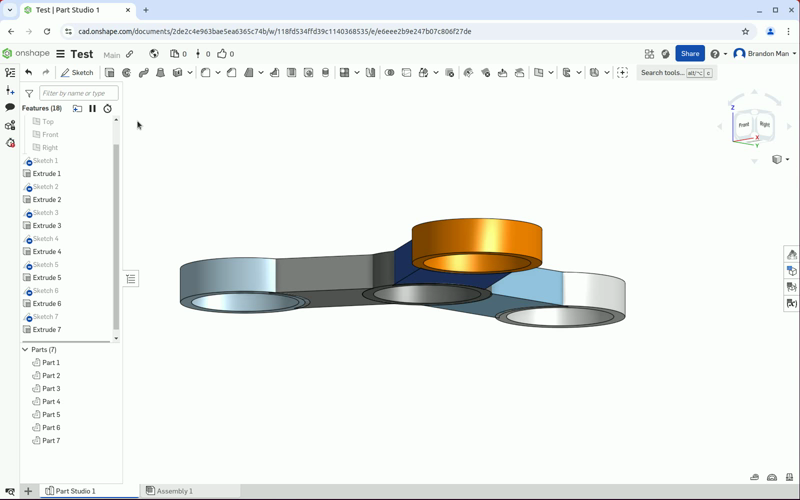
key(down, 3)
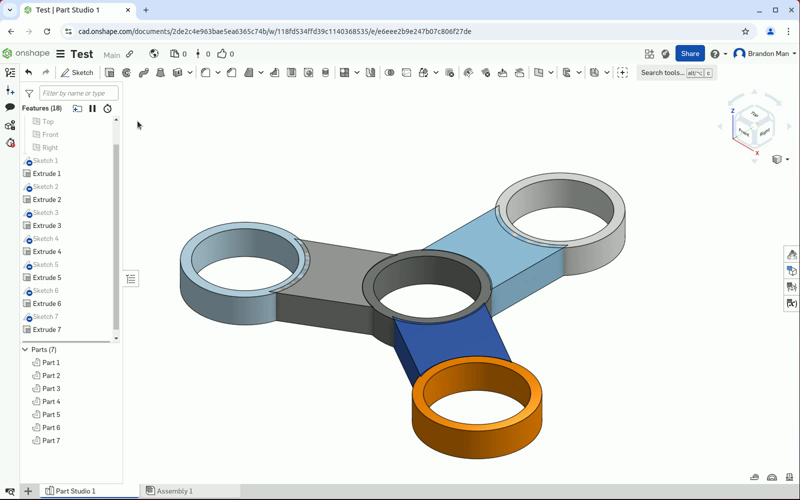
mouse_move(69, 163)
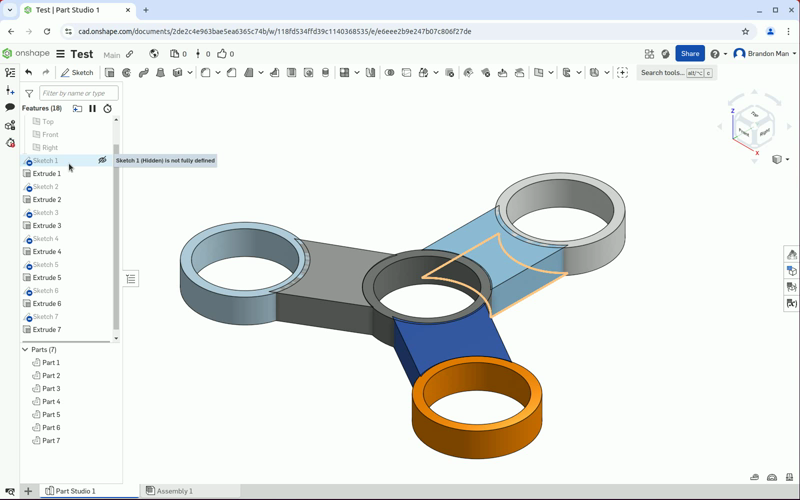
click(69, 163)